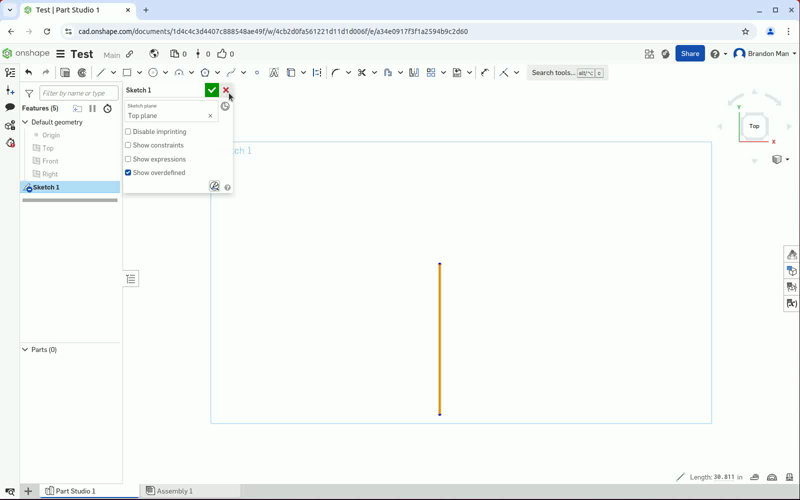
key(shift+h)
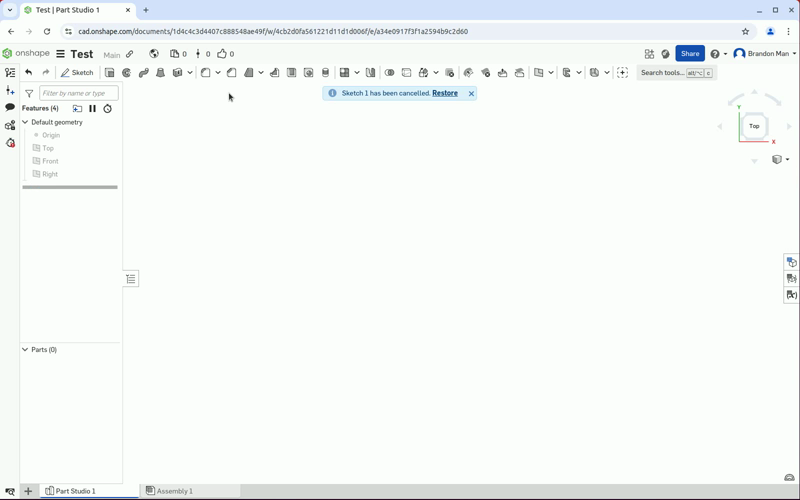
mouse_move(73, 352)
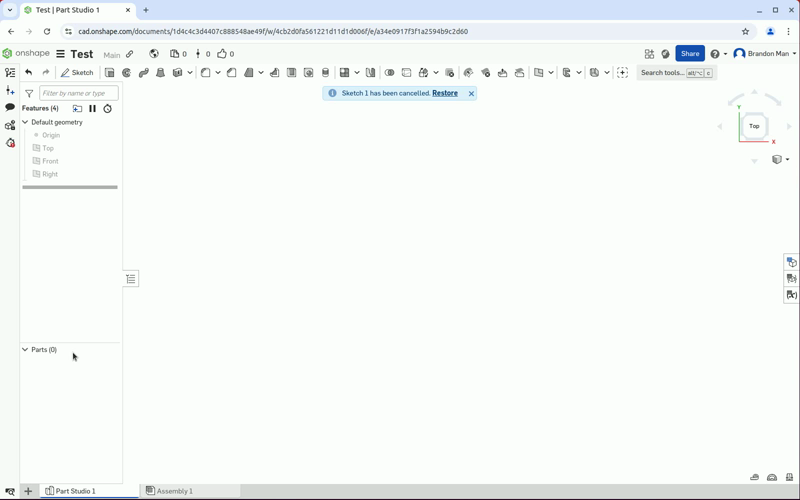
key(y)
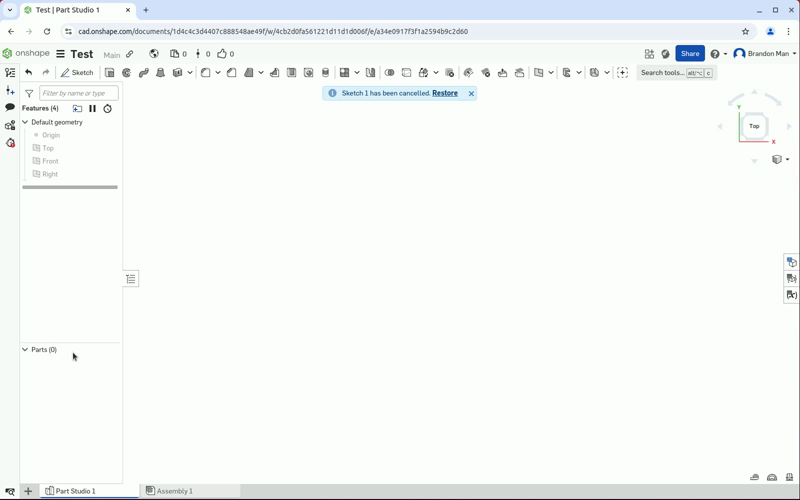
key(shift+p)
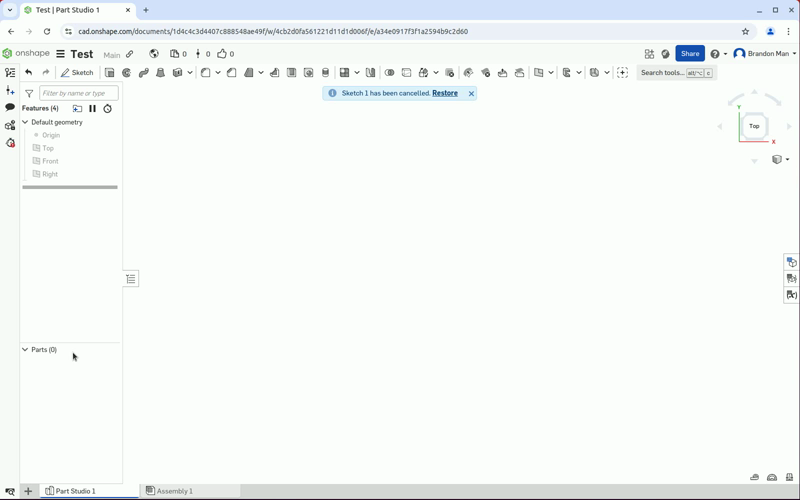
key(space)
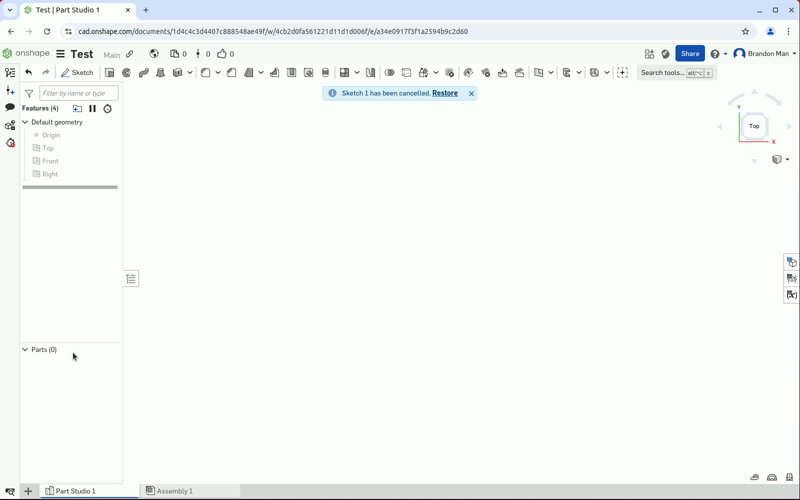
key_down(shift)
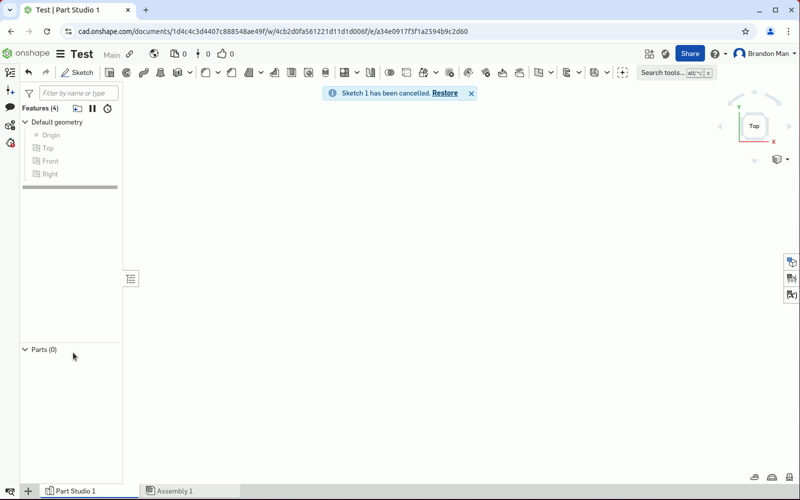
key(up)
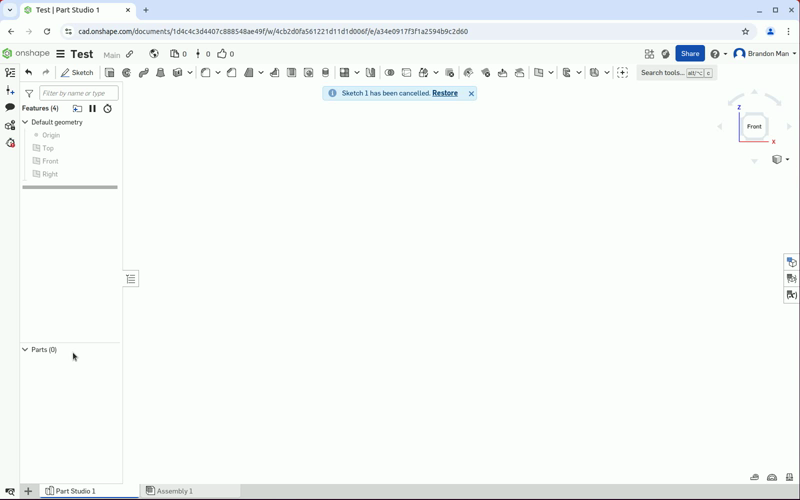
key_up(shift)
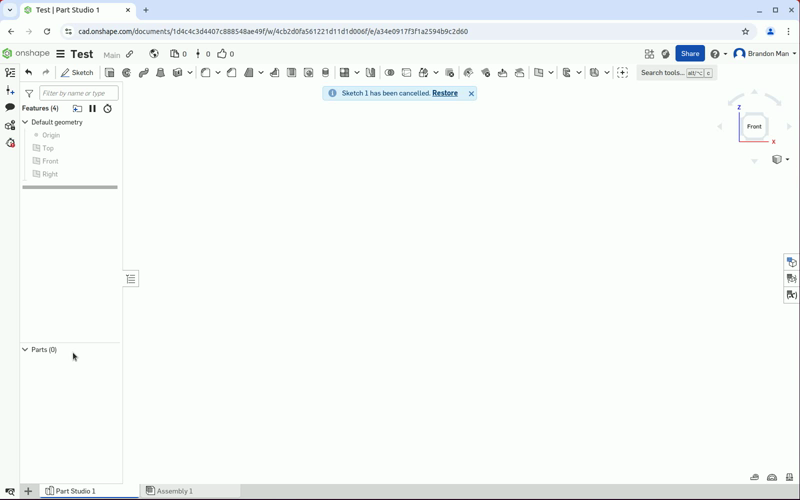
mouse_move(73, 352)
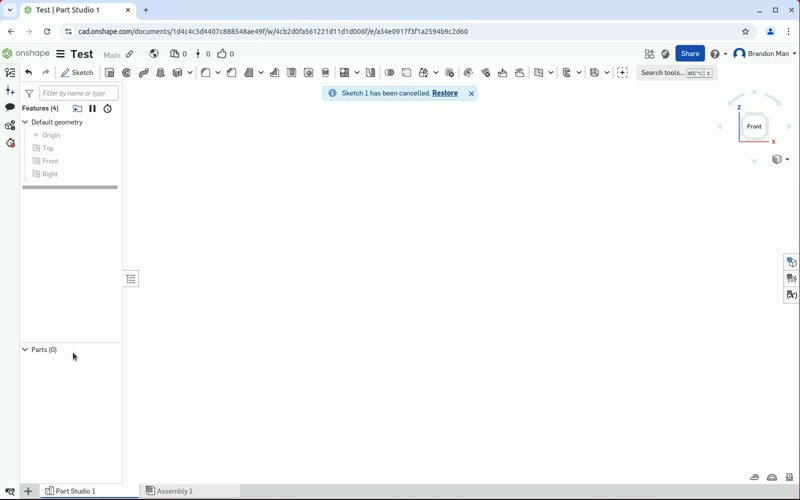
key(shift+y)
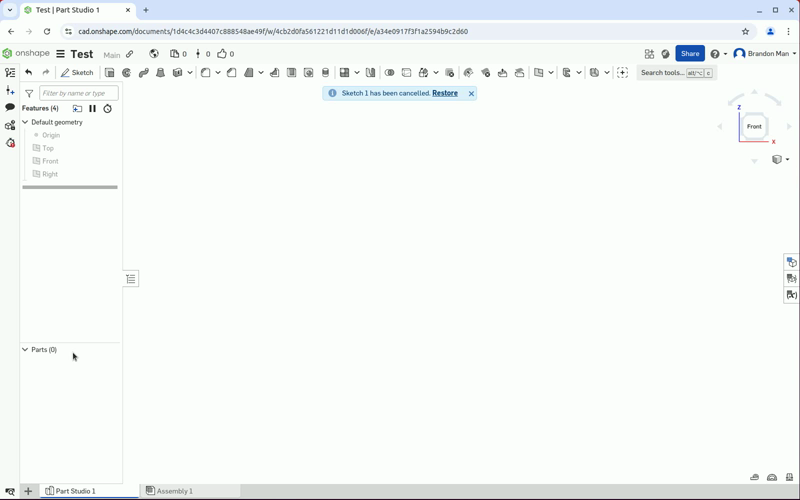
key(shift+s)
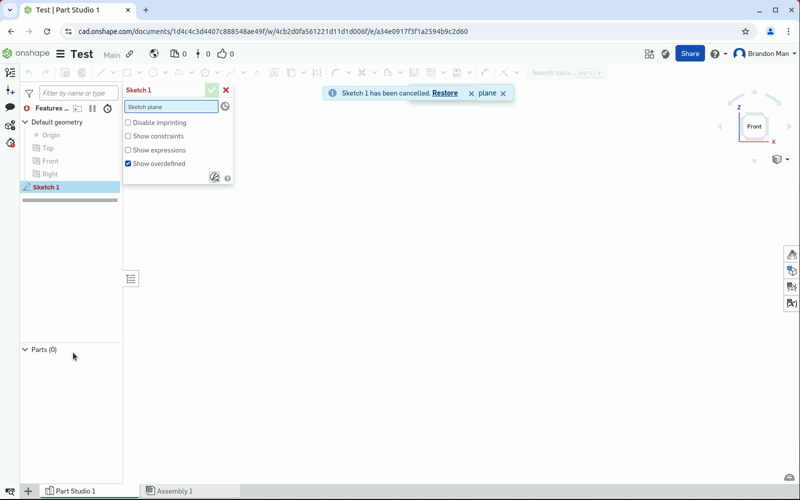
mouse_move(73, 163)
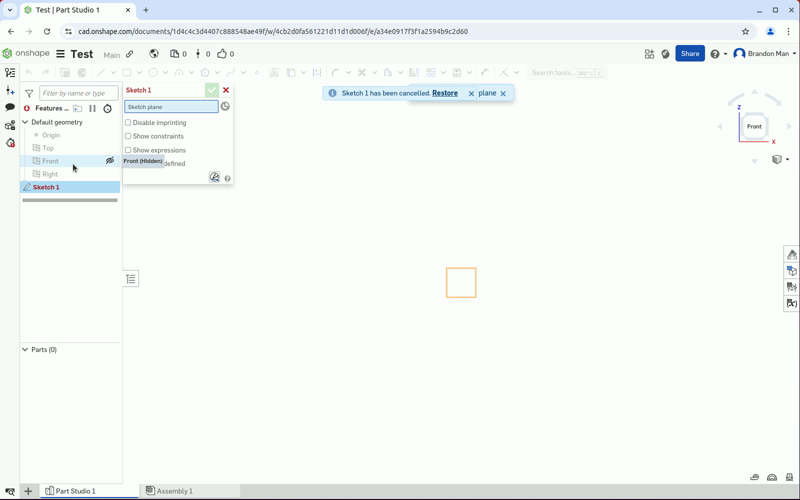
click(73, 163)
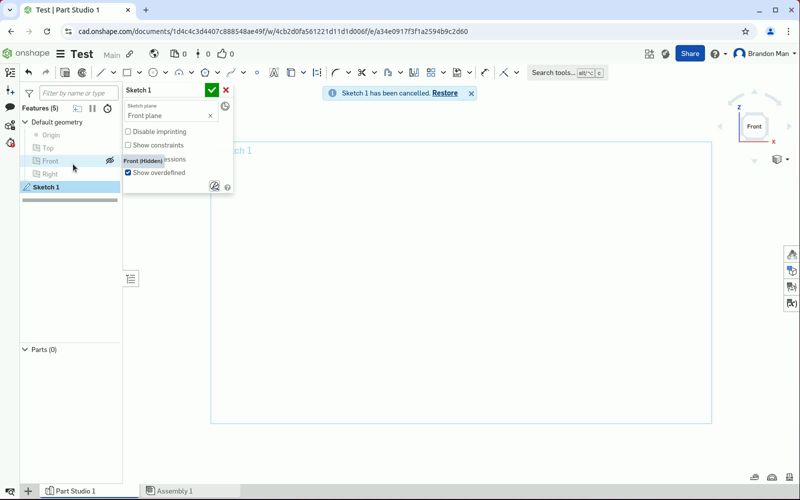
mouse_move(73, 352)
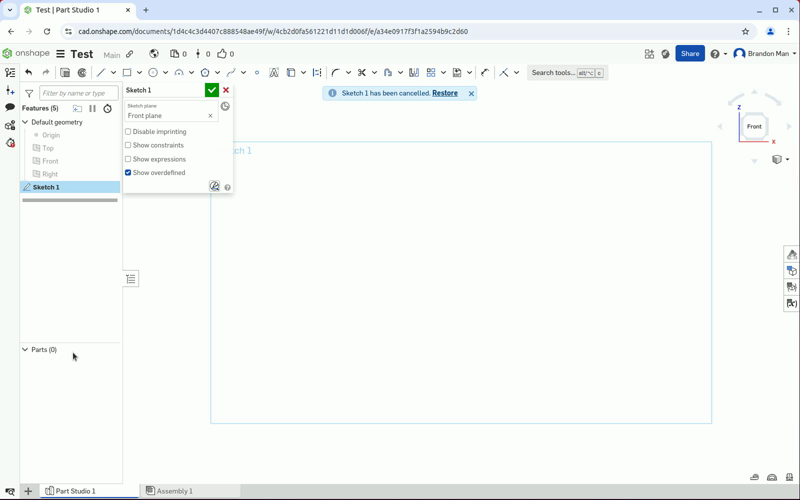
key(y)
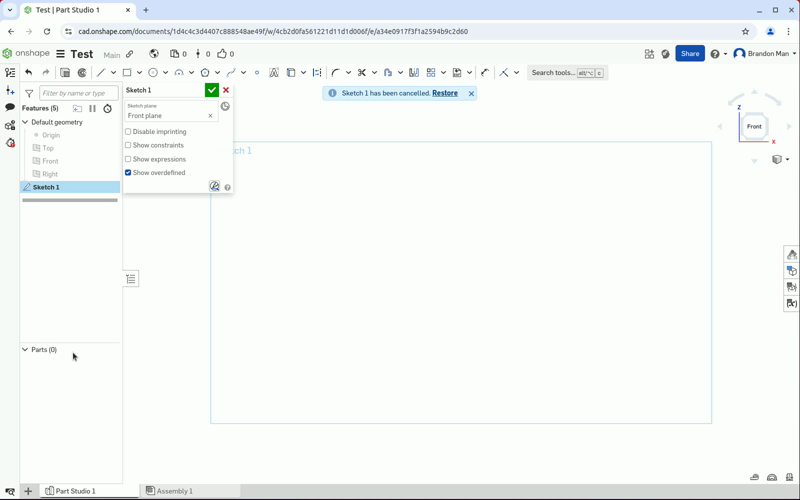
key(l)
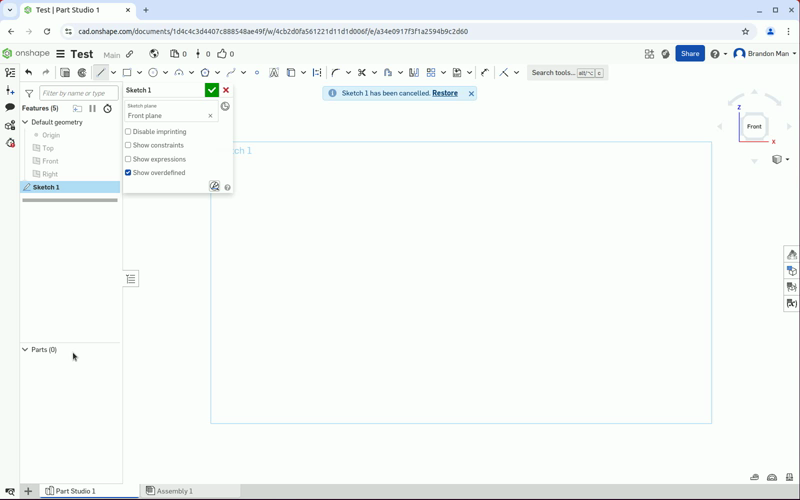
key_down(shift)
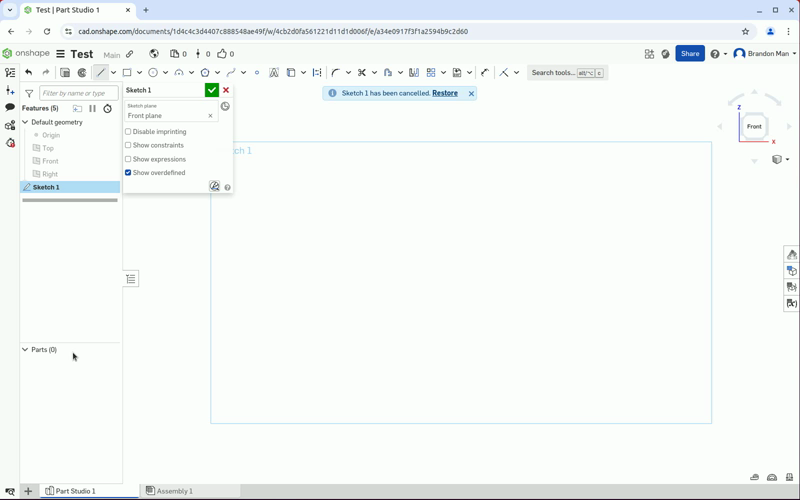
mouse_move(454, 288)
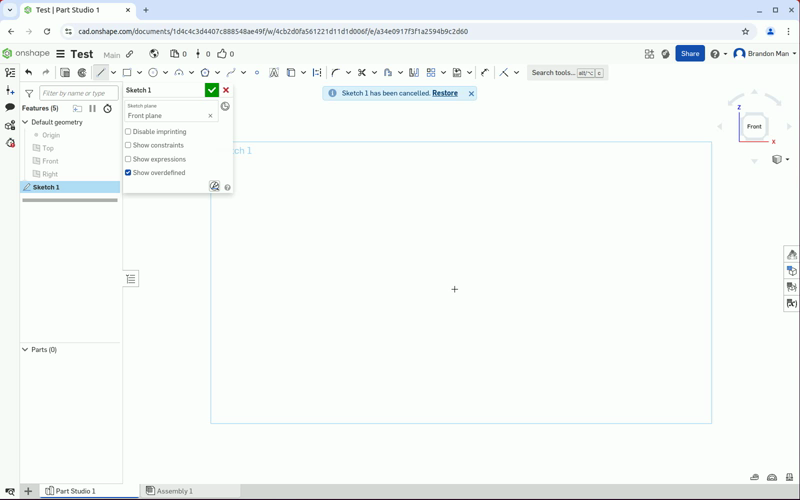
click(454, 288)
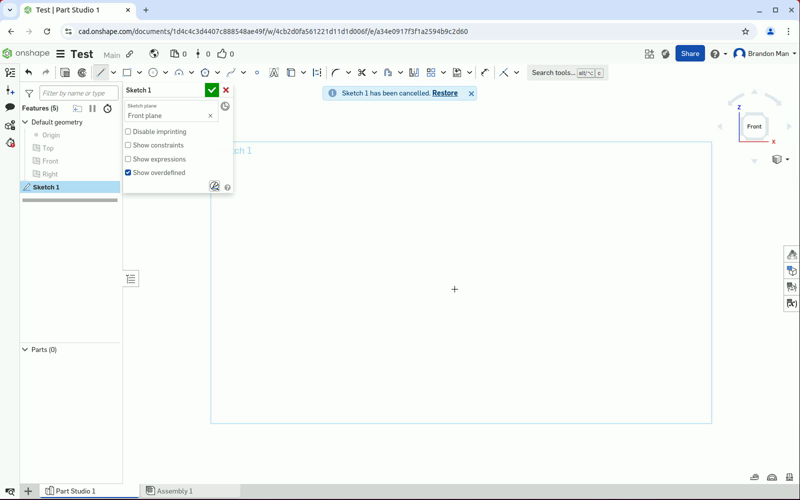
key_up(shift)
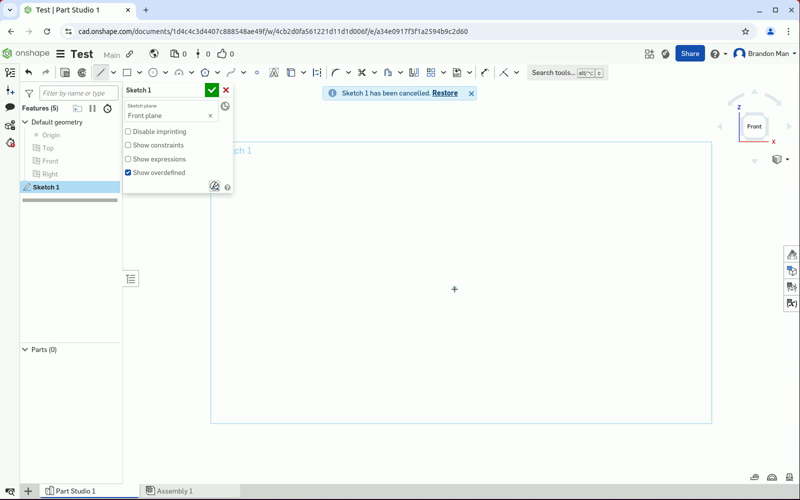
key_down(shift)
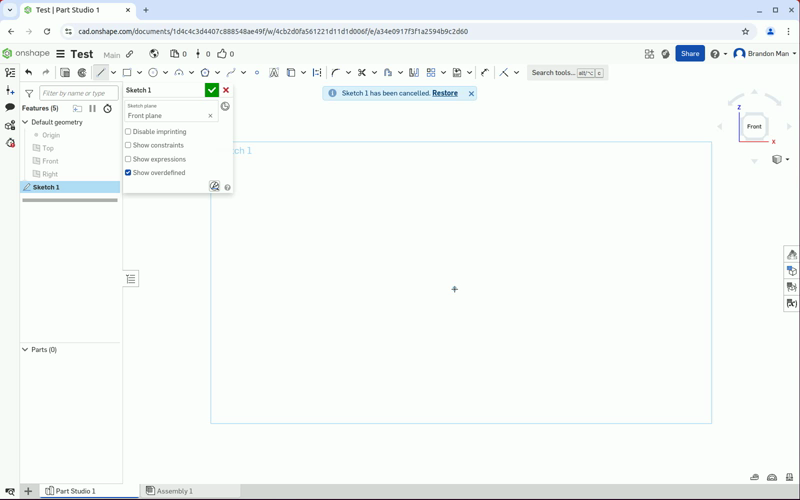
mouse_move(484, 288)
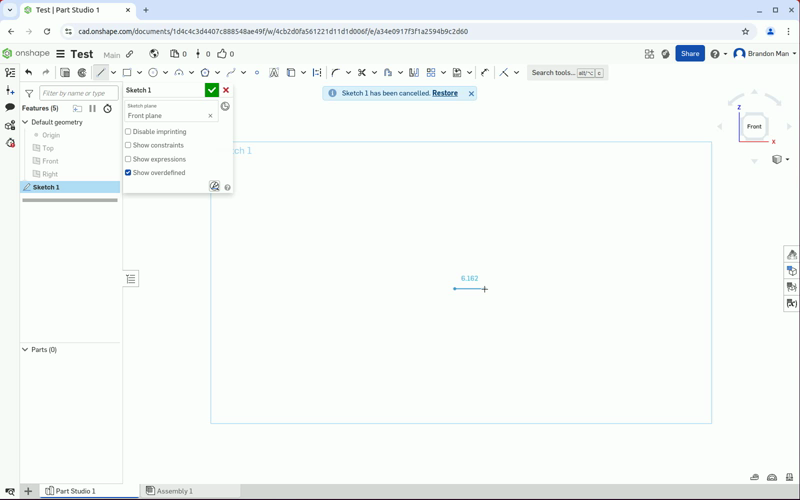
mouse_move(468, 288)
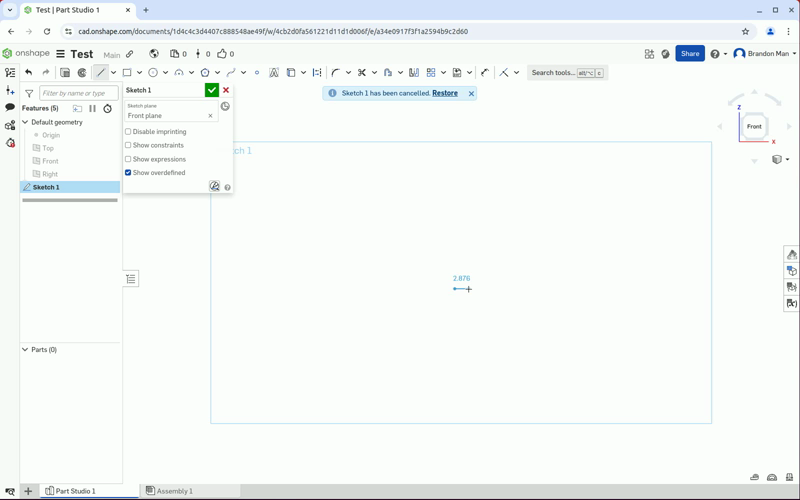
click(468, 288)
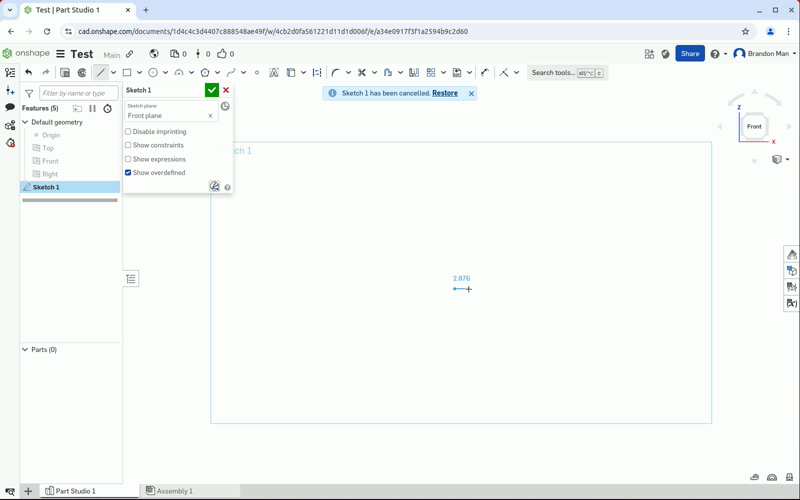
key_up(shift)
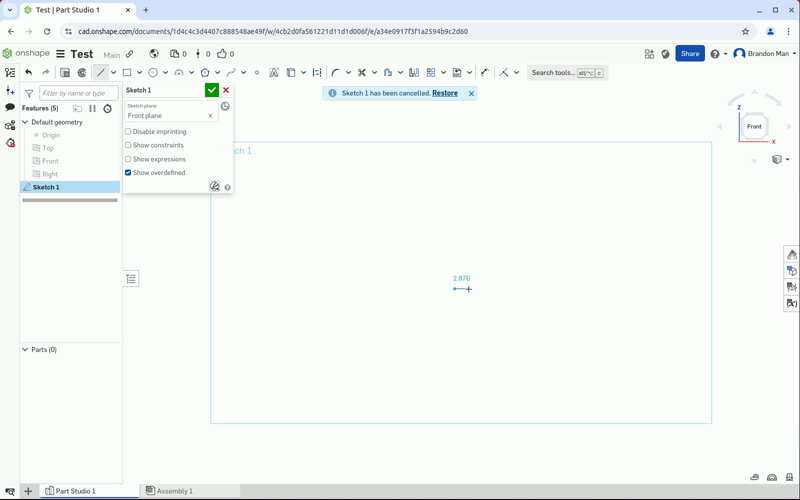
key_down(shift)
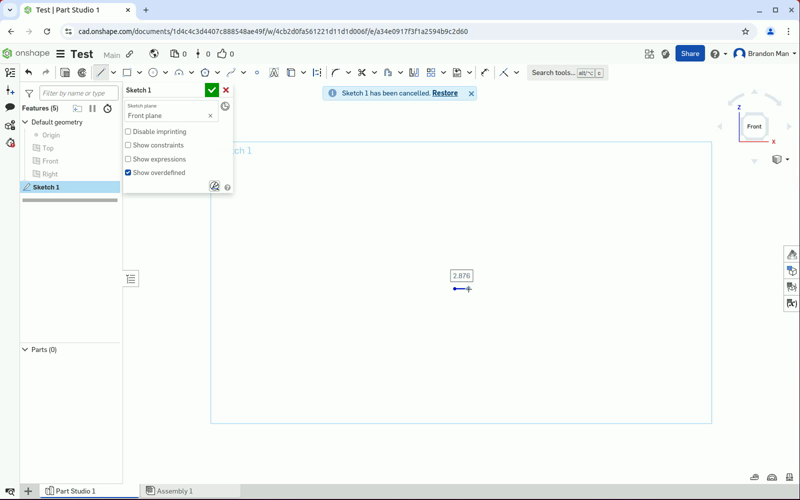
mouse_move(498, 288)
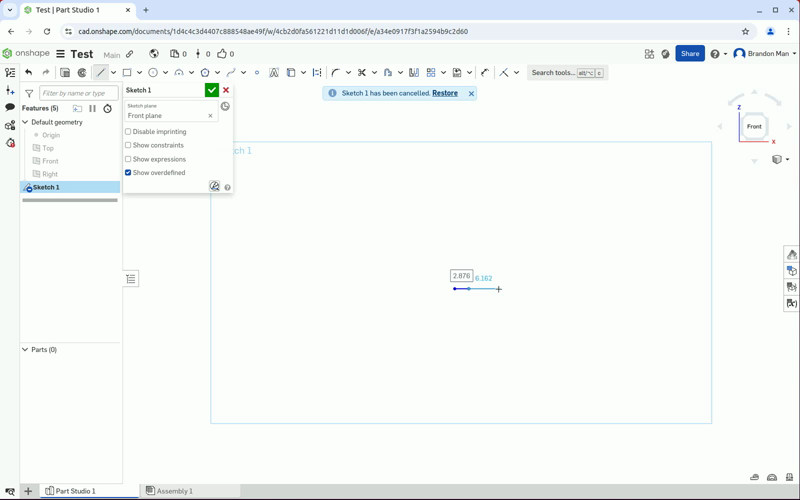
mouse_move(468, 274)
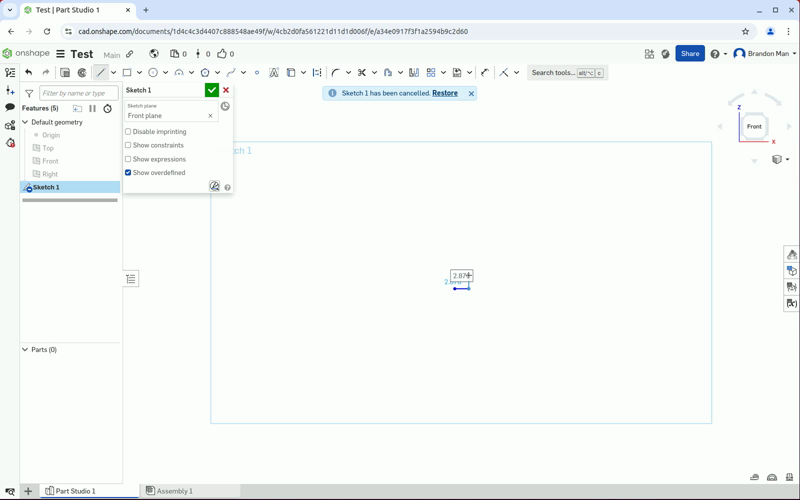
click(468, 274)
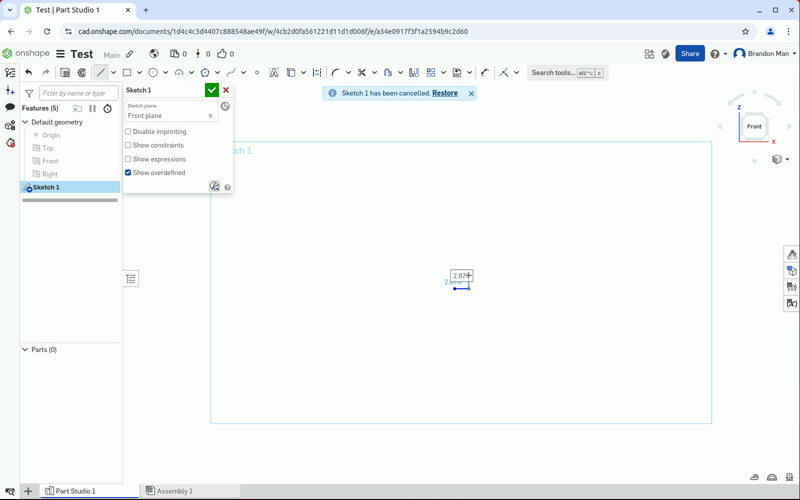
key_up(shift)
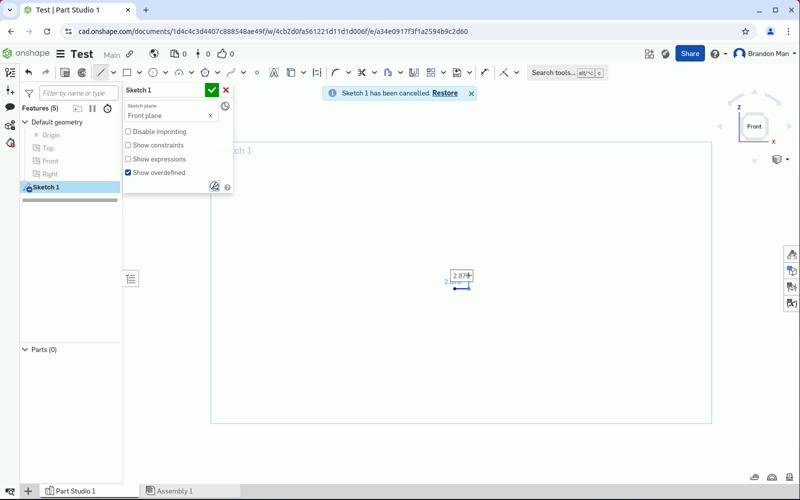
key_down(shift)
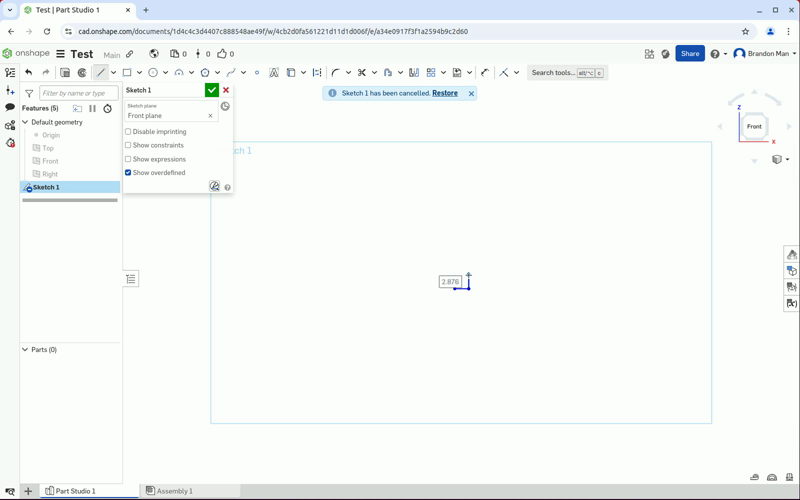
mouse_move(498, 274)
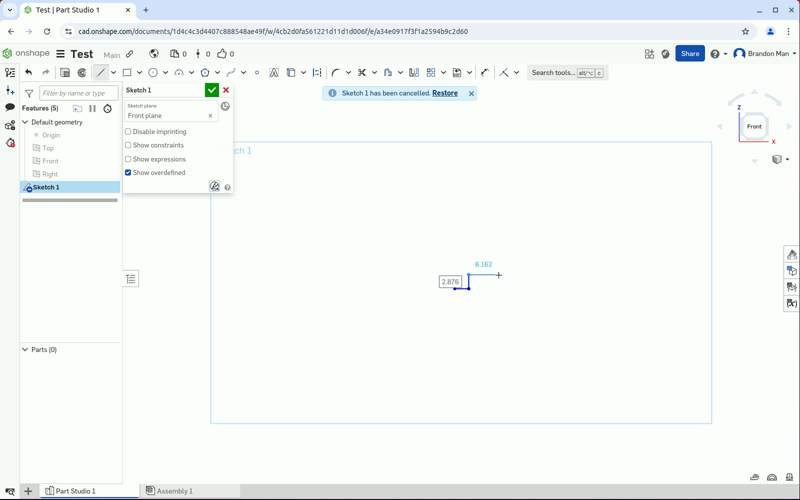
mouse_move(464, 274)
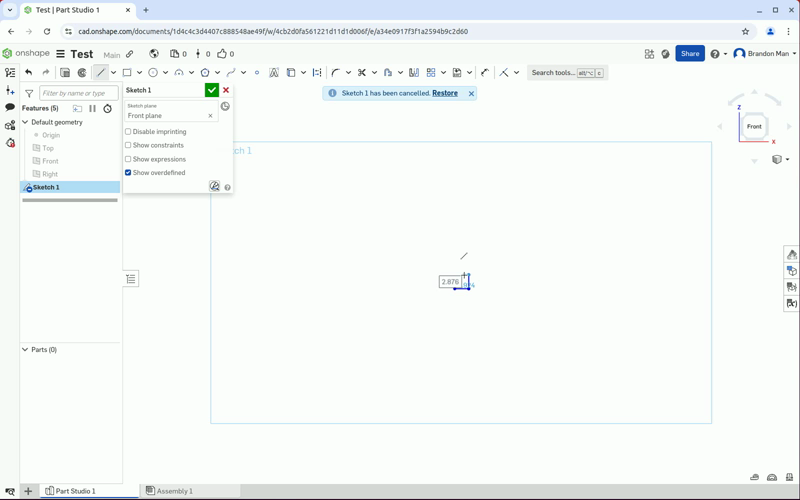
scroll(6)
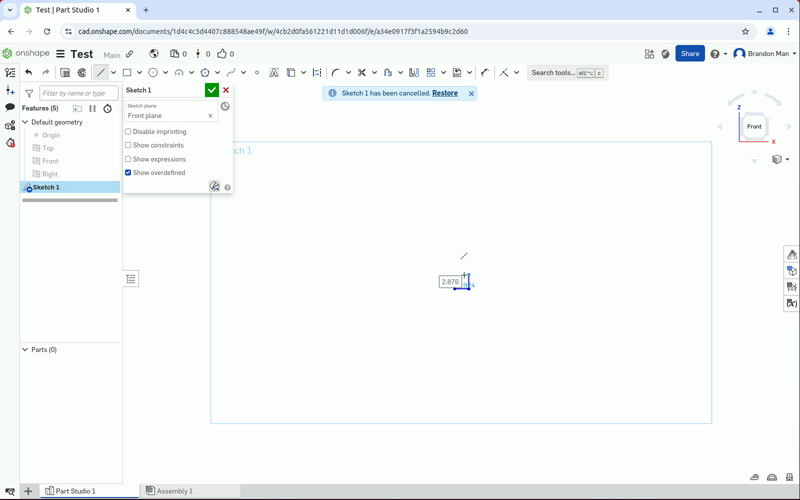
scroll(6)
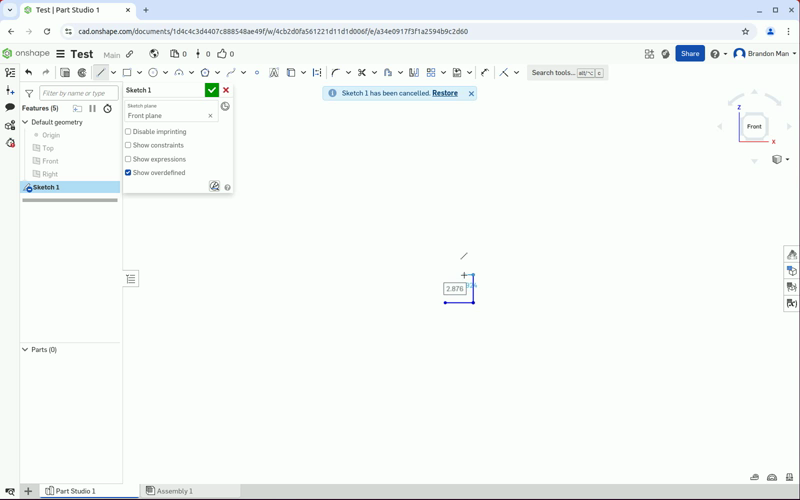
scroll(6)
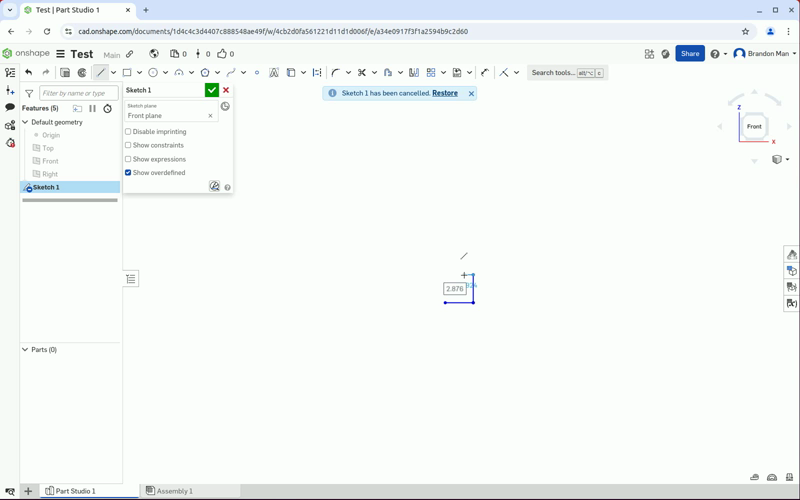
scroll(6)
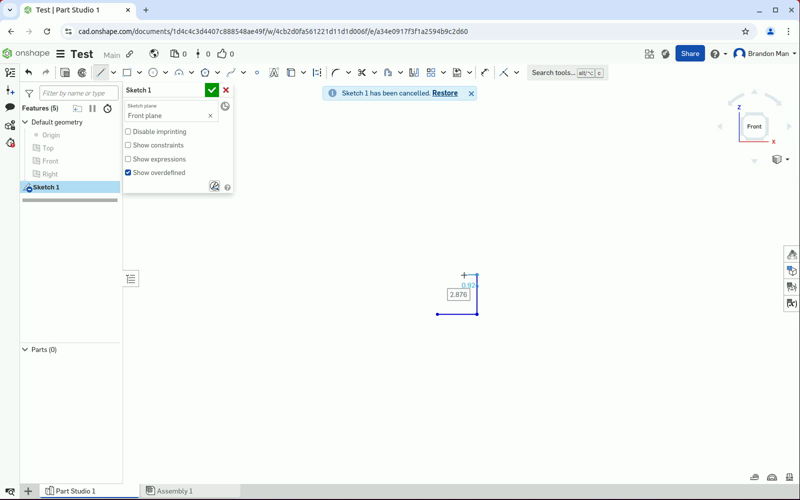
scroll(6)
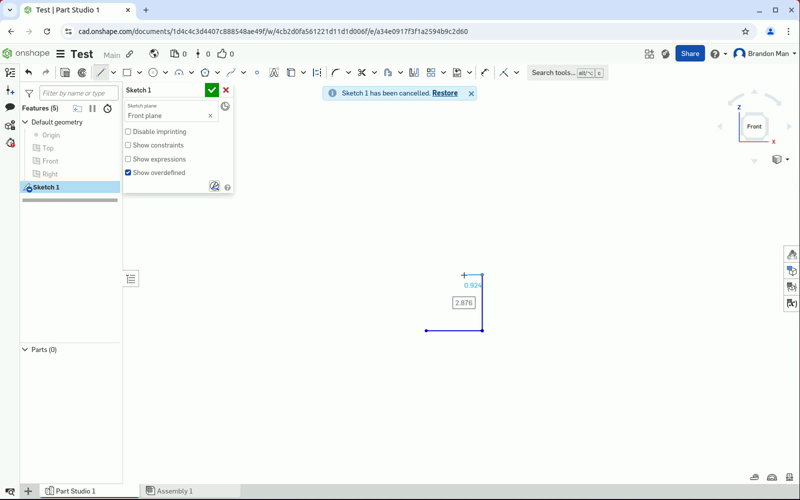
scroll(6)
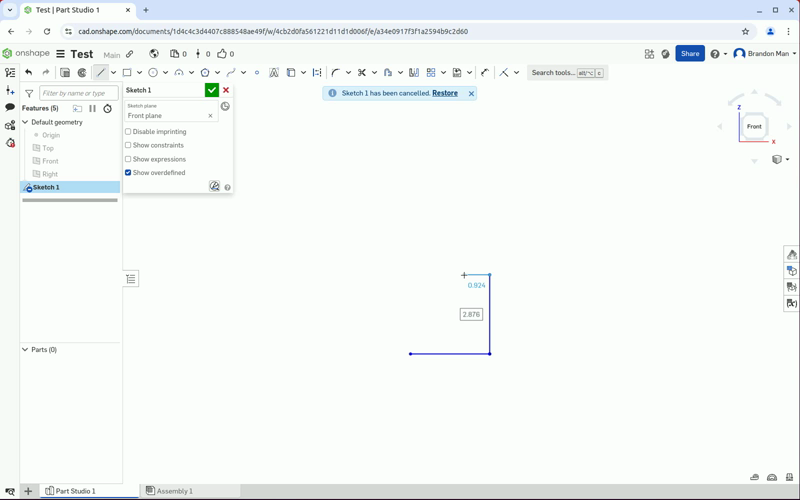
scroll(6)
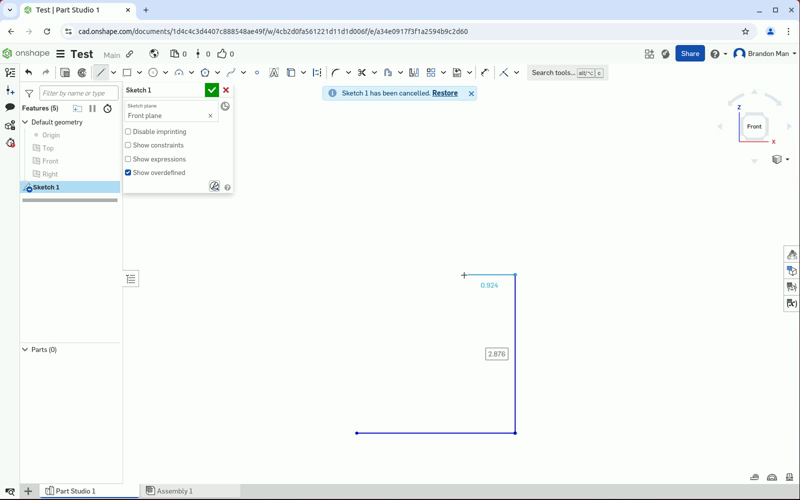
click(464, 274)
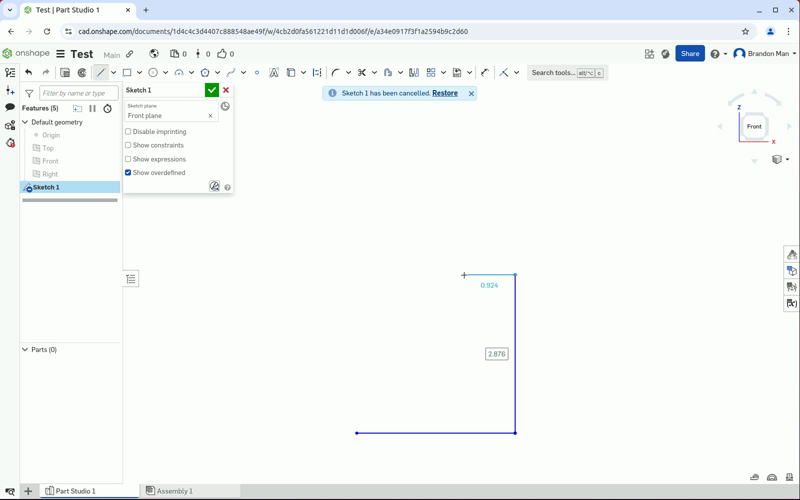
scroll(-6)
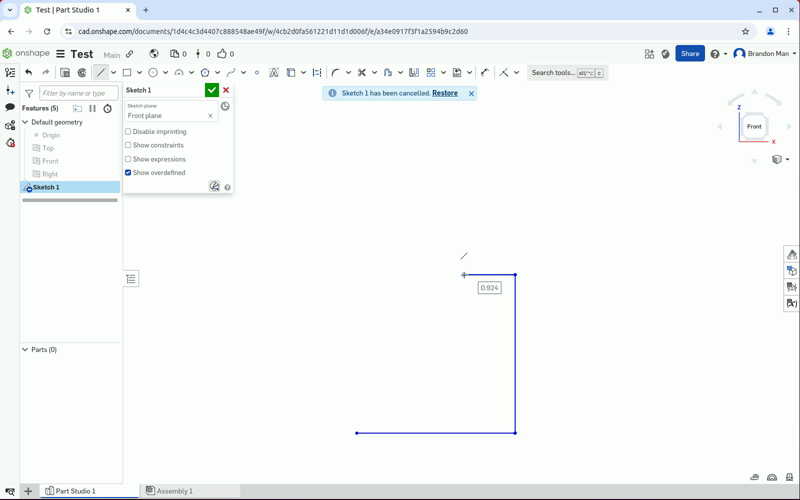
scroll(-6)
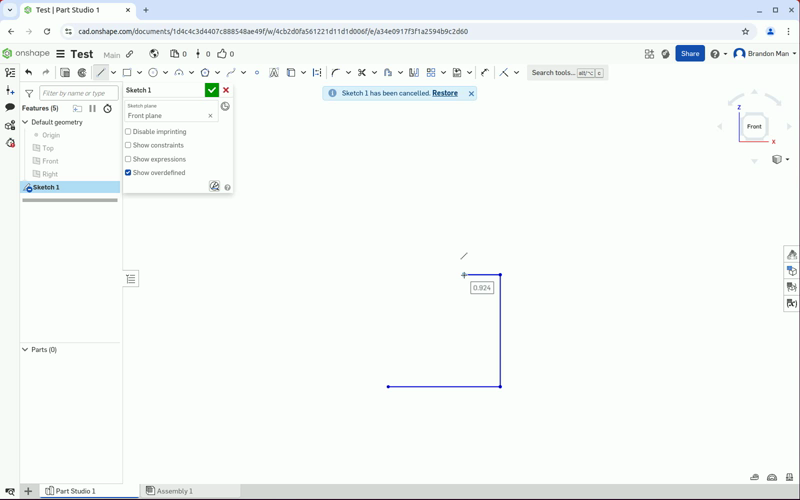
scroll(-6)
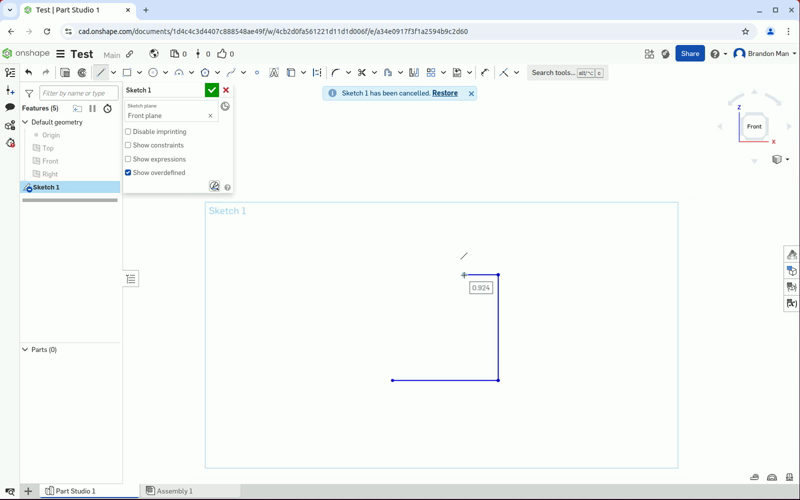
scroll(-6)
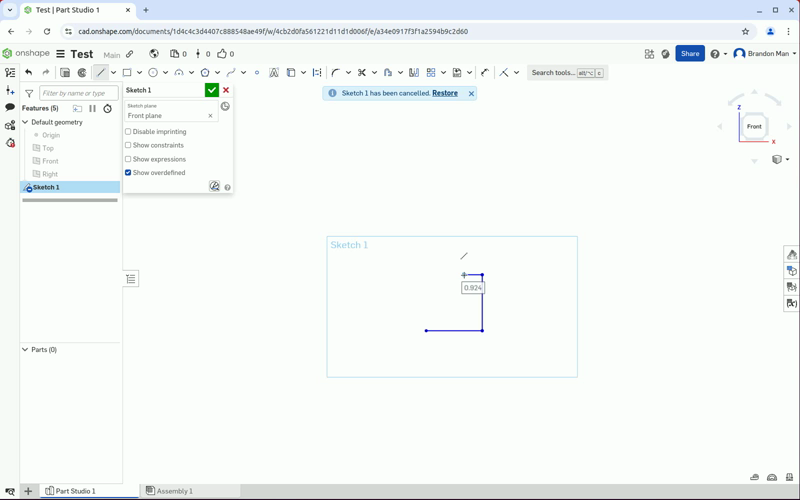
scroll(-6)
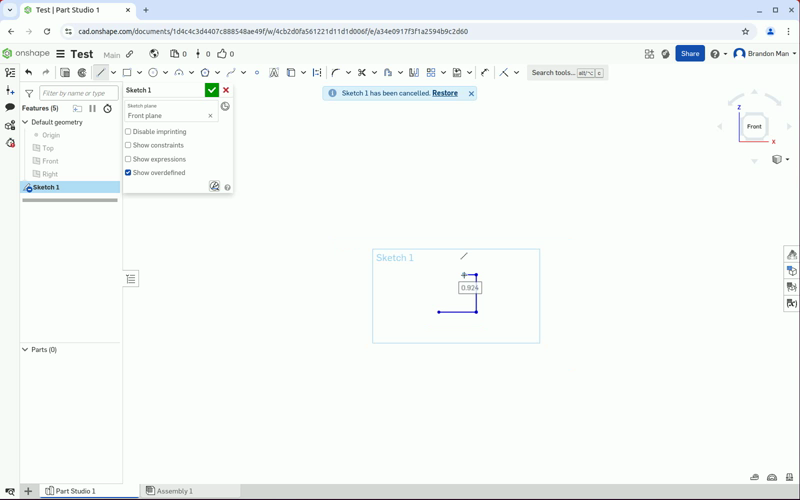
scroll(-6)
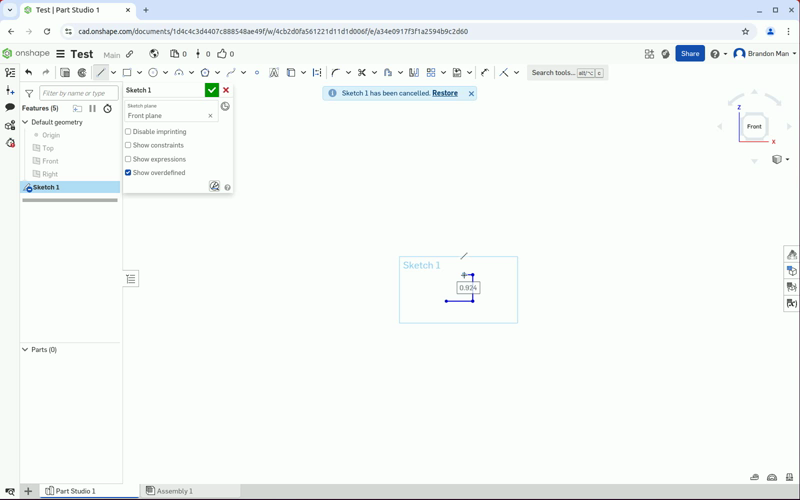
scroll(-6)
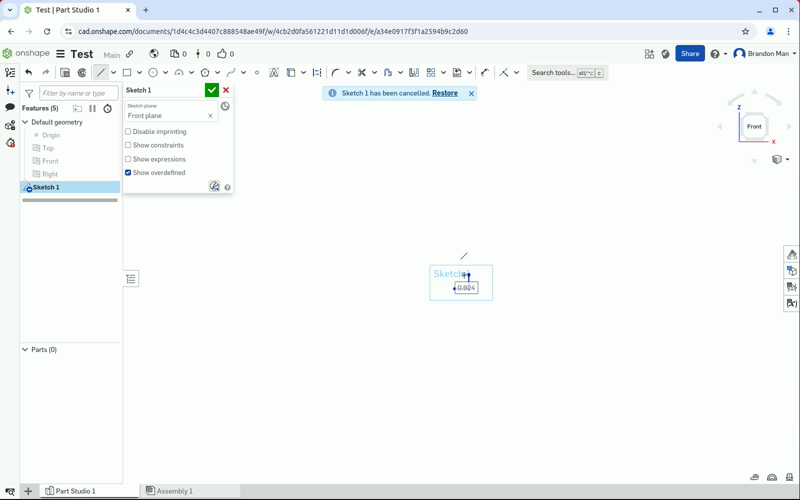
key_up(shift)
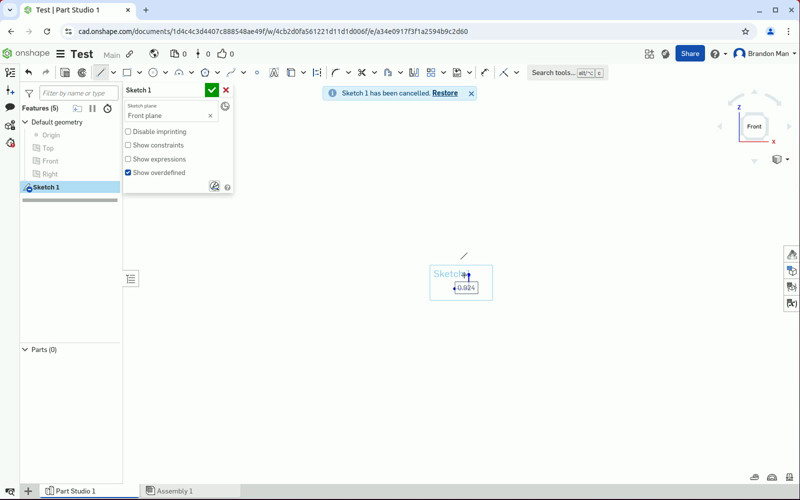
key_down(shift)
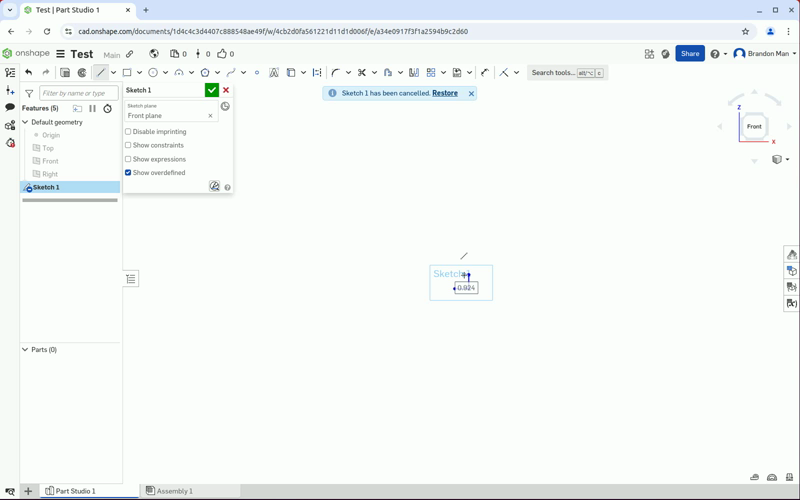
mouse_move(494, 274)
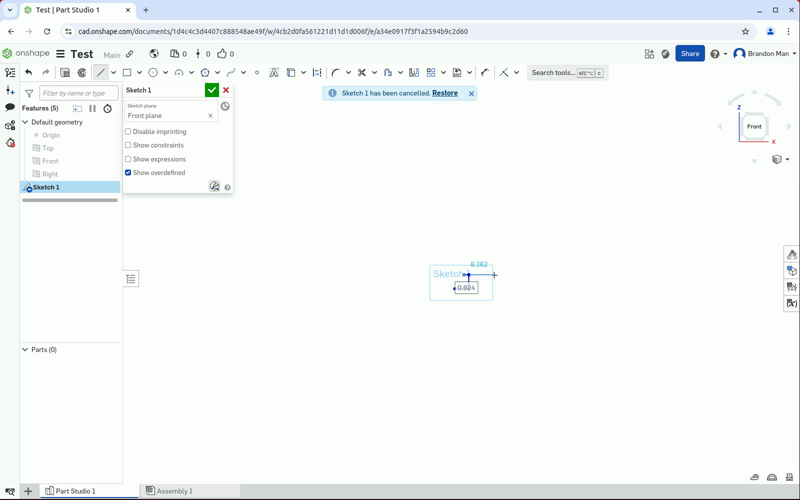
mouse_move(464, 286)
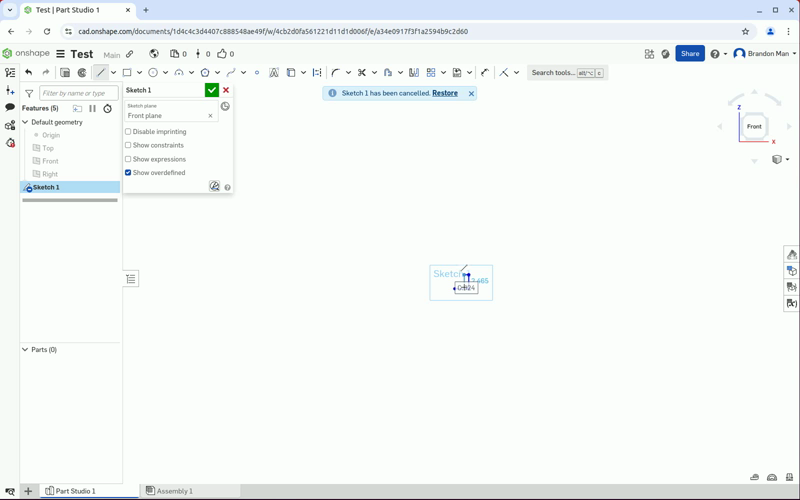
click(464, 286)
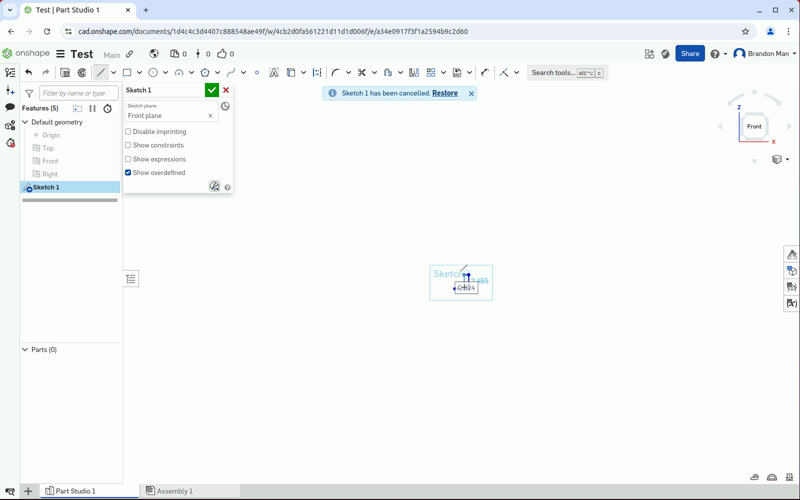
key_up(shift)
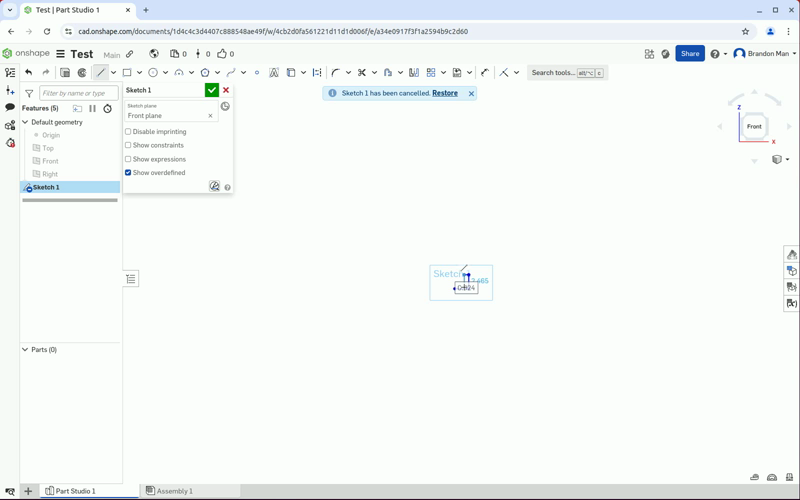
key_down(shift)
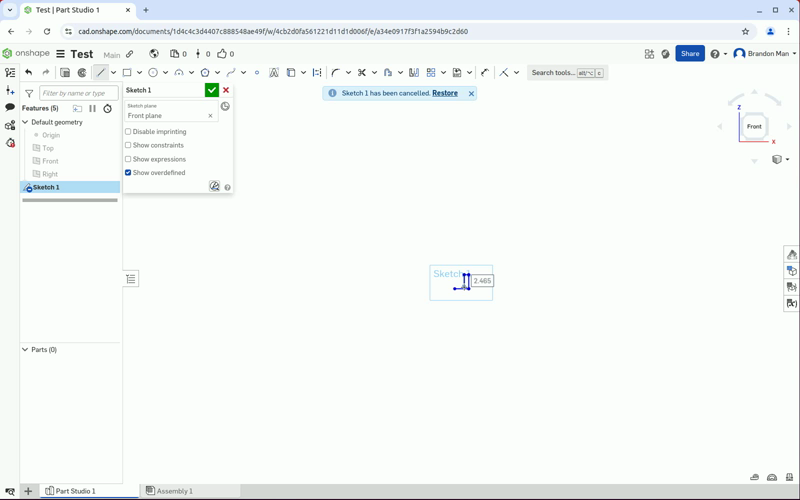
mouse_move(494, 286)
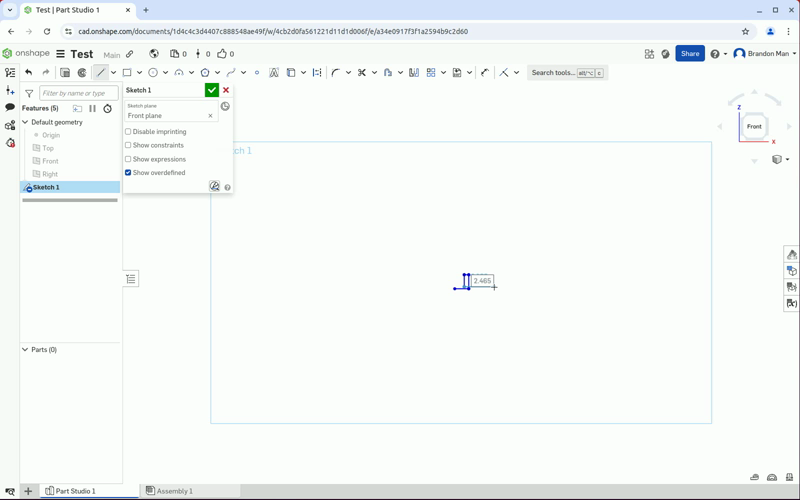
mouse_move(459, 286)
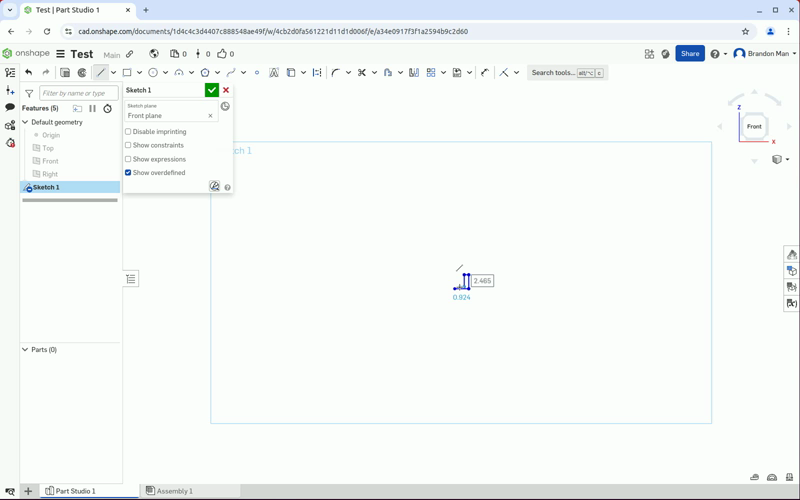
scroll(6)
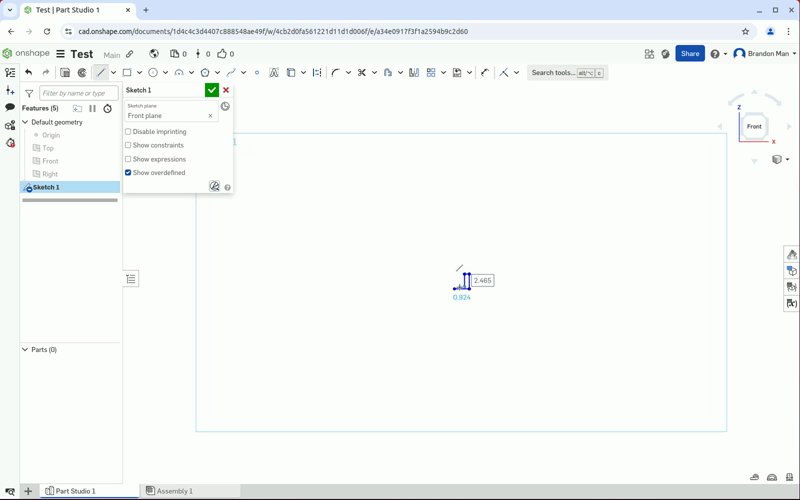
scroll(6)
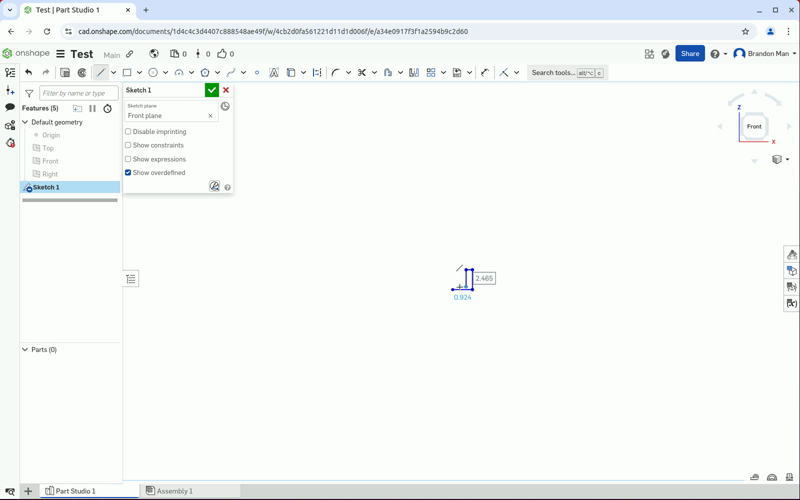
scroll(6)
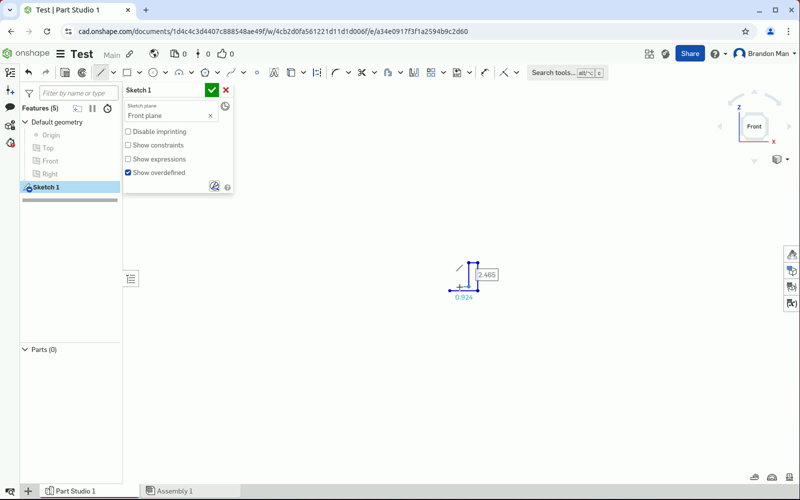
scroll(6)
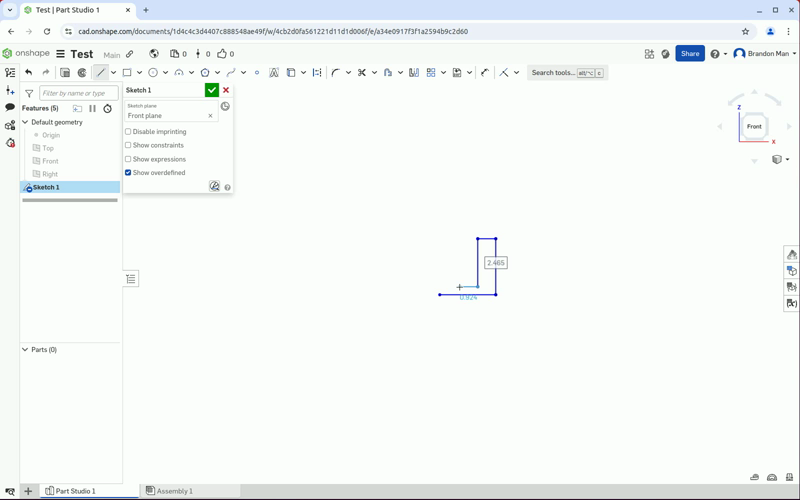
scroll(6)
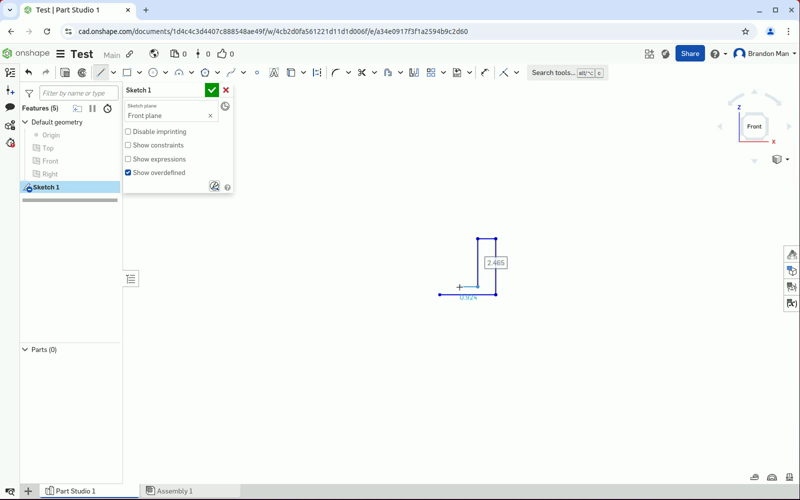
scroll(6)
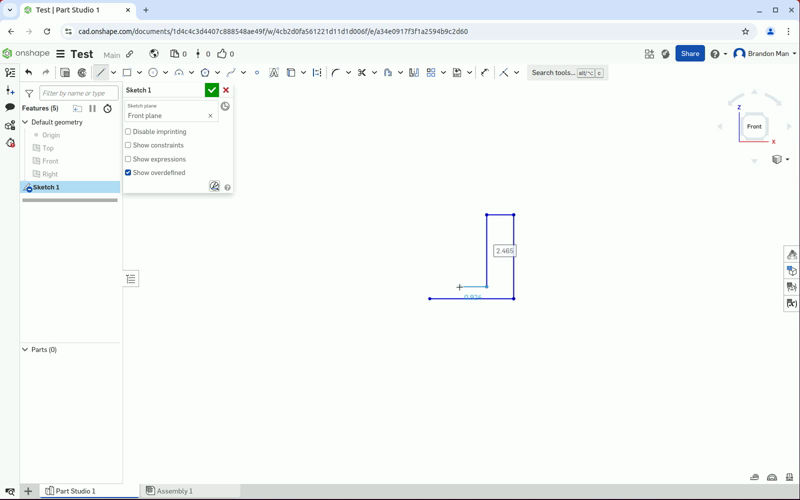
scroll(6)
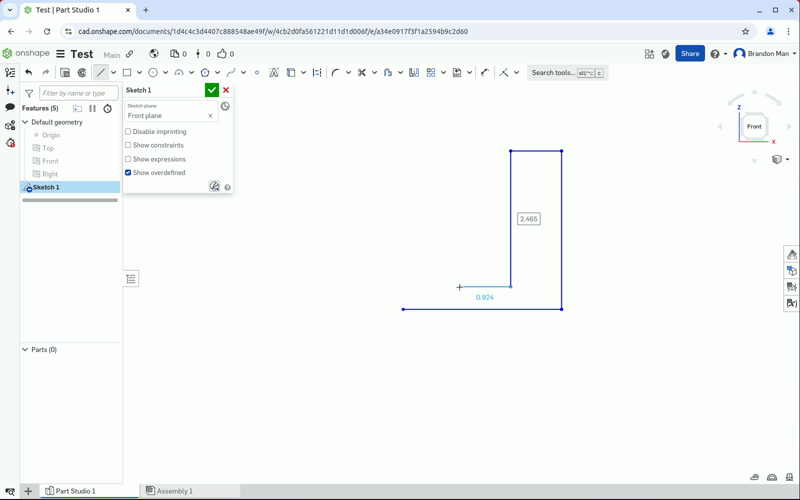
click(459, 286)
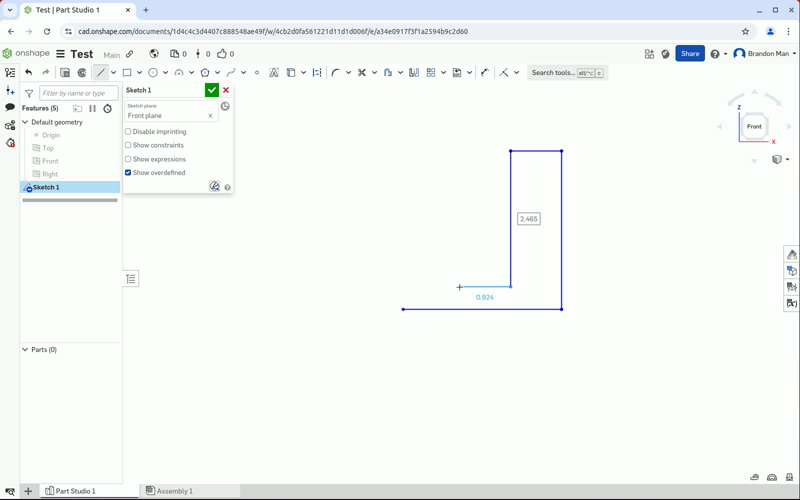
scroll(-6)
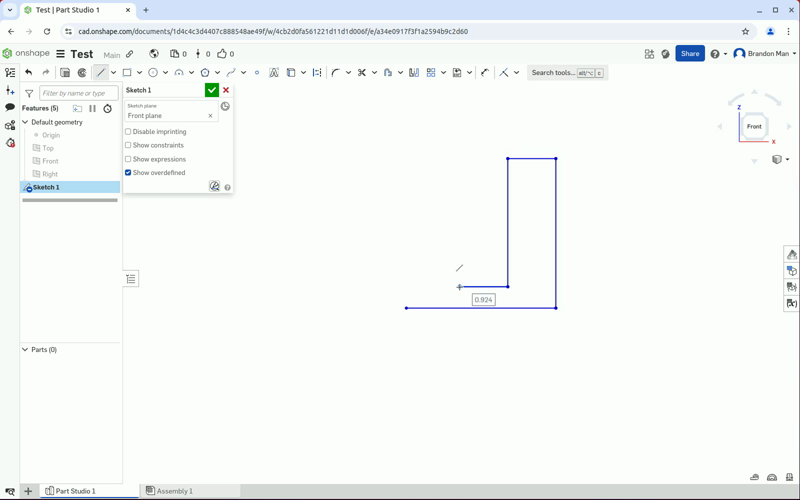
scroll(-6)
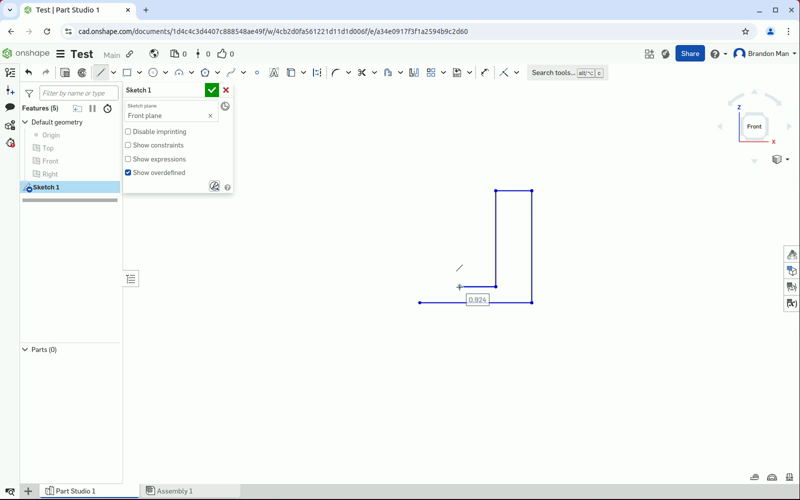
scroll(-6)
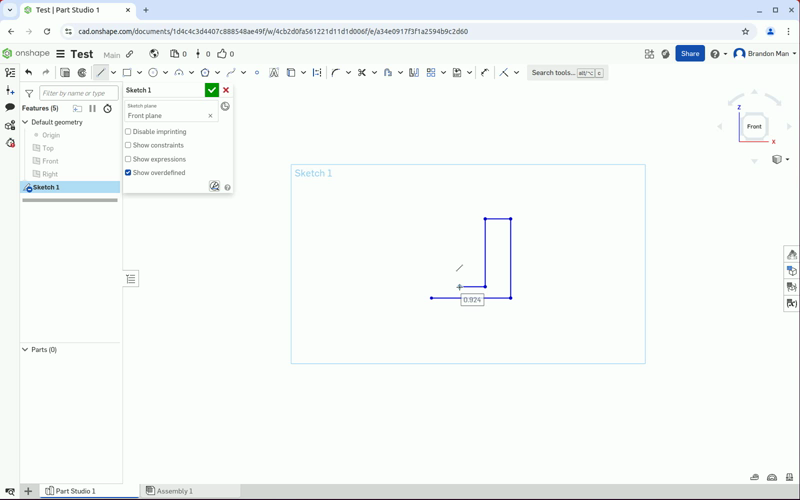
scroll(-6)
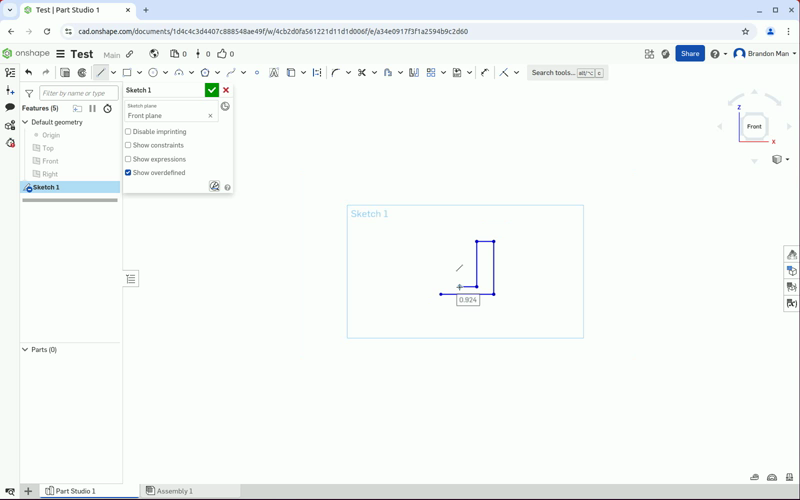
scroll(-6)
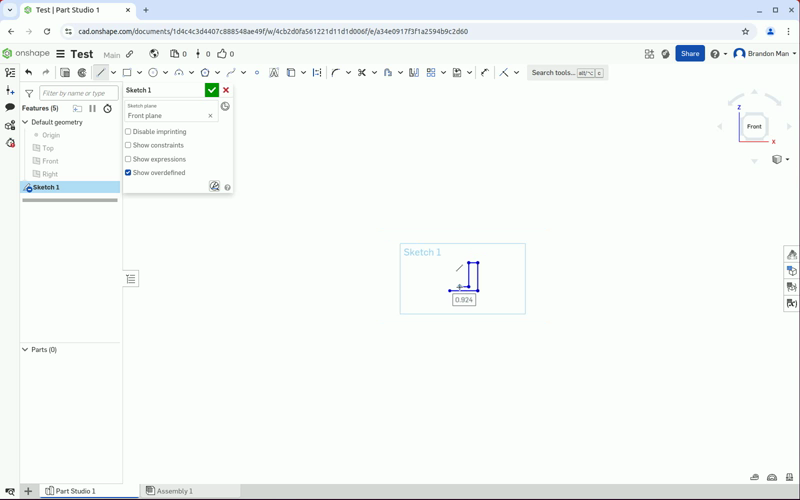
scroll(-6)
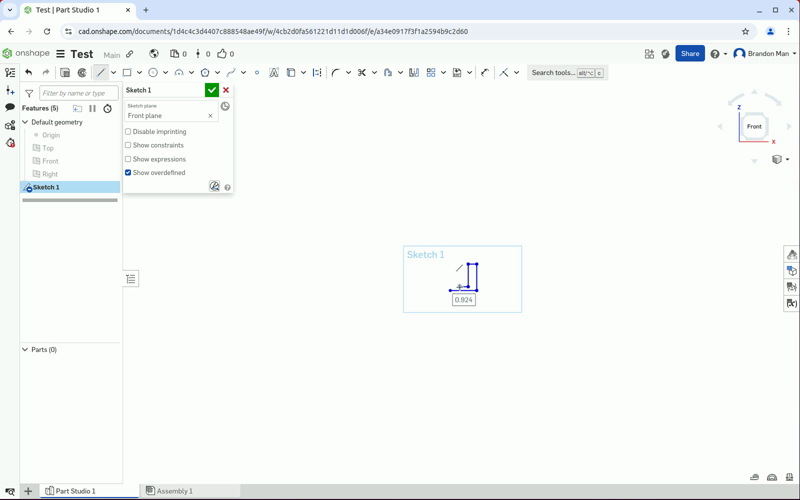
scroll(-6)
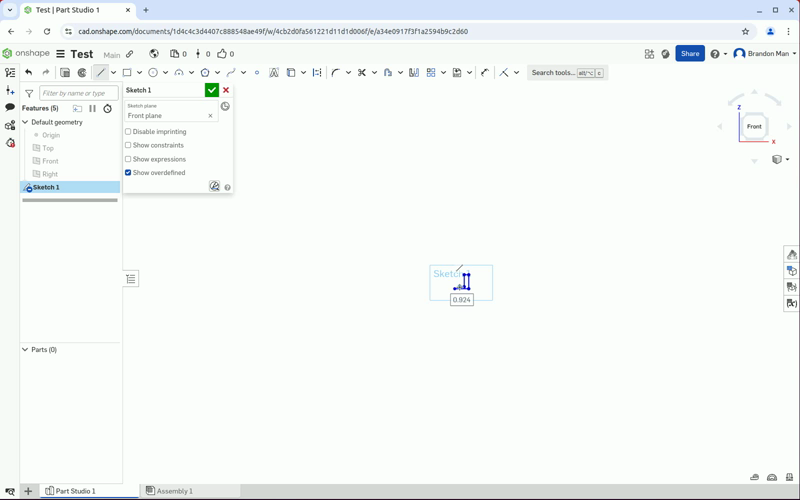
key_up(shift)
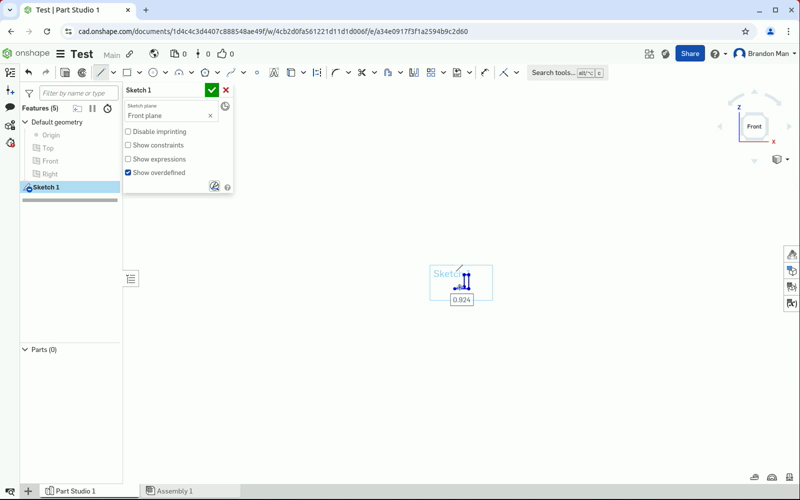
key_down(shift)
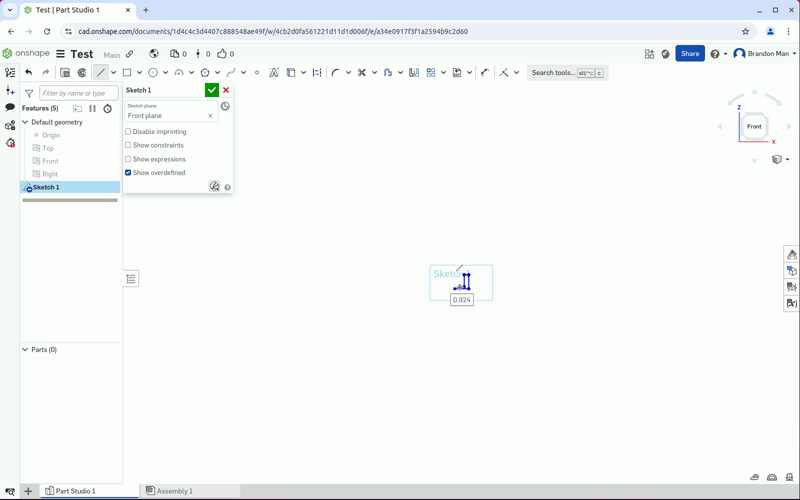
mouse_move(489, 286)
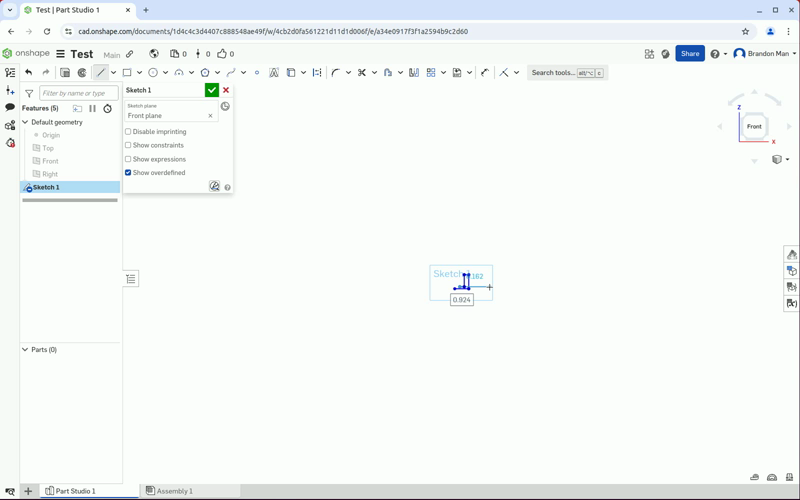
mouse_move(459, 274)
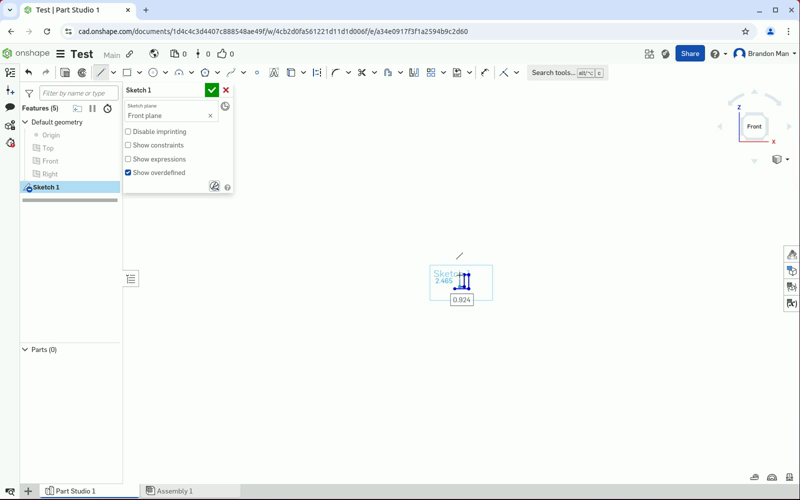
click(459, 274)
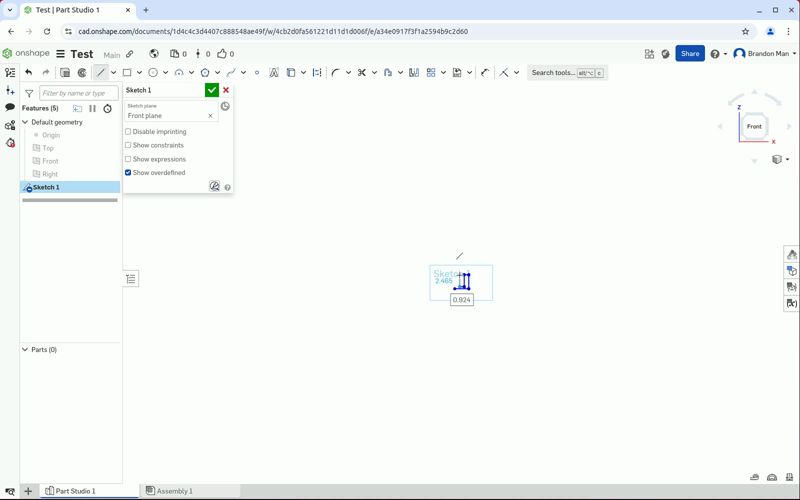
key_up(shift)
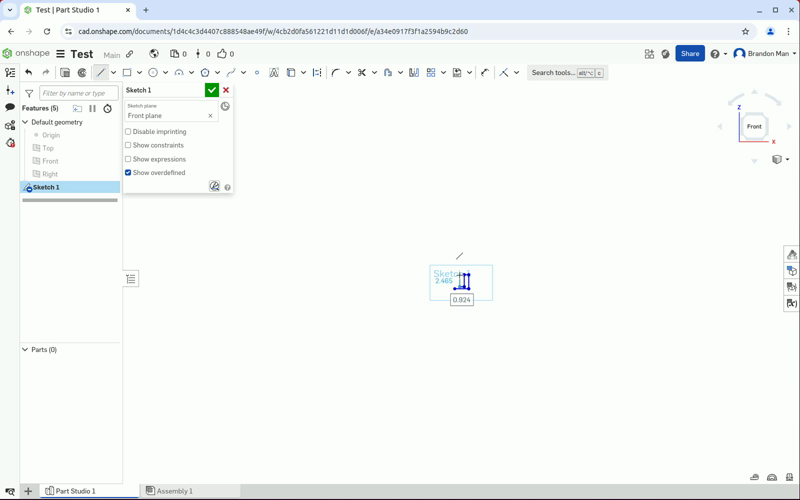
key_down(shift)
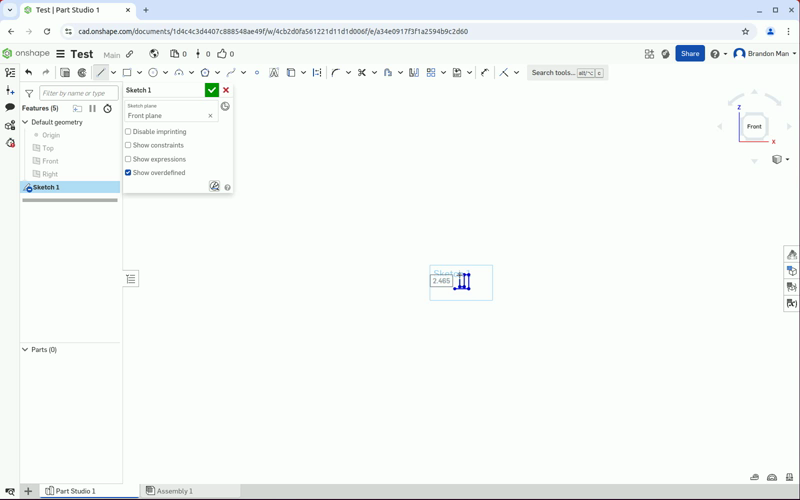
mouse_move(489, 274)
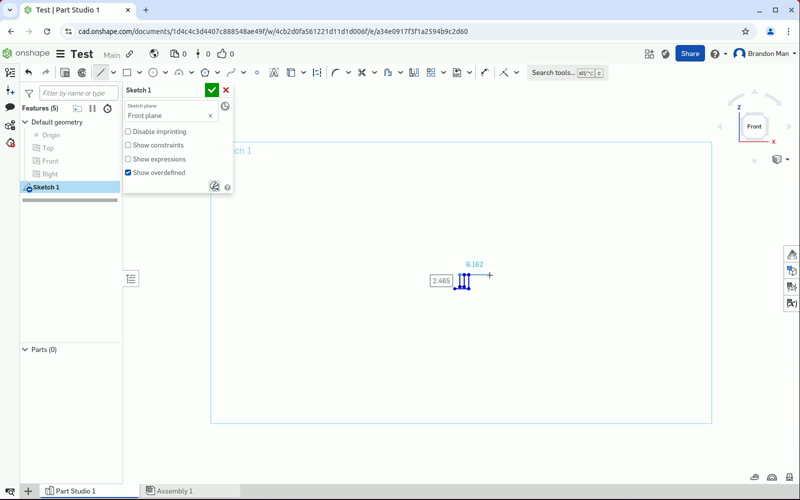
mouse_move(454, 274)
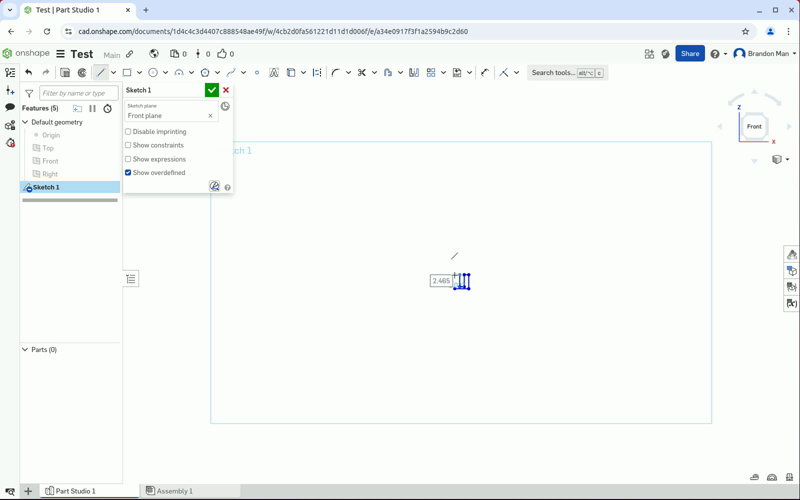
scroll(6)
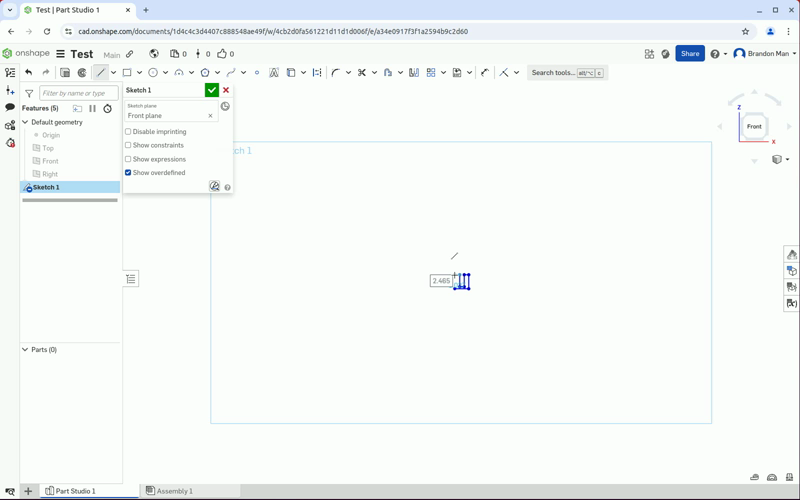
scroll(6)
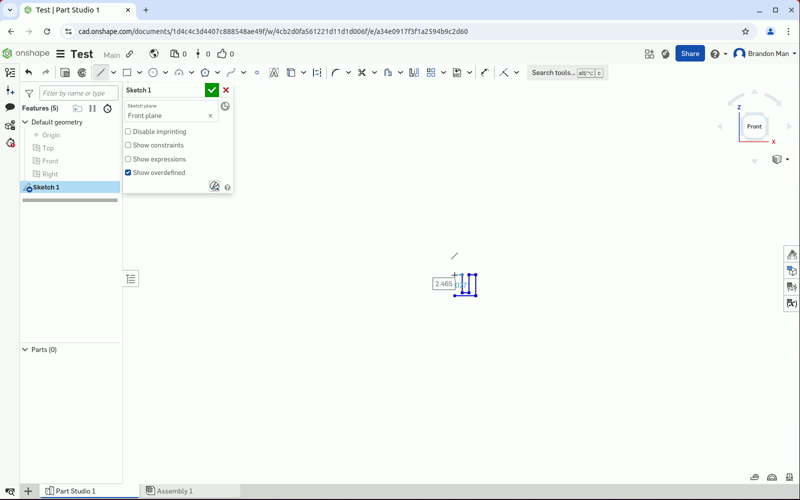
scroll(6)
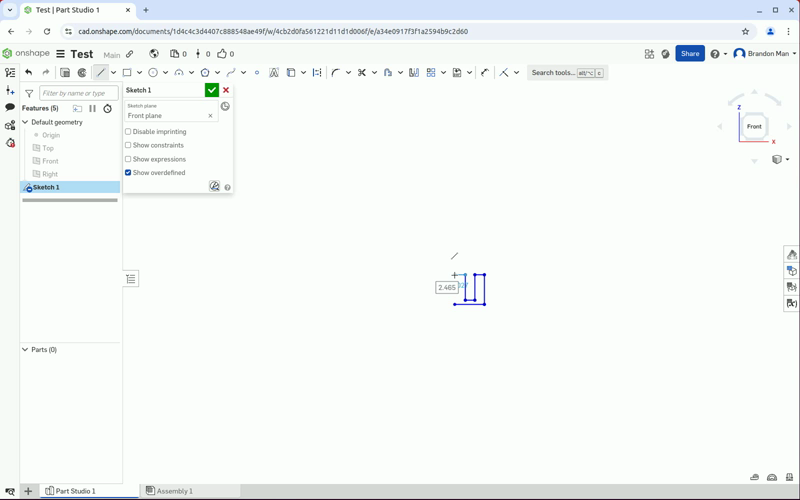
scroll(6)
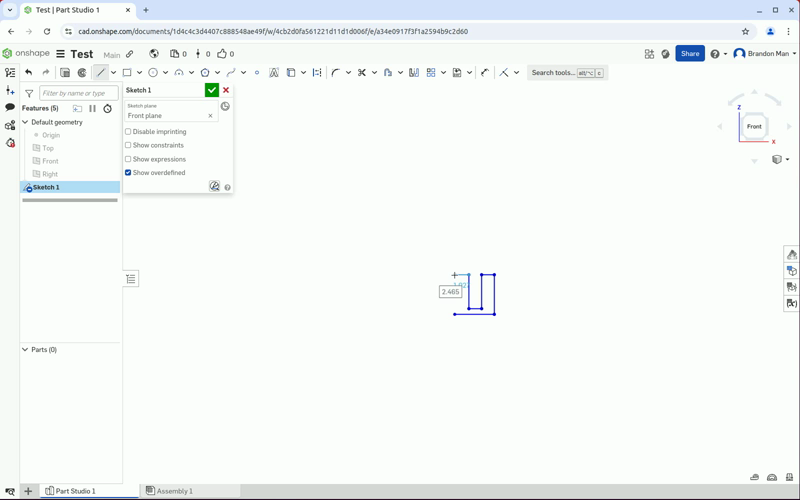
scroll(6)
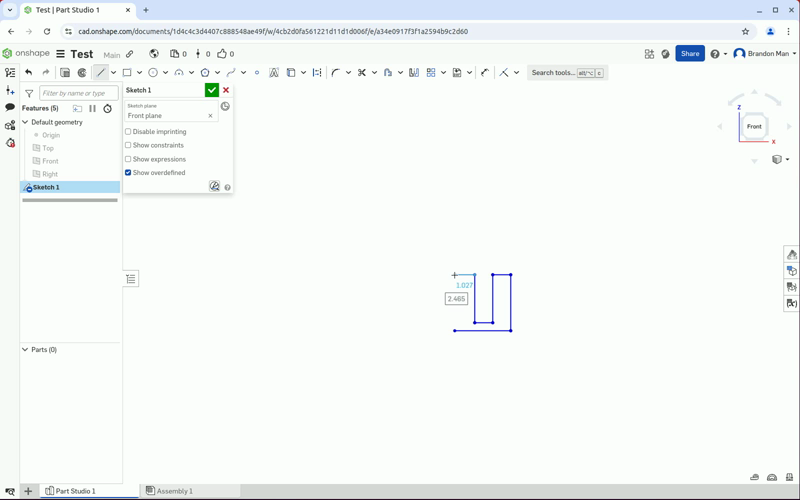
scroll(6)
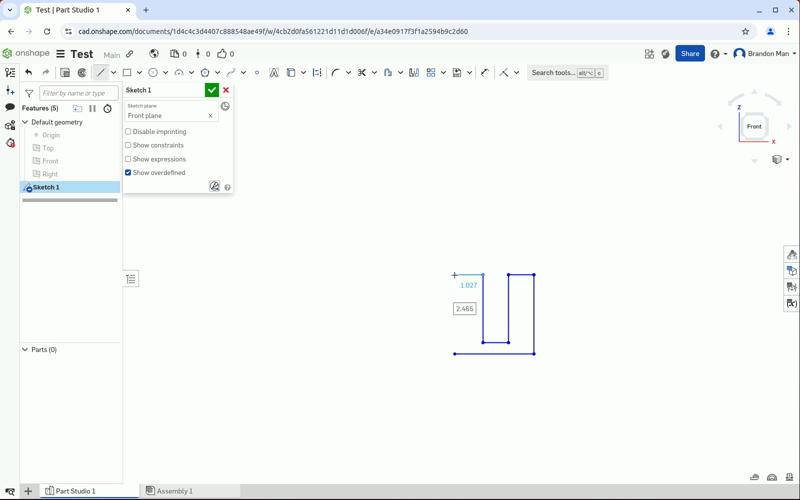
scroll(6)
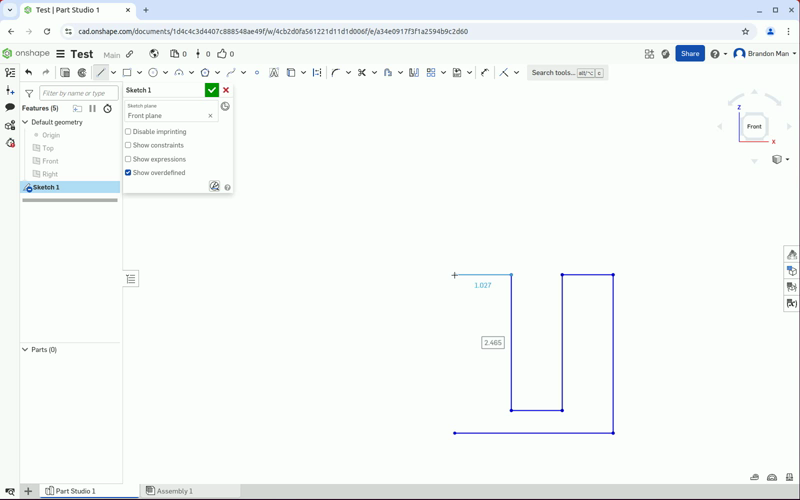
click(454, 274)
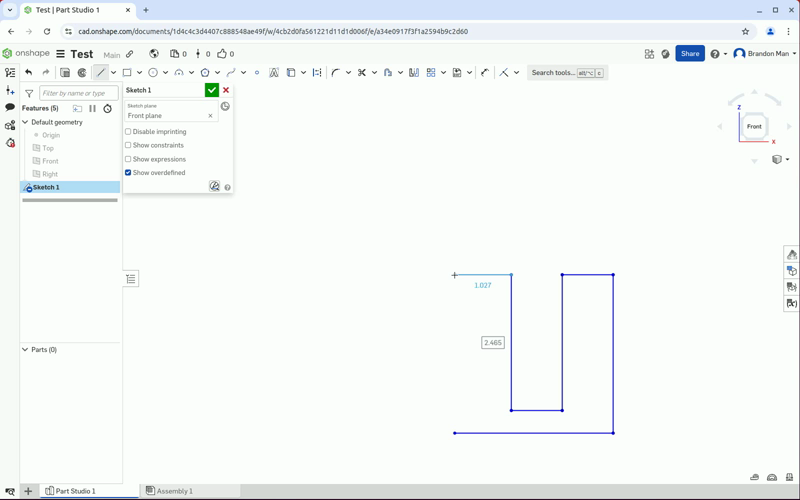
scroll(-6)
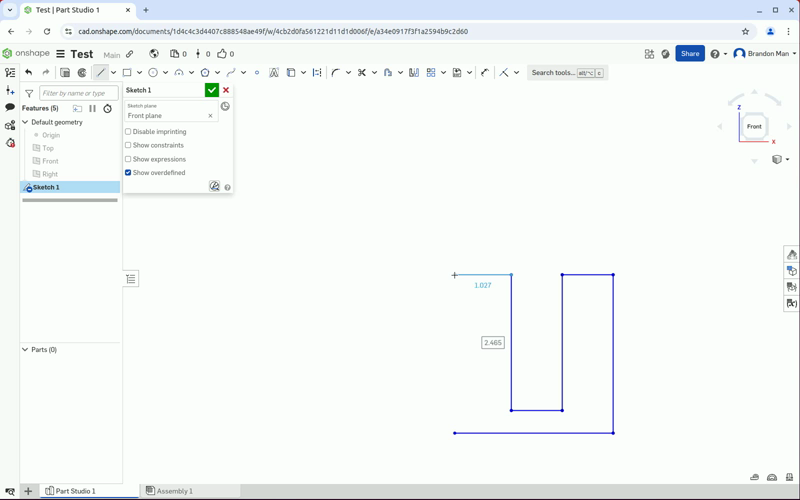
scroll(-6)
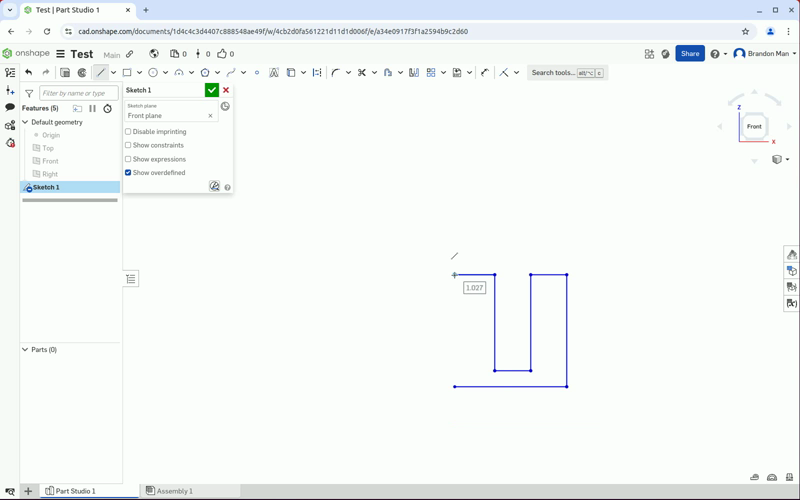
scroll(-6)
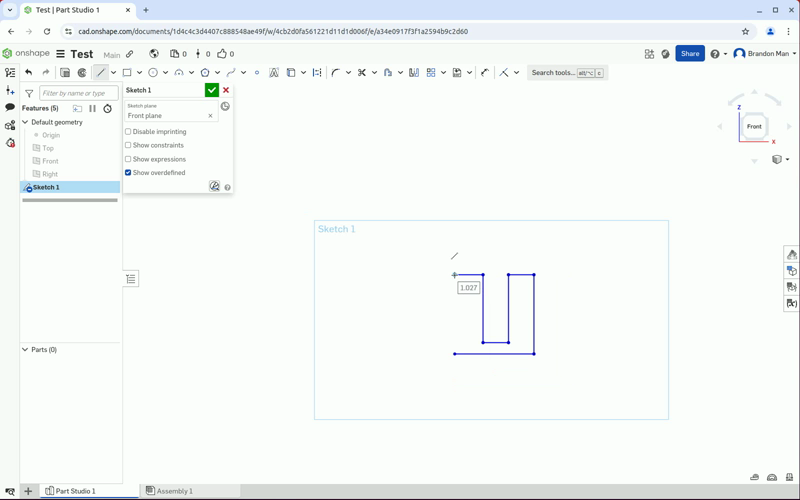
scroll(-6)
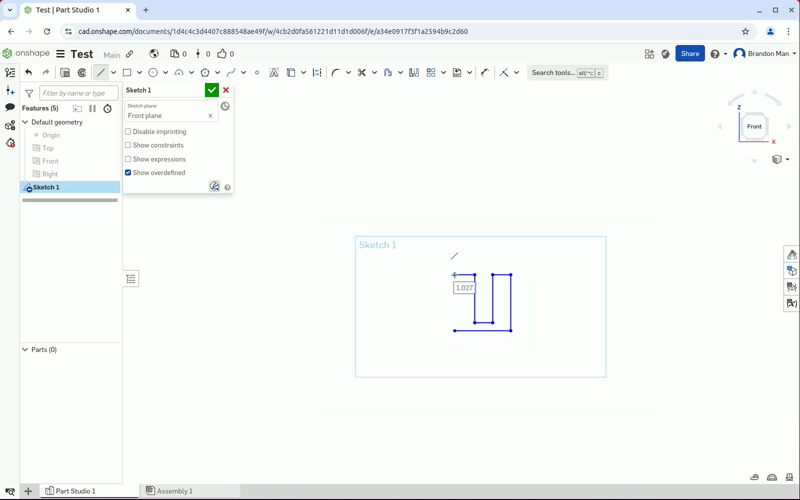
scroll(-6)
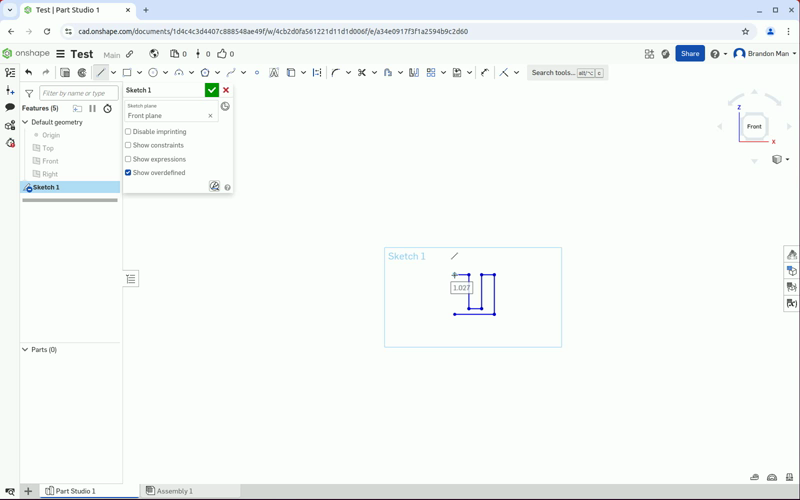
scroll(-6)
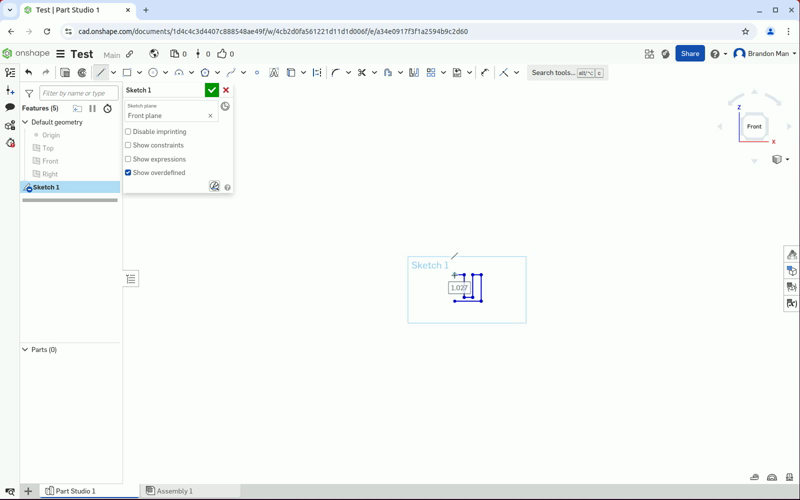
scroll(-6)
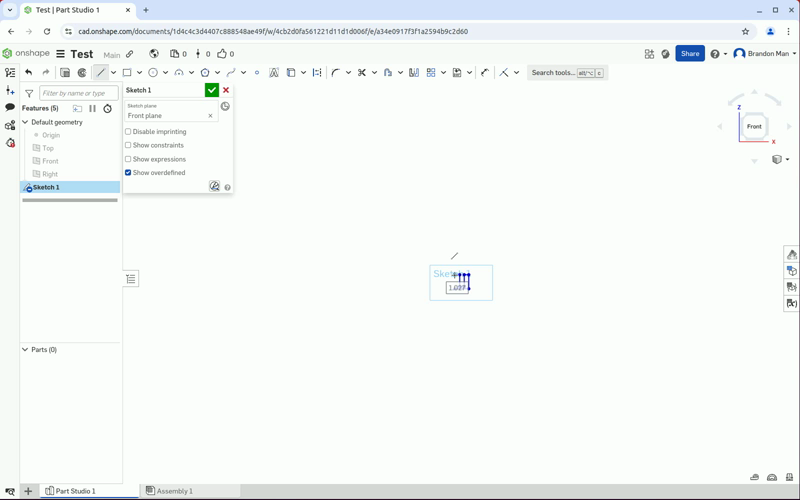
key_up(shift)
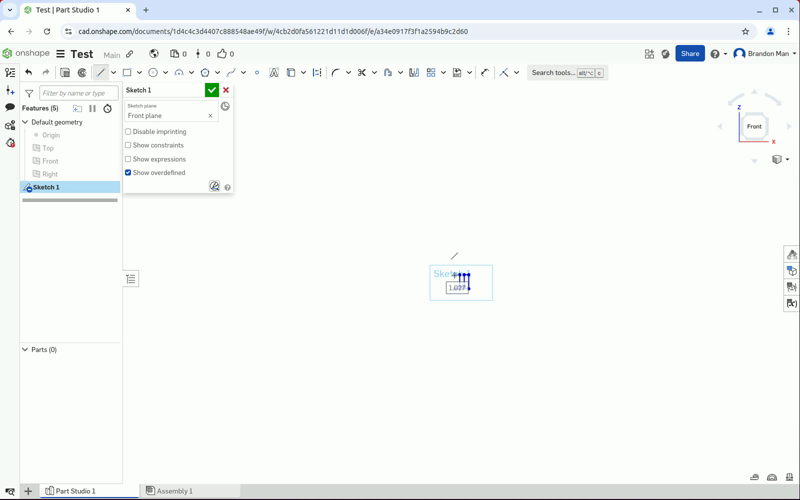
mouse_move(484, 274)
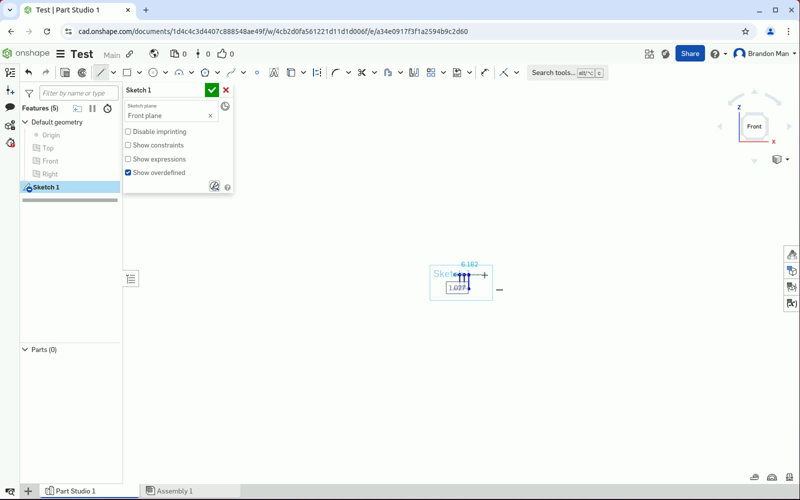
key_down(shift)
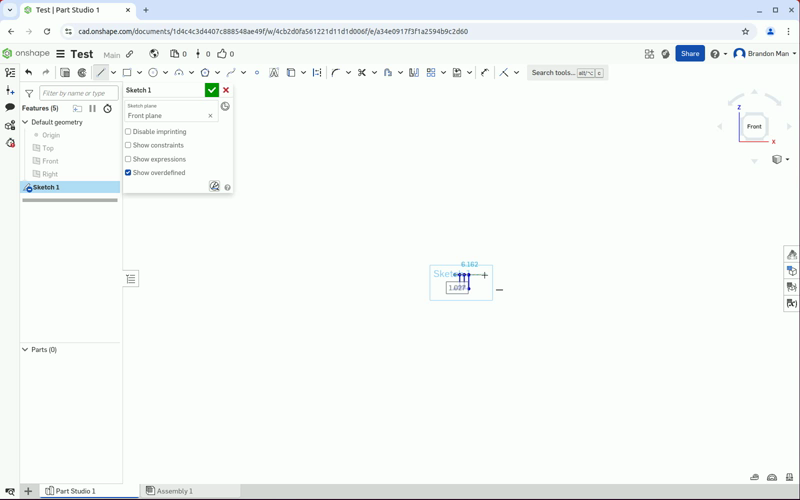
mouse_move(454, 288)
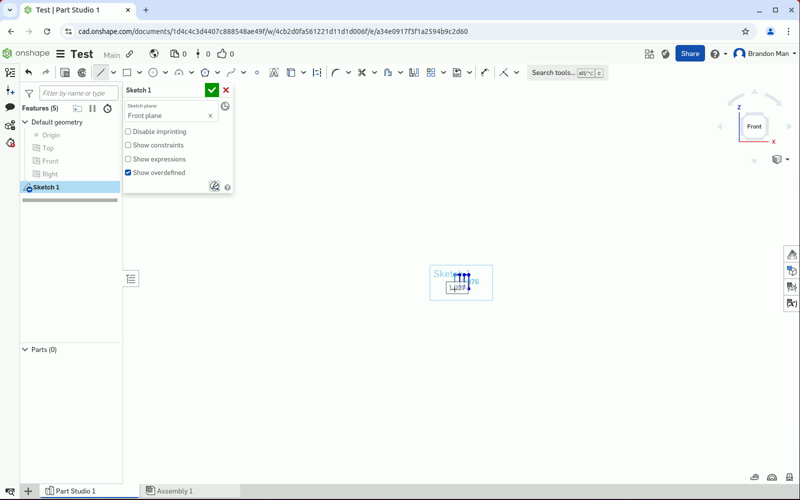
key_up(shift)
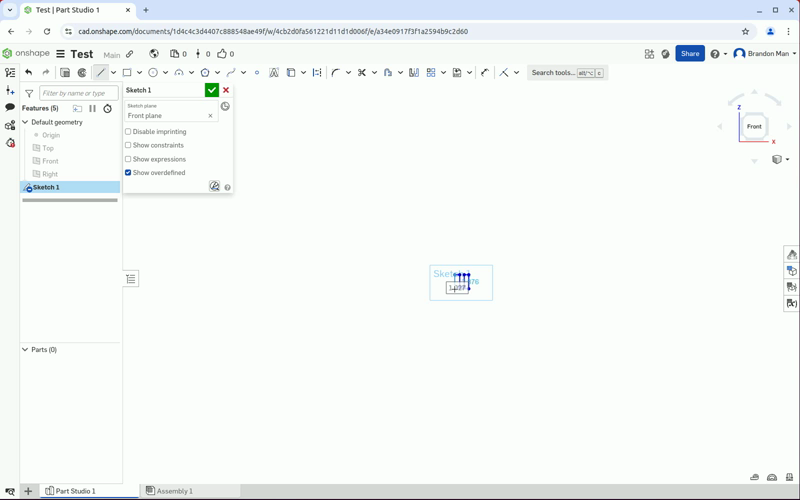
click(454, 288)
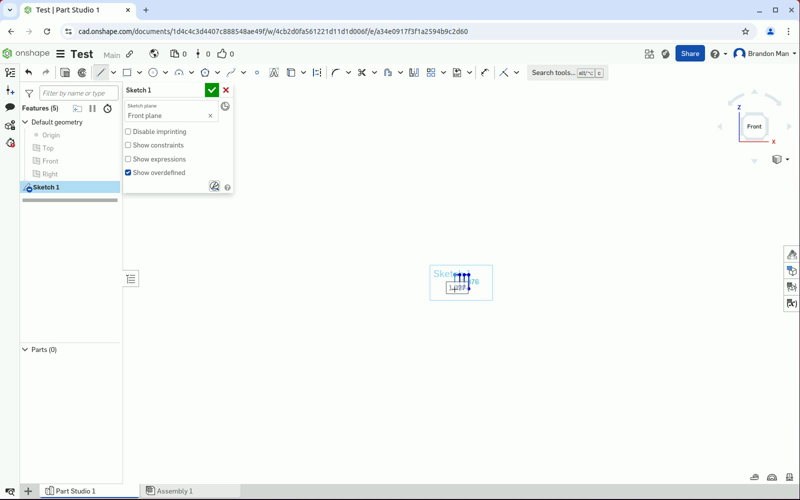
key(esc)
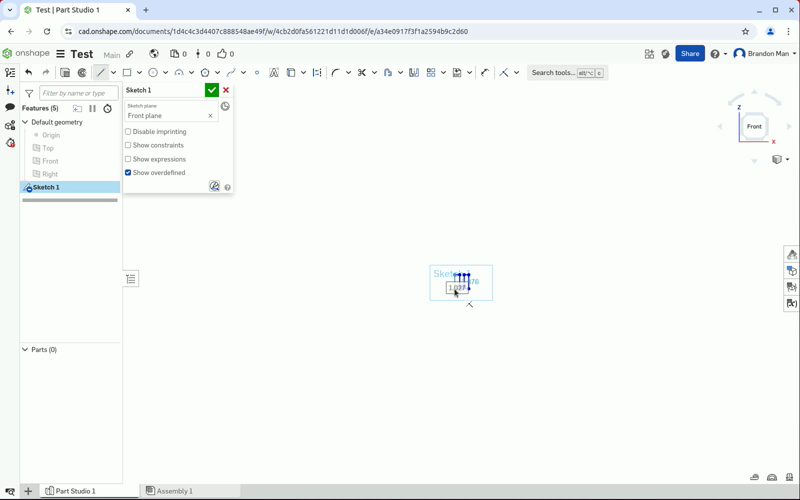
mouse_move(468, 278)
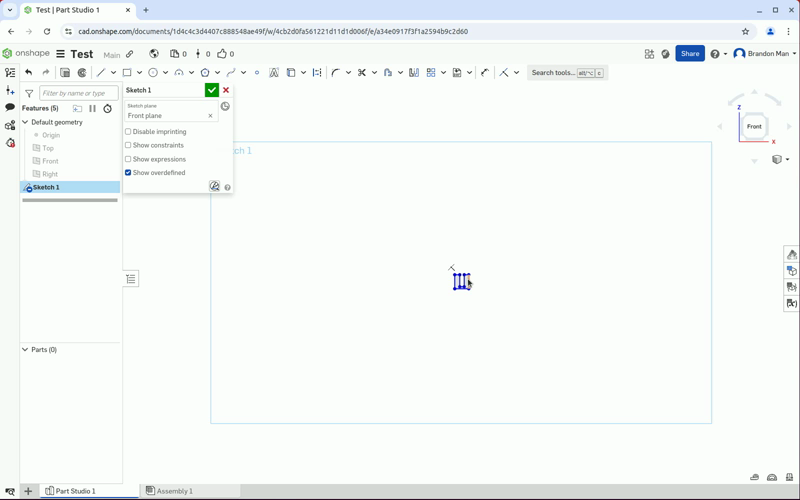
scroll(6)
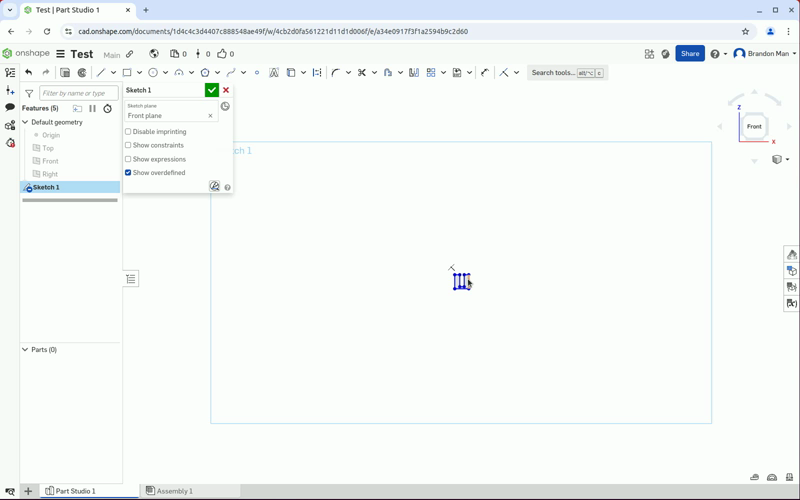
scroll(6)
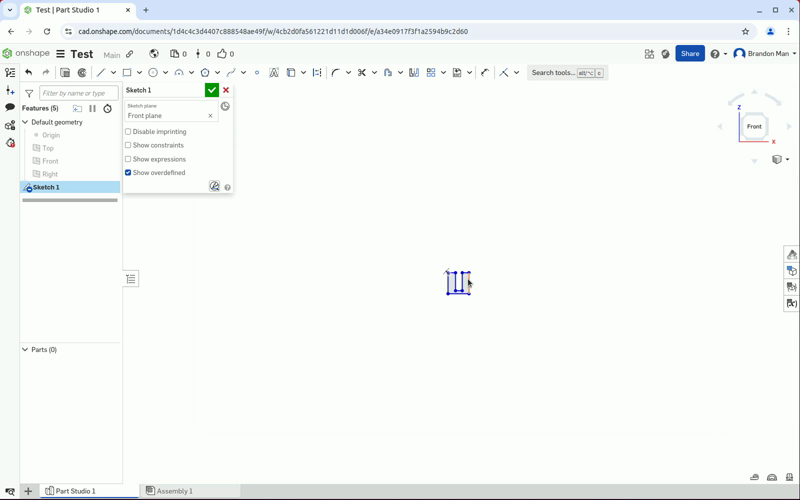
scroll(6)
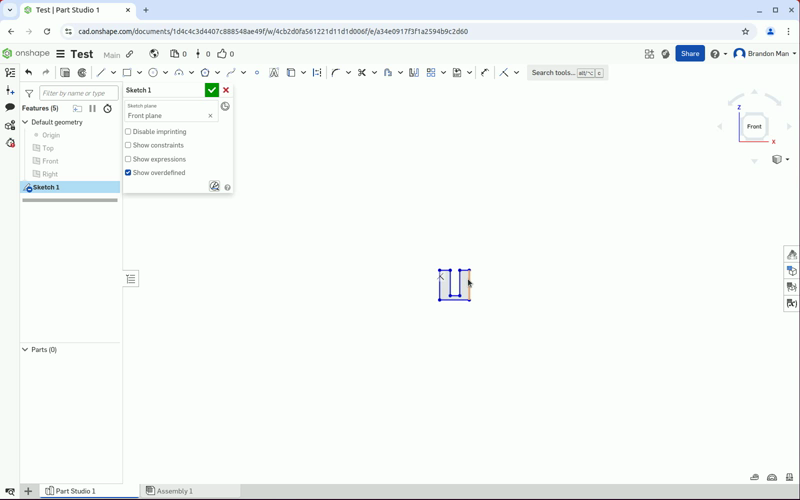
scroll(6)
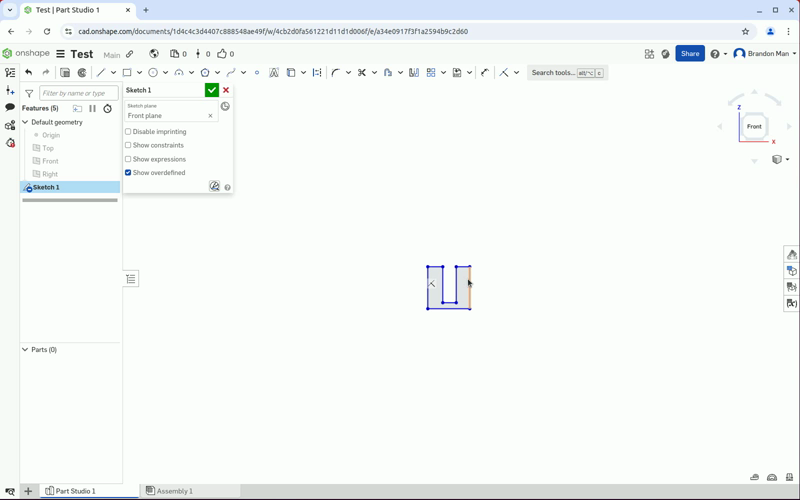
scroll(6)
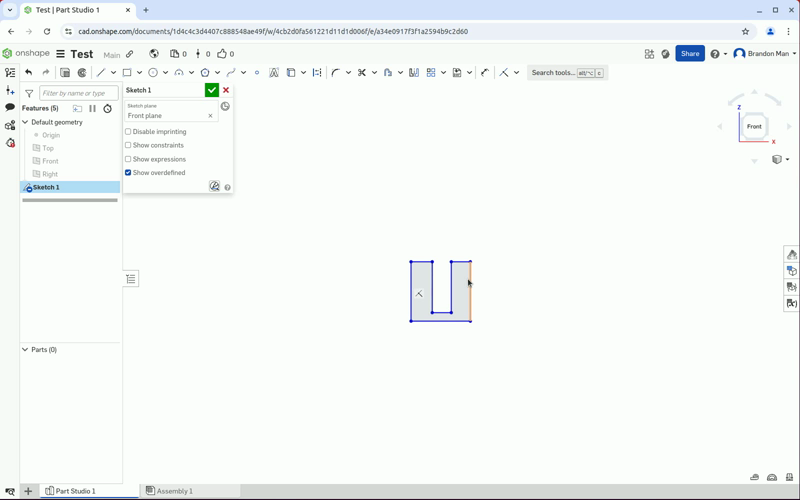
scroll(6)
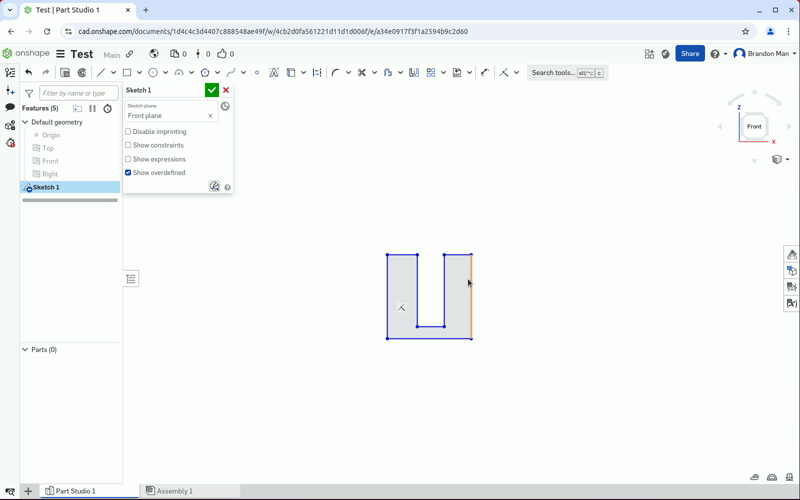
scroll(6)
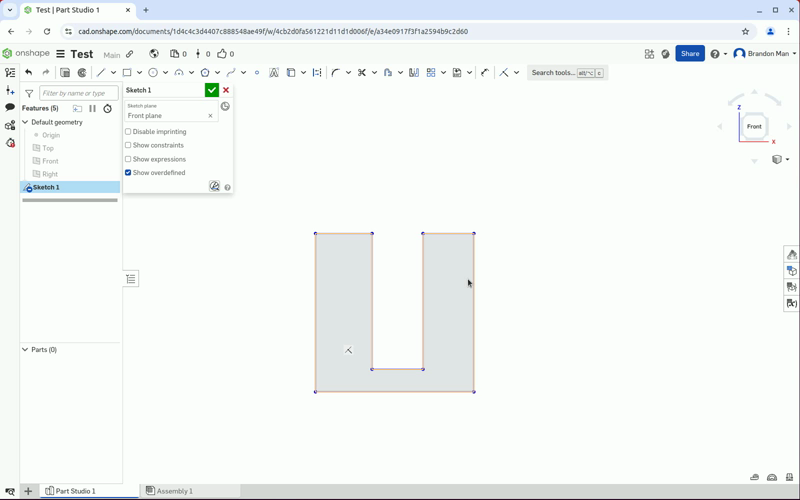
click(468, 278)
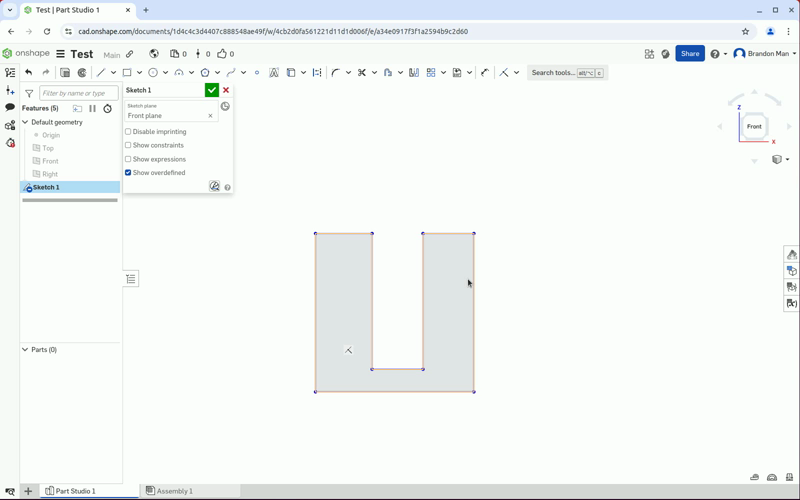
scroll(-6)
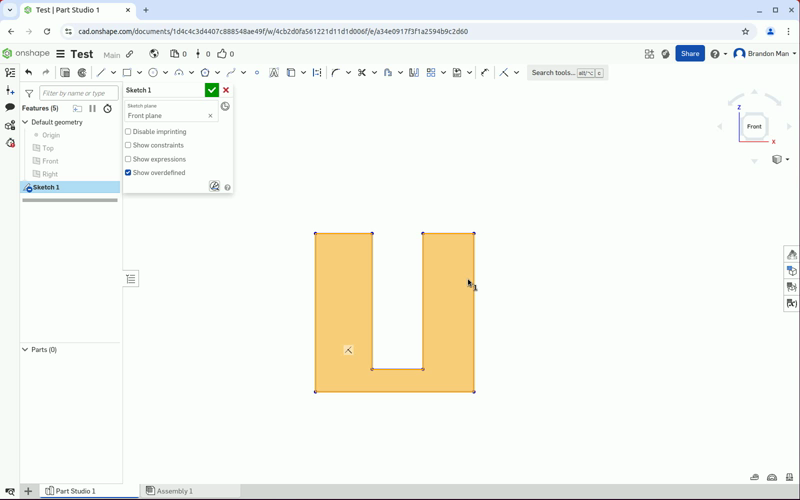
scroll(-6)
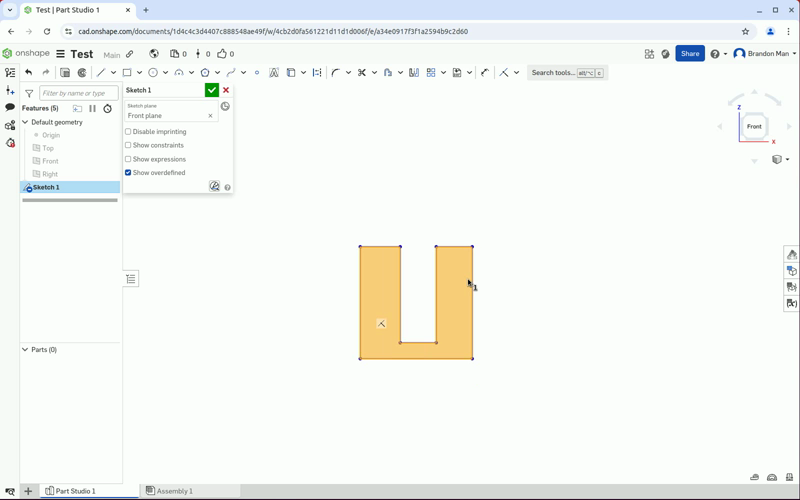
scroll(-6)
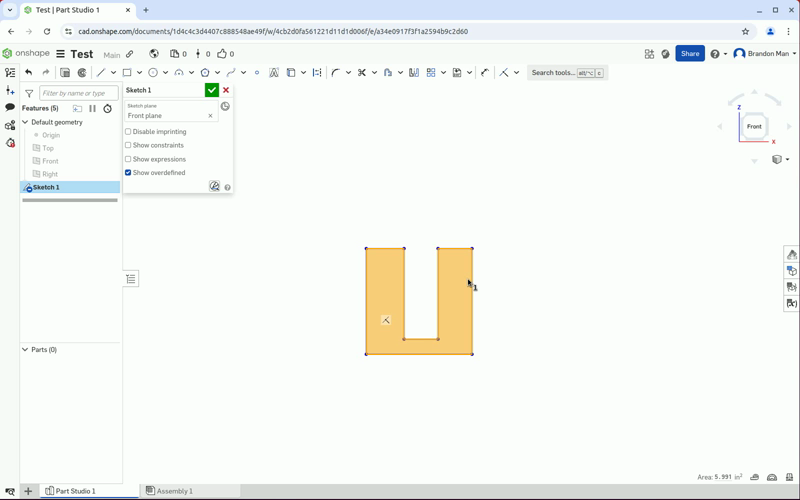
scroll(-6)
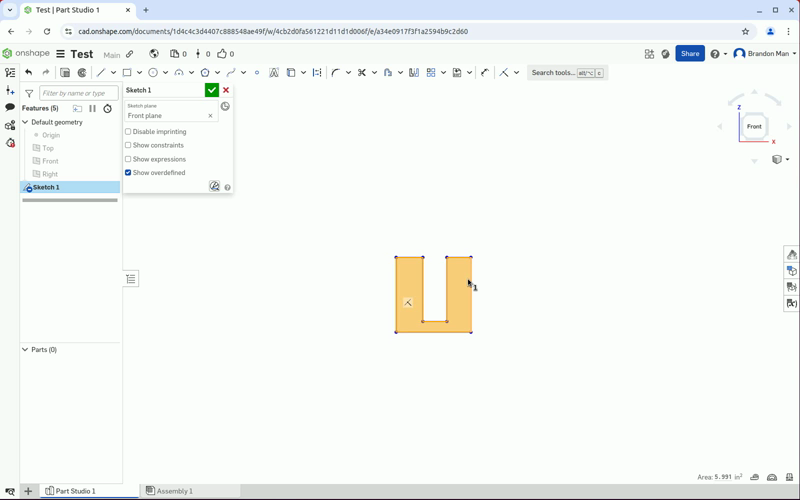
scroll(-6)
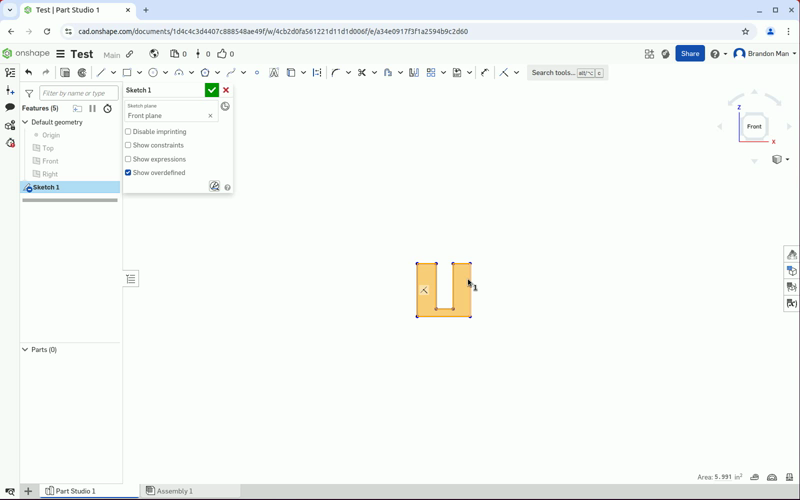
scroll(-6)
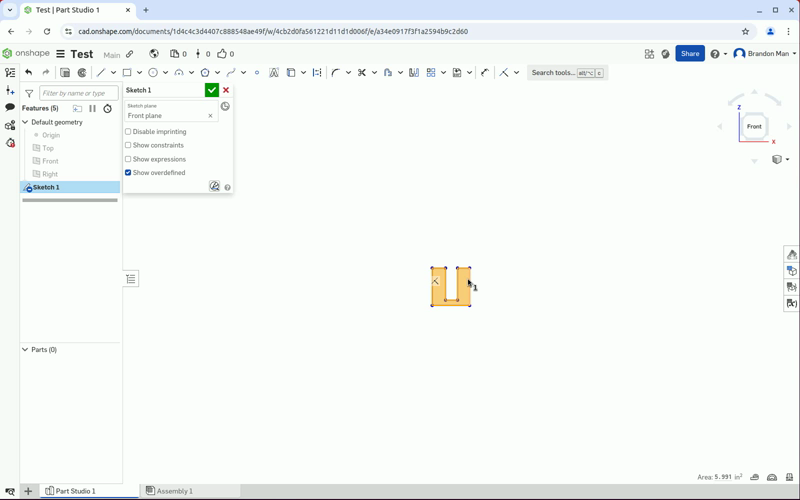
scroll(-6)
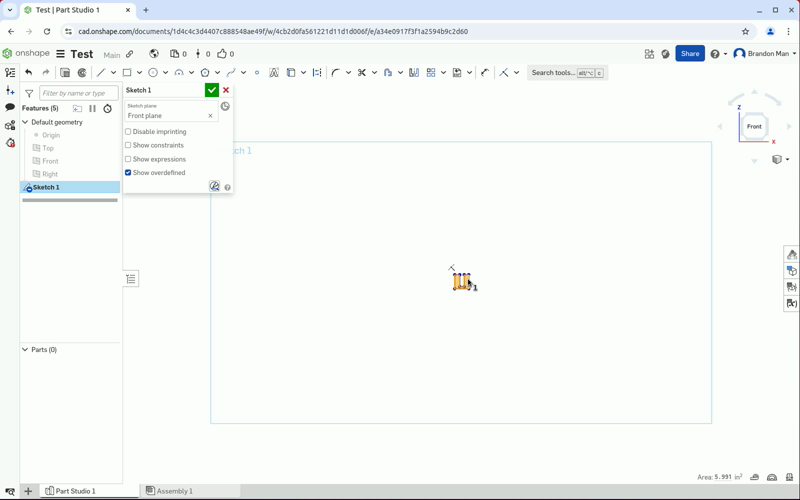
mouse_move(73, 352)
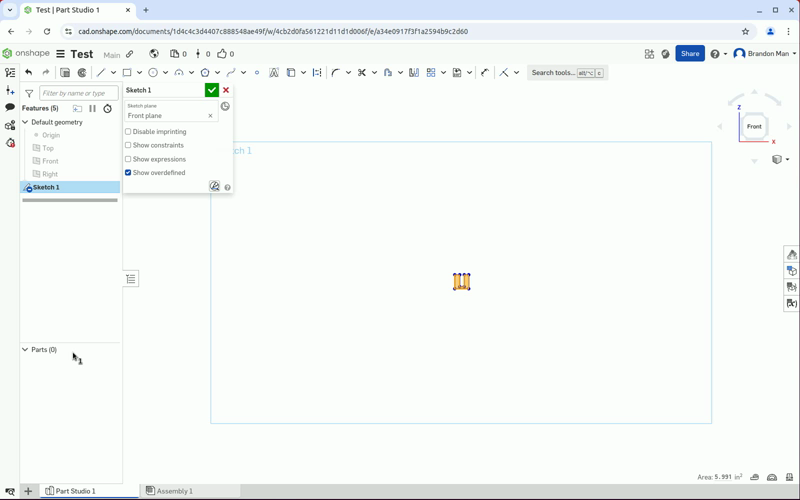
key(shift+y)
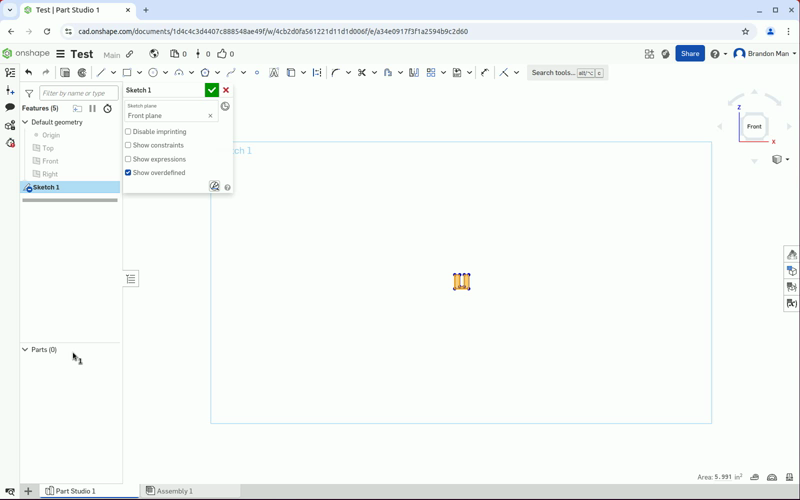
key(shift+e)
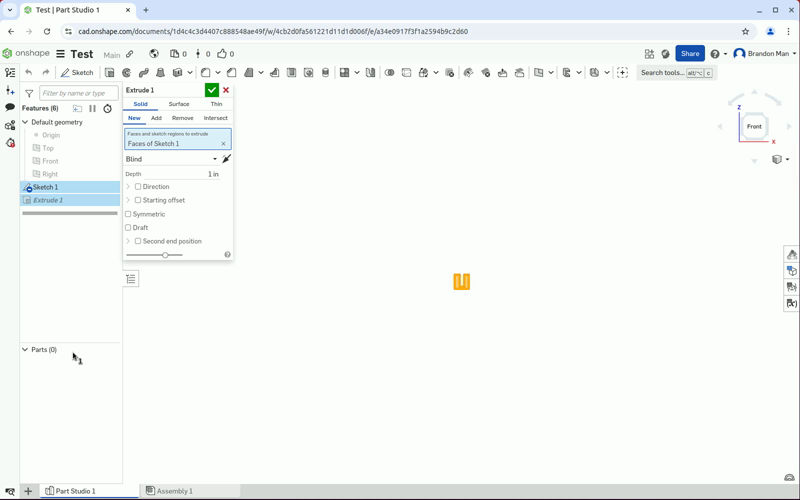
mouse_move(143, 106)
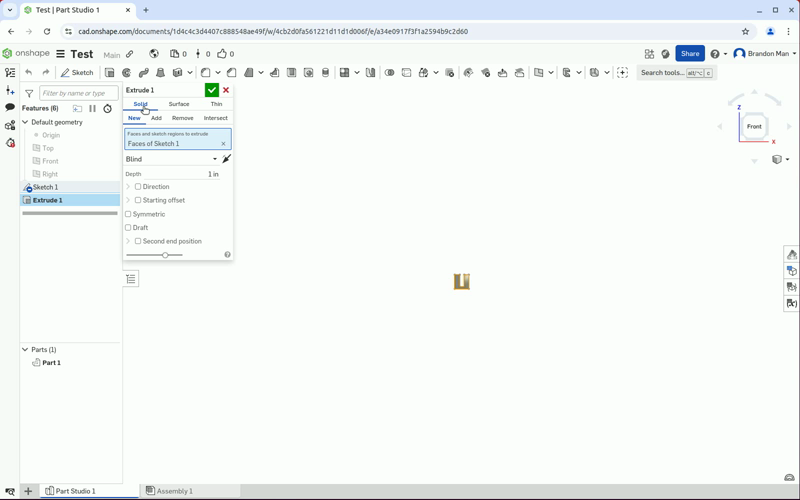
click(143, 106)
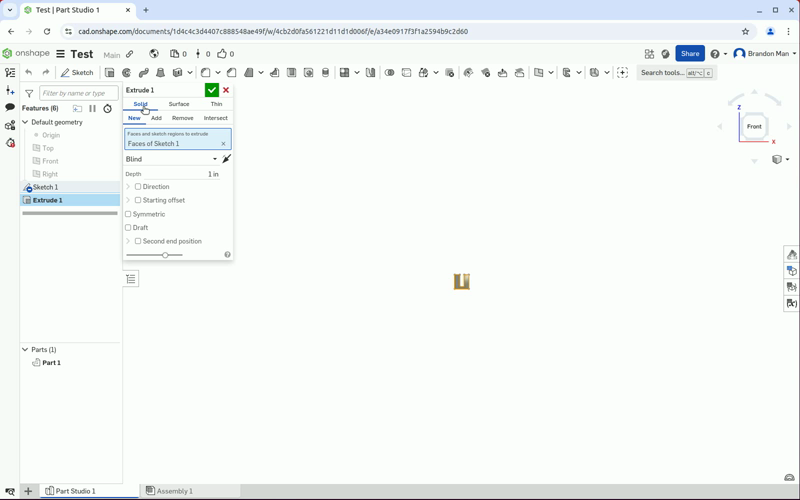
mouse_move(137, 120)
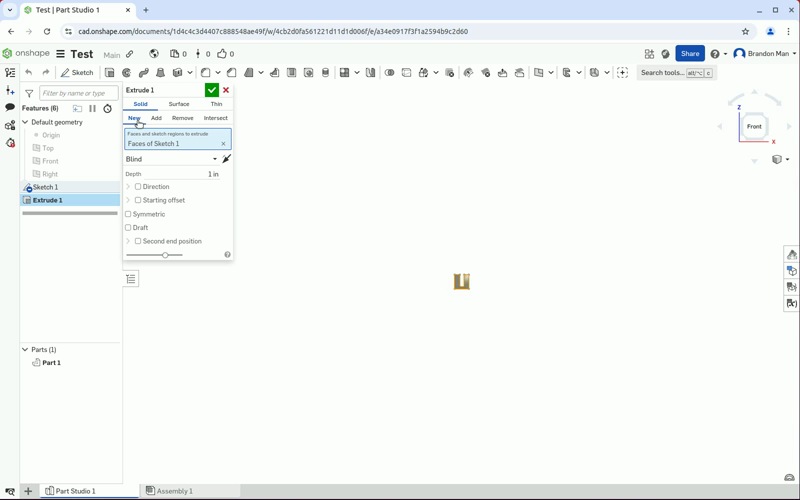
click(137, 120)
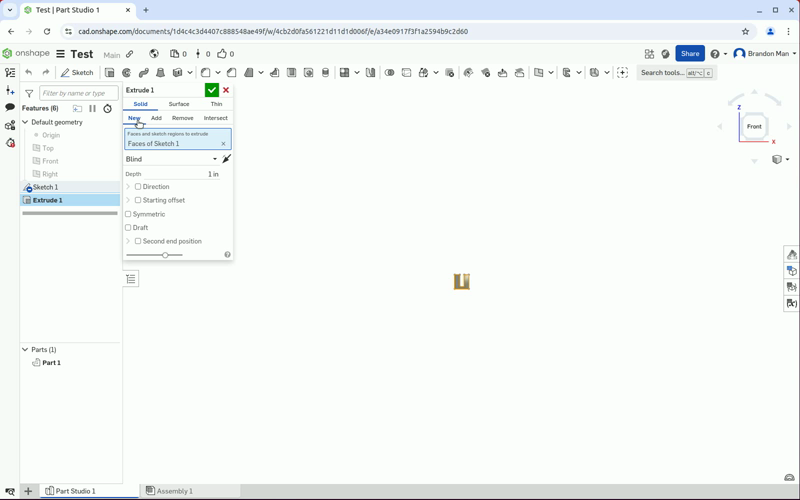
key(tab, 4)
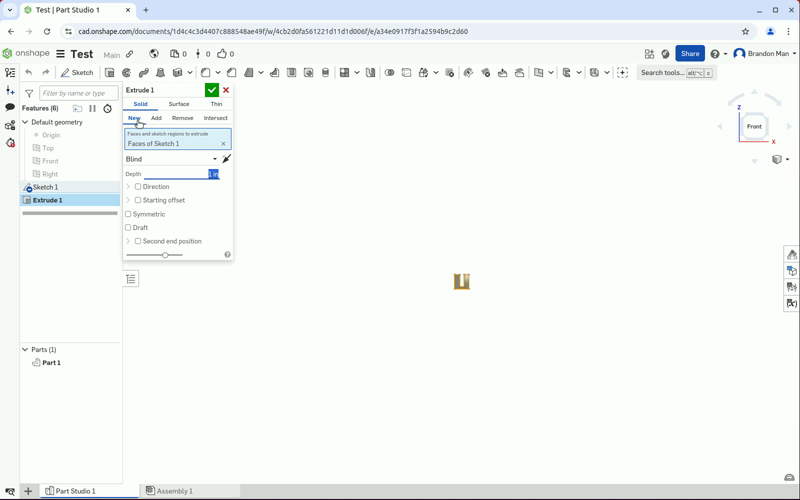
text(23.108)
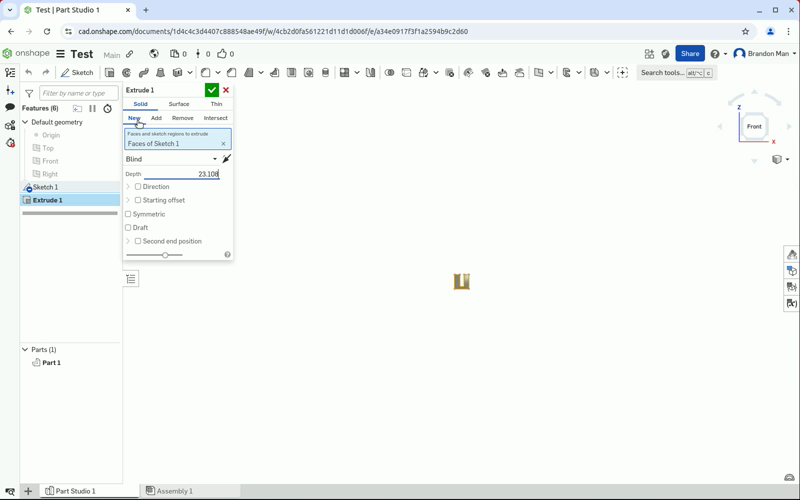
key(enter)
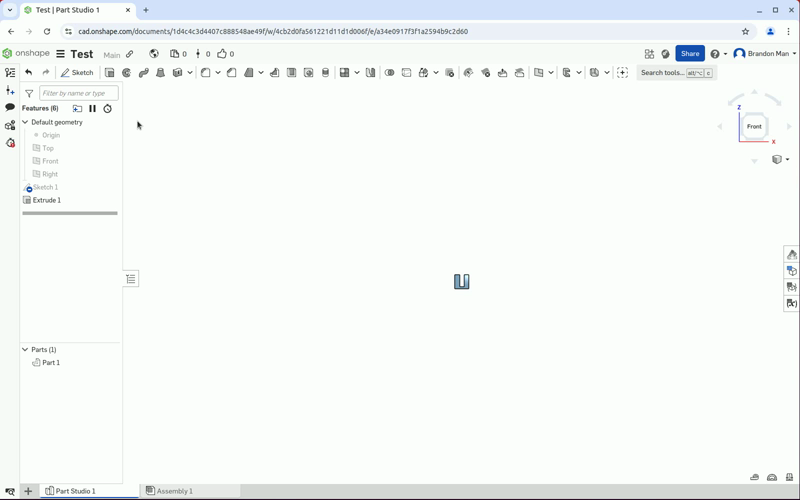
key(shift+h)
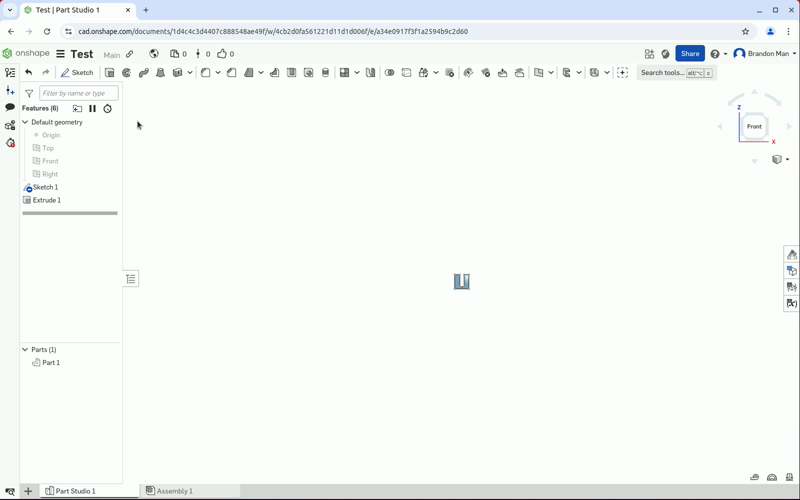
key(shift+h)
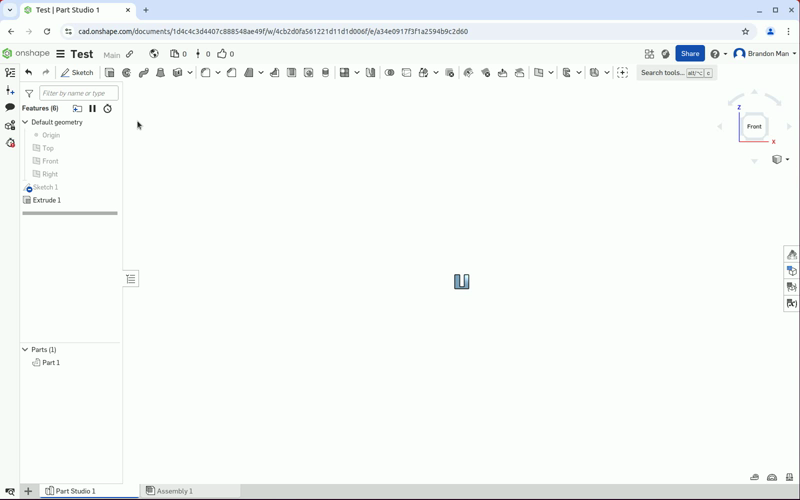
mouse_move(73, 189)
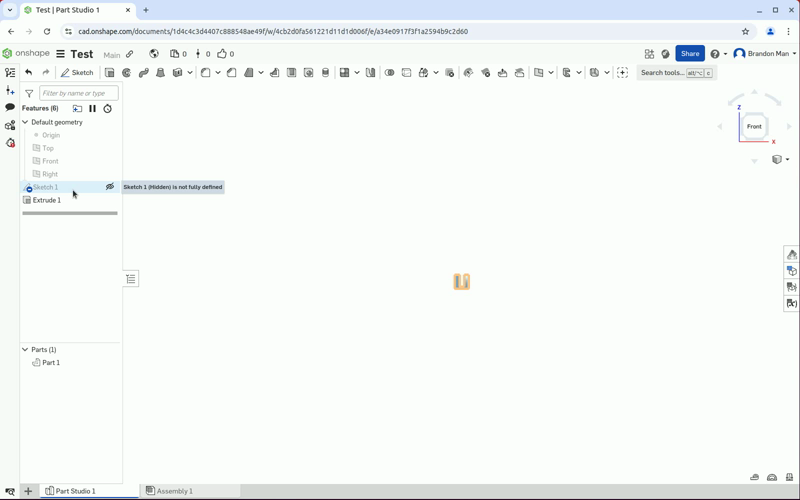
click(73, 189)
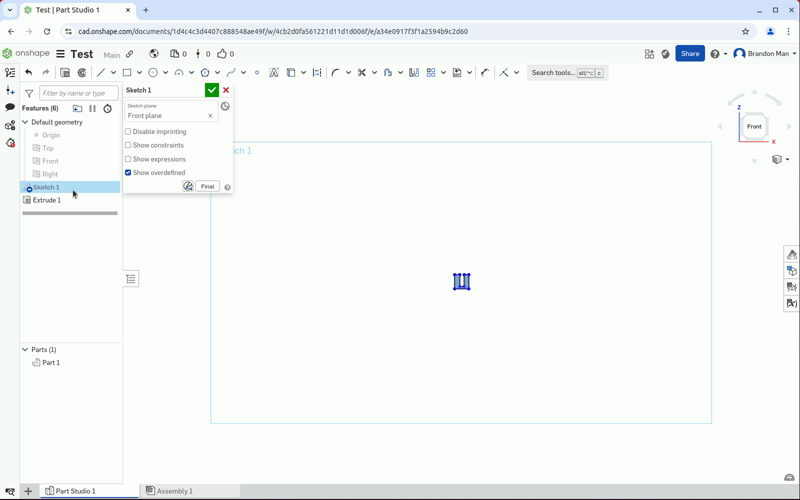
mouse_move(229, 92)
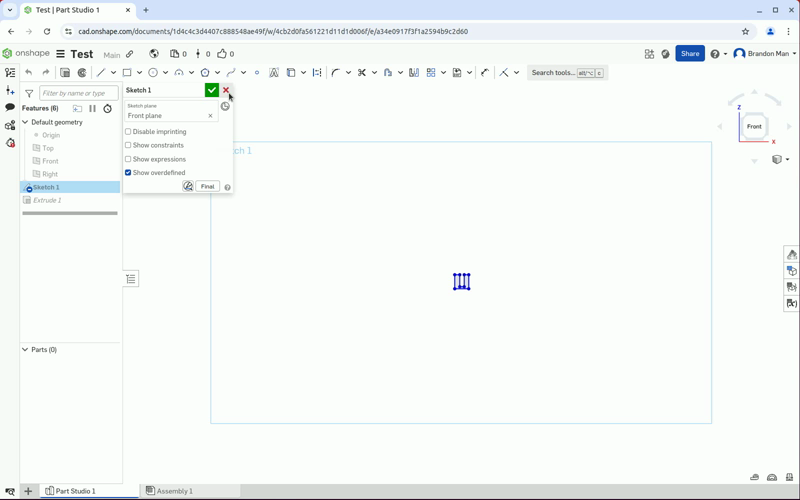
click(229, 92)
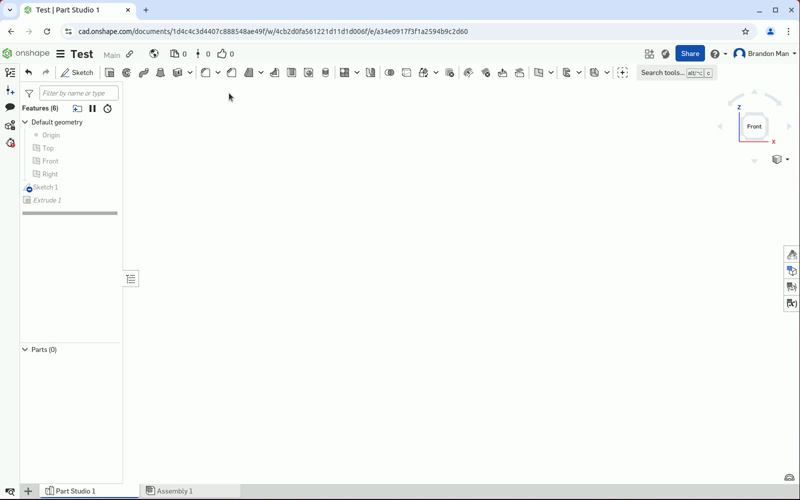
mouse_move(73, 352)
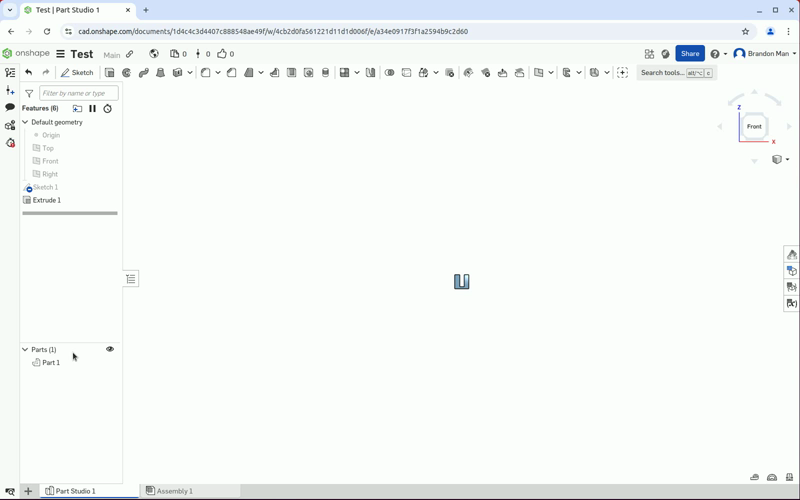
key(y)
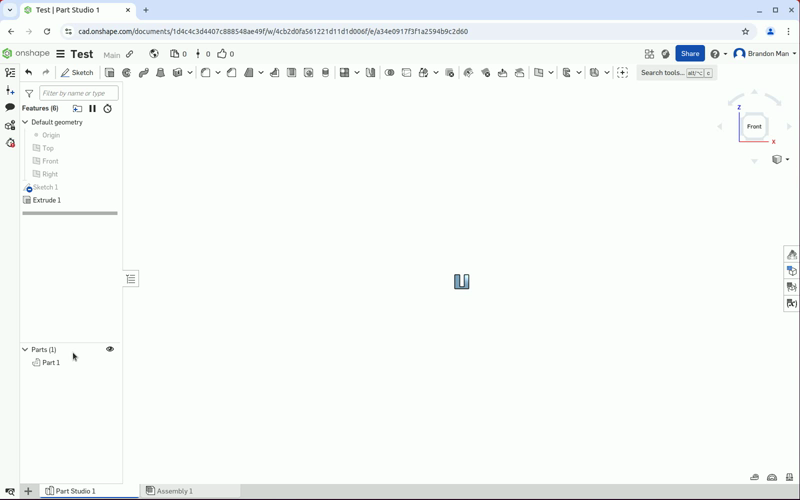
key(shift+p)
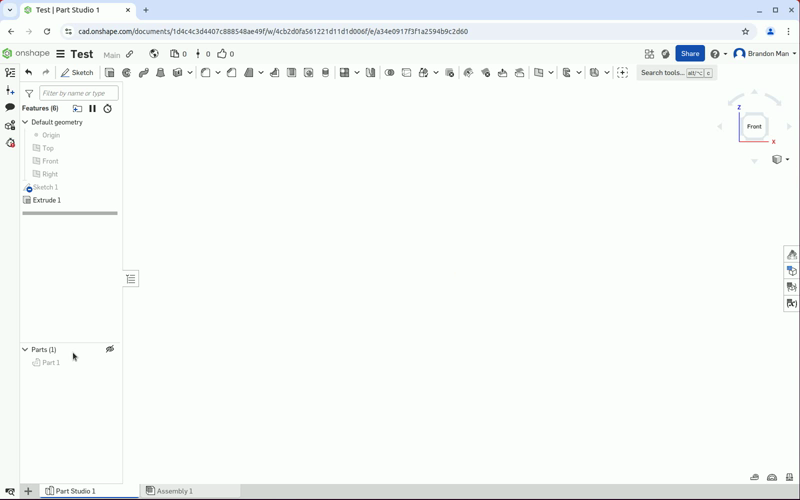
key(space)
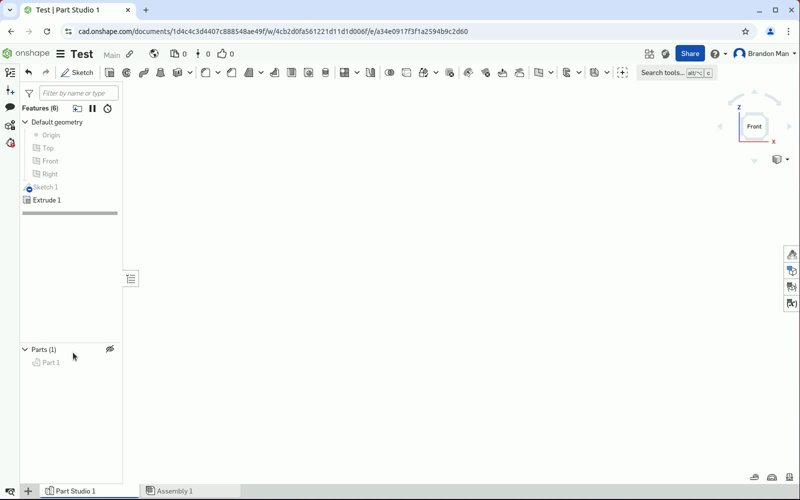
key_down(shift)
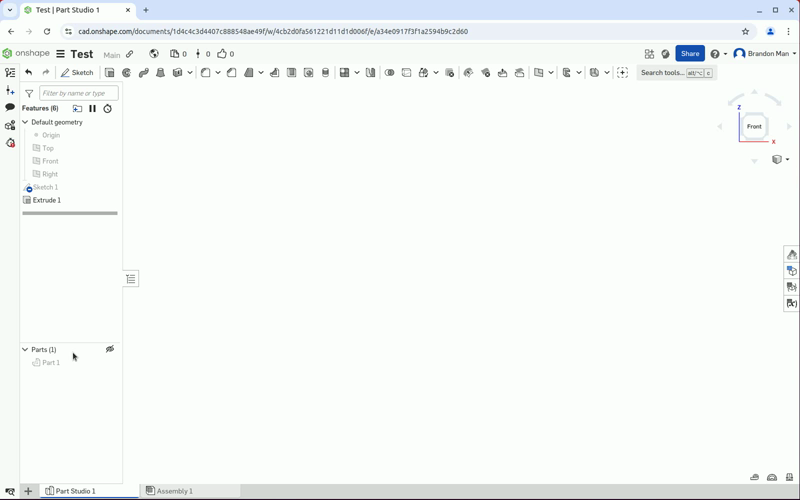
key(left)
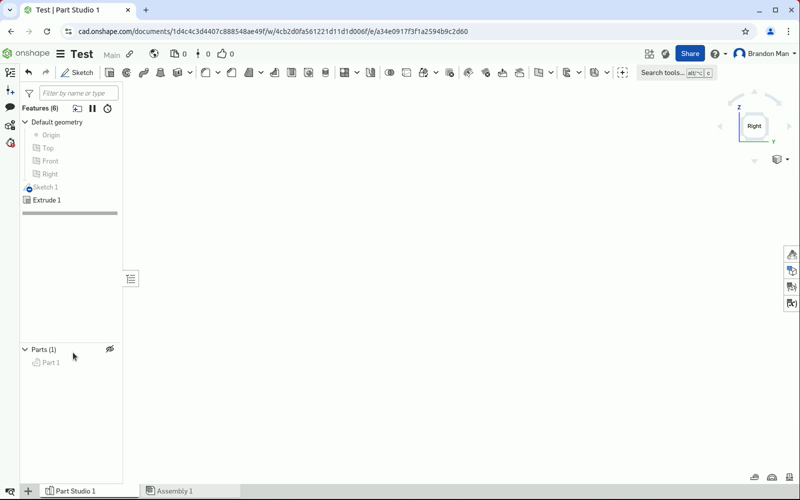
key_up(shift)
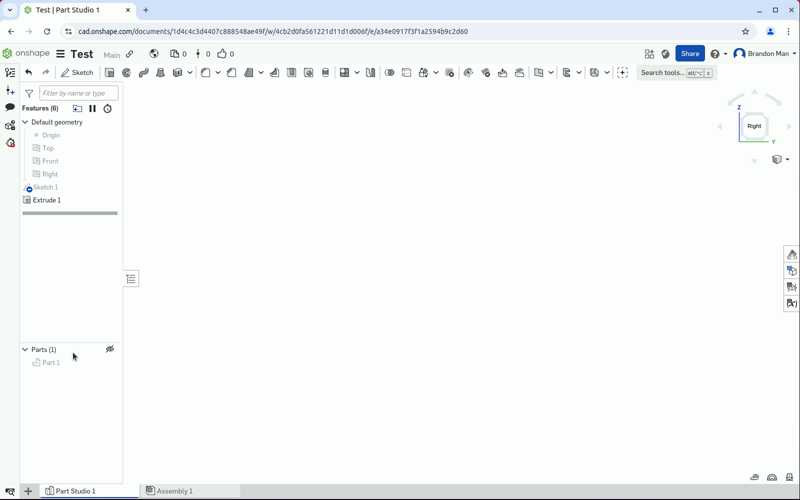
mouse_move(73, 352)
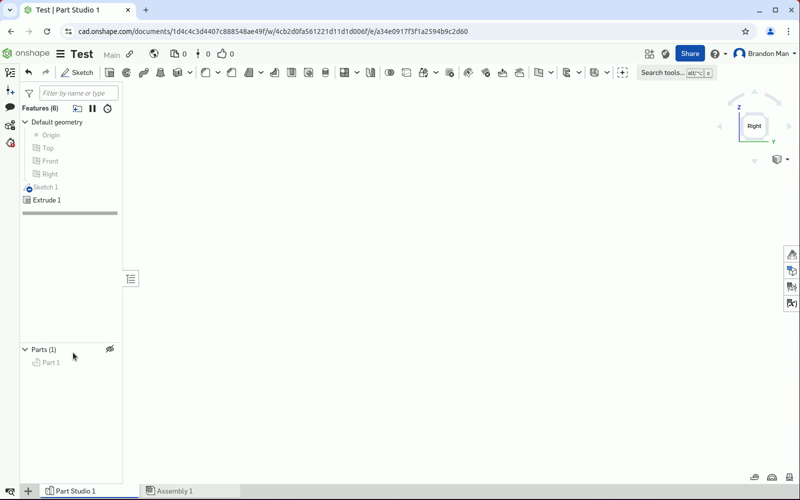
key(shift+y)
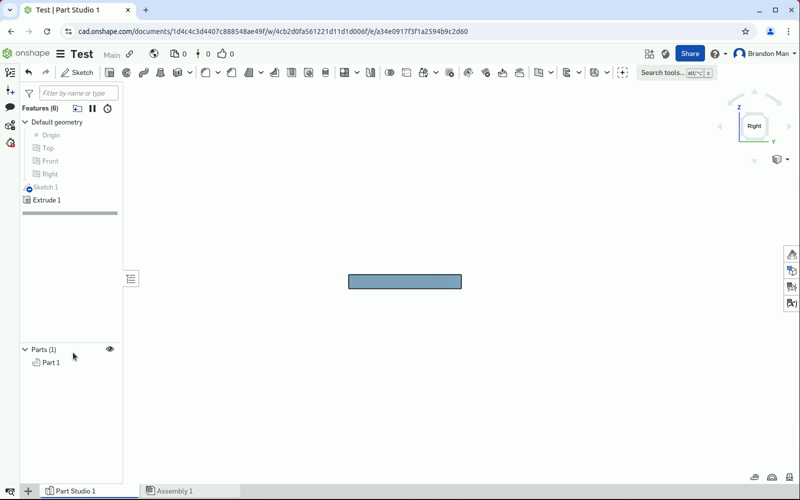
mouse_move(541, 75)
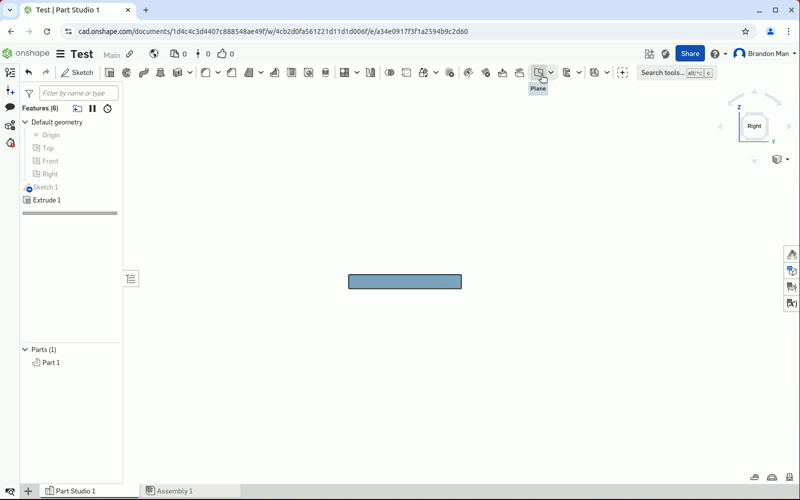
click(541, 75)
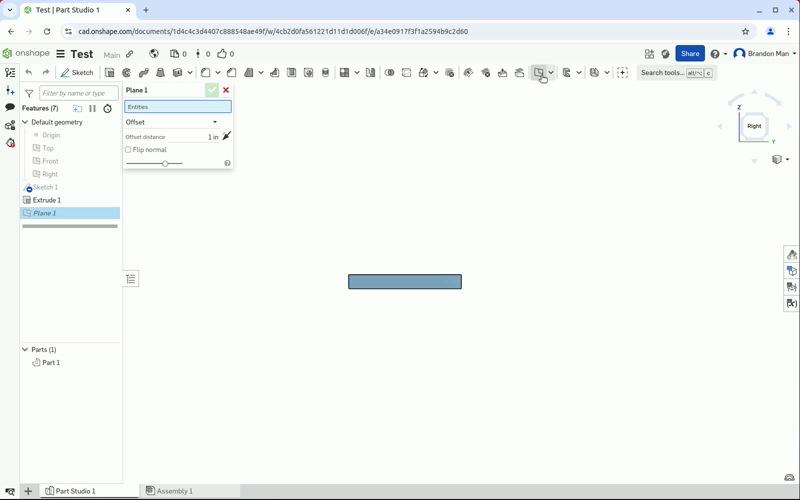
mouse_move(73, 176)
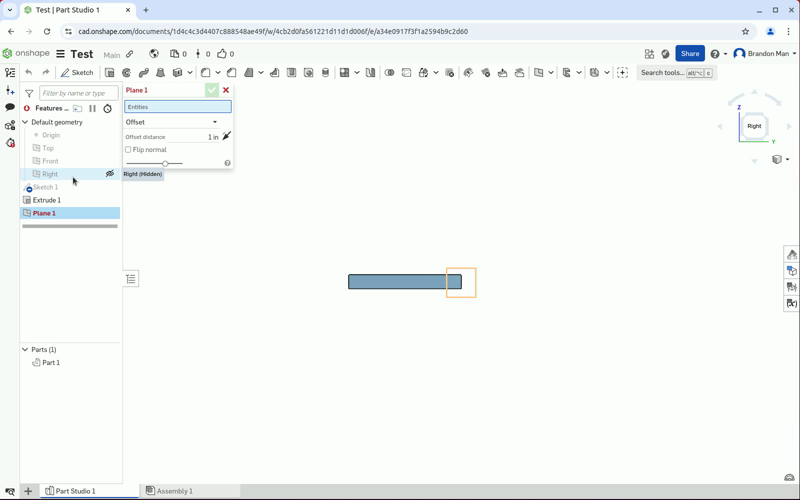
click(73, 176)
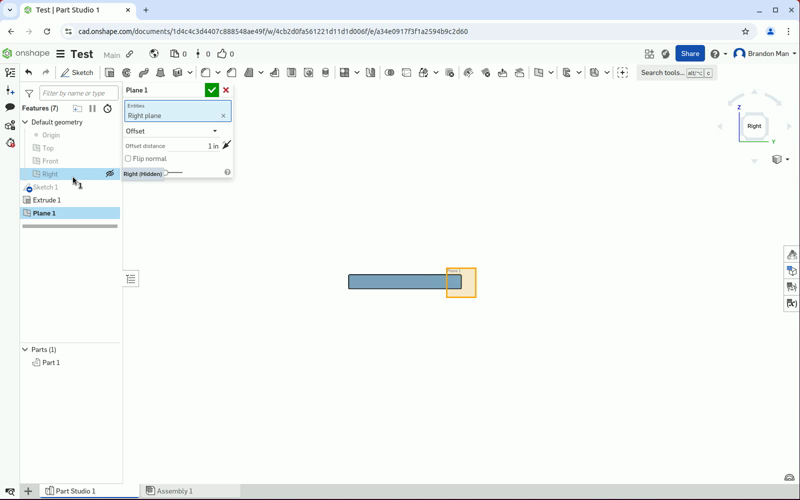
key(tab, 2)
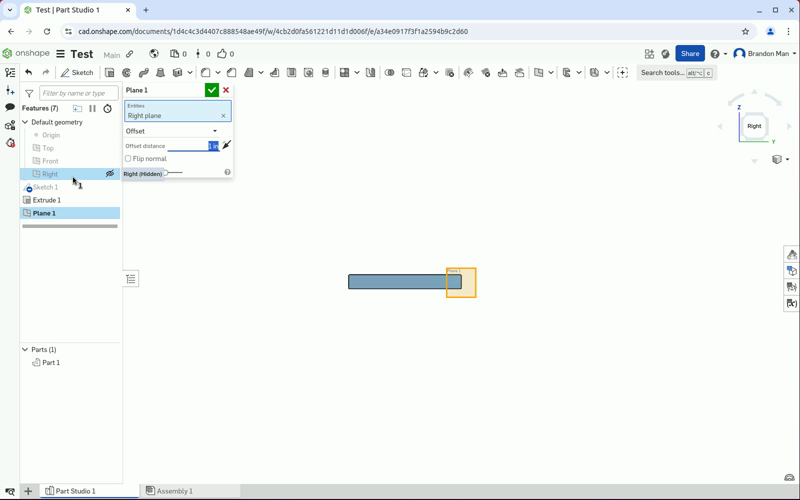
text(1.202)
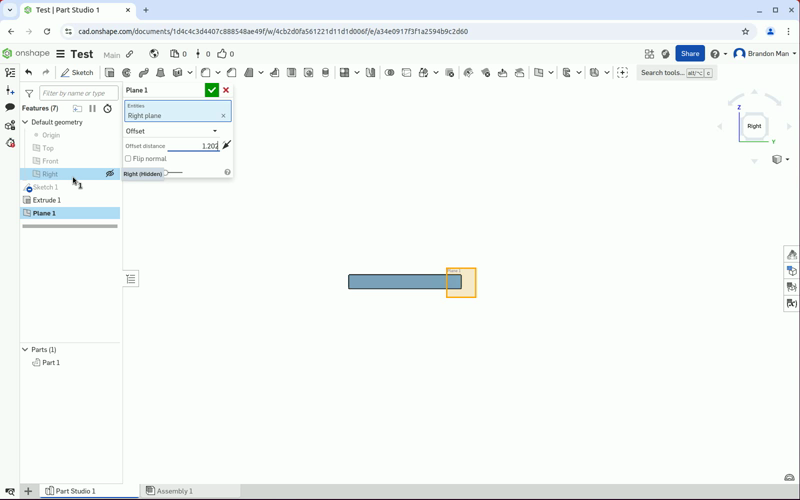
key(enter, 2)
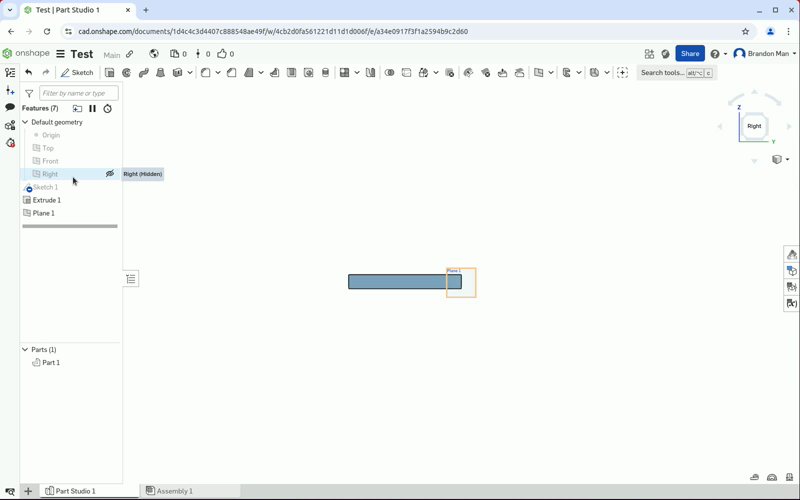
key(shift+s)
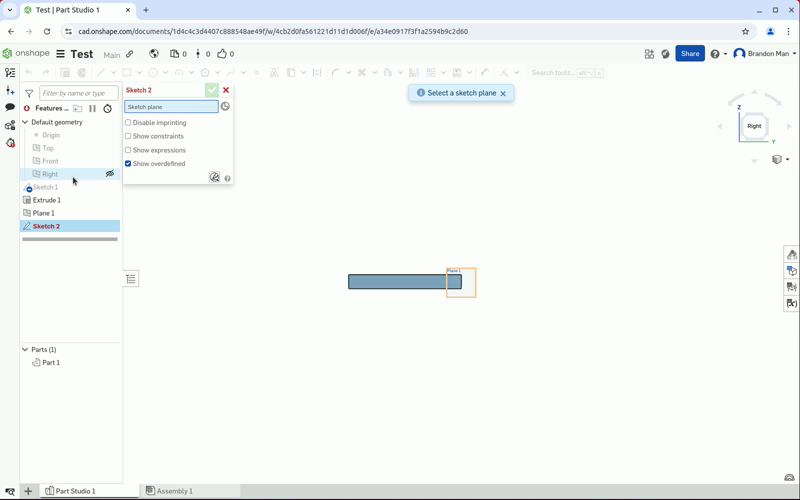
mouse_move(73, 215)
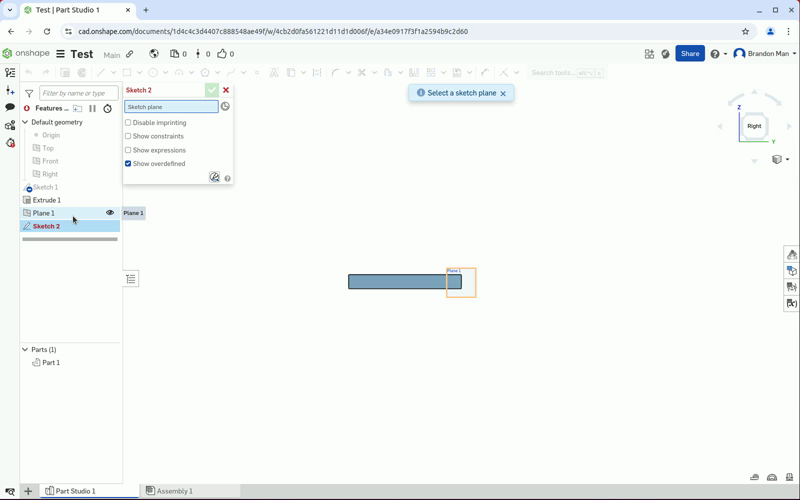
click(73, 215)
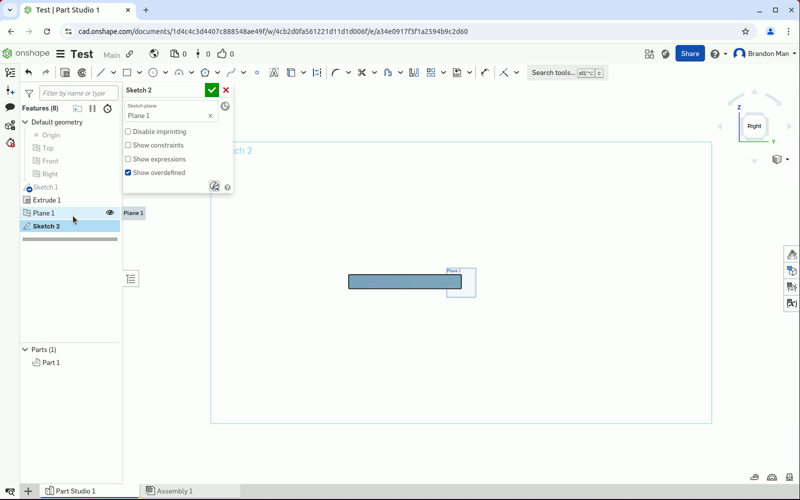
mouse_move(73, 352)
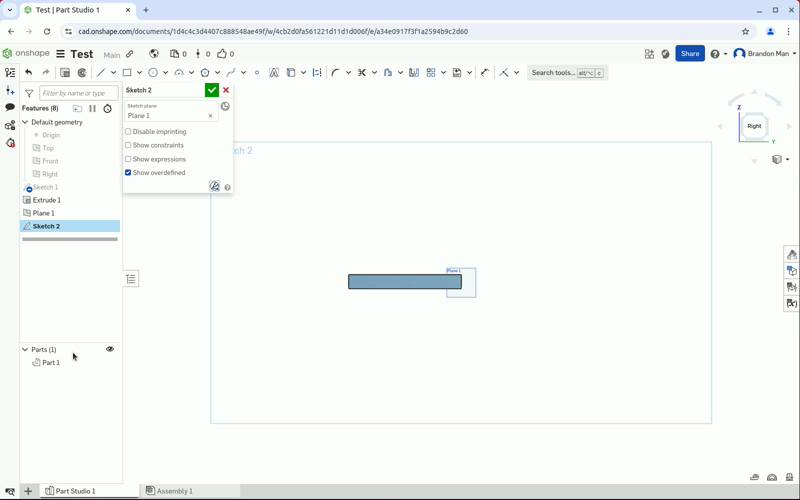
key(y)
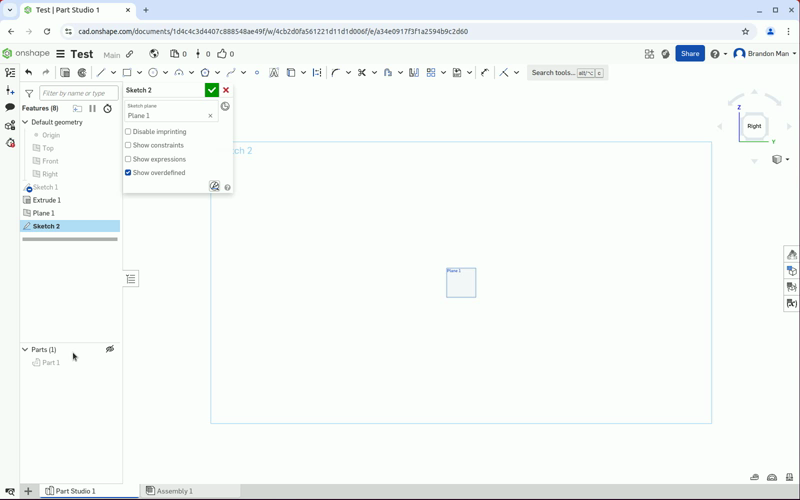
key(c)
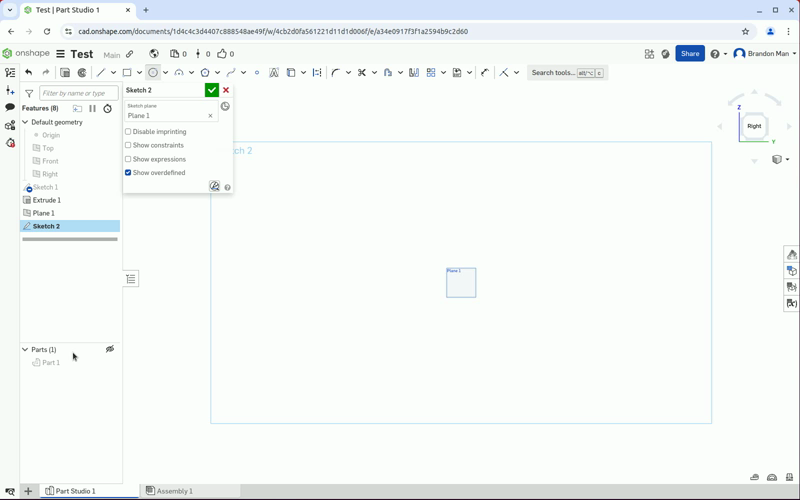
key_down(shift)
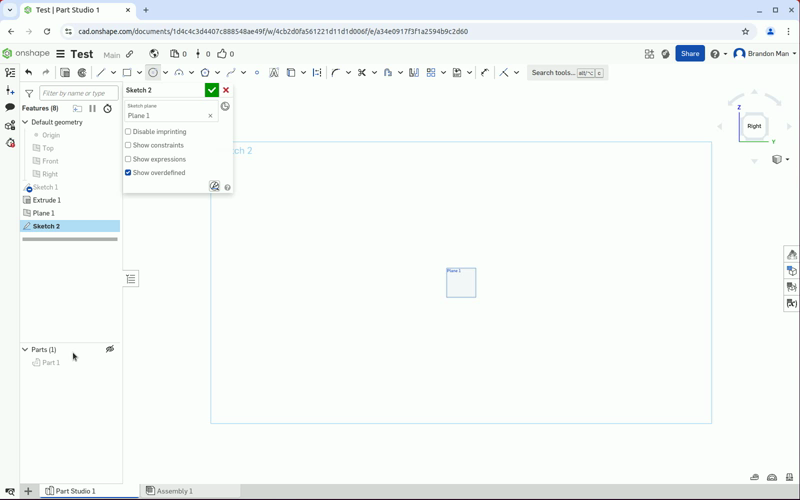
mouse_move(355, 282)
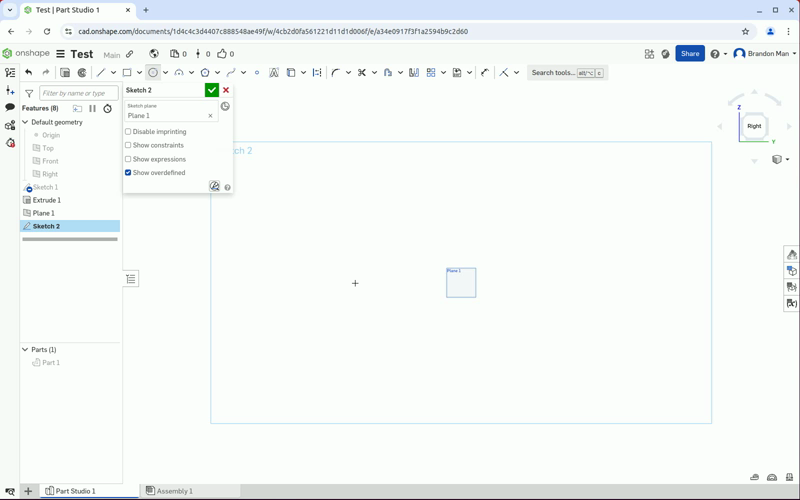
click(355, 282)
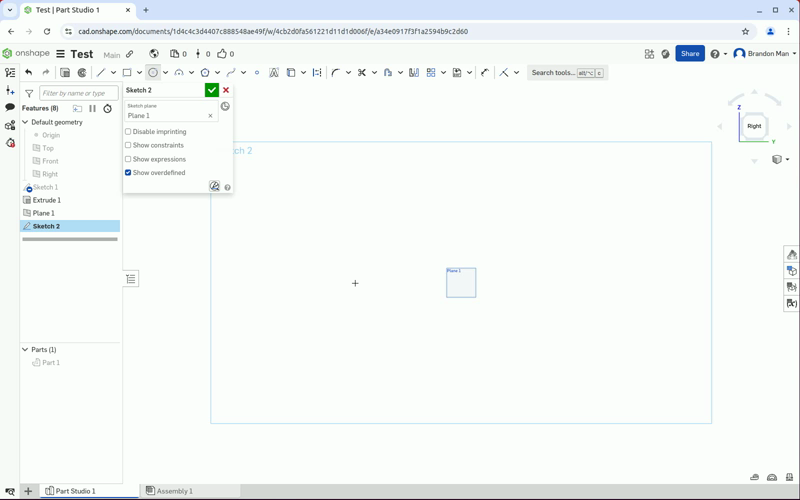
key_up(shift)
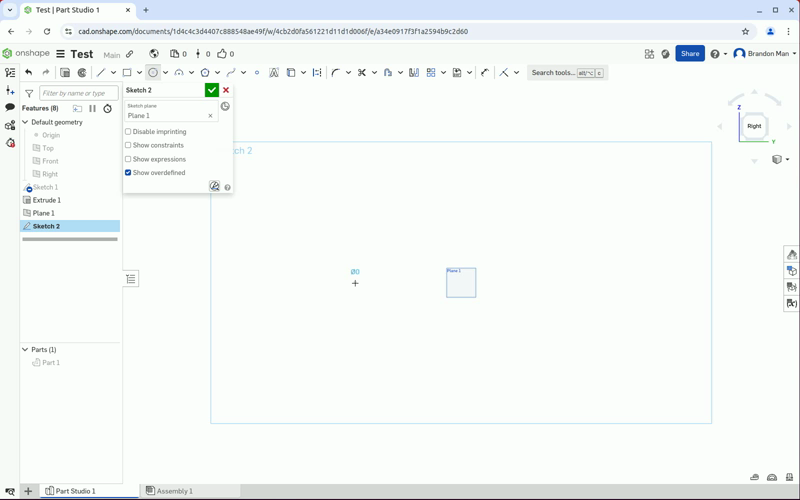
mouse_move(358, 282)
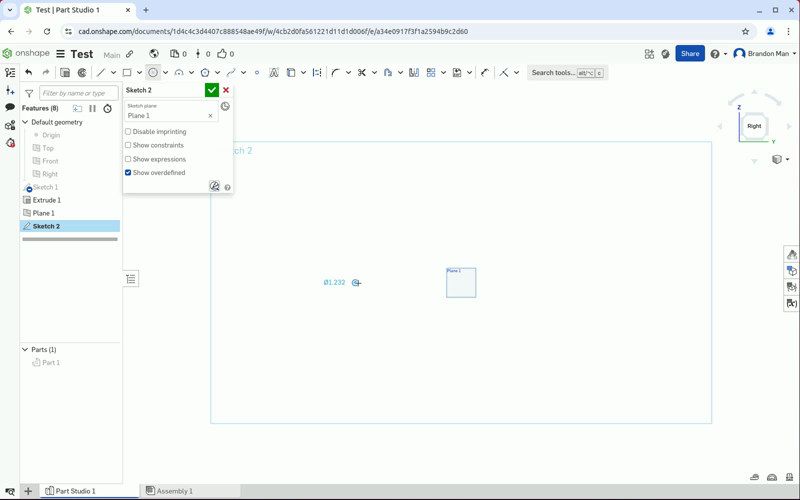
click(358, 282)
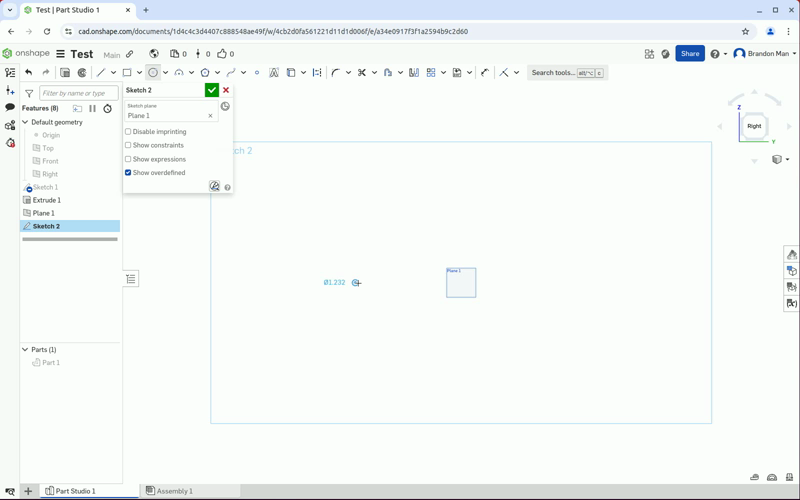
key(esc)
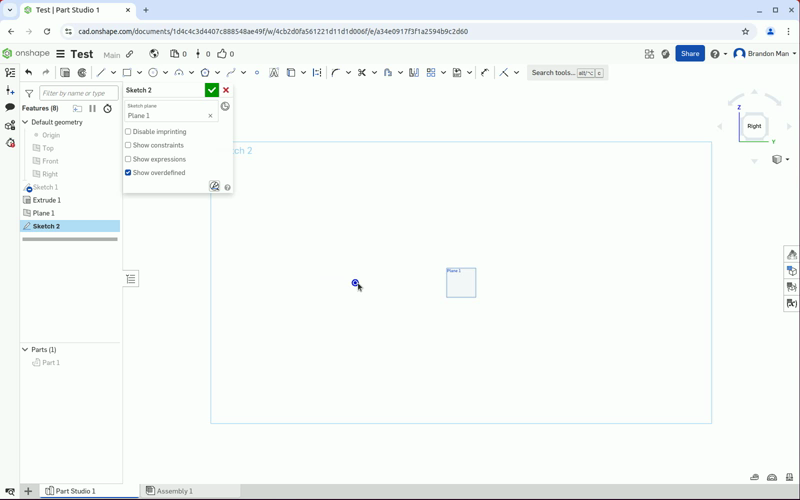
mouse_move(355, 279)
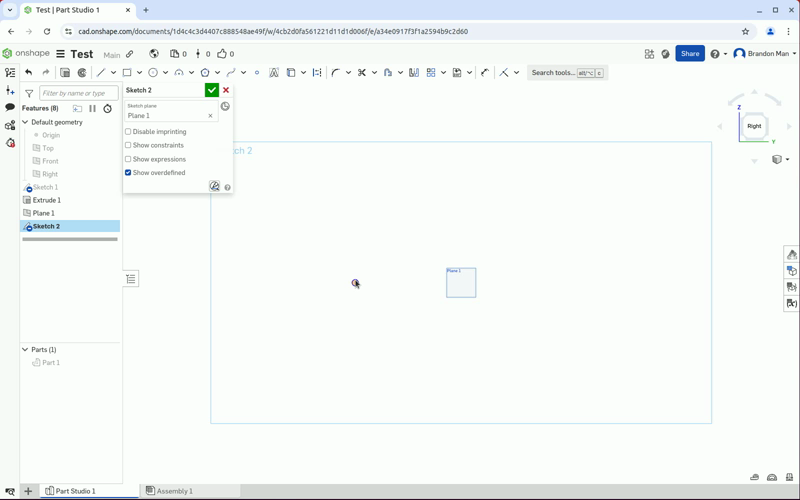
scroll(6)
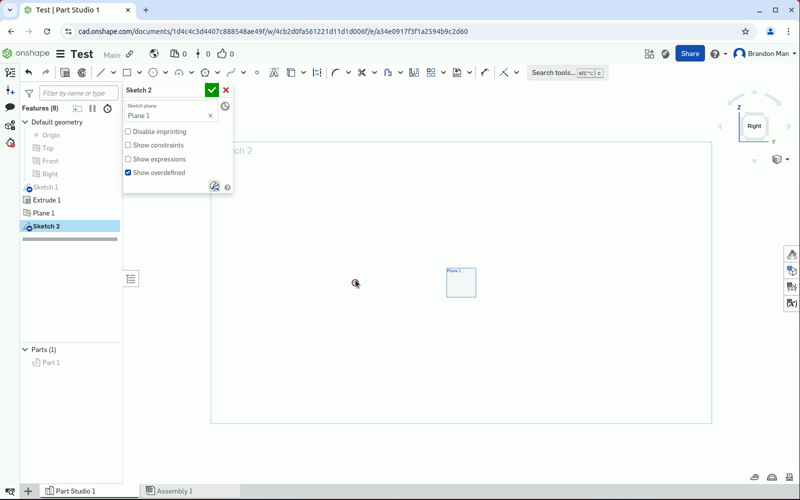
scroll(6)
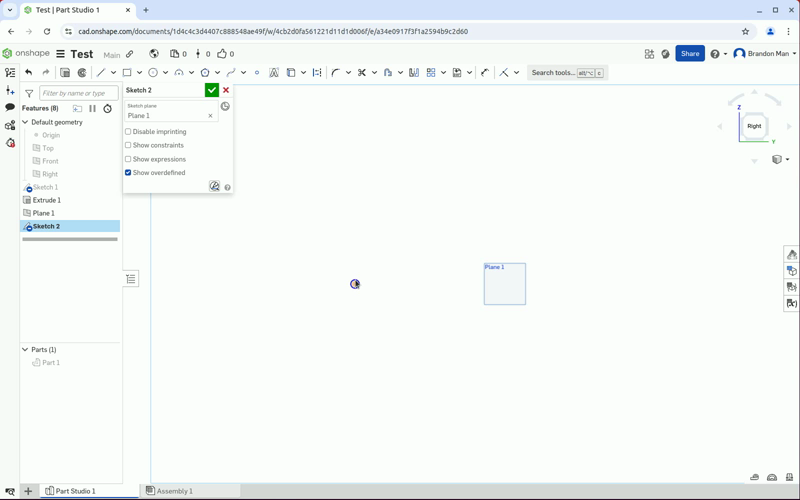
scroll(6)
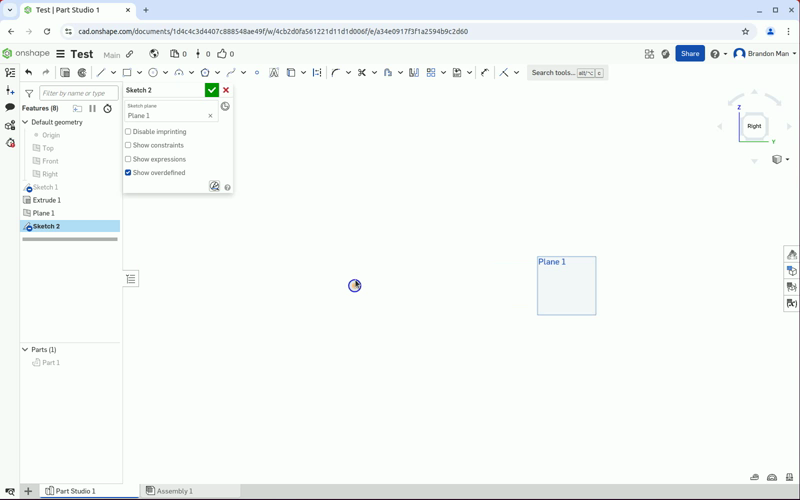
scroll(6)
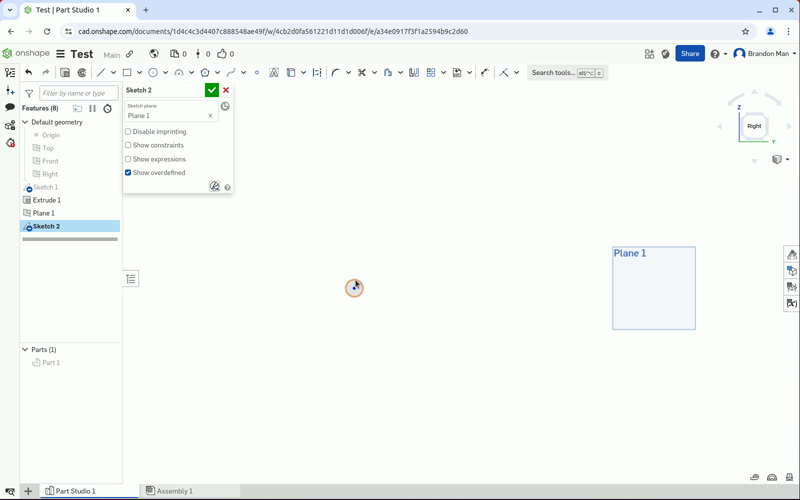
scroll(6)
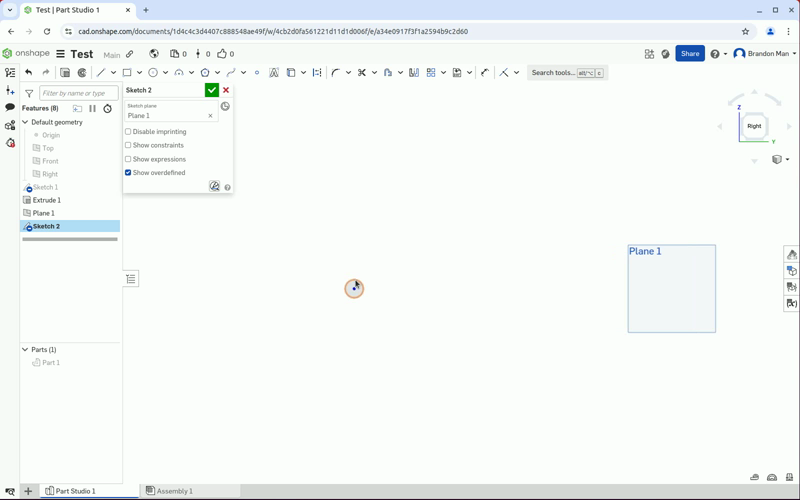
scroll(6)
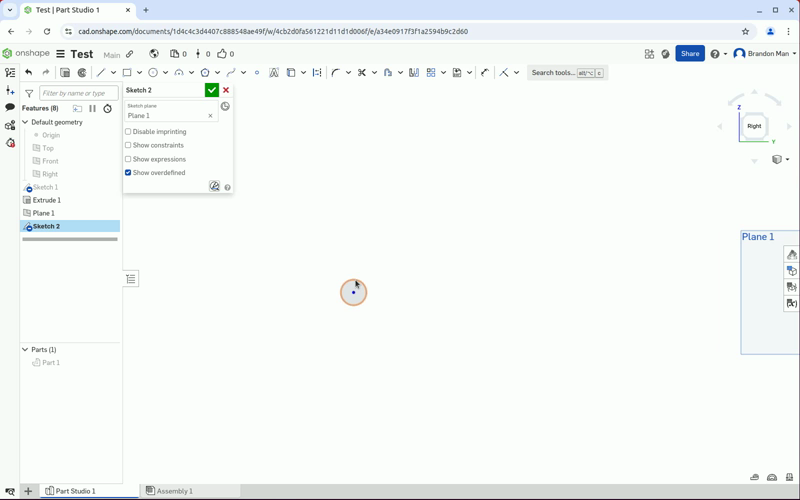
scroll(6)
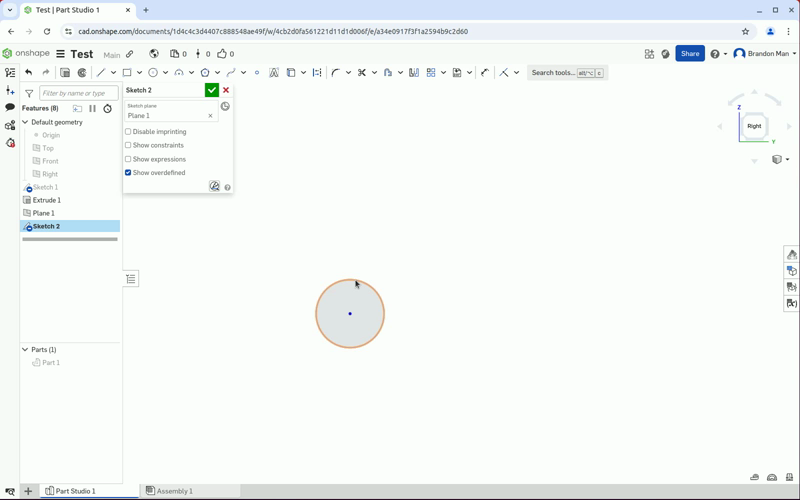
click(355, 279)
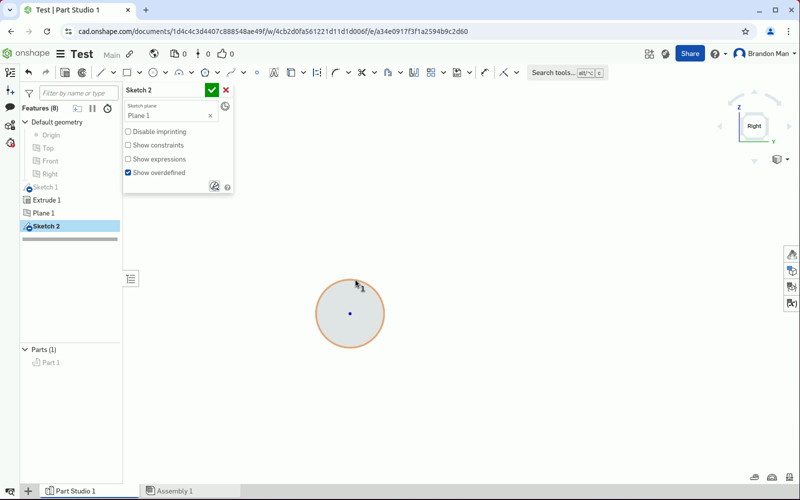
scroll(-6)
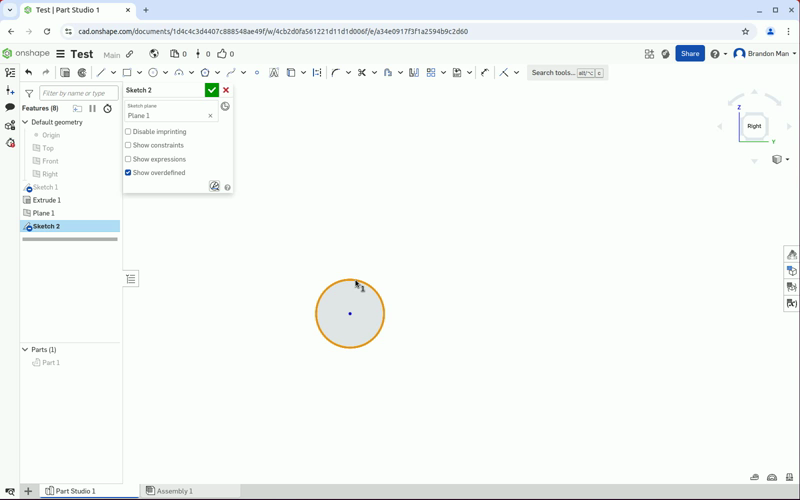
scroll(-6)
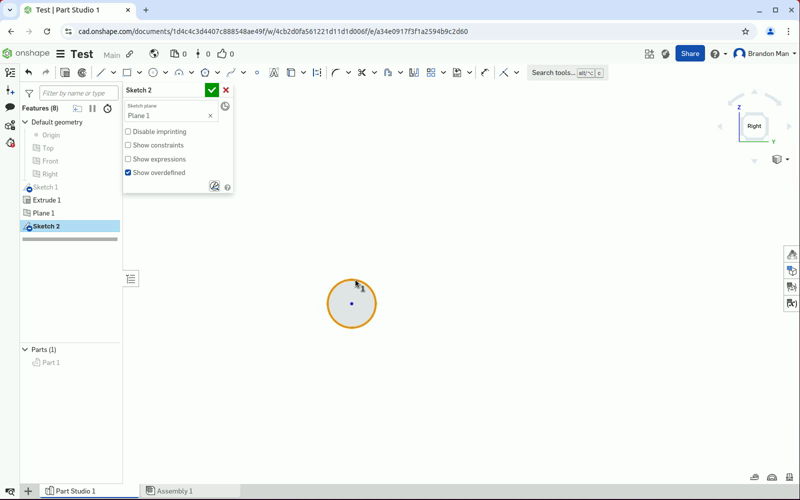
scroll(-6)
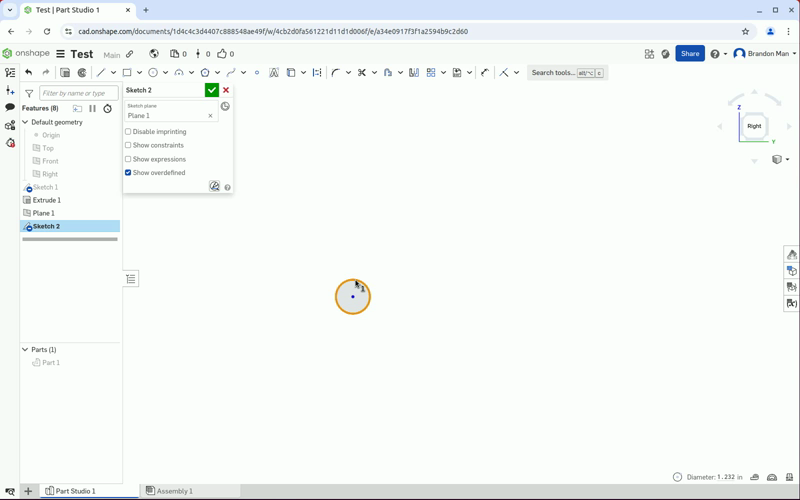
scroll(-6)
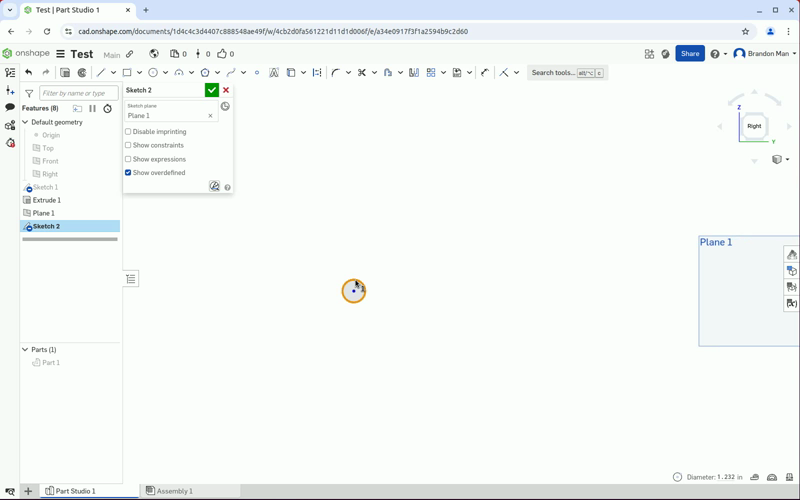
scroll(-6)
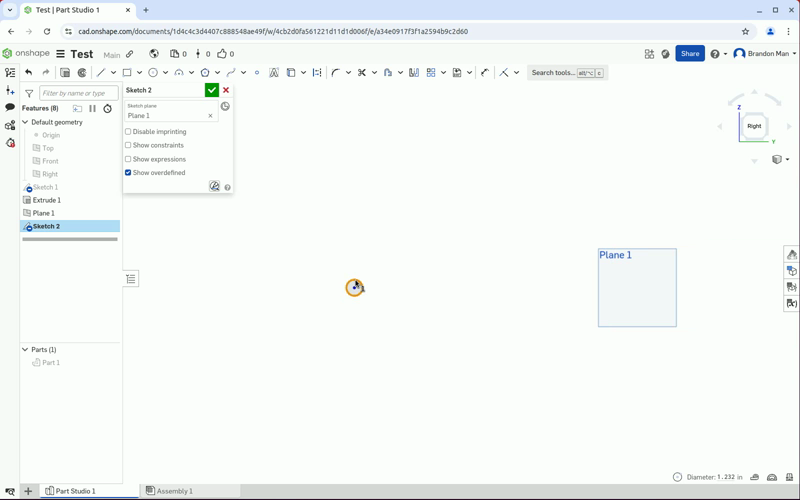
scroll(-6)
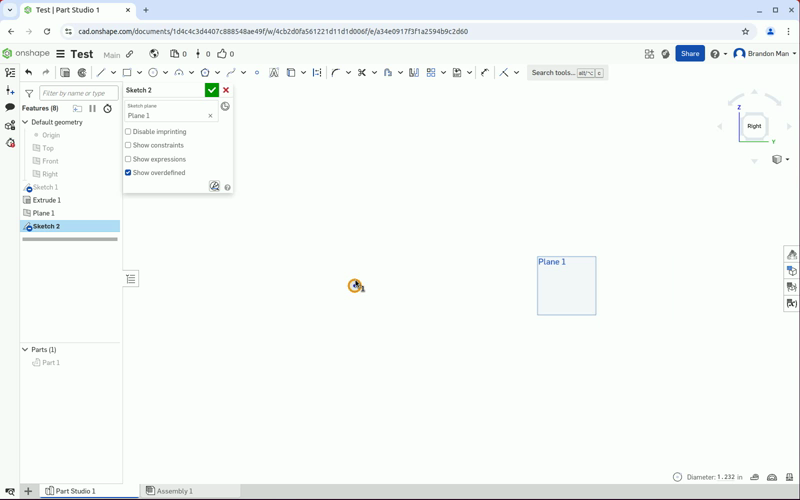
scroll(-6)
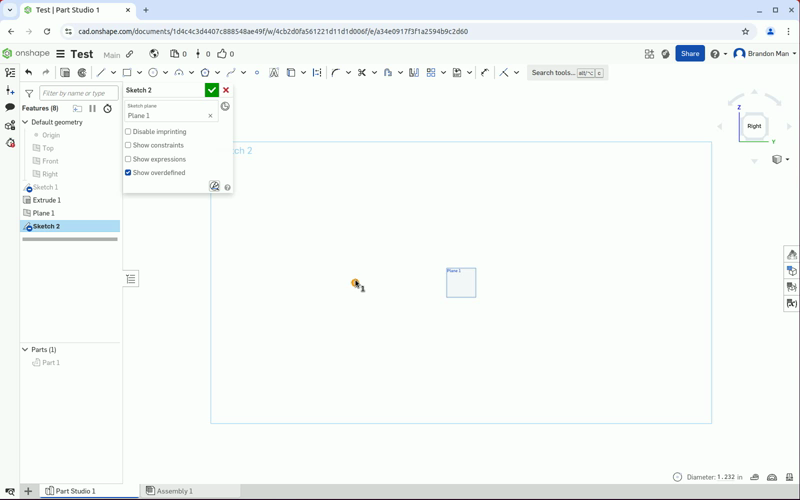
mouse_move(73, 352)
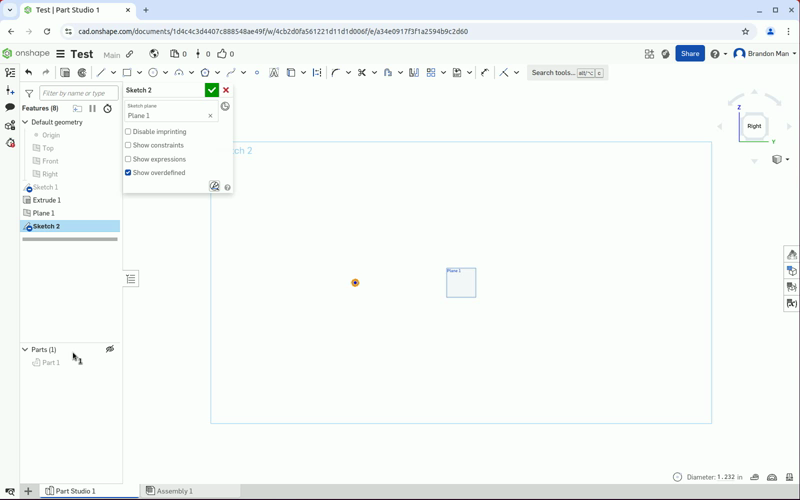
key(shift+y)
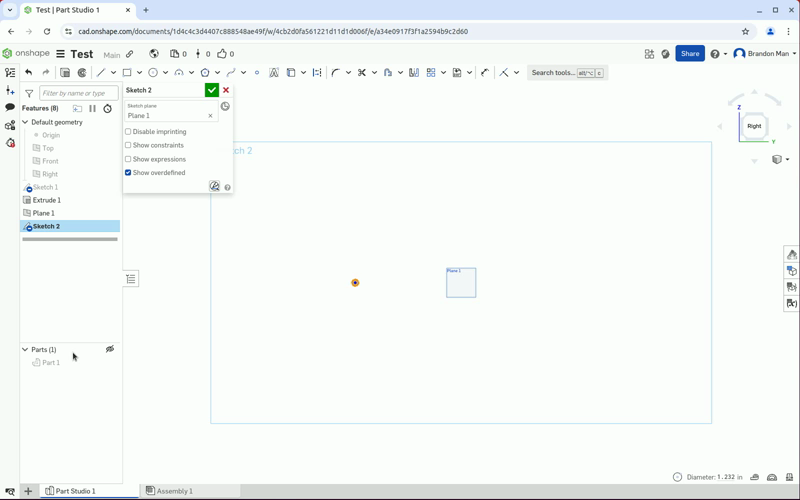
key(shift+e)
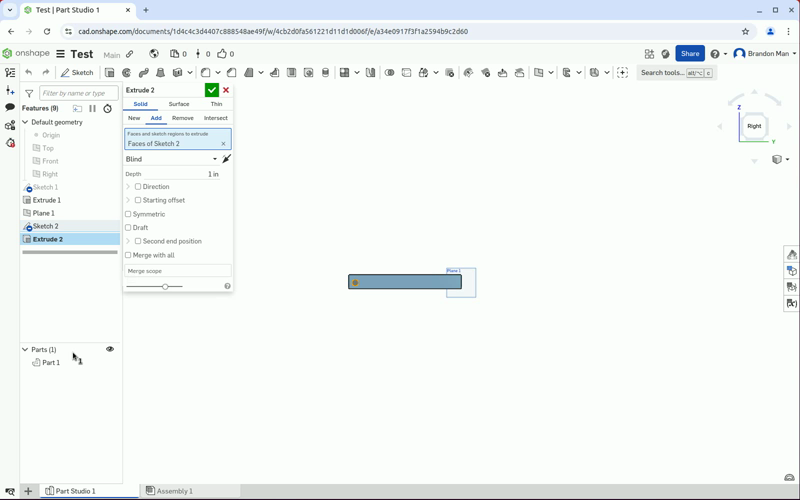
mouse_move(143, 106)
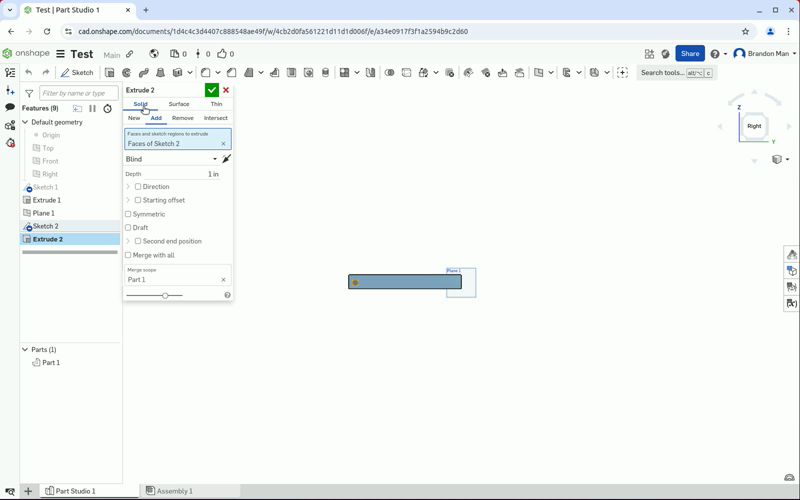
click(143, 106)
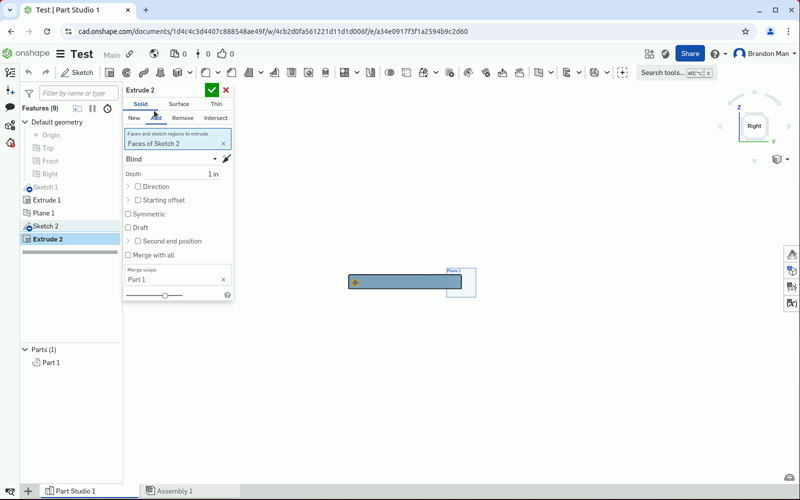
mouse_move(186, 120)
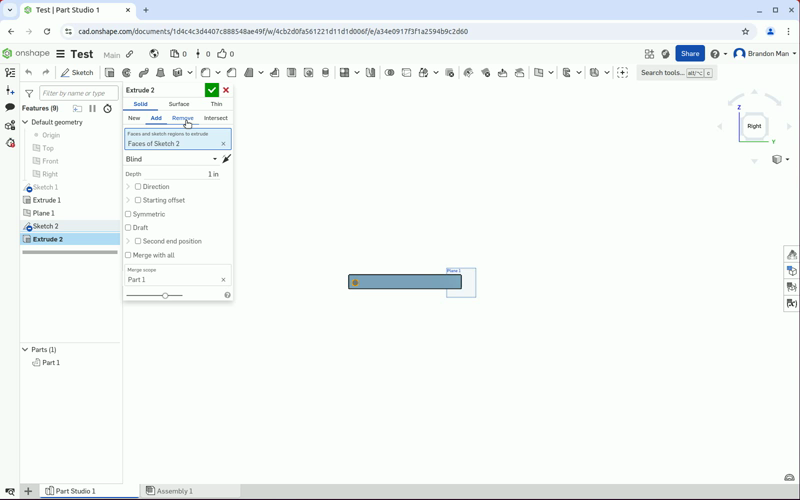
click(186, 120)
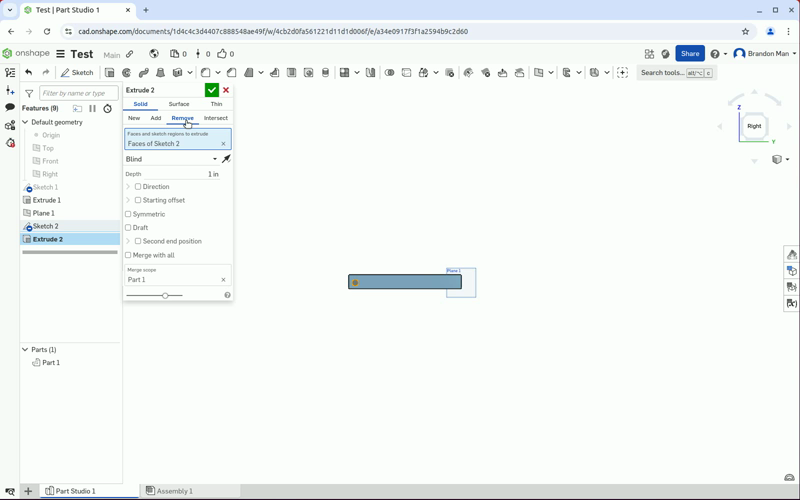
key(tab, 4)
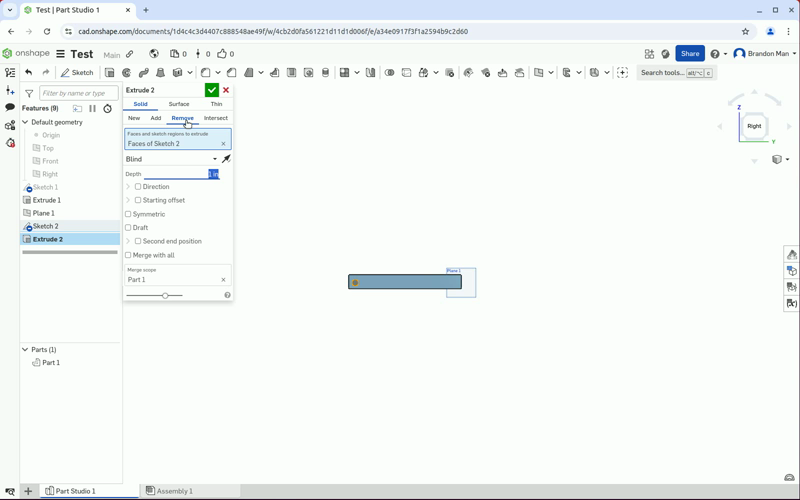
text(2.648)
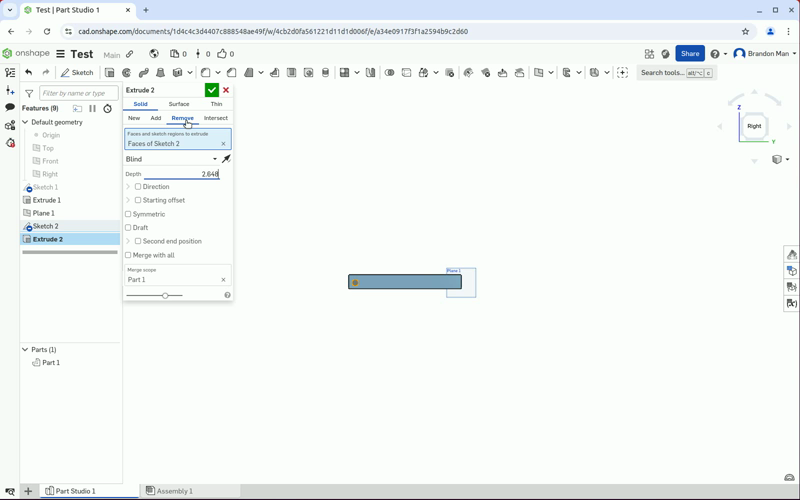
key(tab, 6)
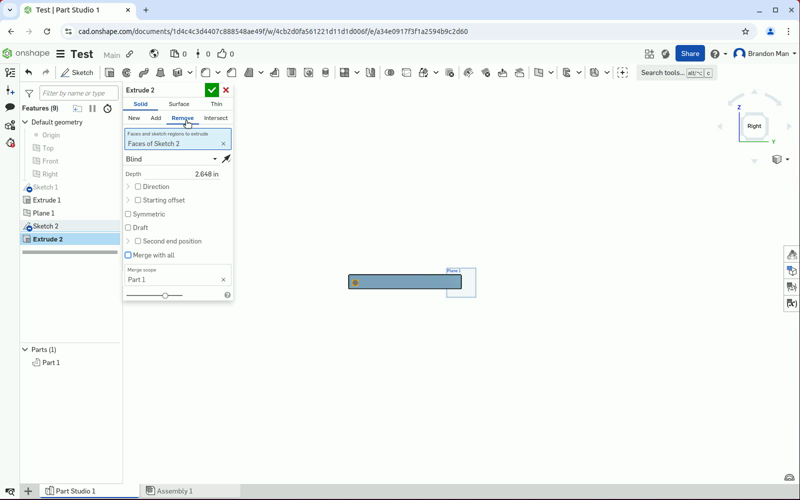
key(space)
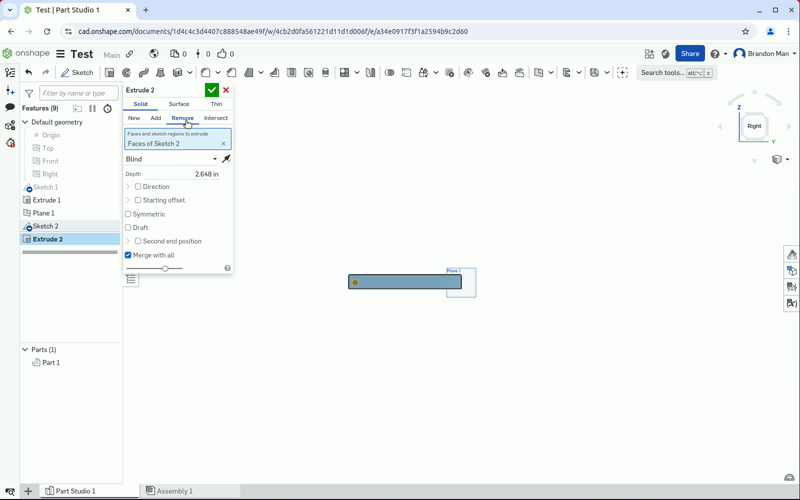
key(enter)
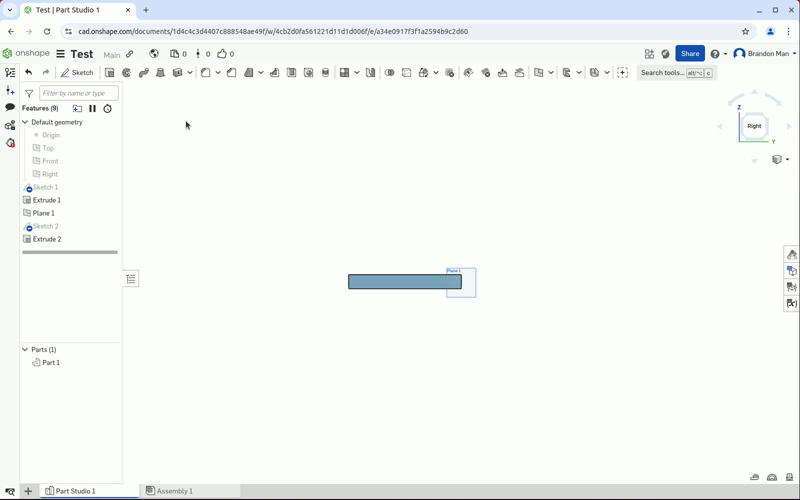
key(shift+h)
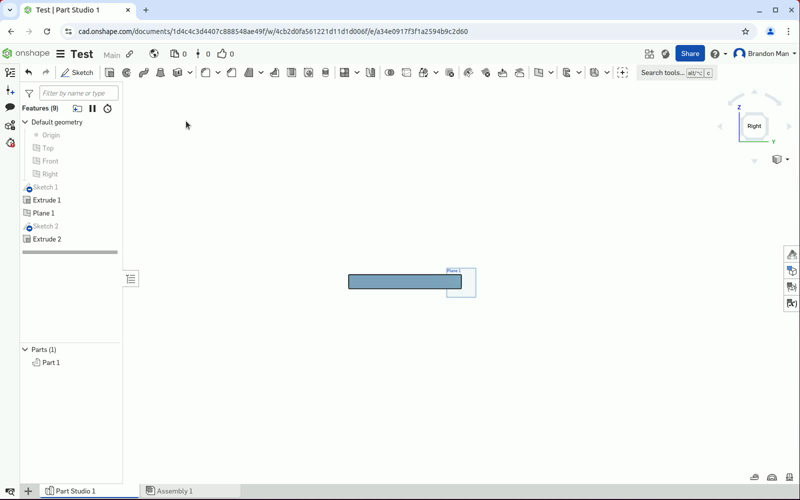
key(shift+h)
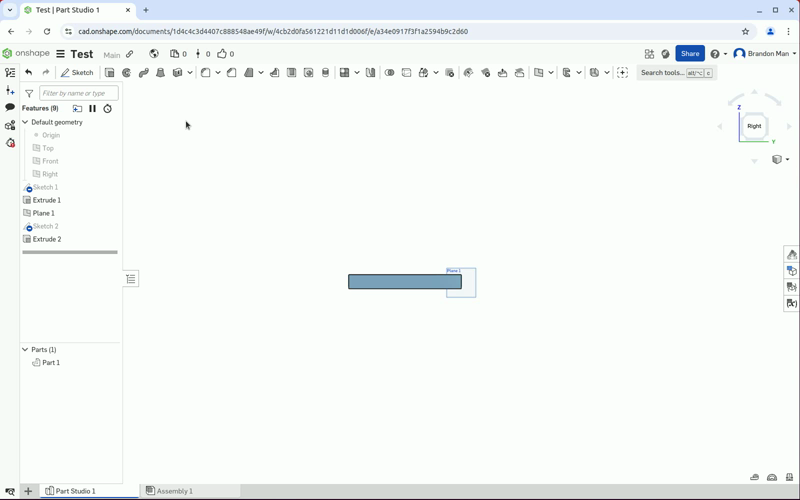
mouse_move(73, 189)
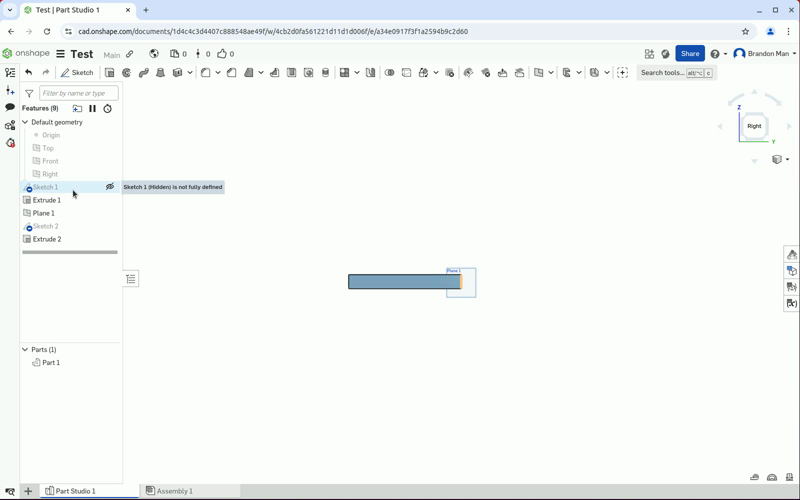
click(73, 189)
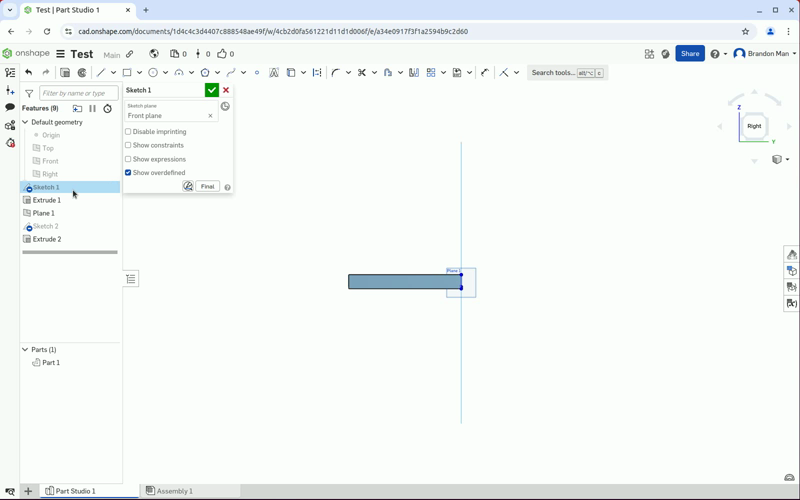
mouse_move(229, 92)
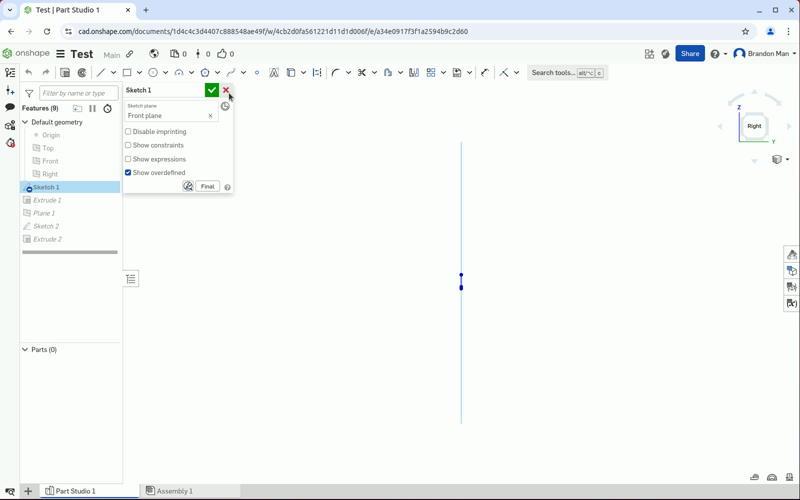
click(229, 92)
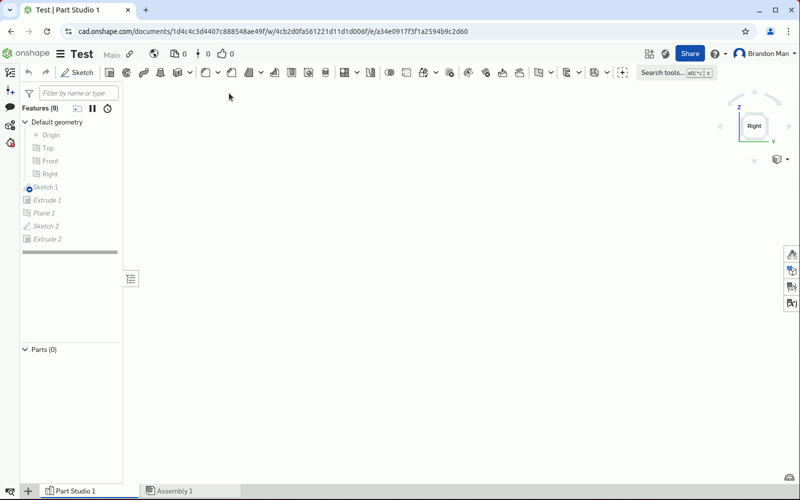
key(shift+s)
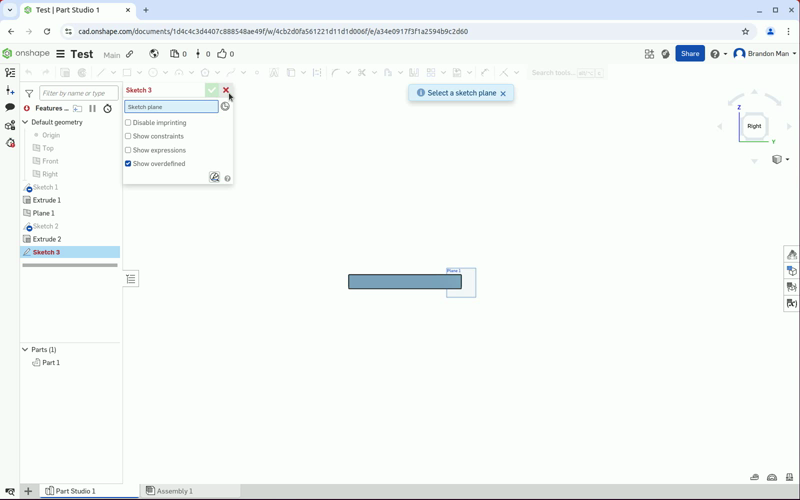
mouse_move(73, 215)
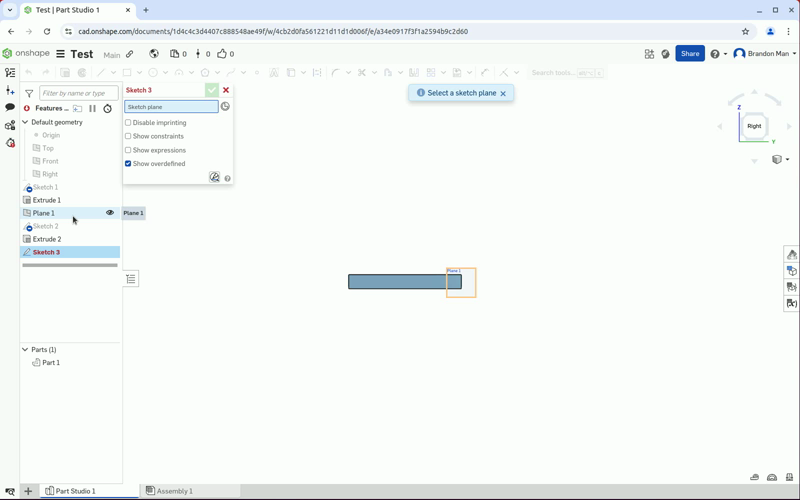
click(73, 215)
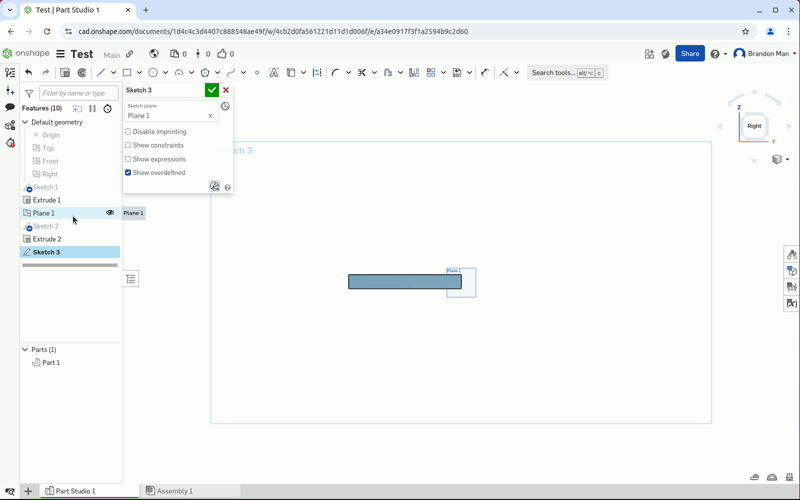
mouse_move(73, 352)
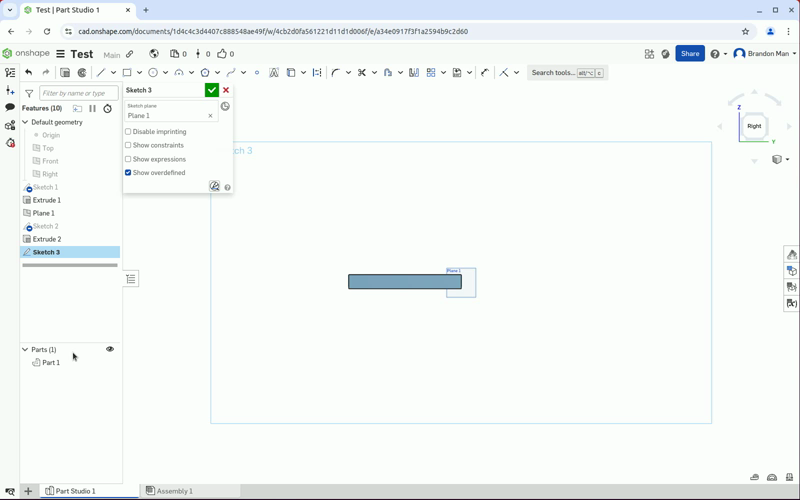
key(y)
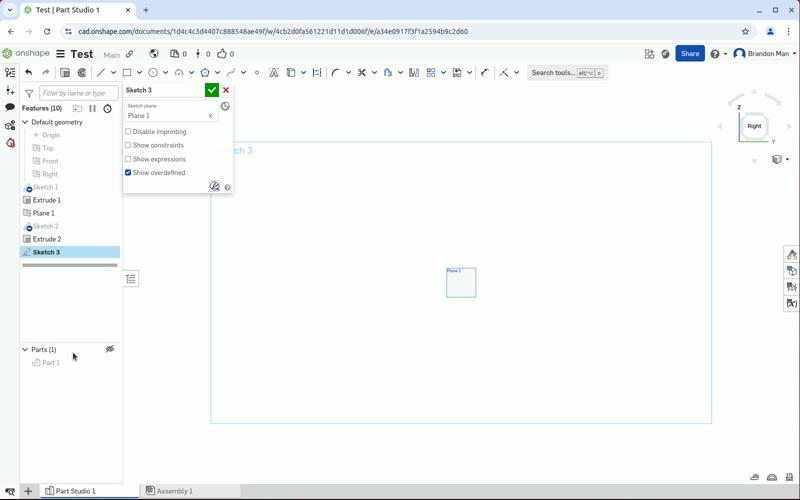
key(c)
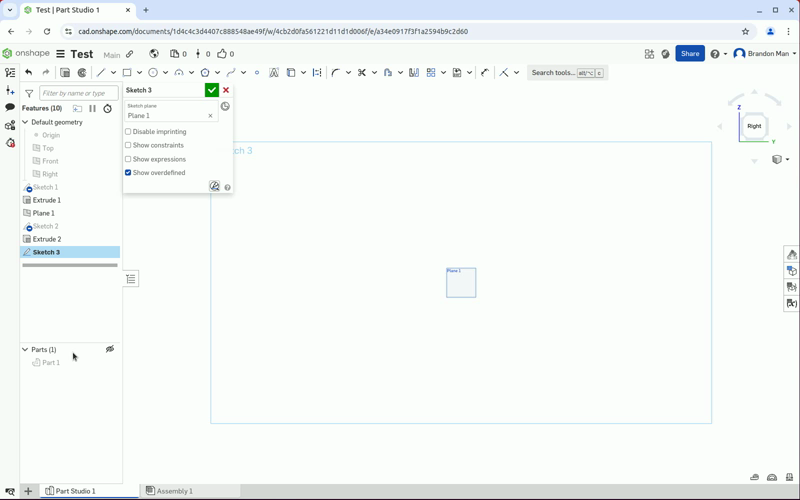
key_down(shift)
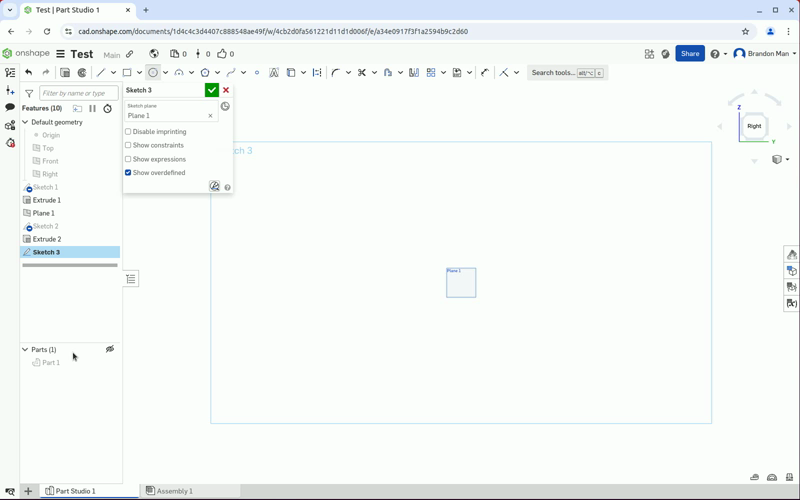
mouse_move(380, 282)
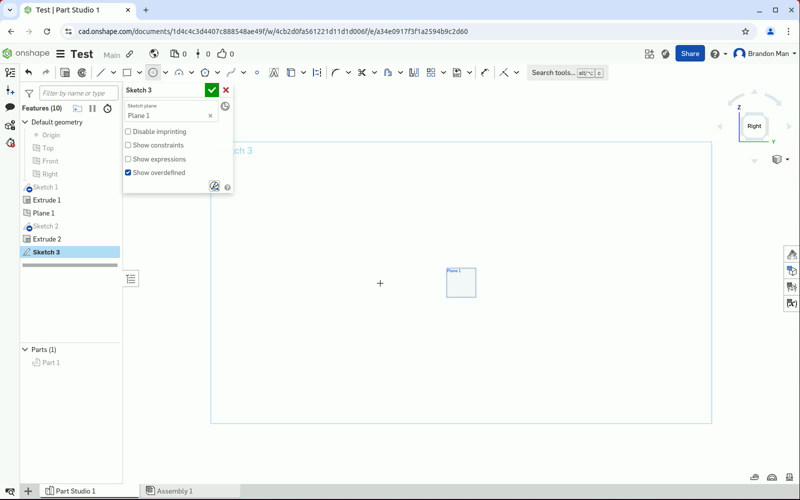
click(380, 282)
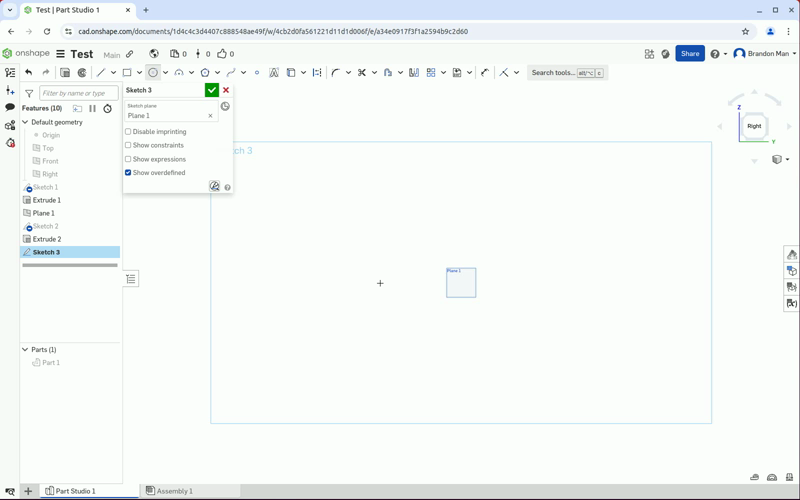
key_up(shift)
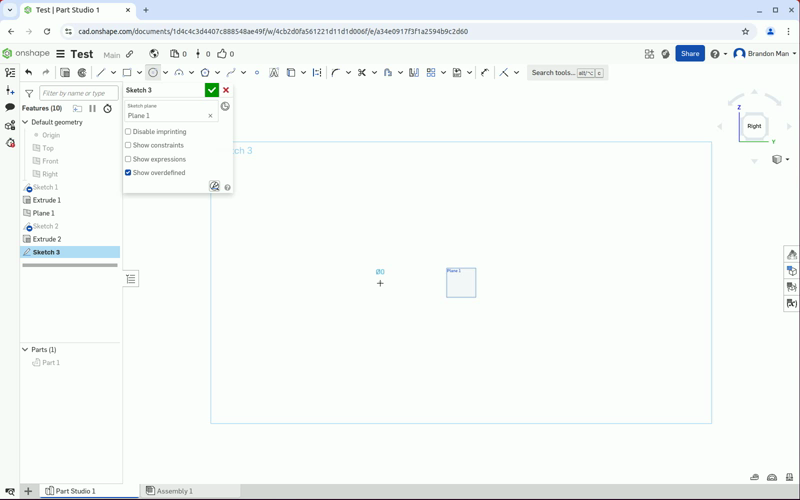
mouse_move(383, 282)
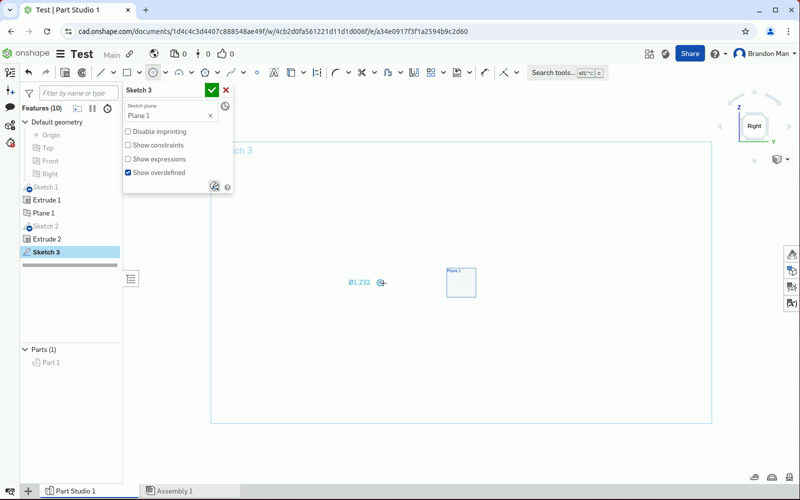
click(383, 282)
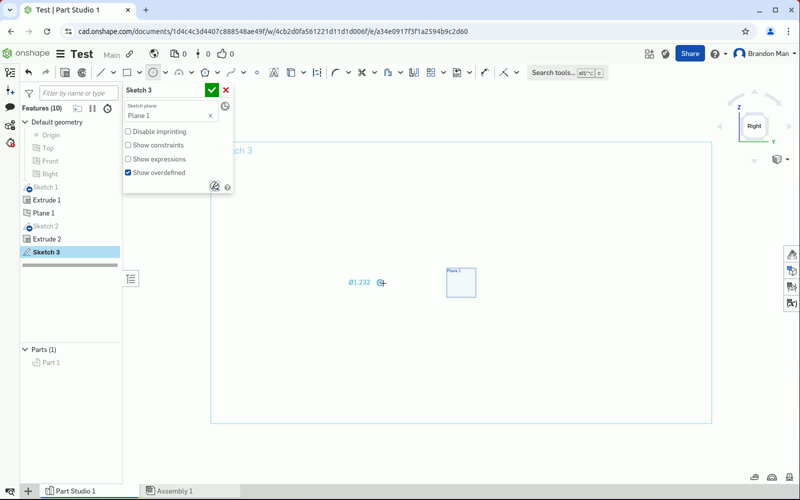
key(esc)
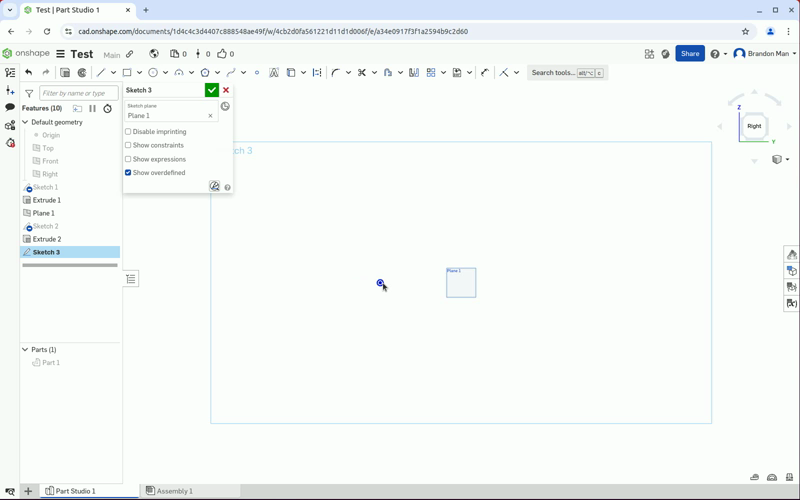
mouse_move(378, 281)
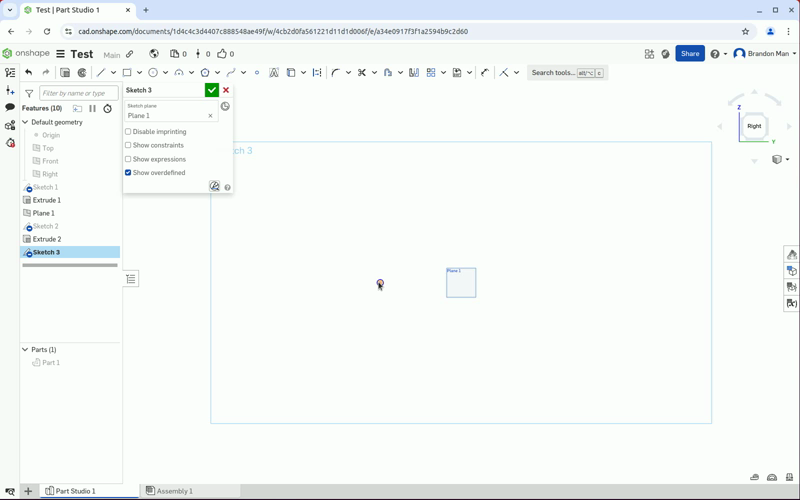
scroll(6)
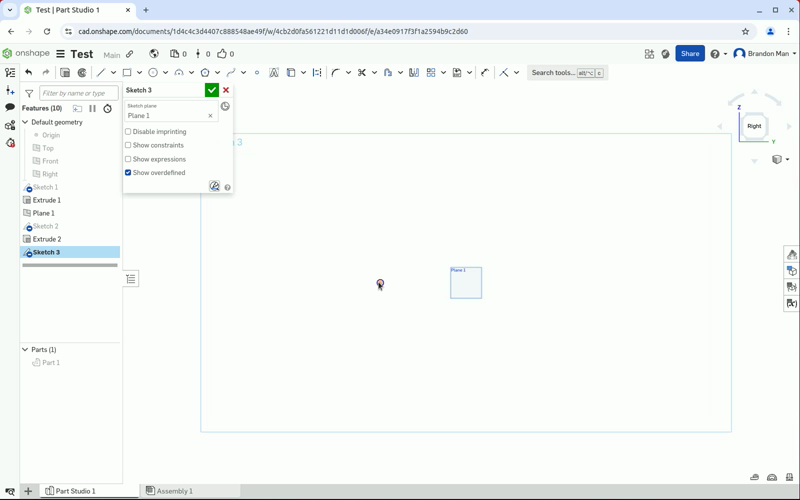
scroll(6)
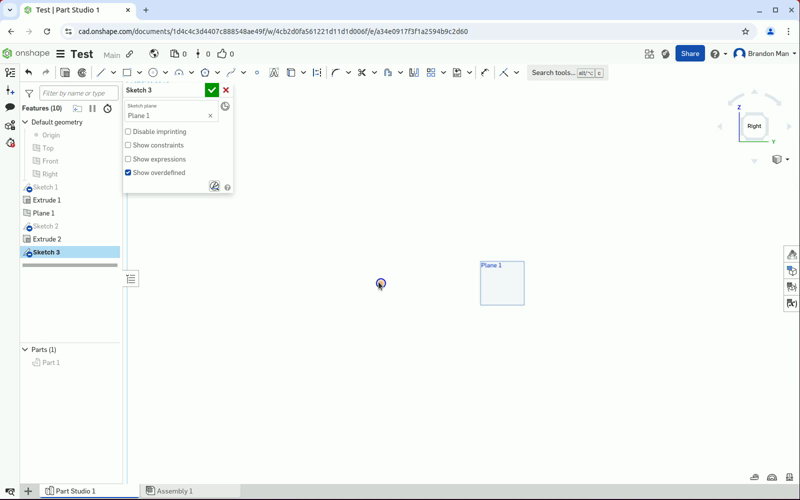
scroll(6)
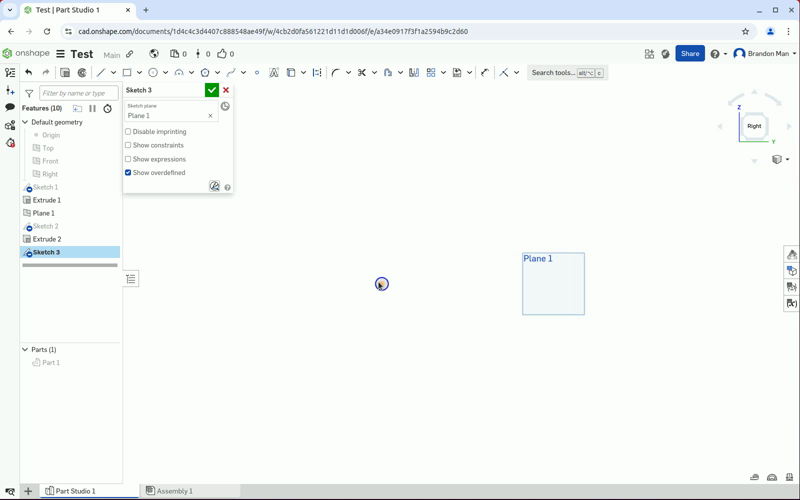
scroll(6)
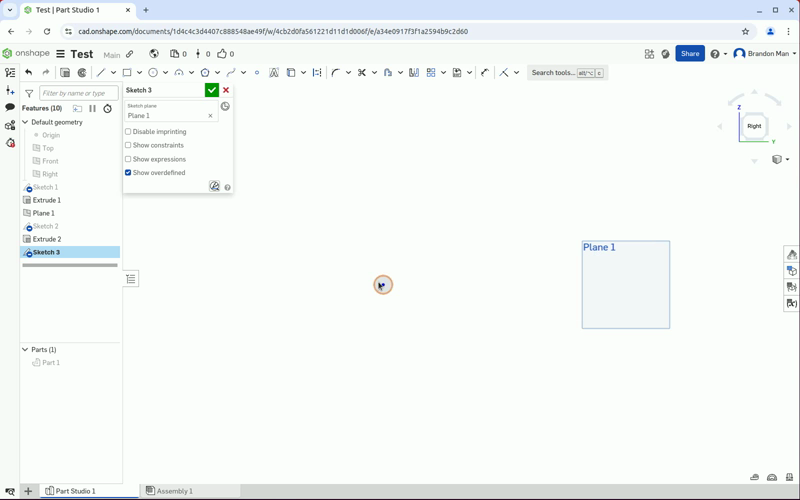
scroll(6)
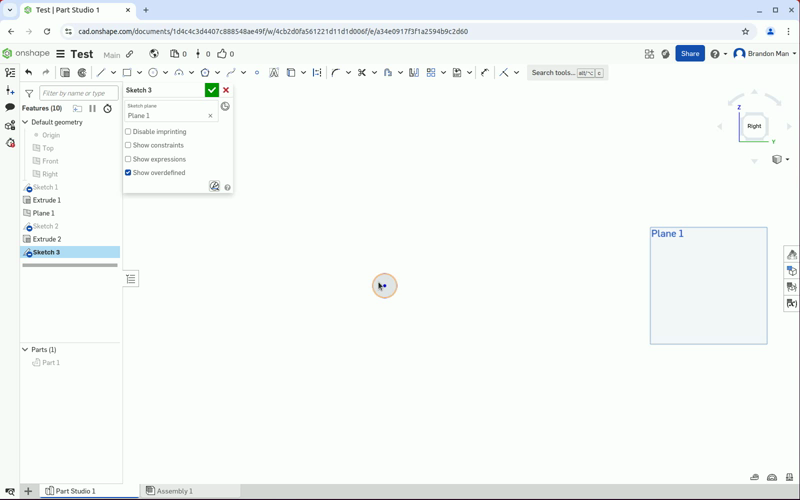
scroll(6)
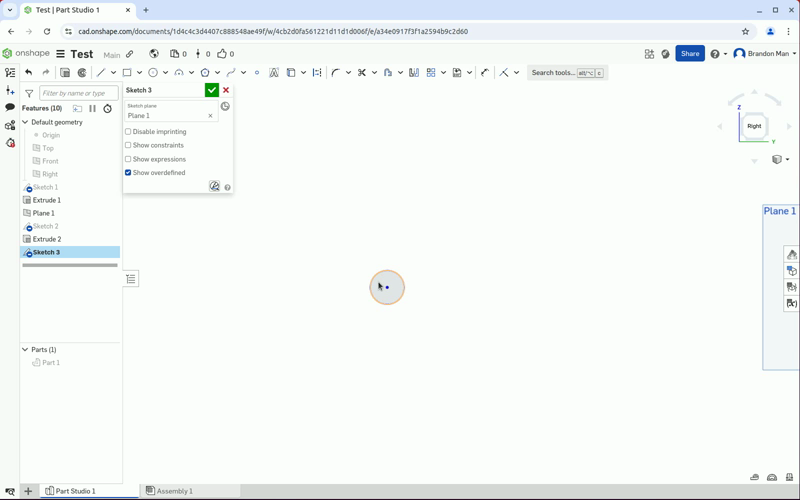
scroll(6)
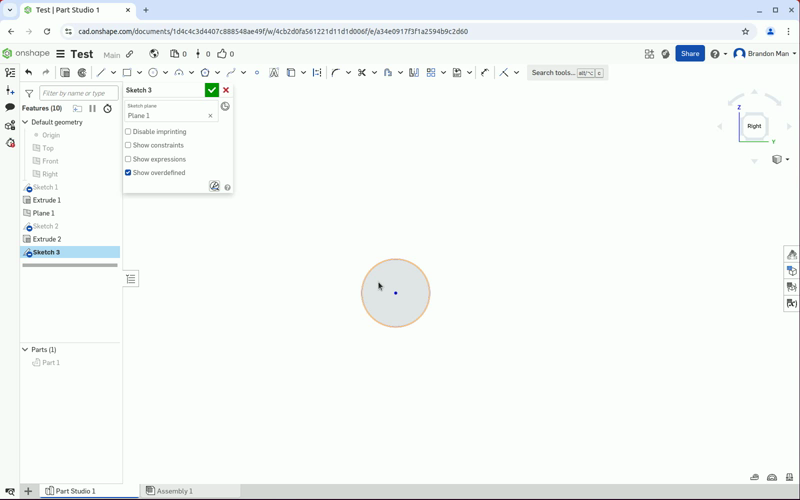
click(378, 281)
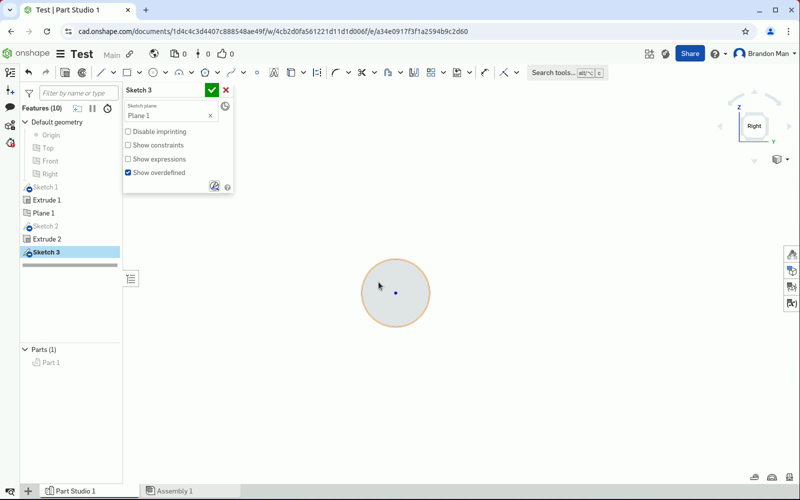
scroll(-6)
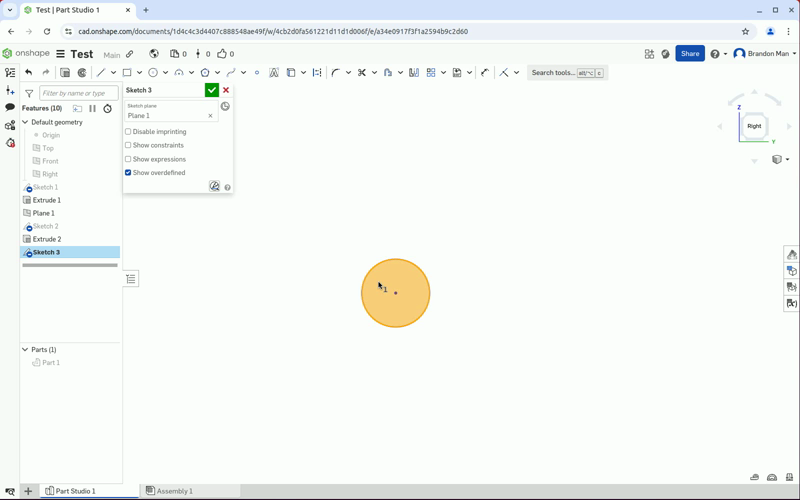
scroll(-6)
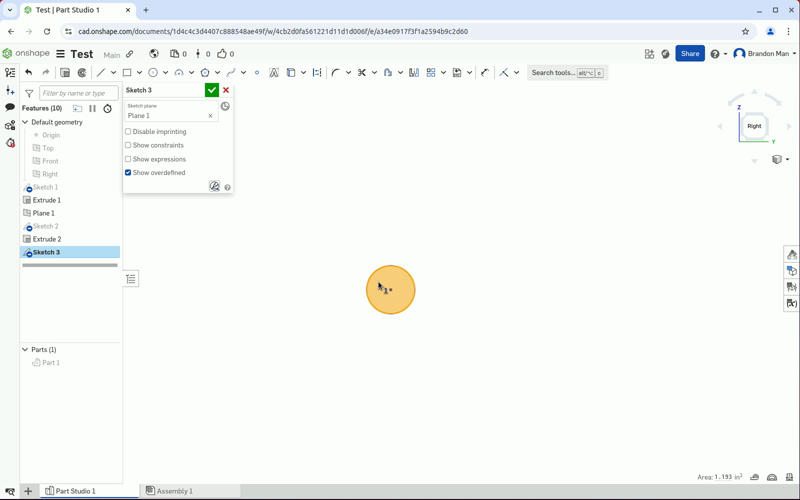
scroll(-6)
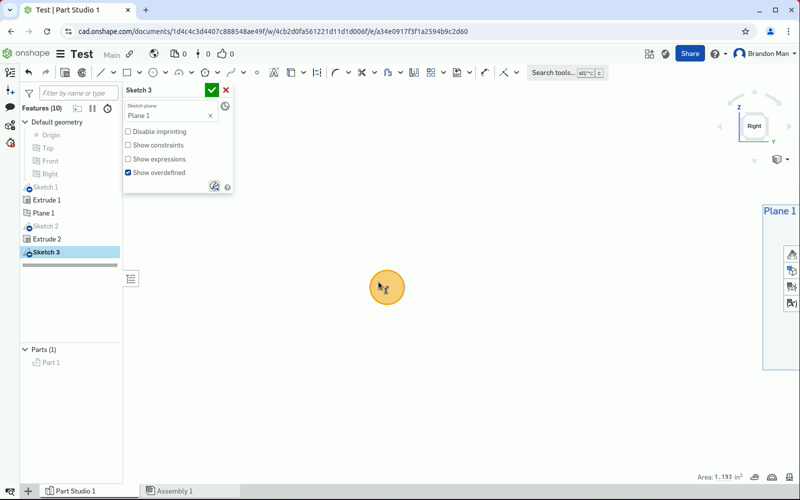
scroll(-6)
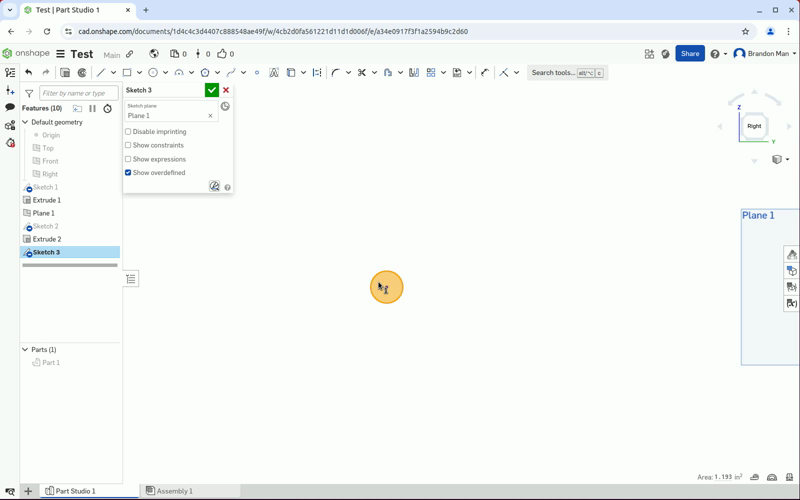
scroll(-6)
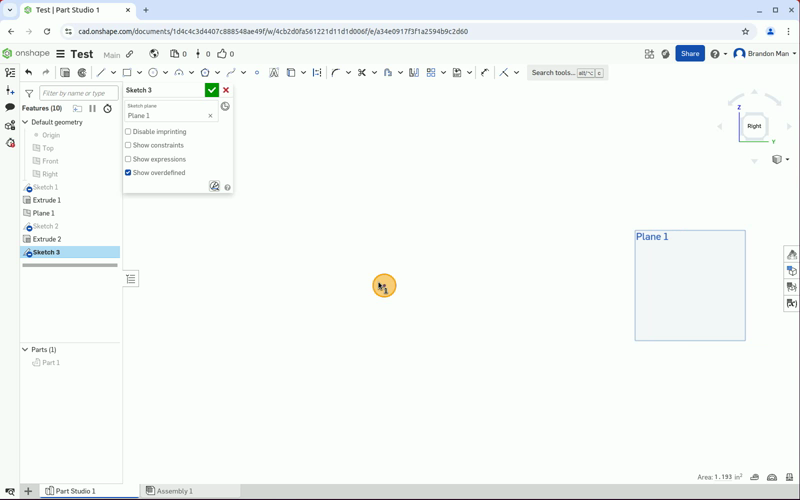
scroll(-6)
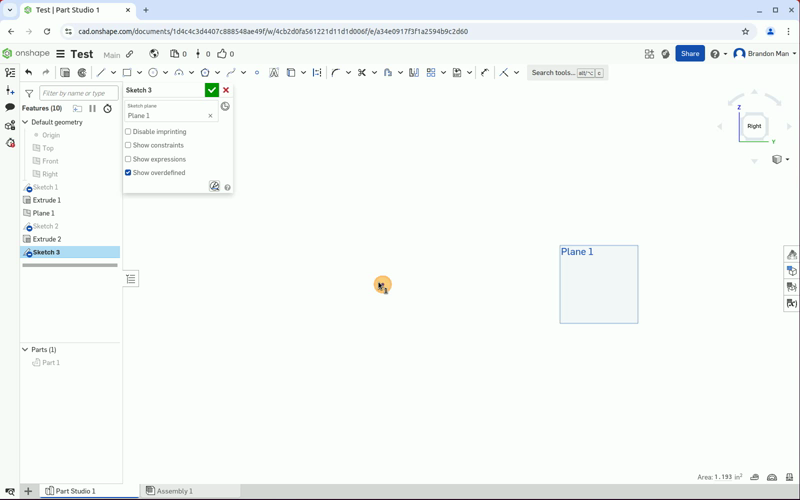
scroll(-6)
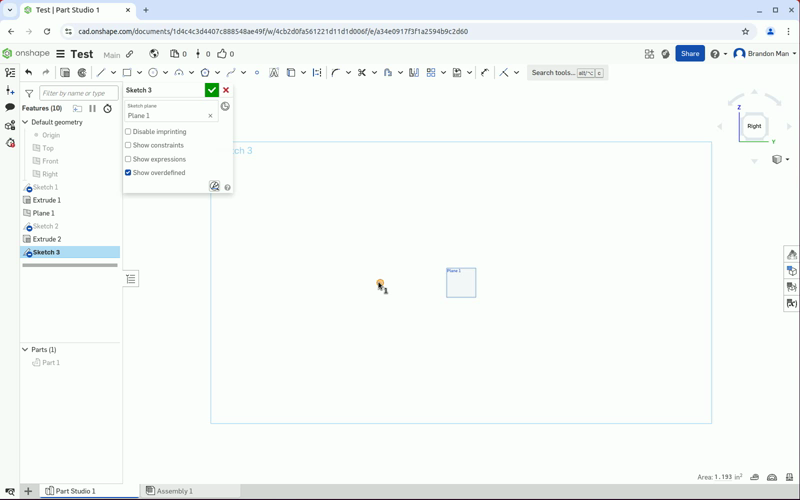
mouse_move(73, 352)
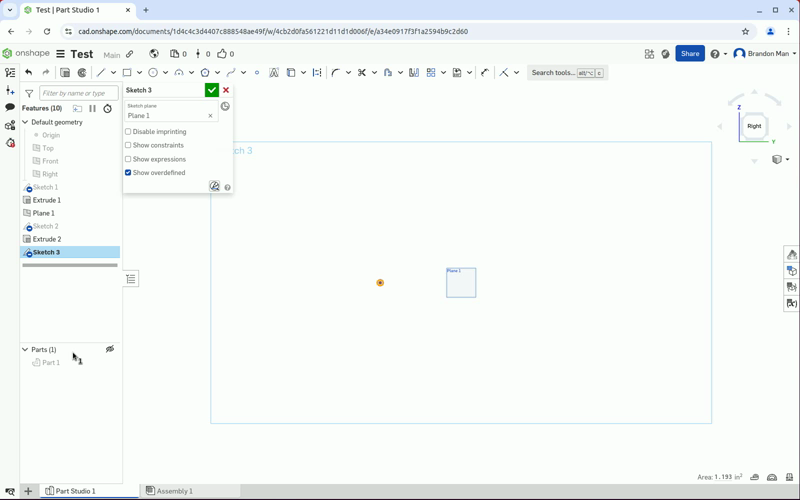
key(shift+y)
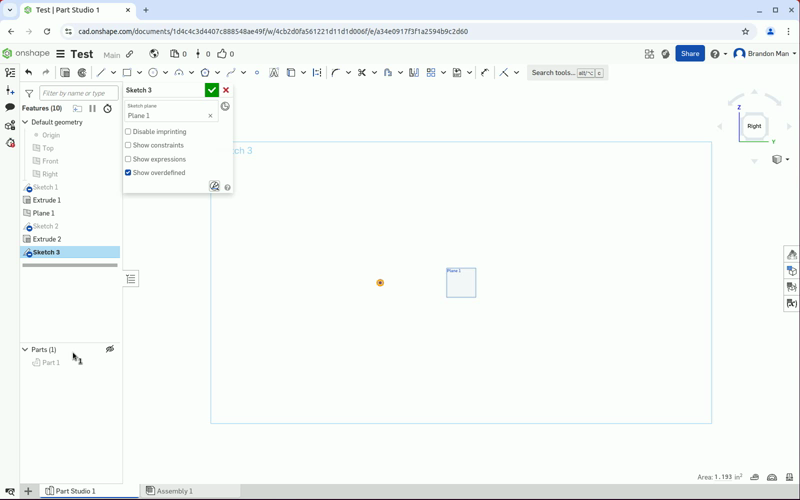
key(shift+e)
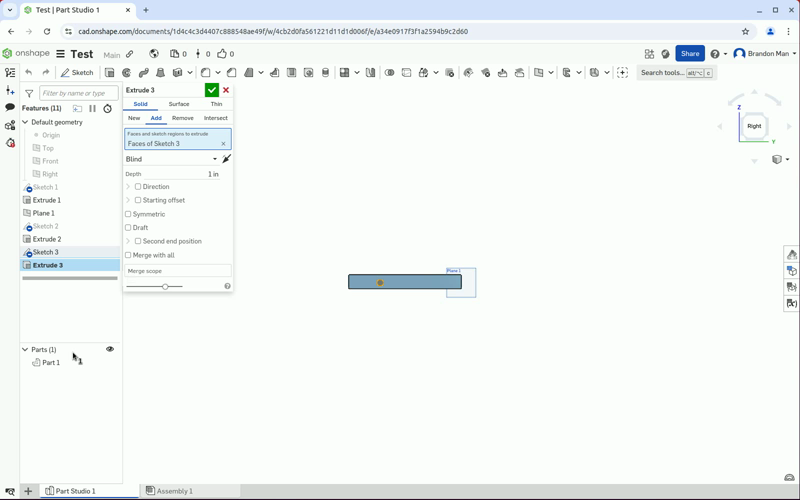
mouse_move(143, 106)
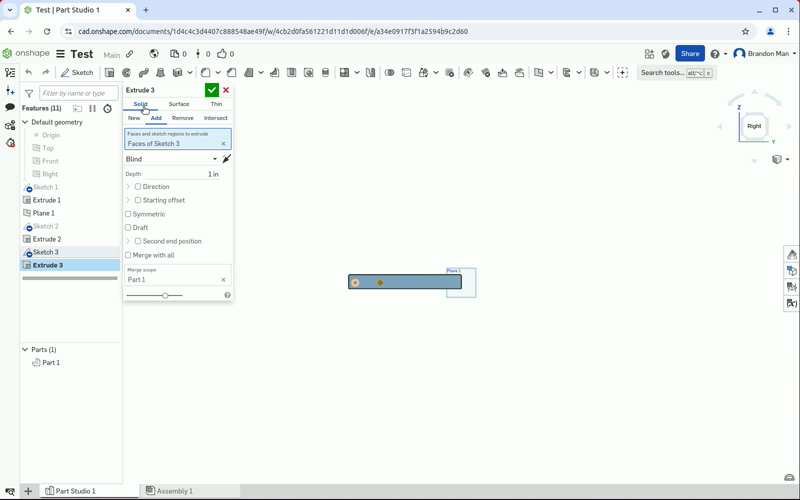
click(143, 106)
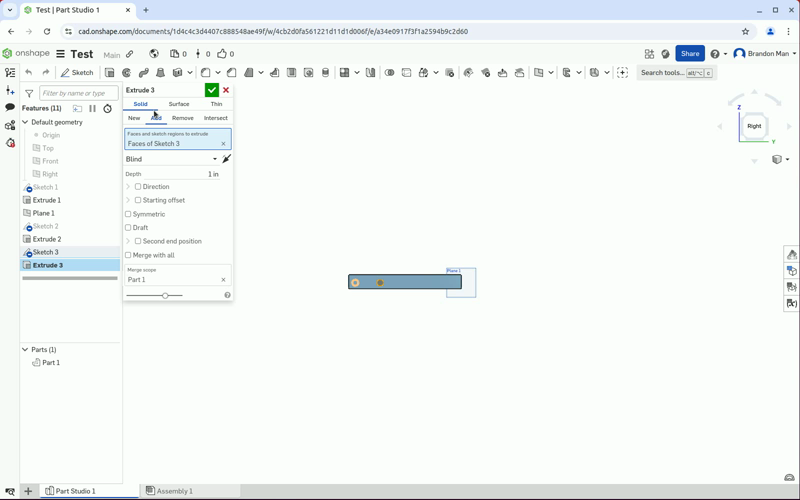
mouse_move(186, 120)
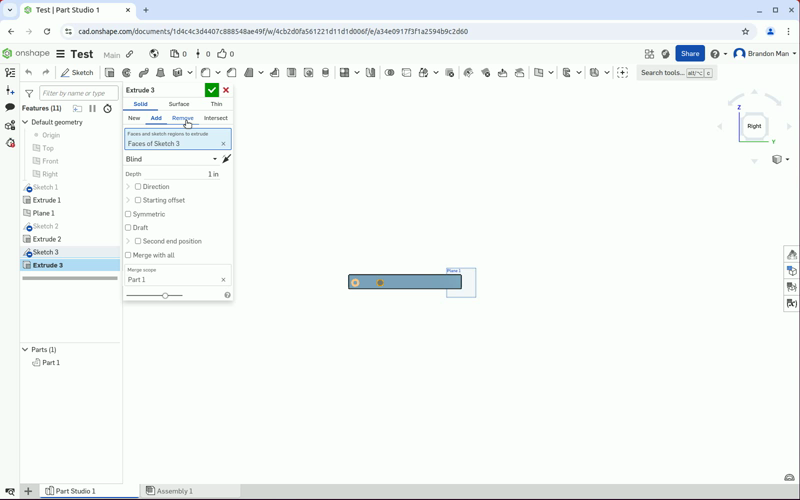
click(186, 120)
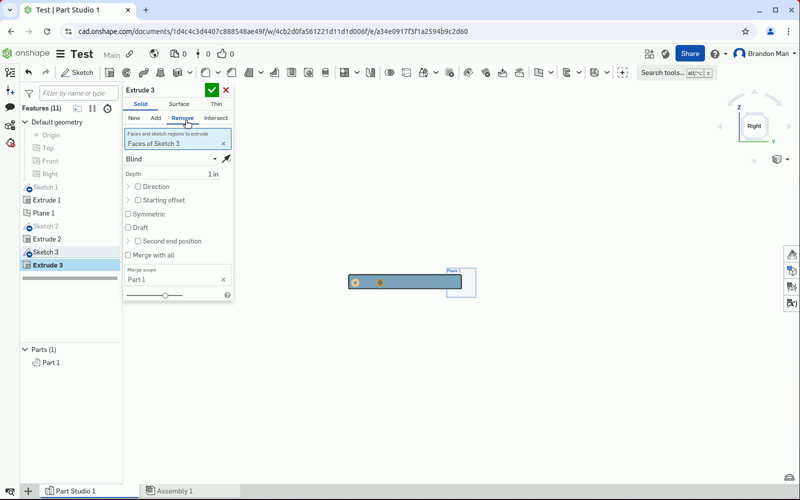
key(tab, 4)
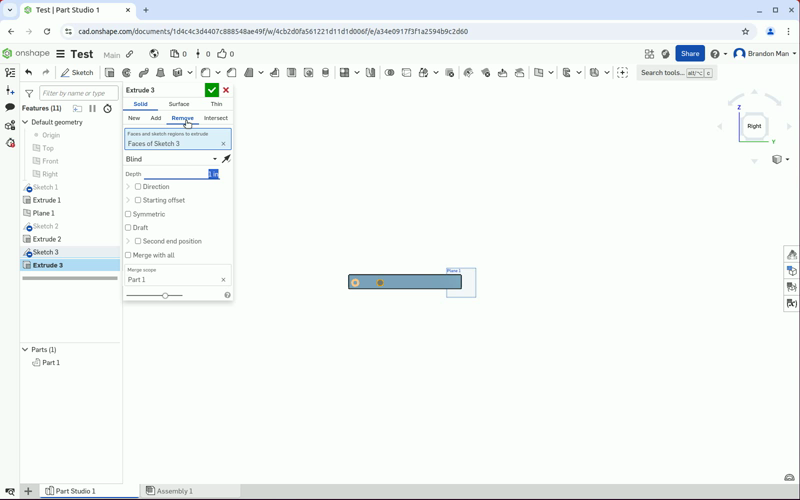
text(2.648)
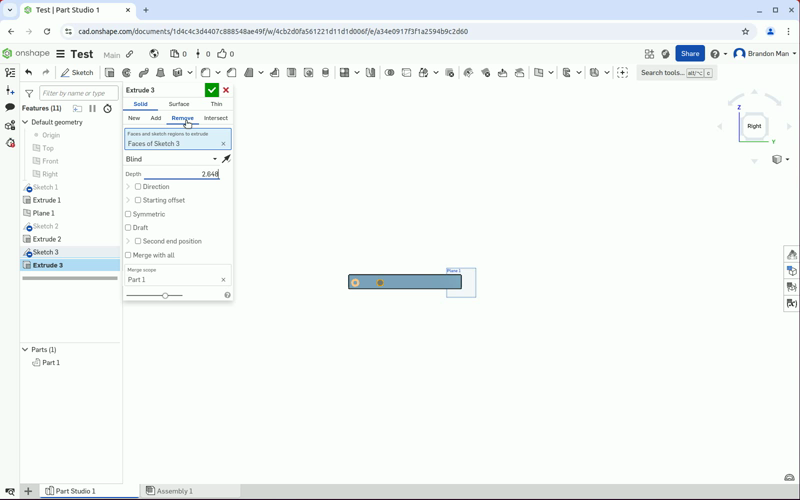
key(tab, 6)
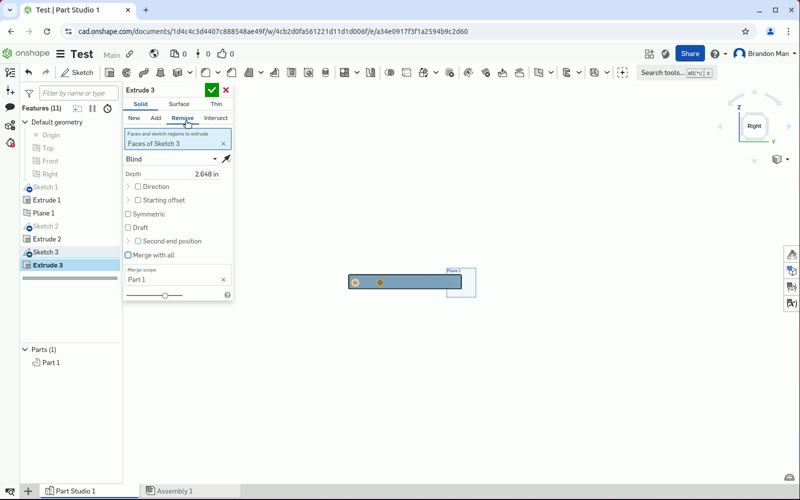
key(space)
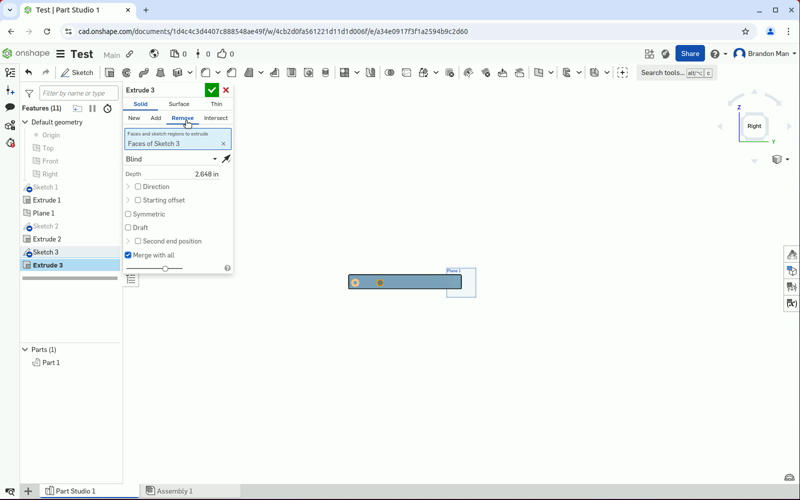
key(enter)
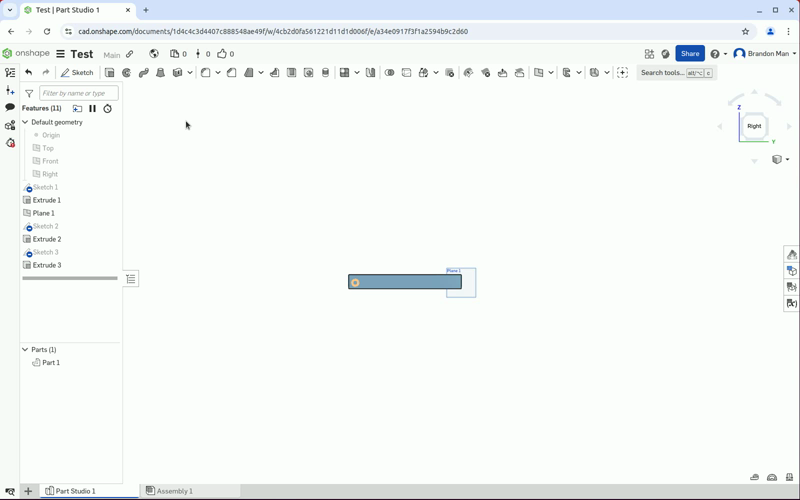
key(shift+h)
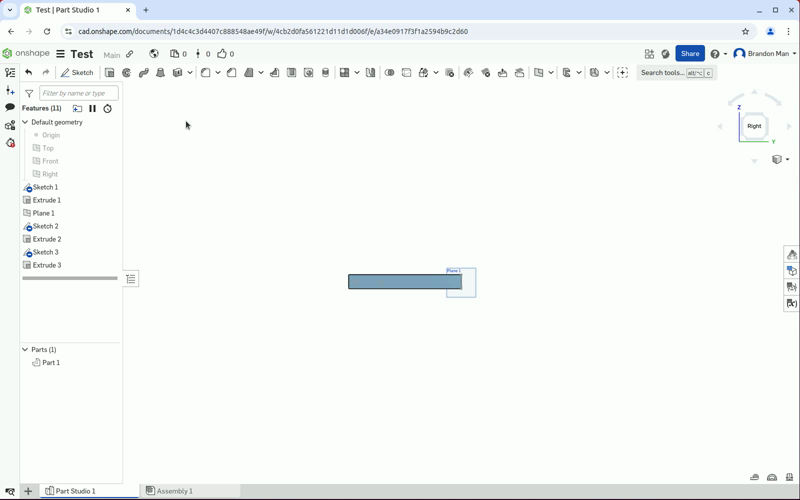
key(shift+h)
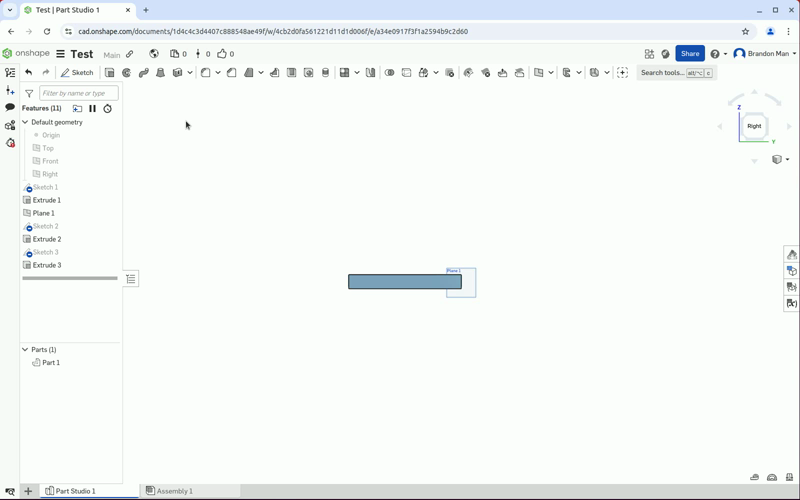
mouse_move(73, 189)
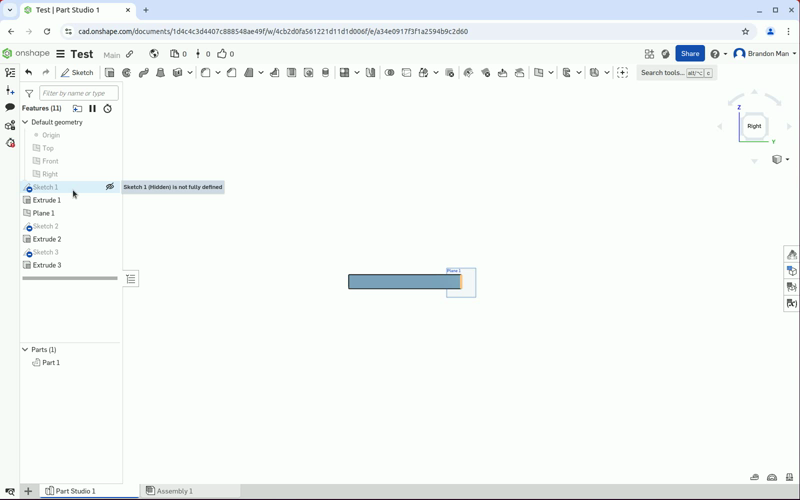
click(73, 189)
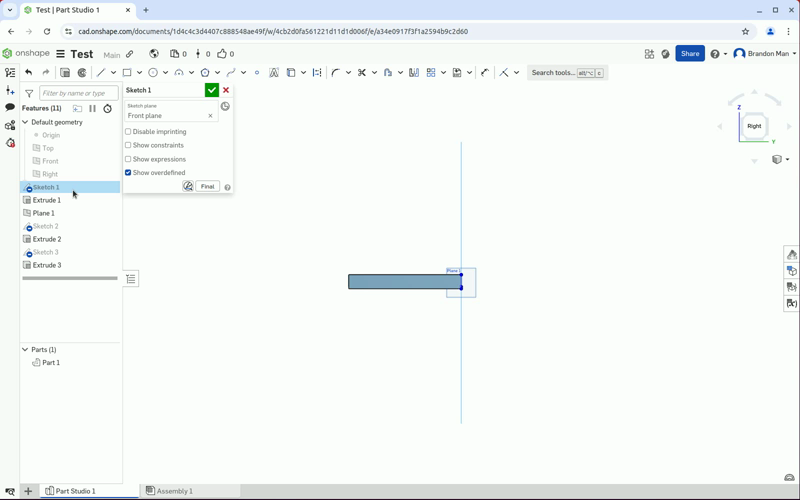
mouse_move(229, 92)
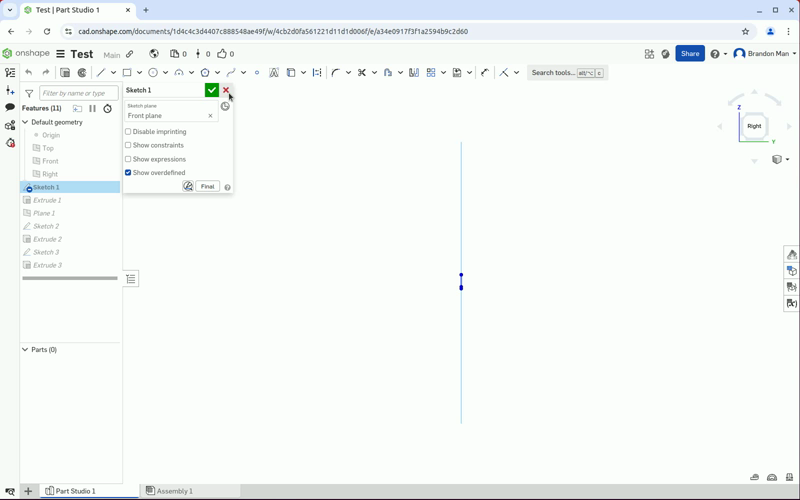
click(229, 92)
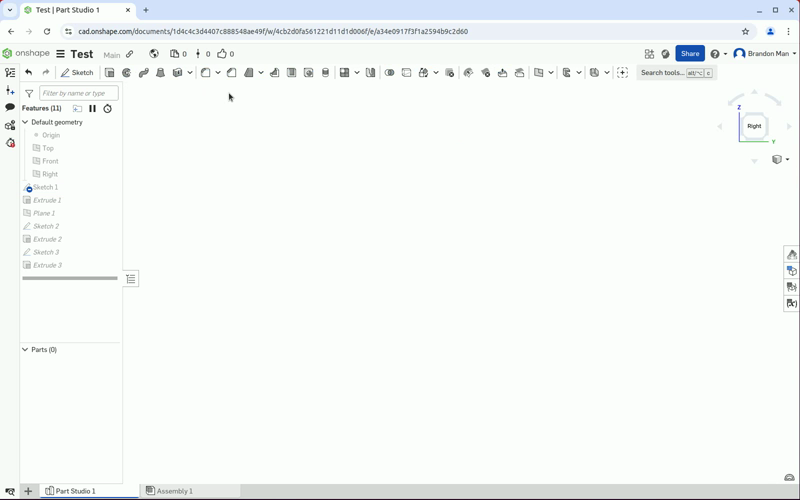
key(shift+s)
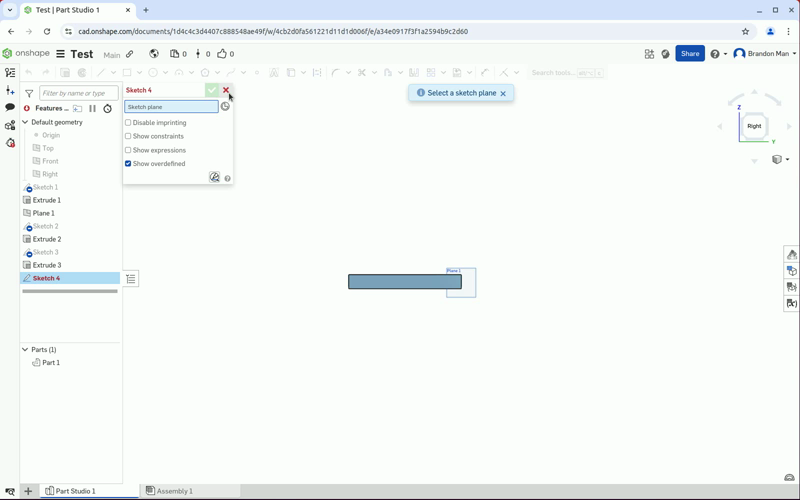
mouse_move(73, 215)
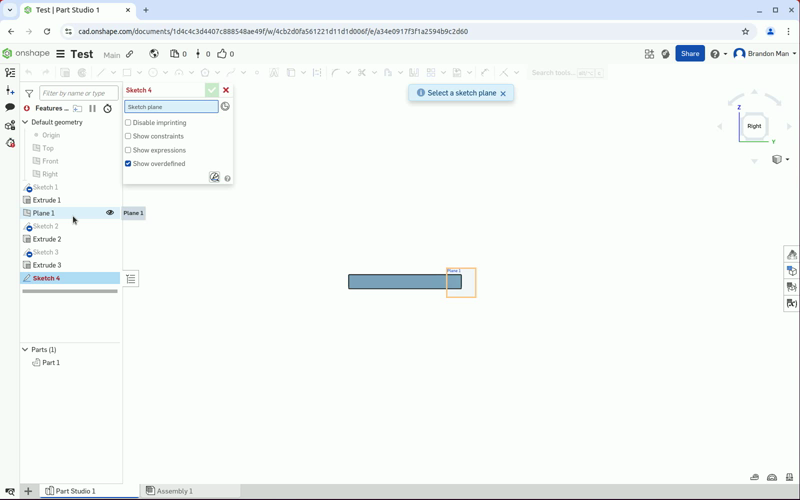
click(73, 215)
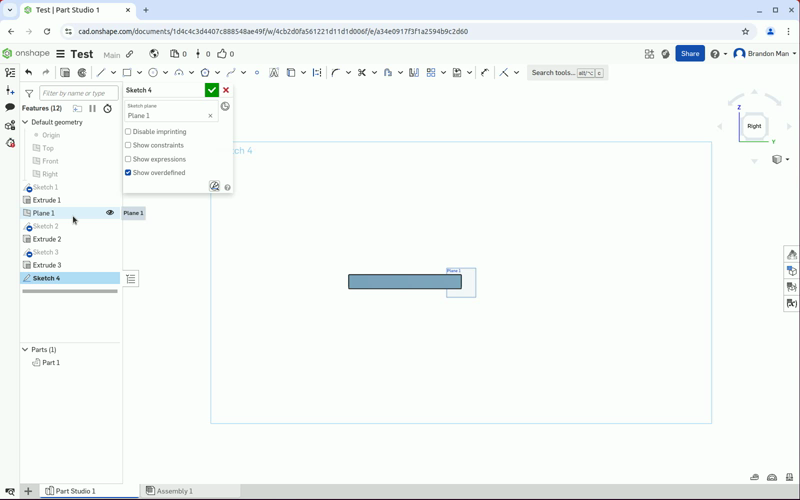
mouse_move(73, 352)
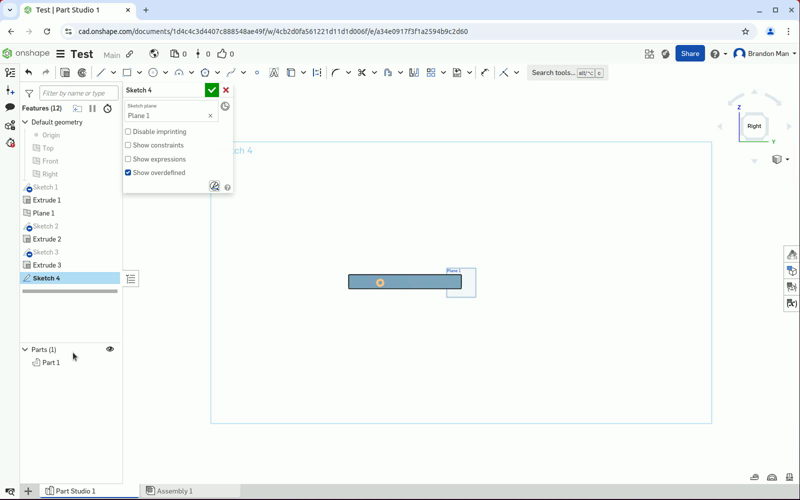
key(y)
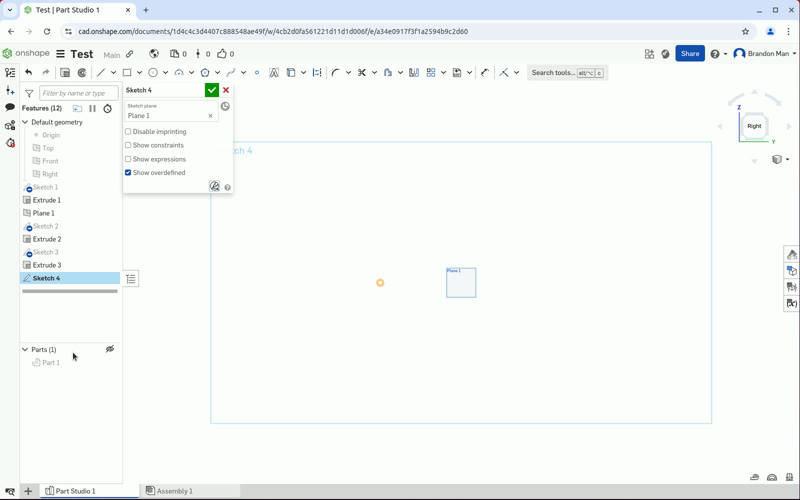
key(c)
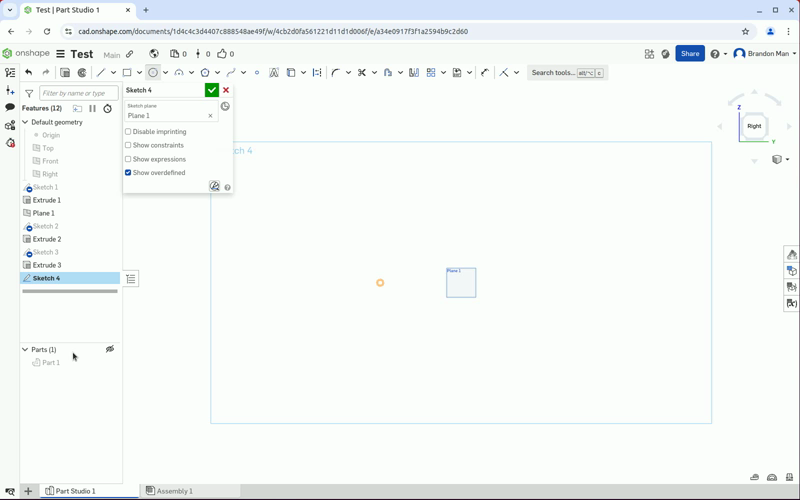
key_down(shift)
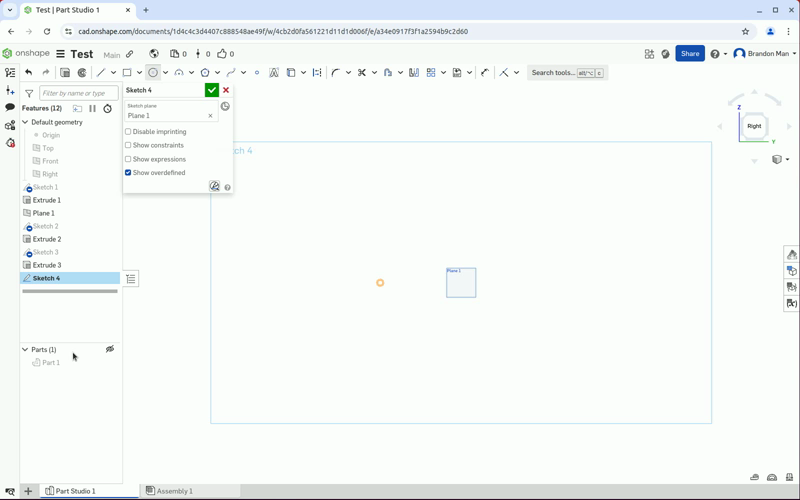
mouse_move(404, 282)
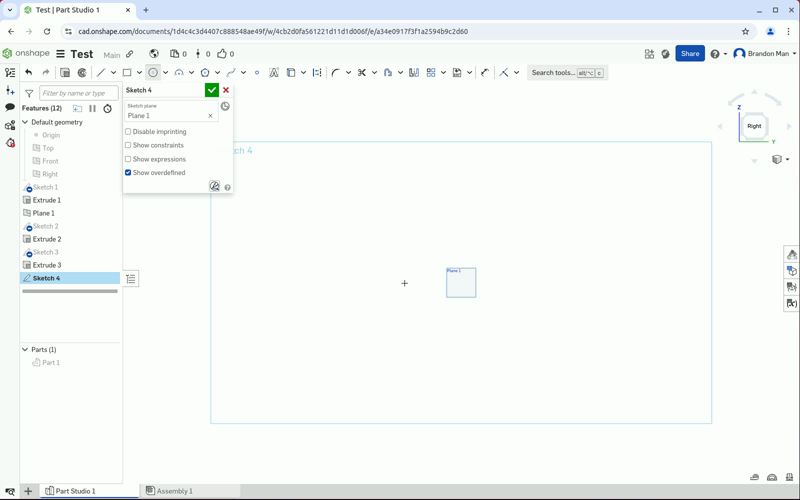
click(404, 282)
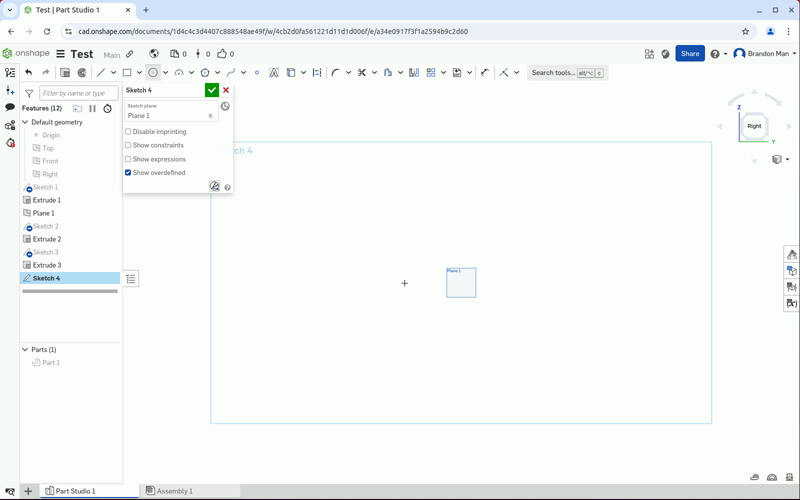
key_up(shift)
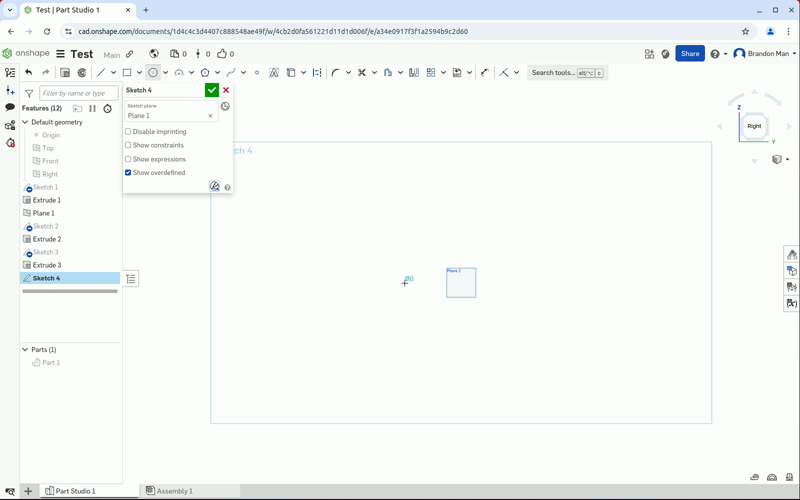
mouse_move(408, 282)
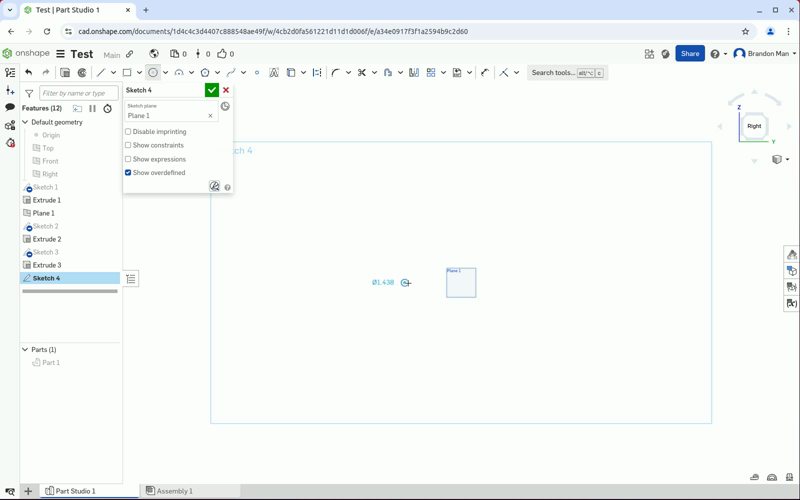
click(408, 282)
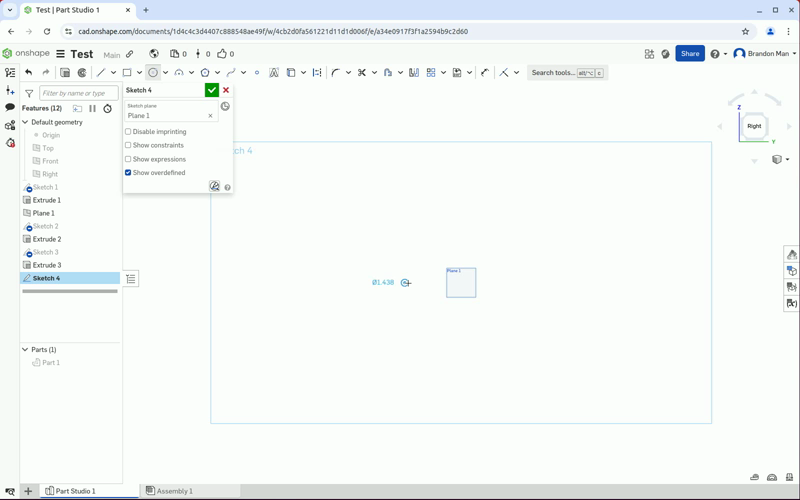
key(esc)
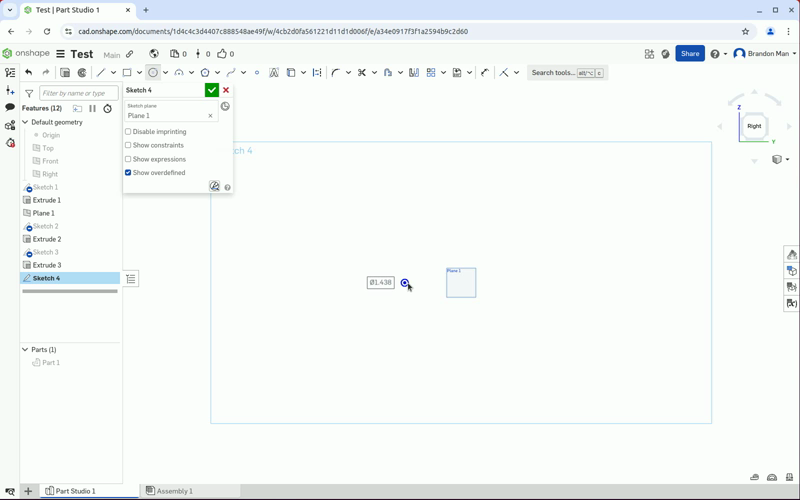
mouse_move(402, 285)
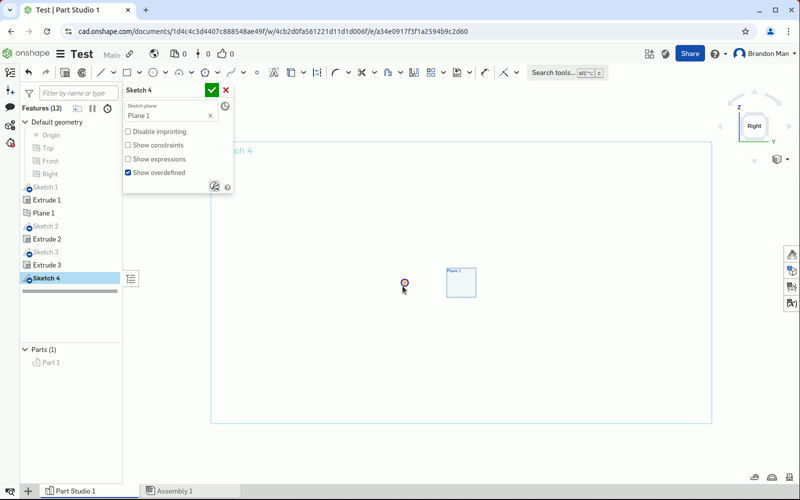
scroll(6)
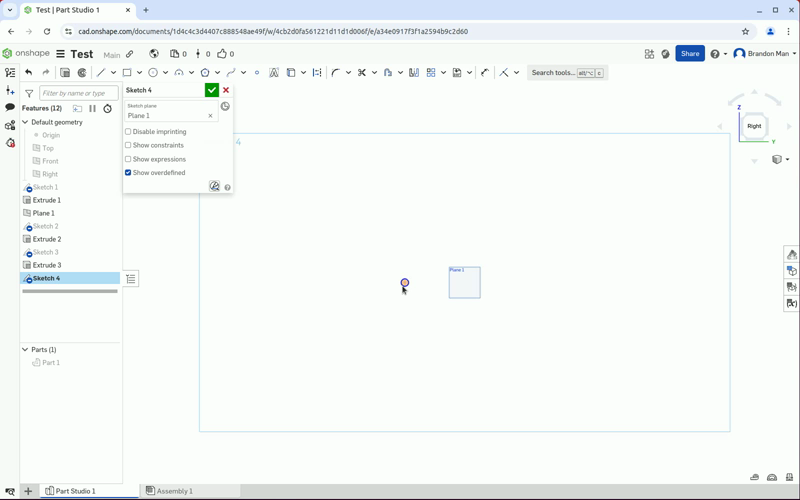
scroll(6)
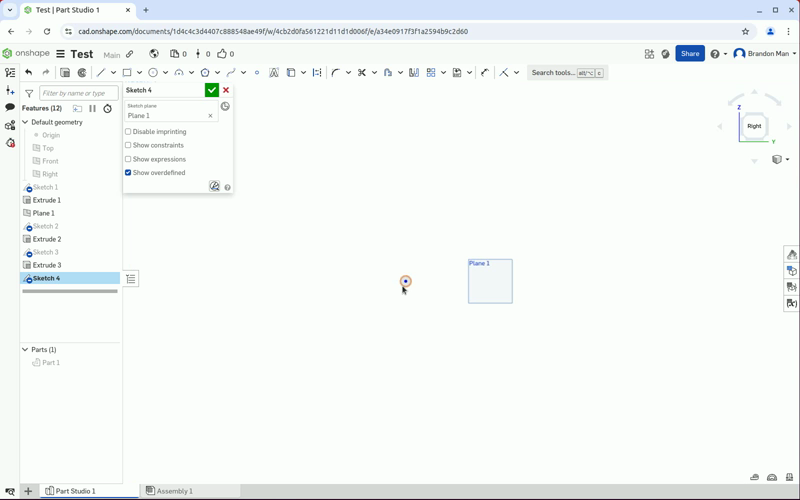
scroll(6)
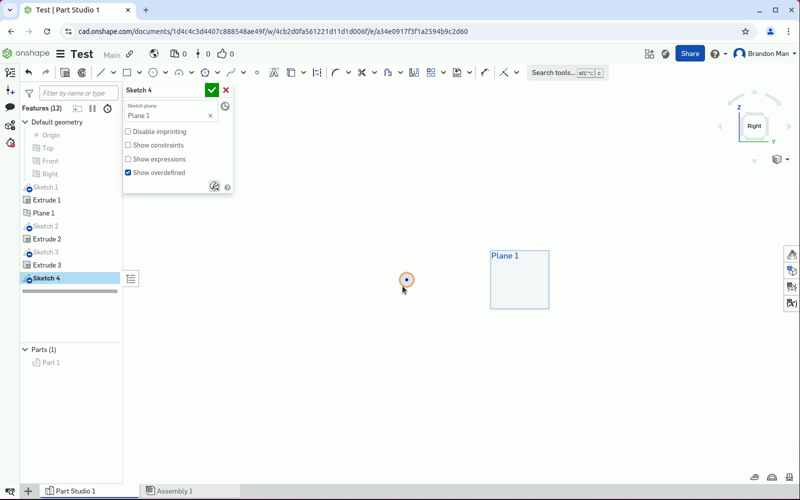
scroll(6)
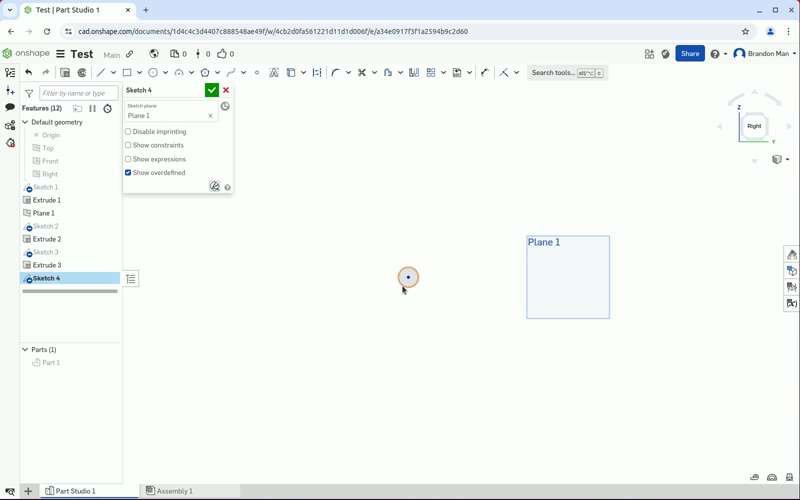
scroll(6)
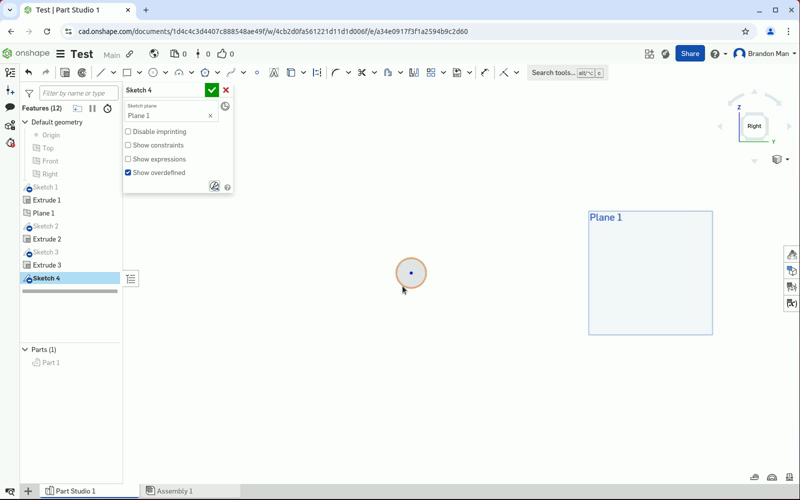
scroll(6)
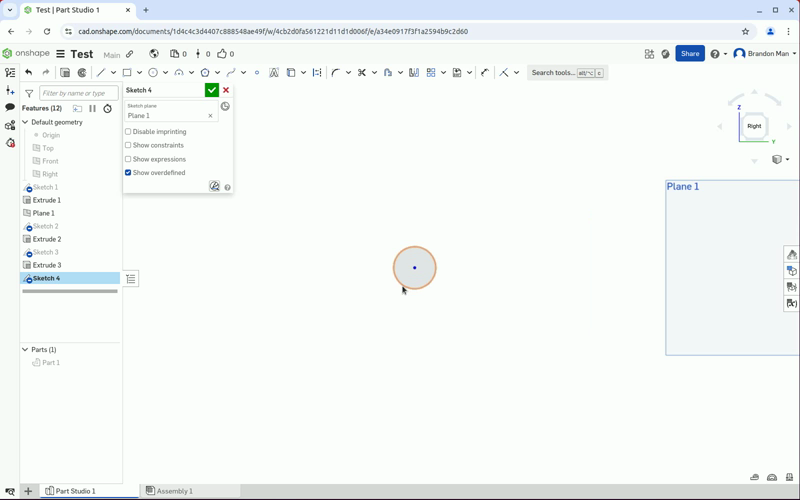
scroll(6)
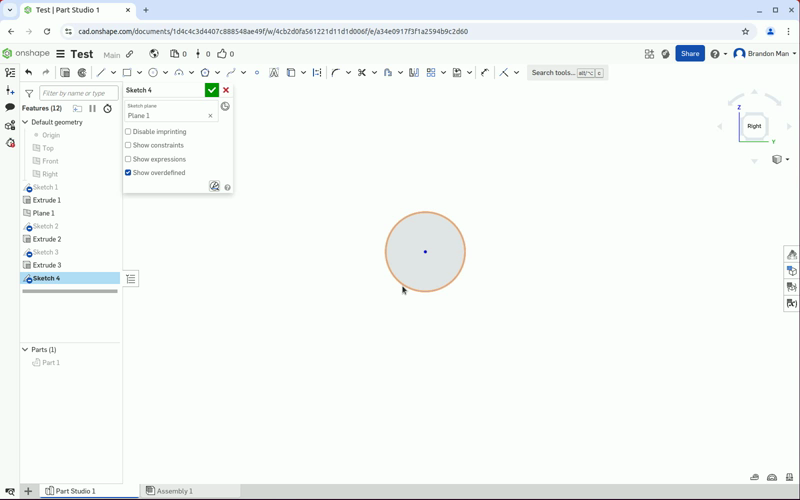
click(402, 285)
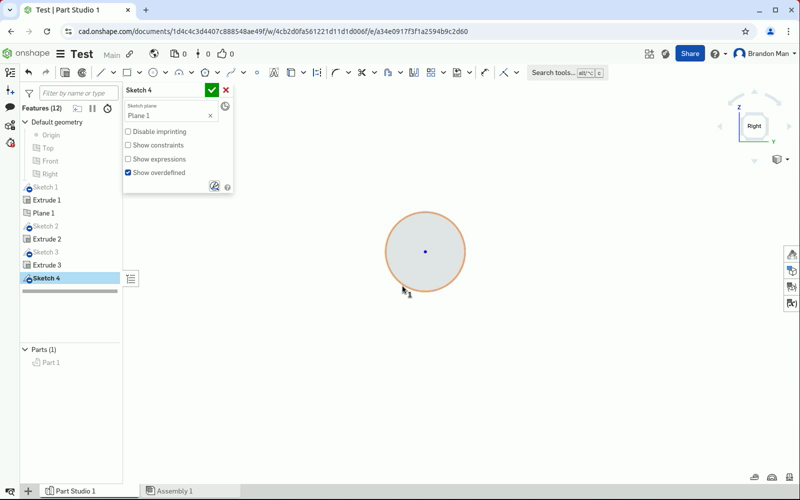
scroll(-6)
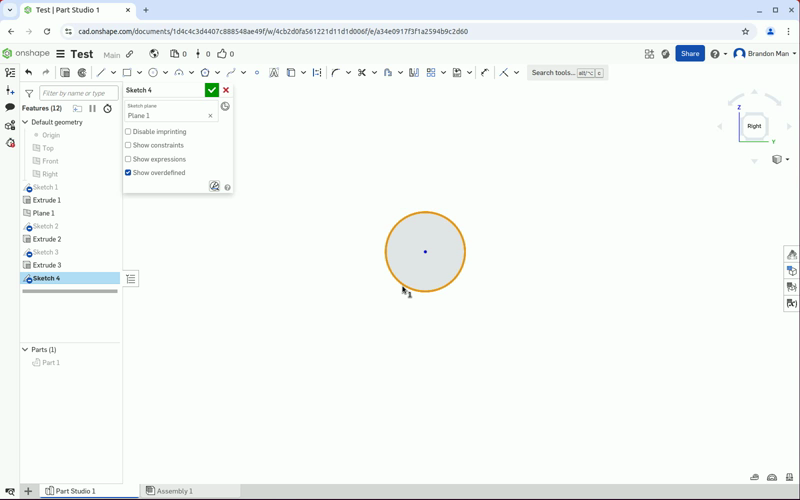
scroll(-6)
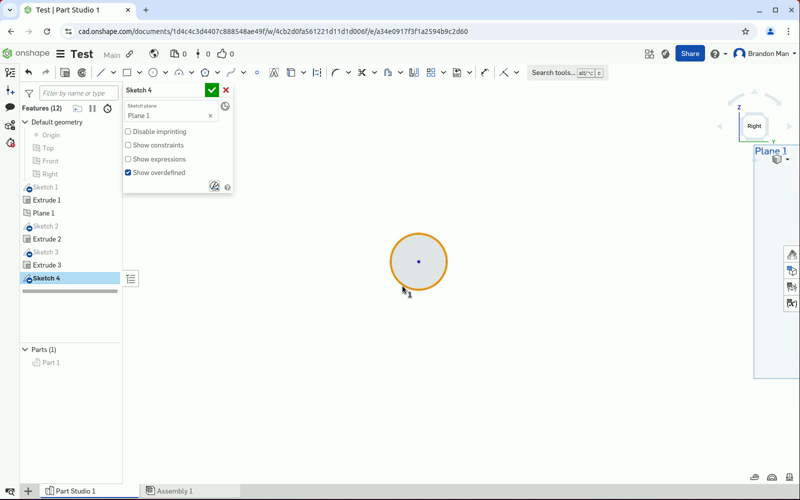
scroll(-6)
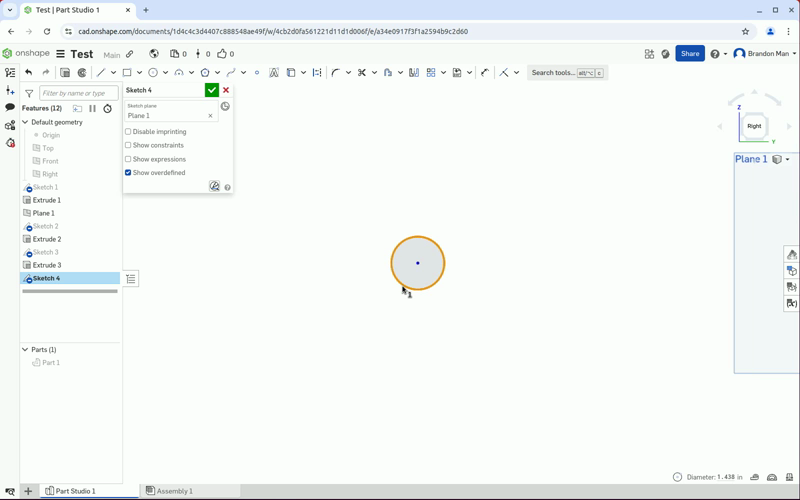
scroll(-6)
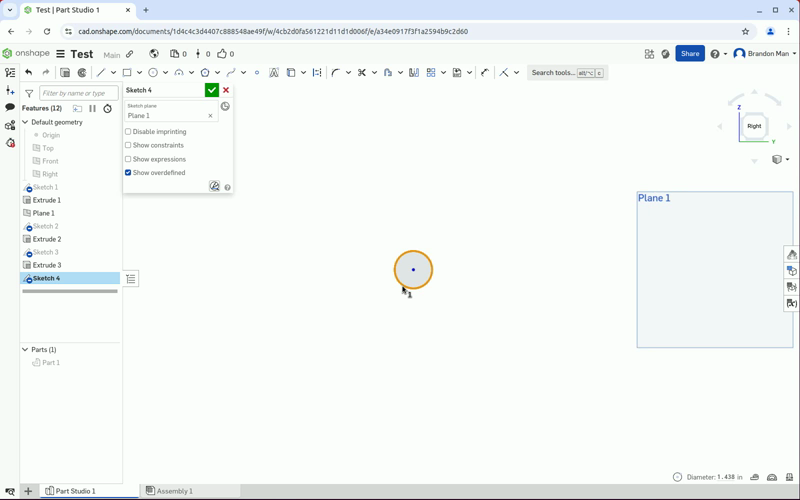
scroll(-6)
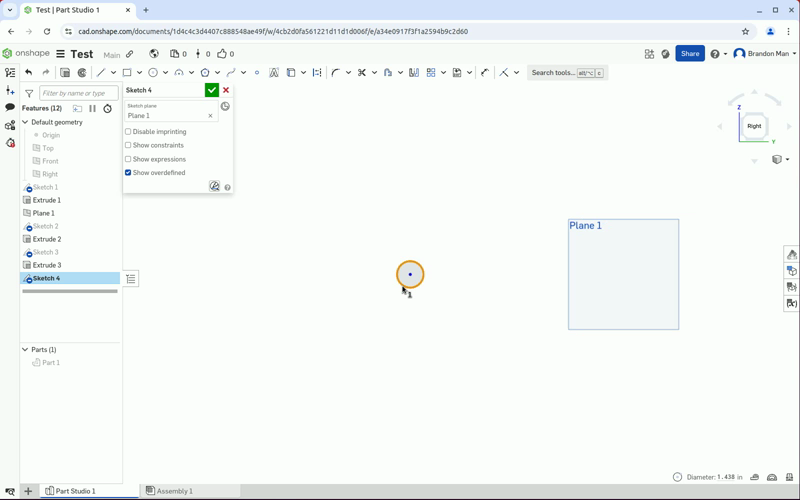
scroll(-6)
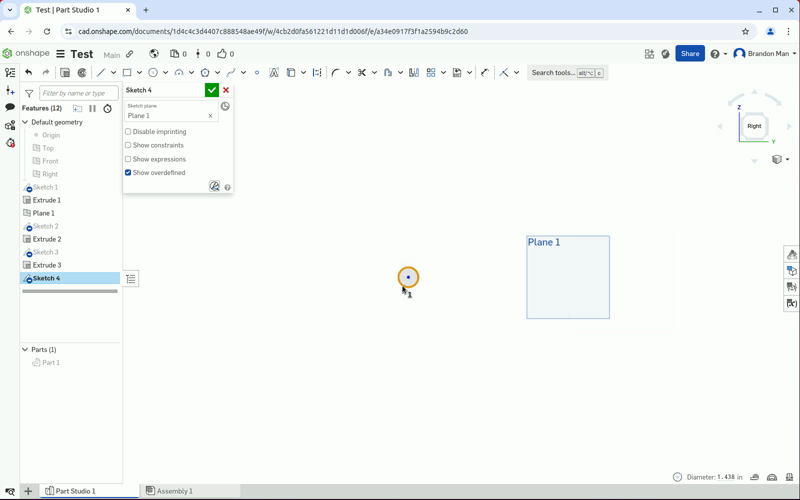
scroll(-6)
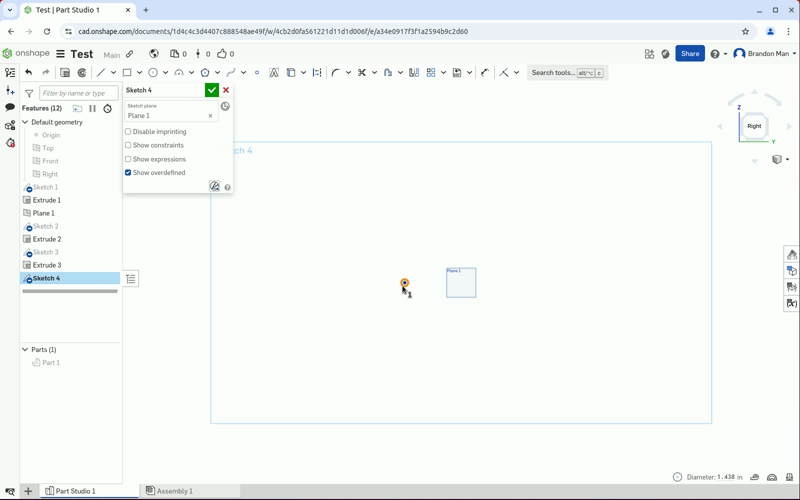
mouse_move(73, 352)
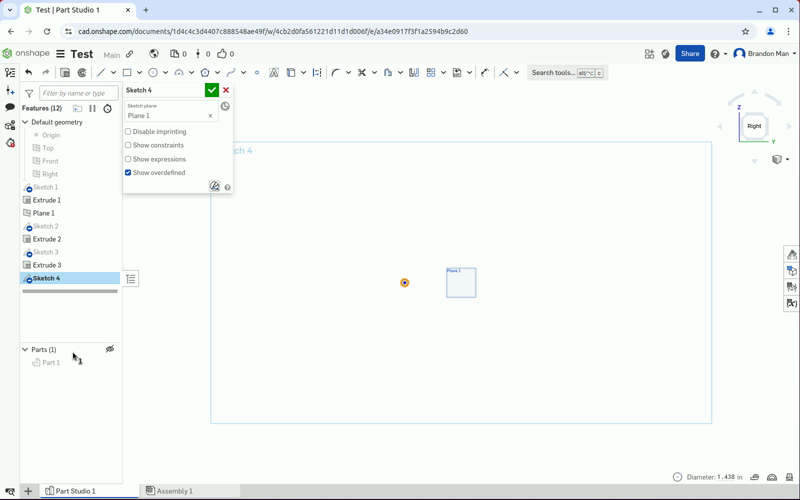
key(shift+y)
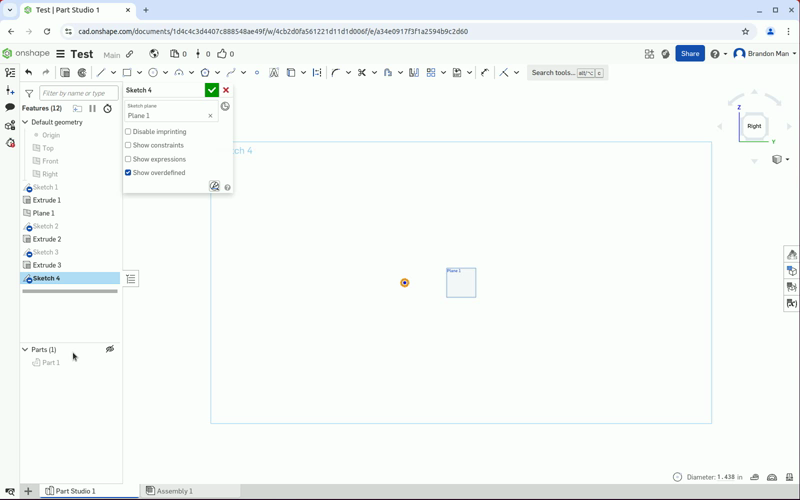
key(shift+e)
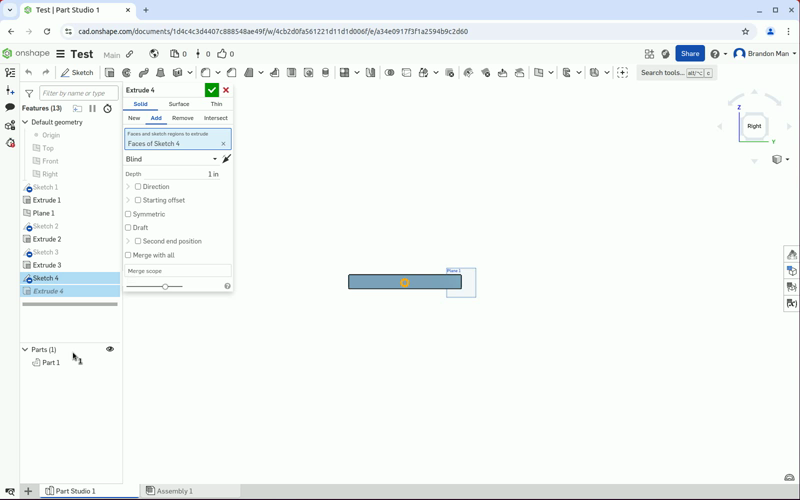
mouse_move(143, 106)
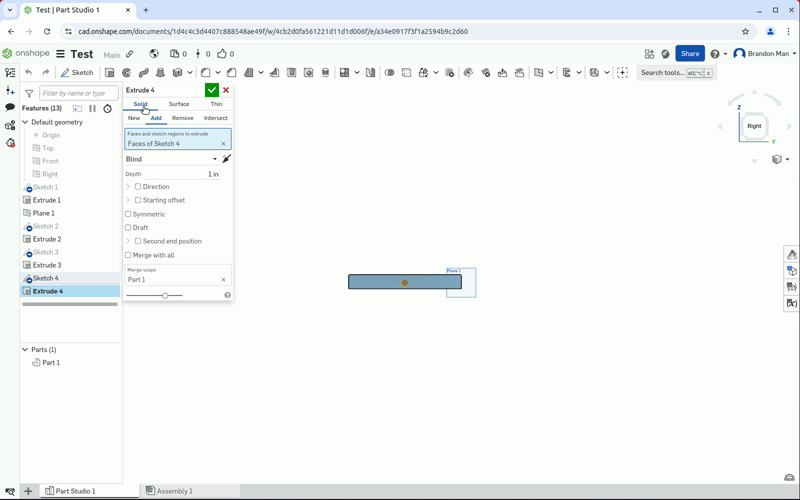
click(143, 106)
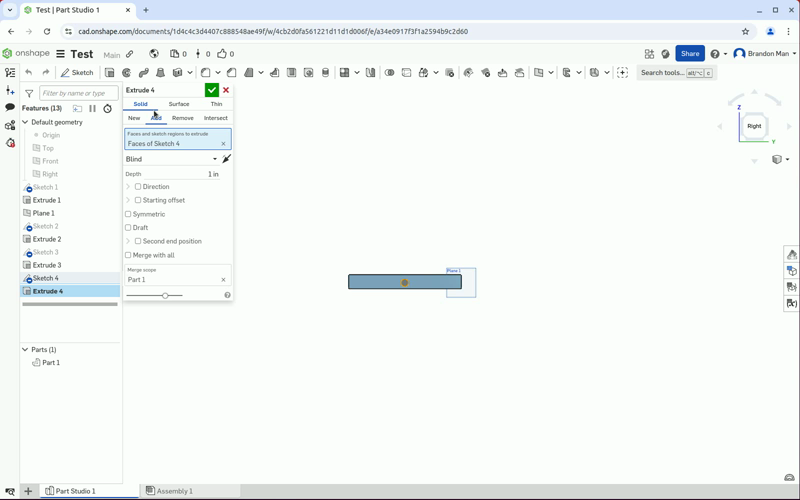
mouse_move(186, 120)
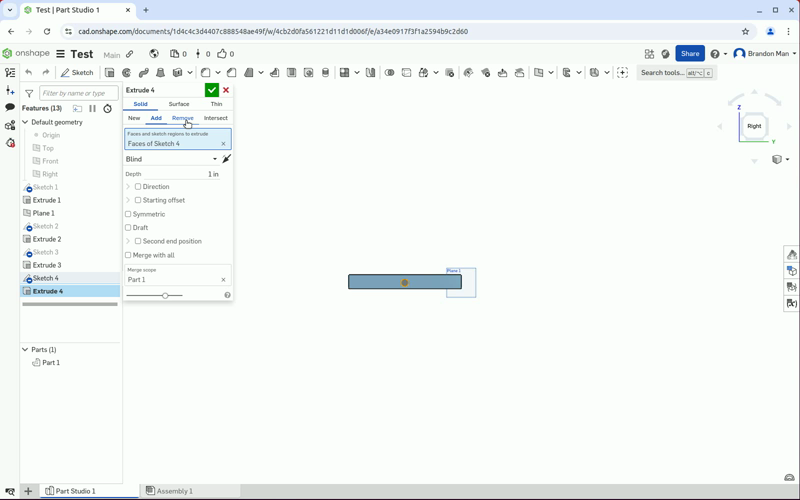
click(186, 120)
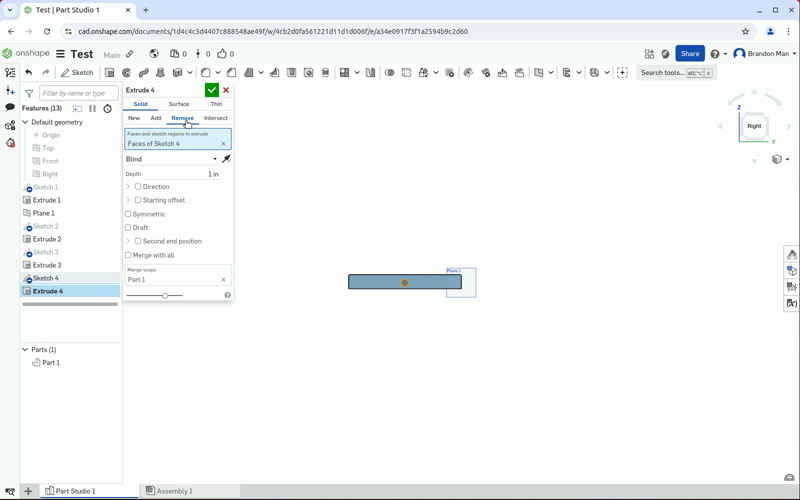
key(tab, 4)
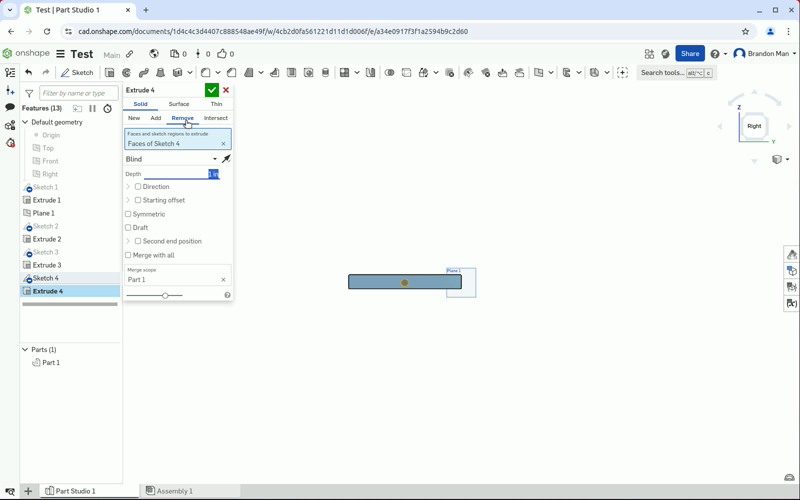
text(2.648)
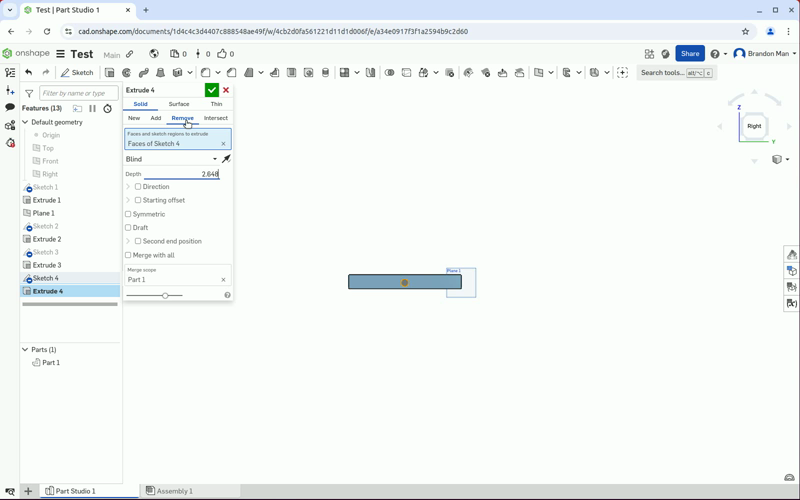
key(tab, 6)
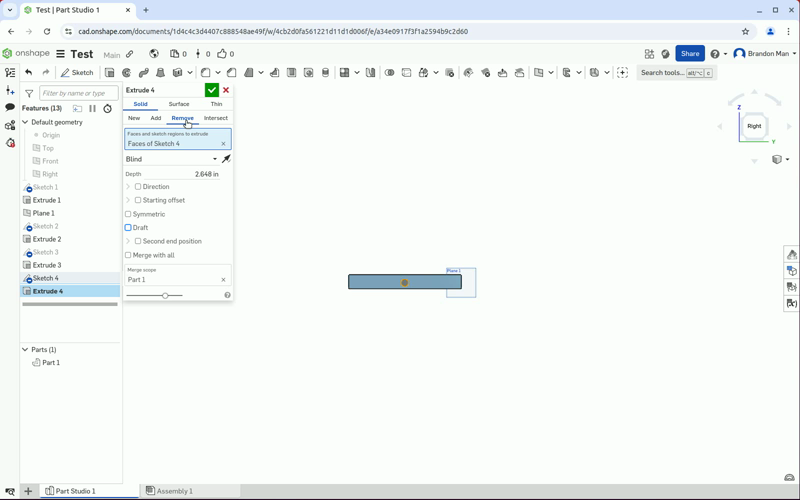
key(space)
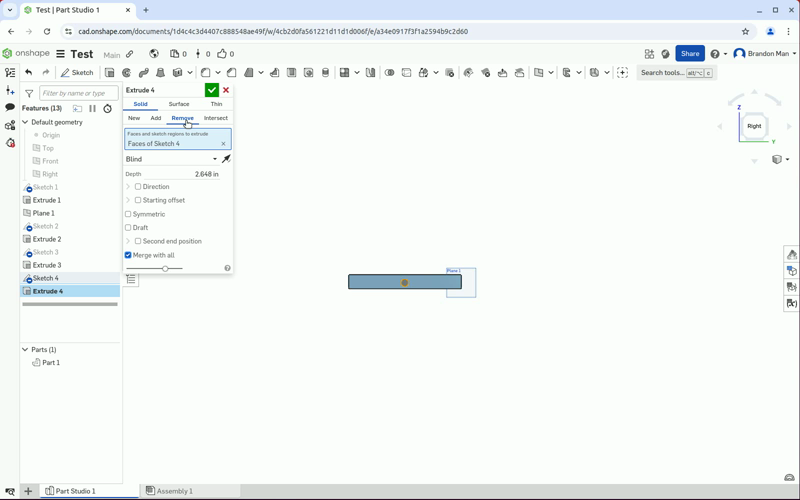
key(enter)
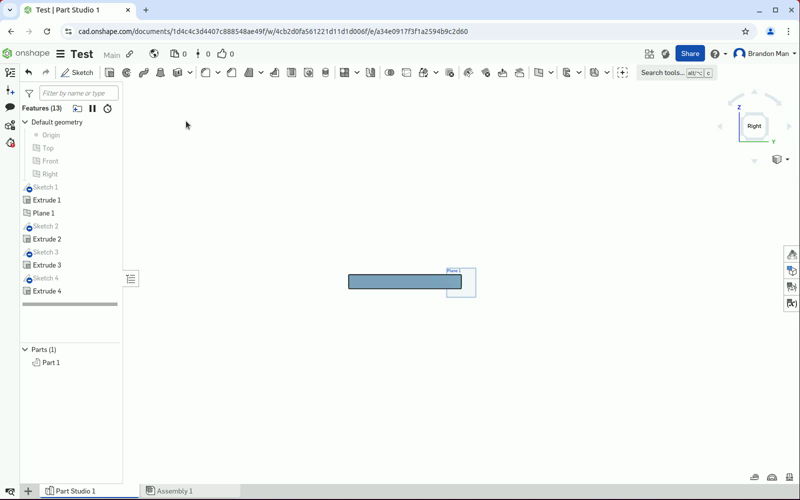
key(shift+h)
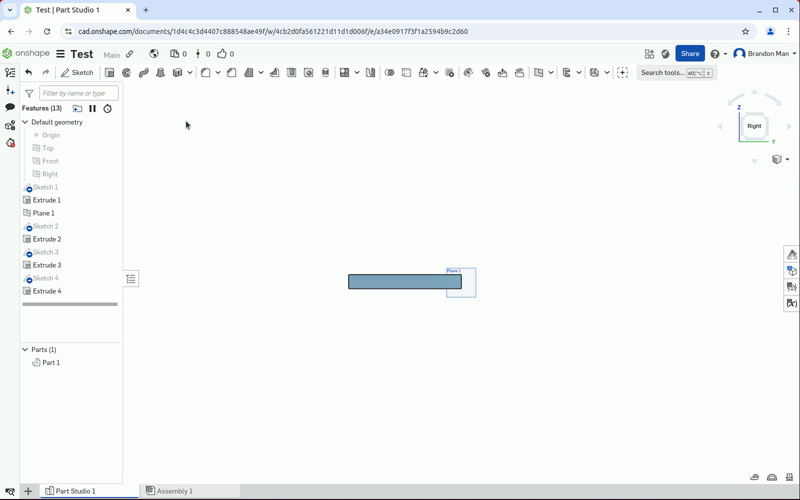
key(shift+h)
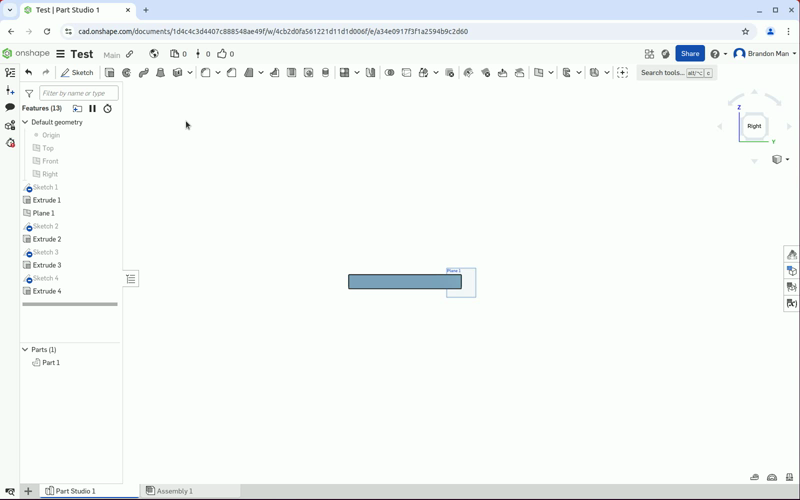
mouse_move(73, 189)
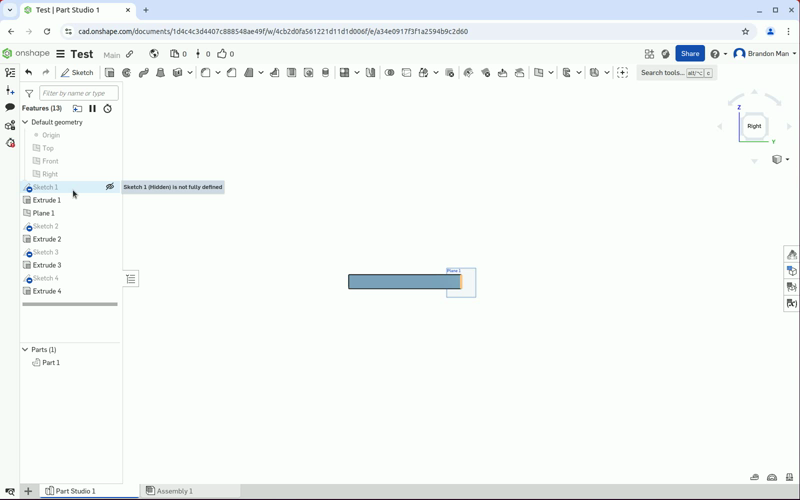
click(73, 189)
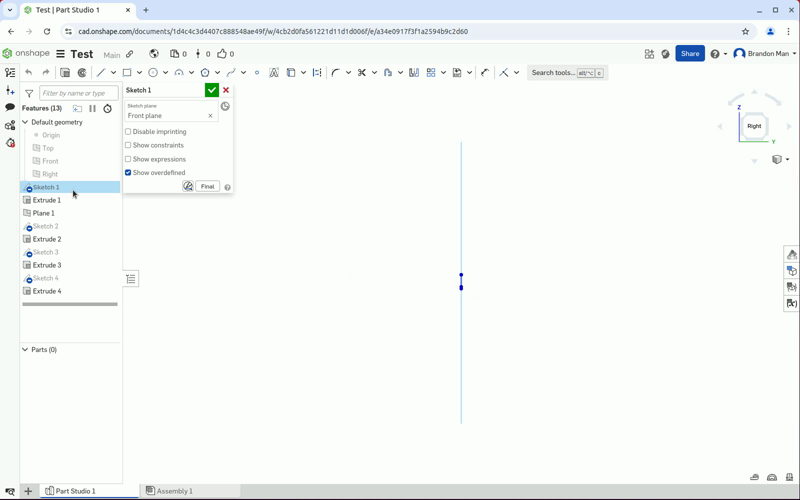
mouse_move(229, 92)
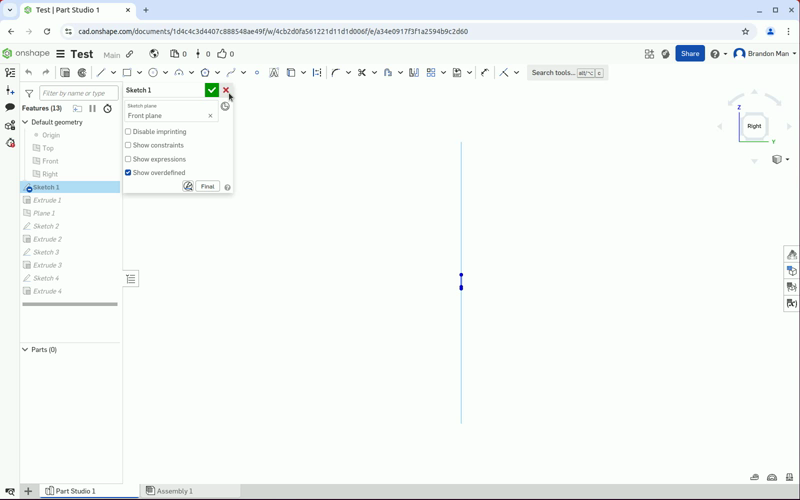
click(229, 92)
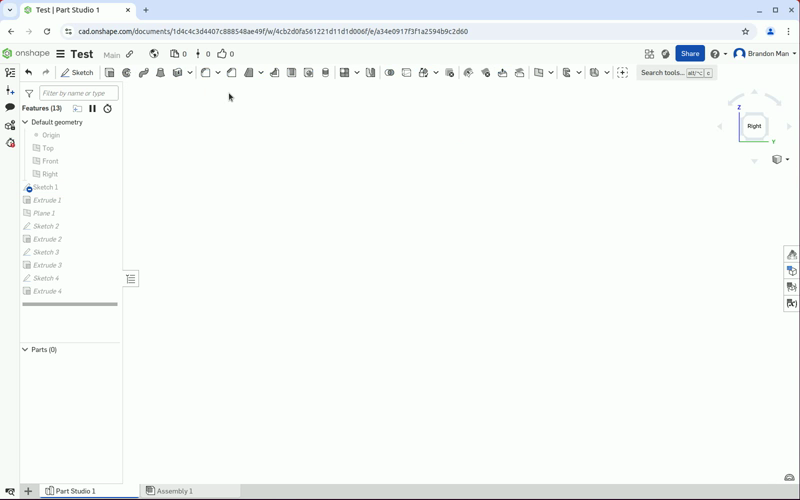
key(shift+s)
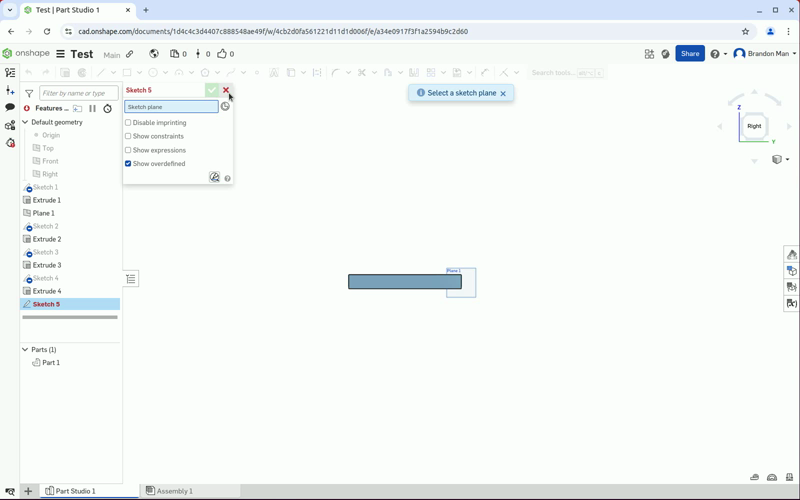
mouse_move(73, 215)
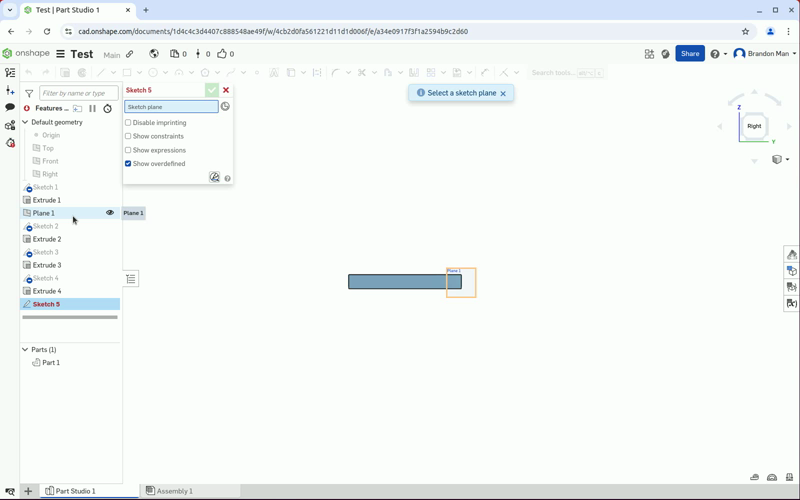
click(73, 215)
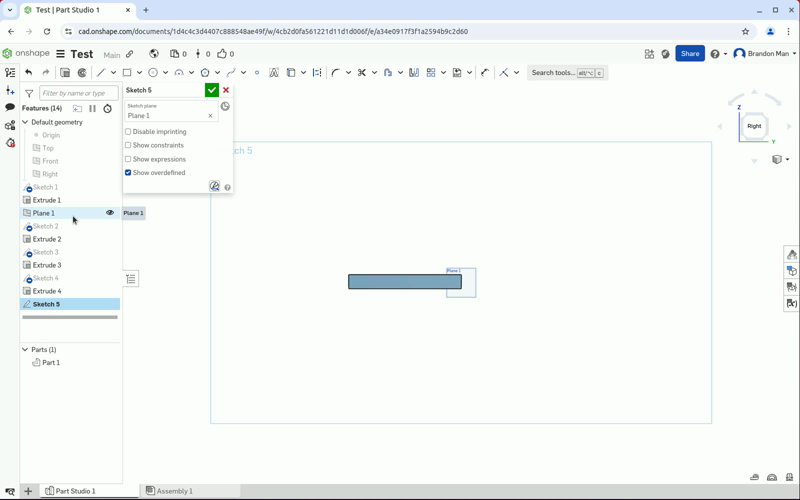
mouse_move(73, 352)
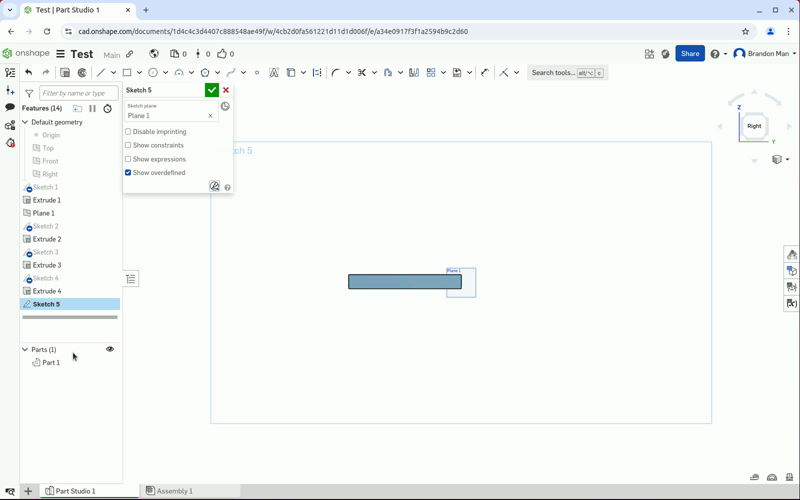
key(y)
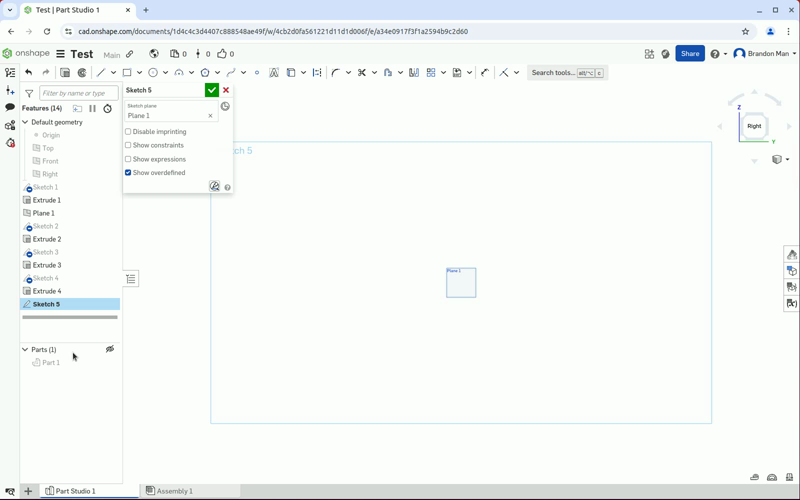
key(c)
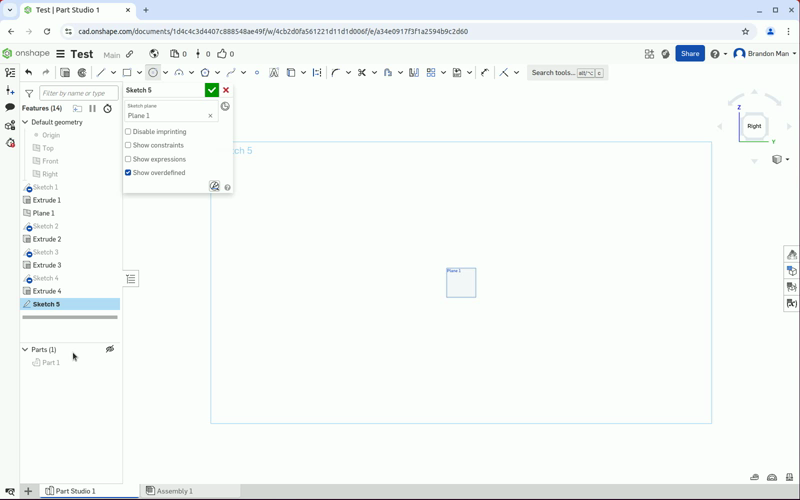
key_down(shift)
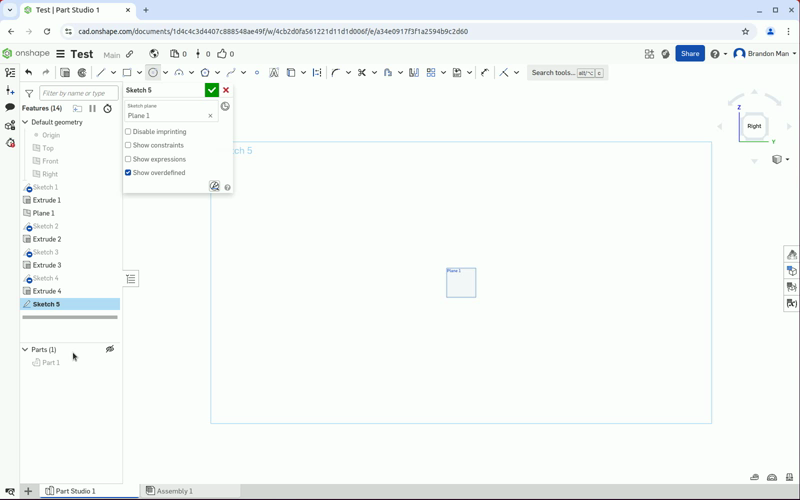
mouse_move(430, 282)
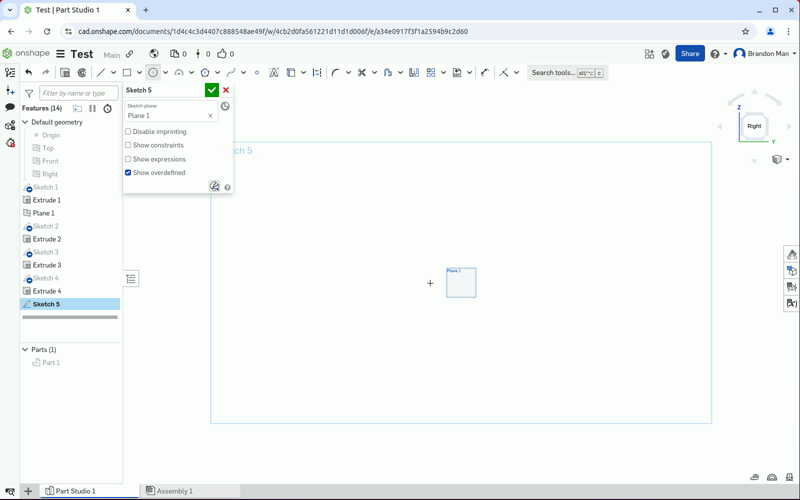
click(430, 282)
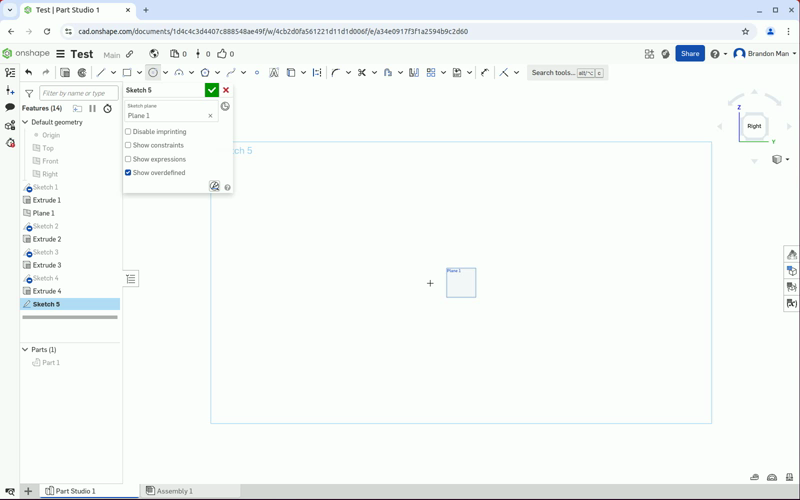
key_up(shift)
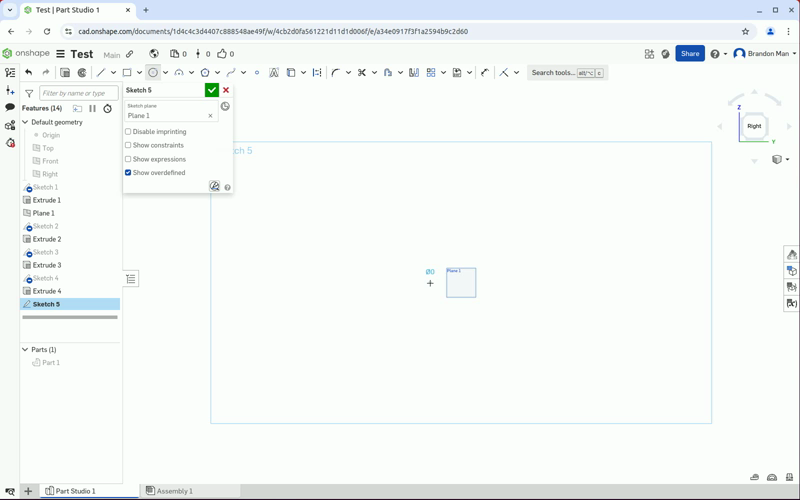
mouse_move(433, 282)
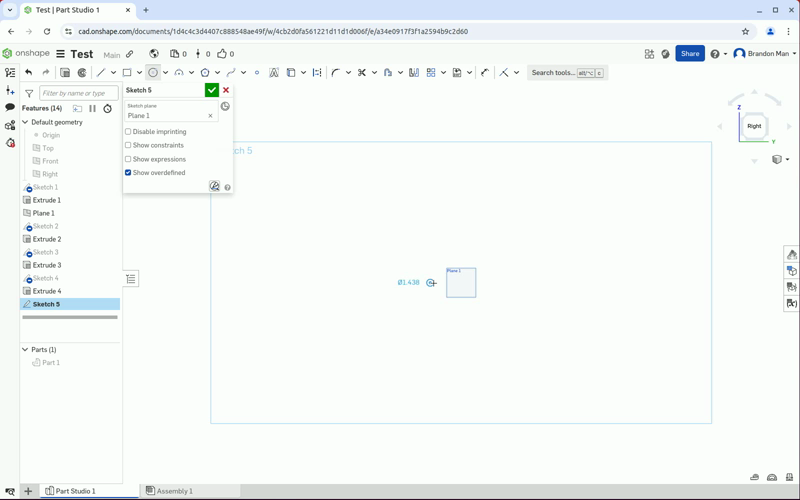
click(433, 282)
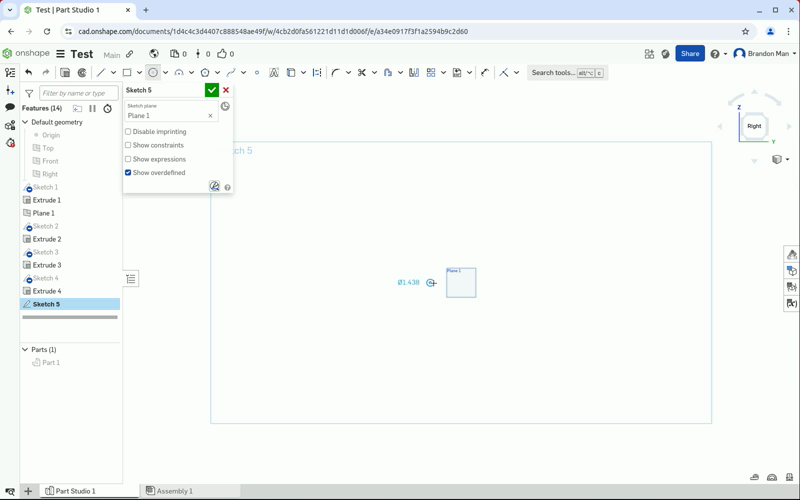
key(esc)
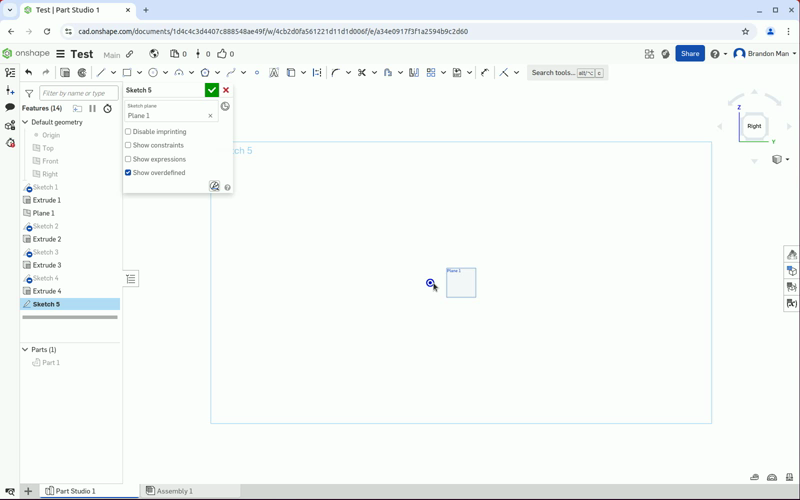
mouse_move(431, 282)
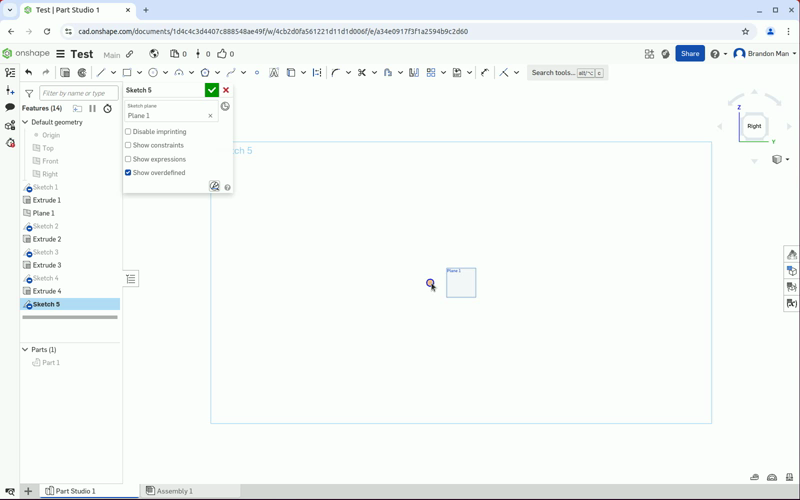
scroll(6)
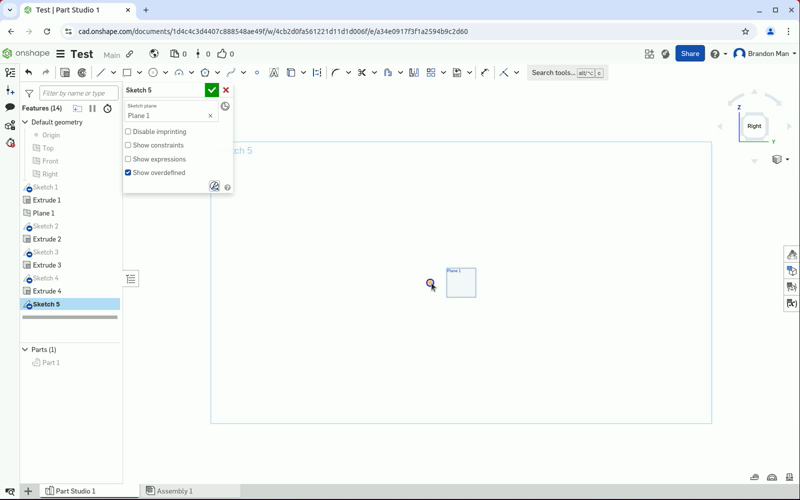
scroll(6)
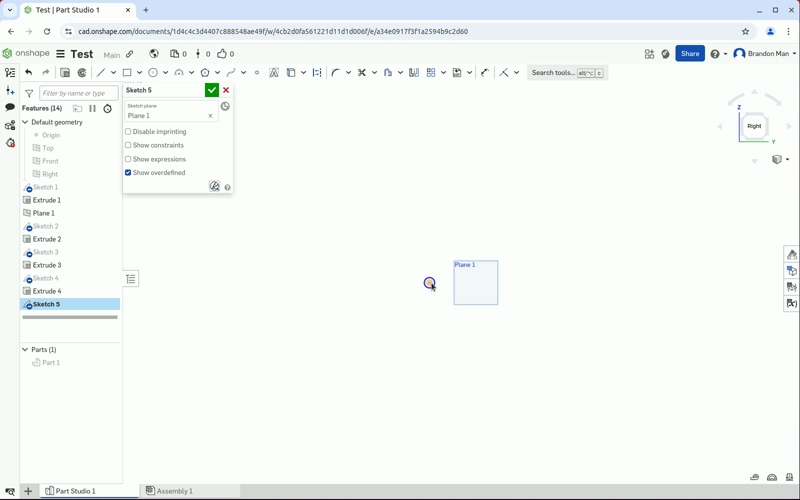
scroll(6)
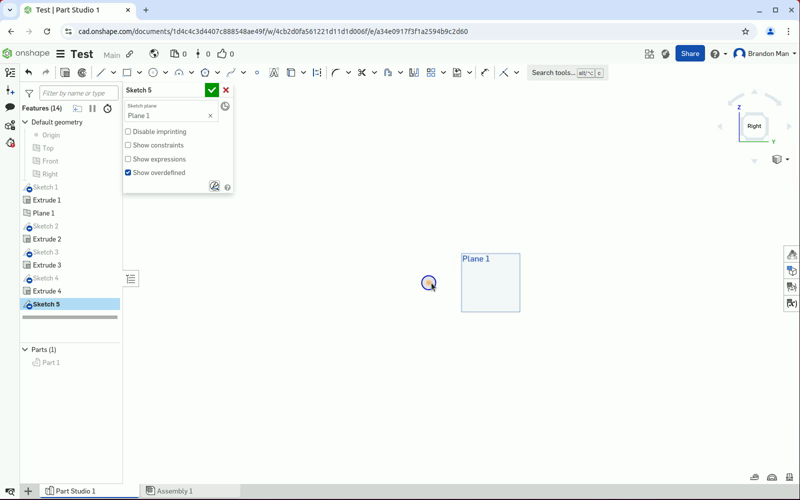
scroll(6)
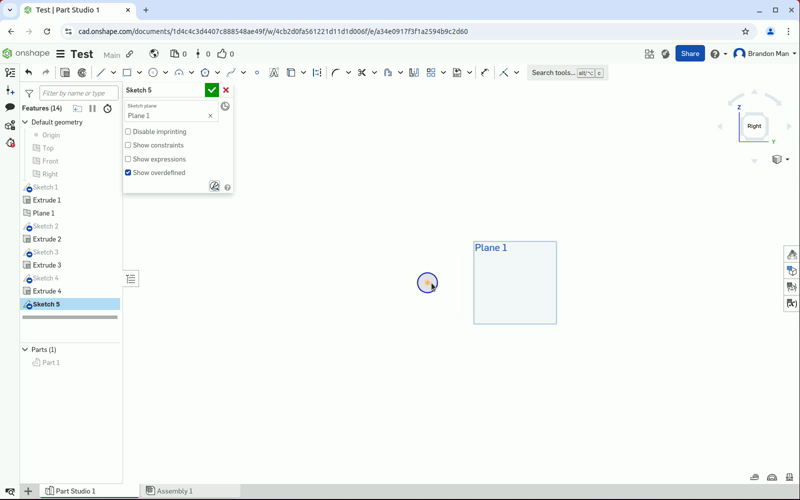
scroll(6)
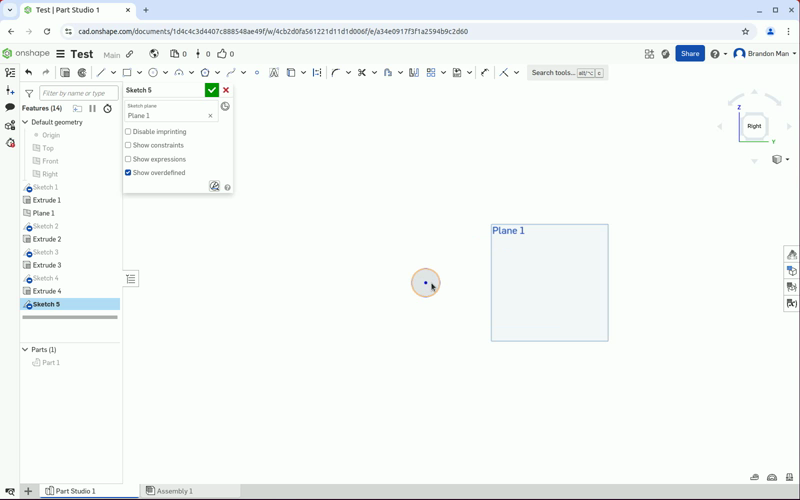
scroll(6)
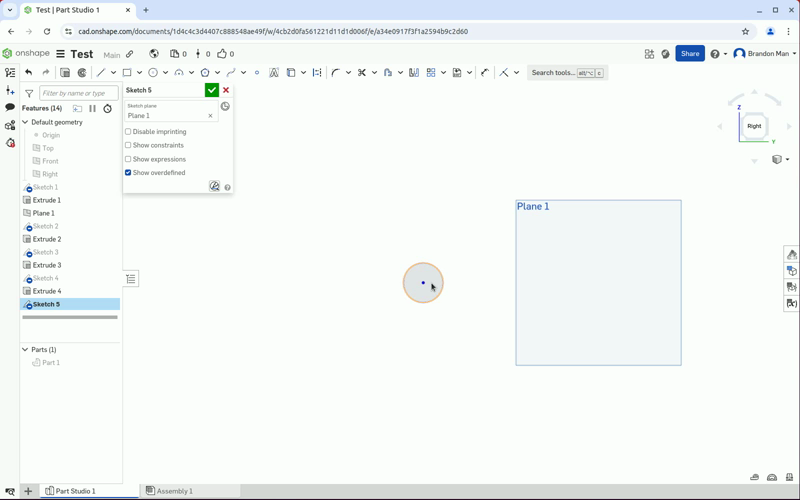
scroll(6)
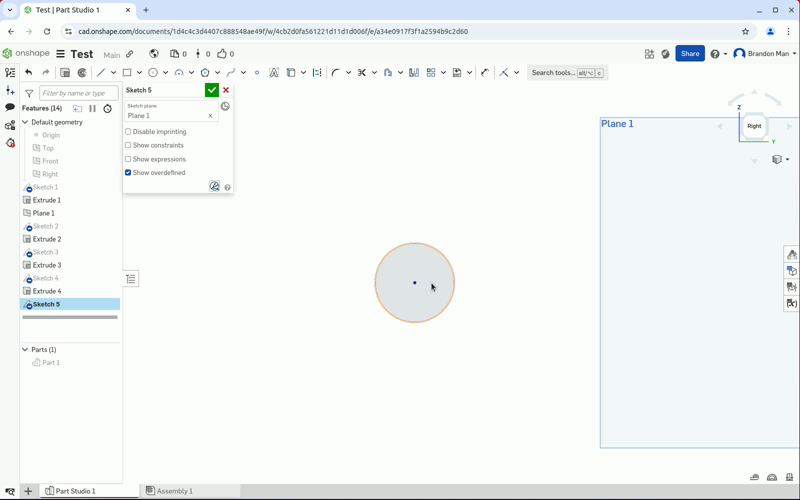
click(431, 282)
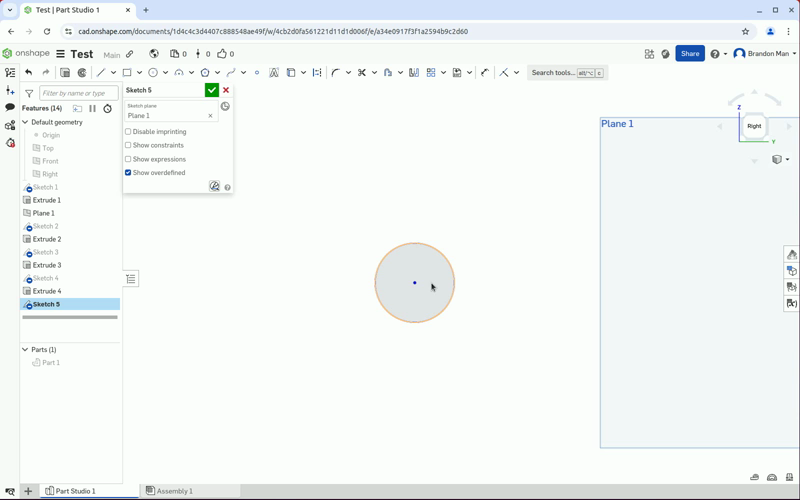
scroll(-6)
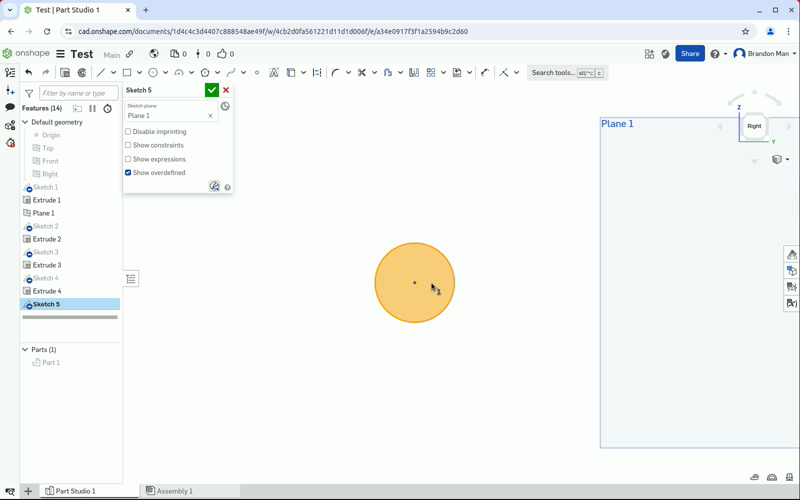
scroll(-6)
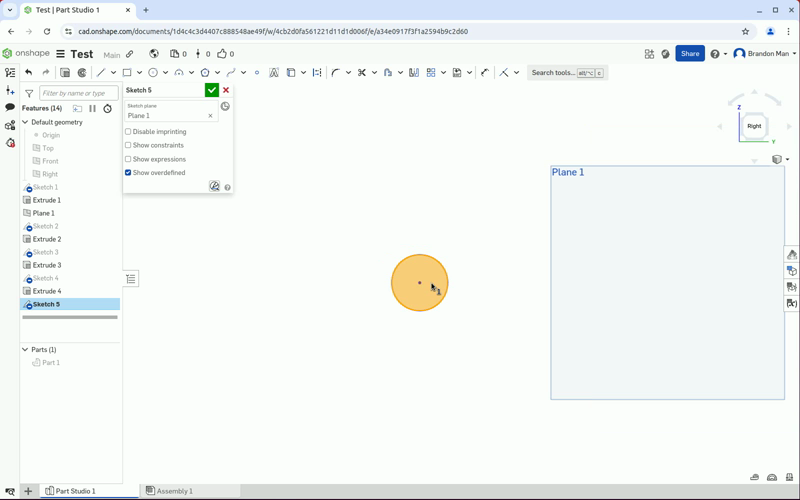
scroll(-6)
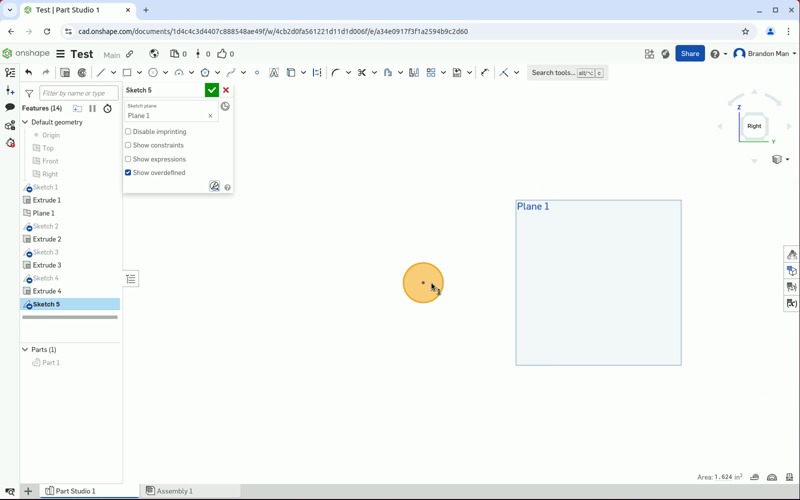
scroll(-6)
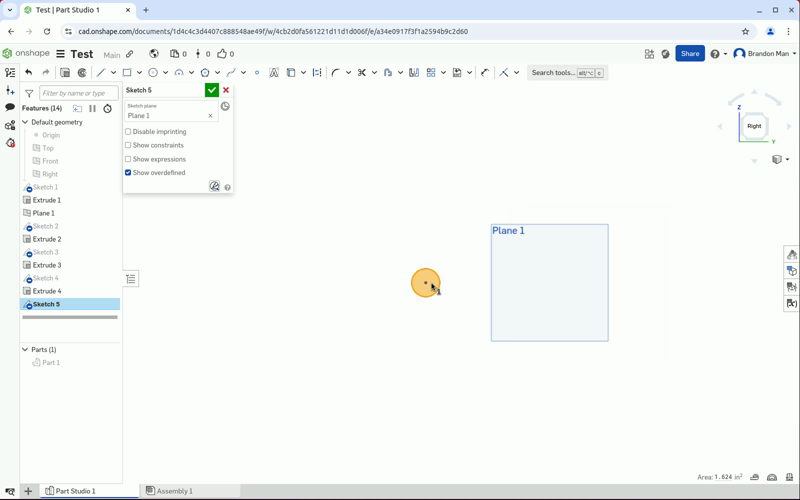
scroll(-6)
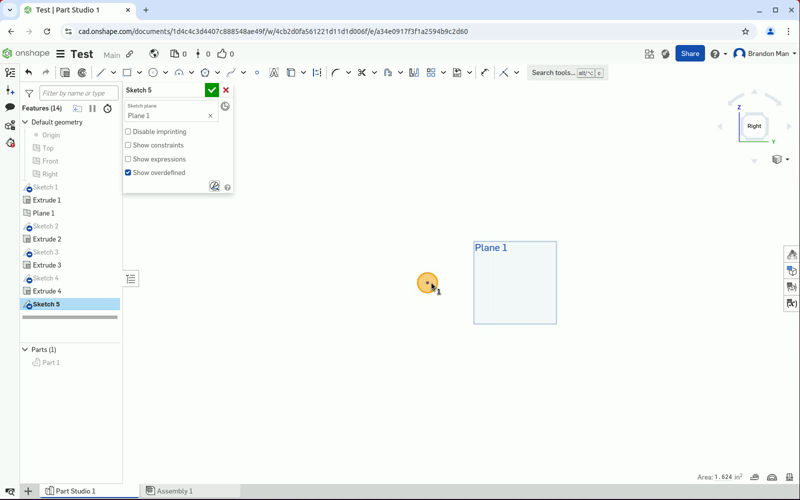
scroll(-6)
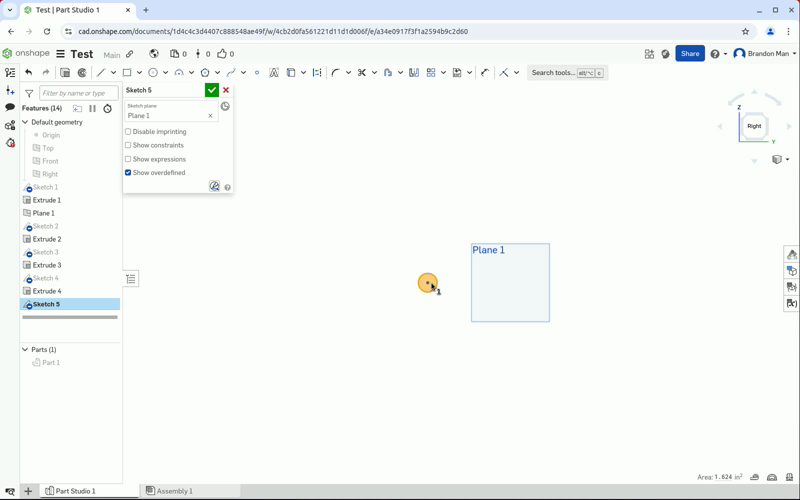
scroll(-6)
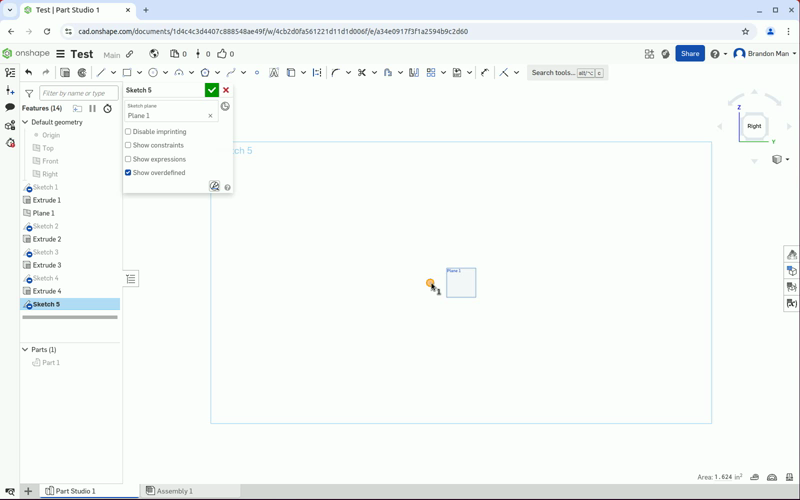
mouse_move(73, 352)
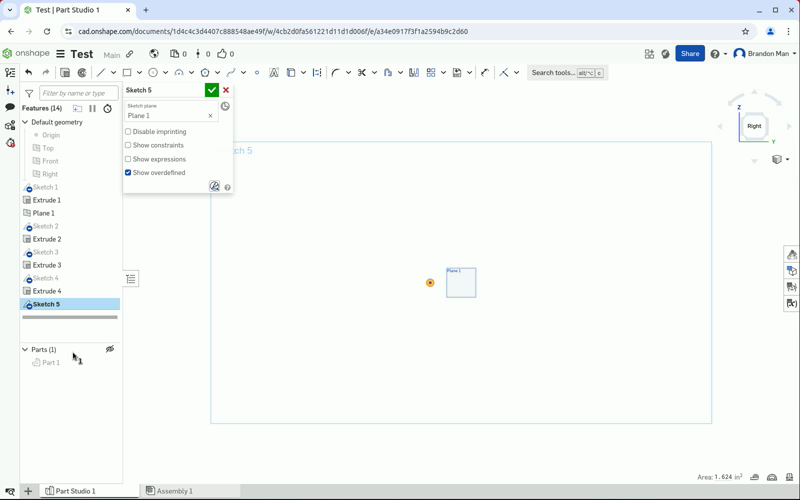
key(shift+y)
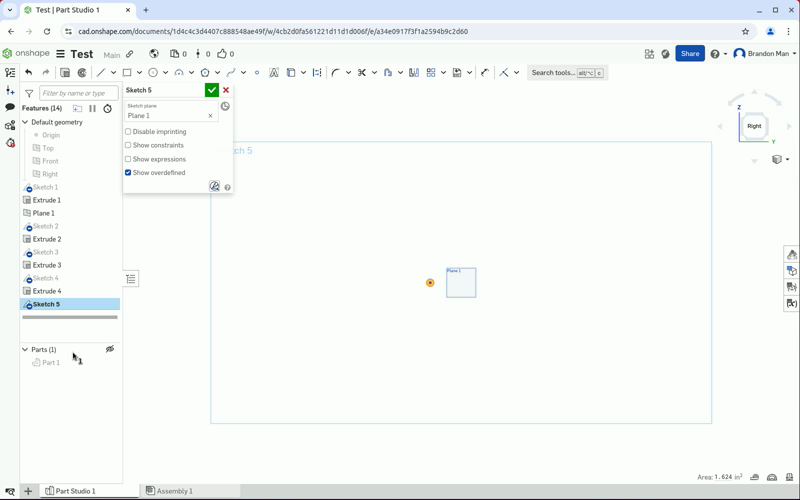
key(shift+e)
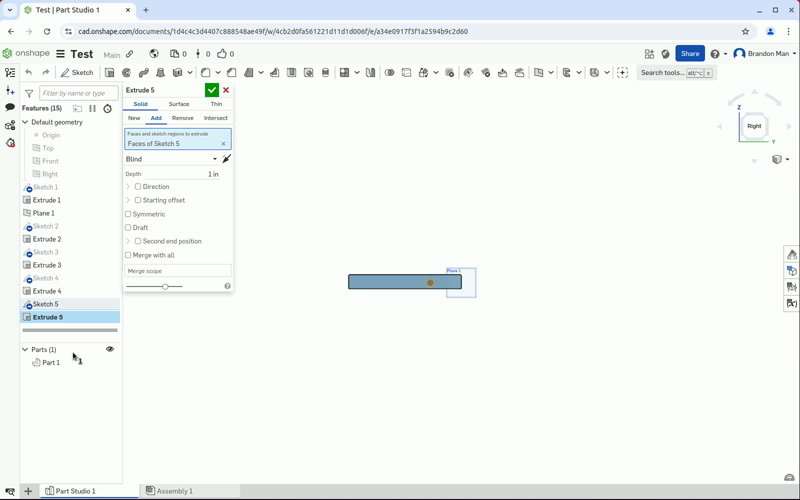
mouse_move(143, 106)
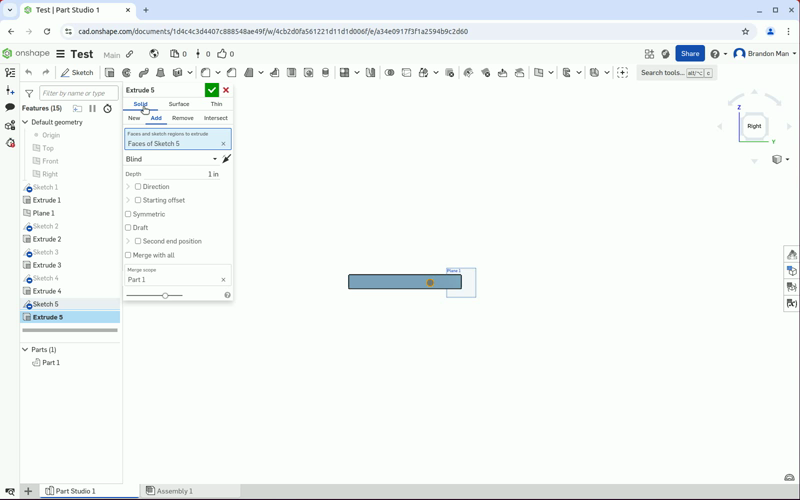
click(143, 106)
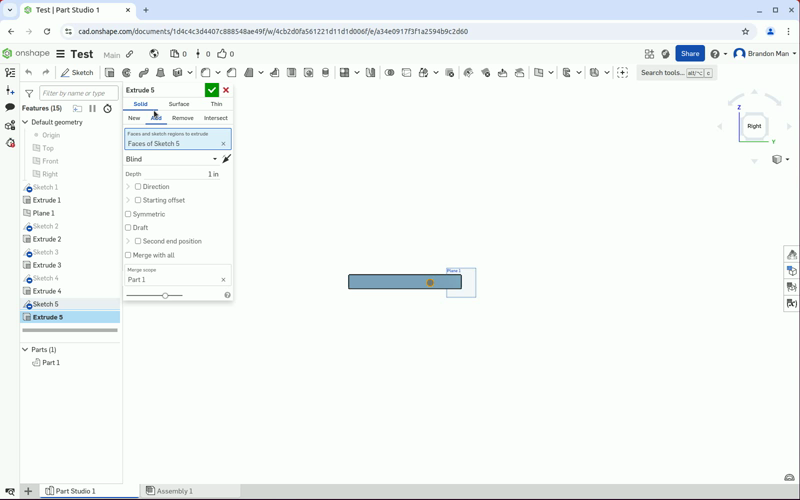
mouse_move(186, 120)
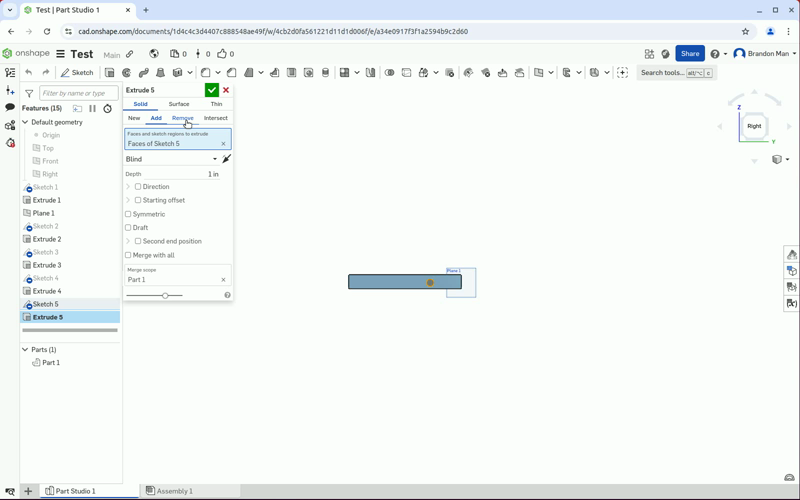
click(186, 120)
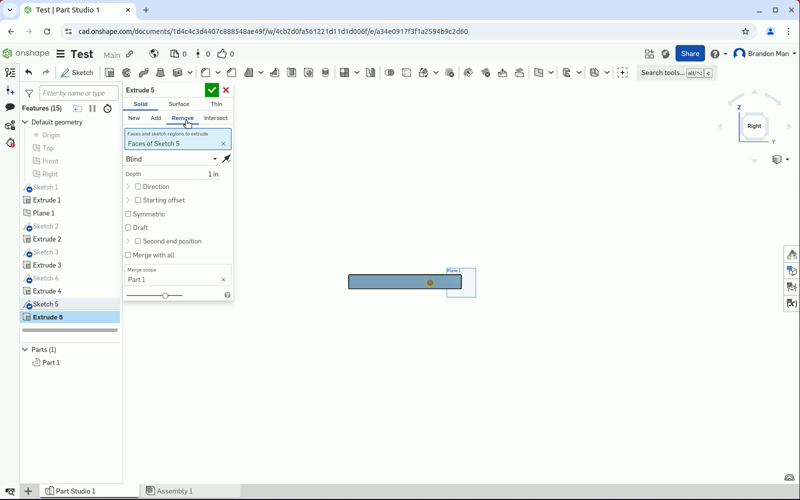
key(tab, 4)
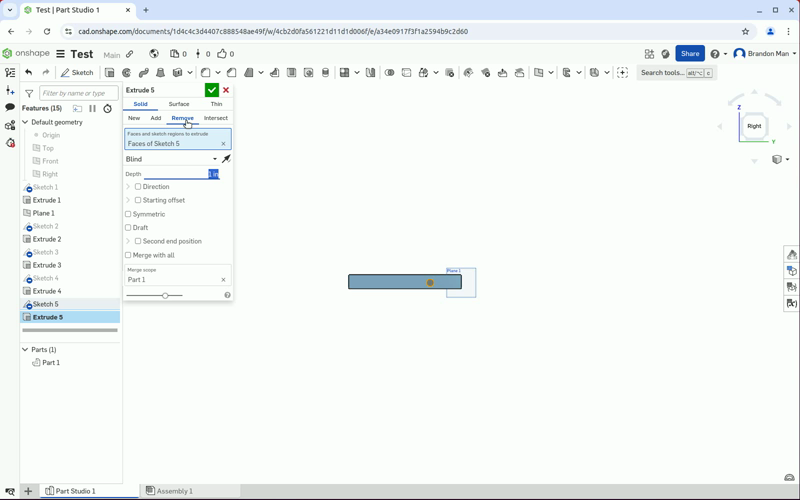
text(2.648)
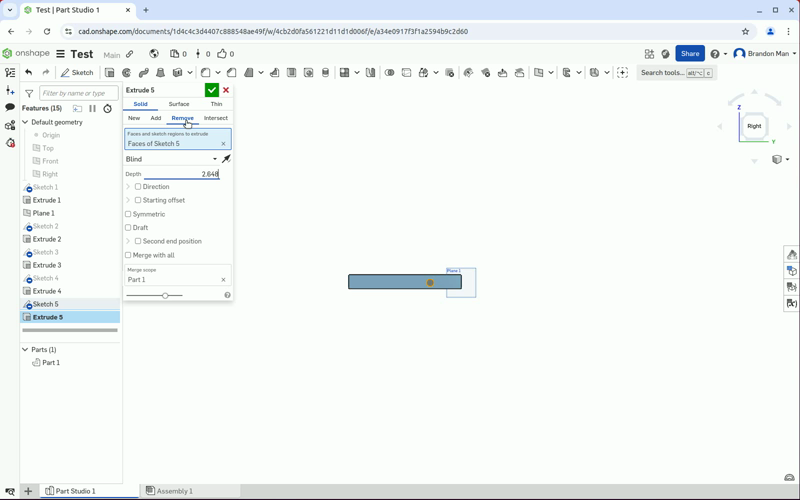
key(tab, 6)
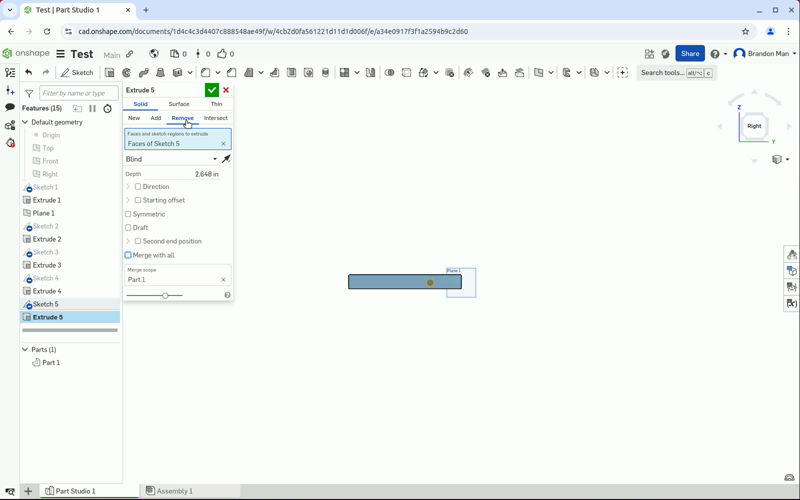
key(space)
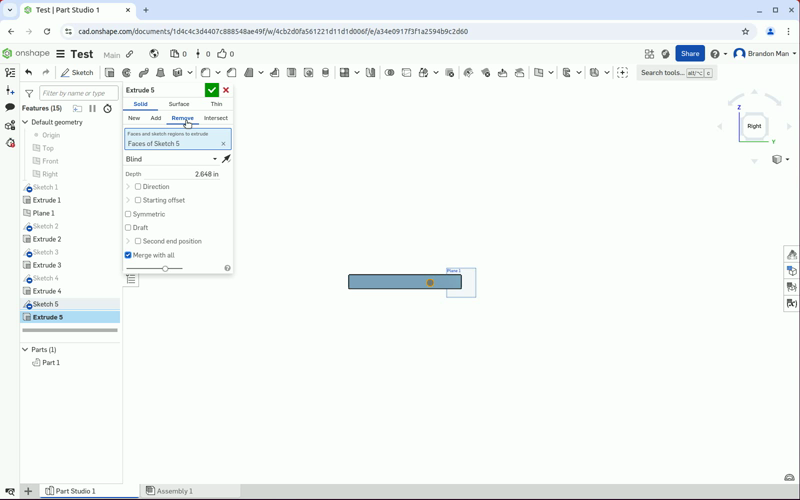
key(enter)
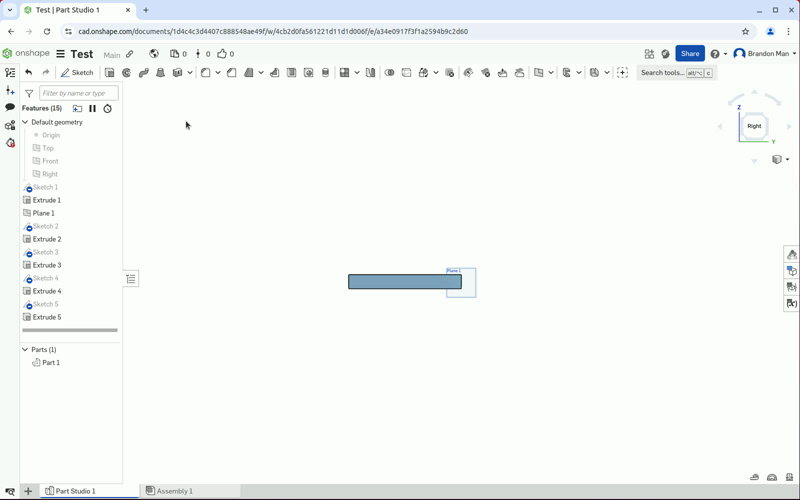
key(shift+h)
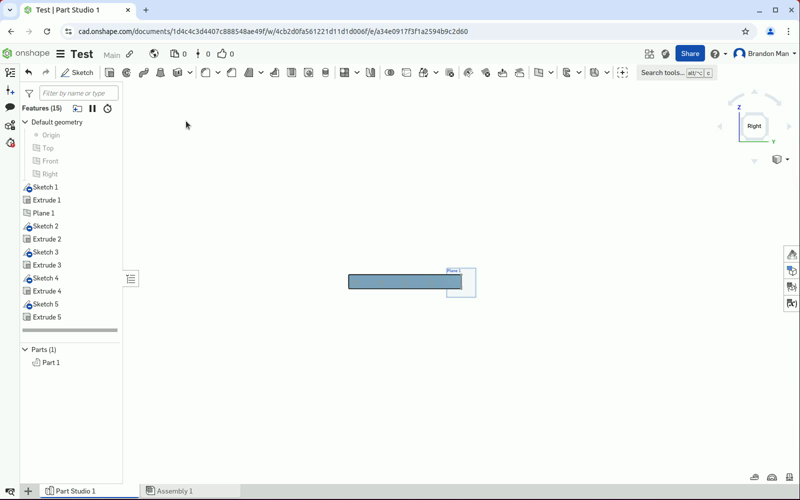
key(shift+h)
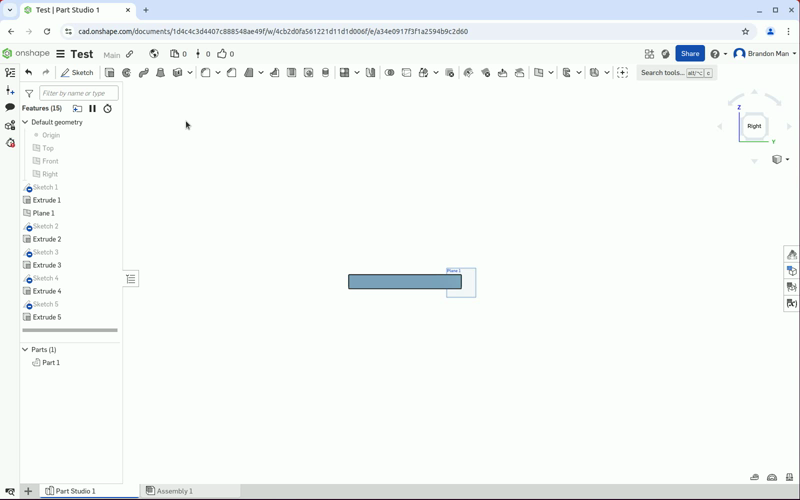
mouse_move(73, 189)
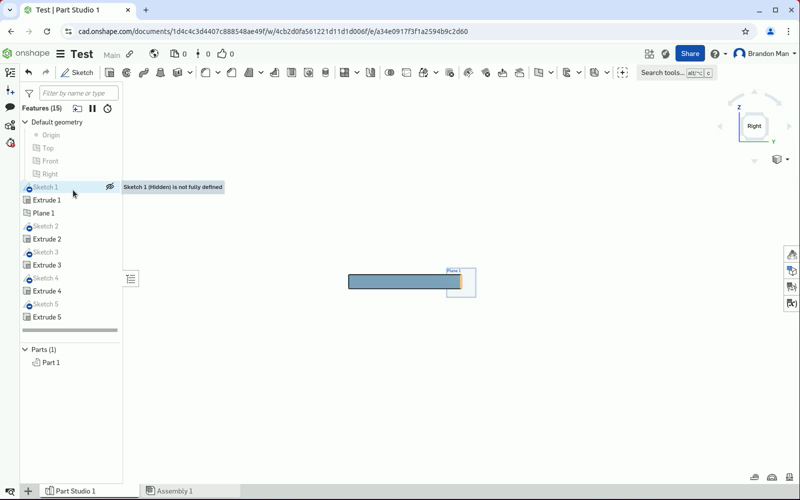
click(73, 189)
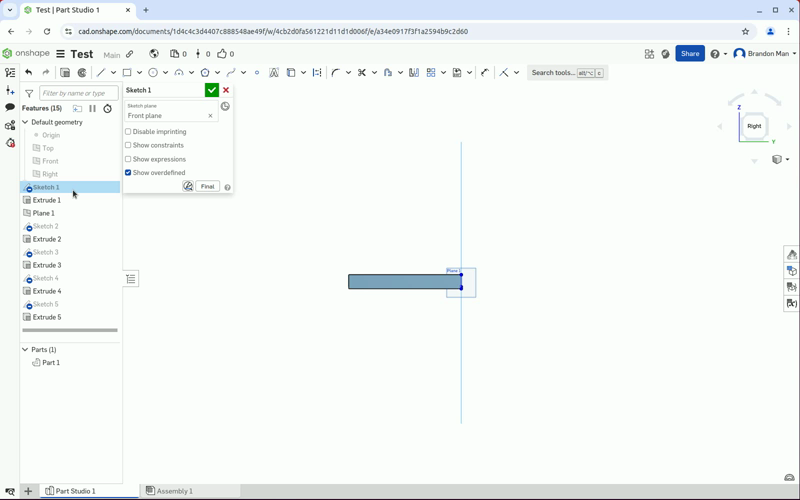
mouse_move(229, 92)
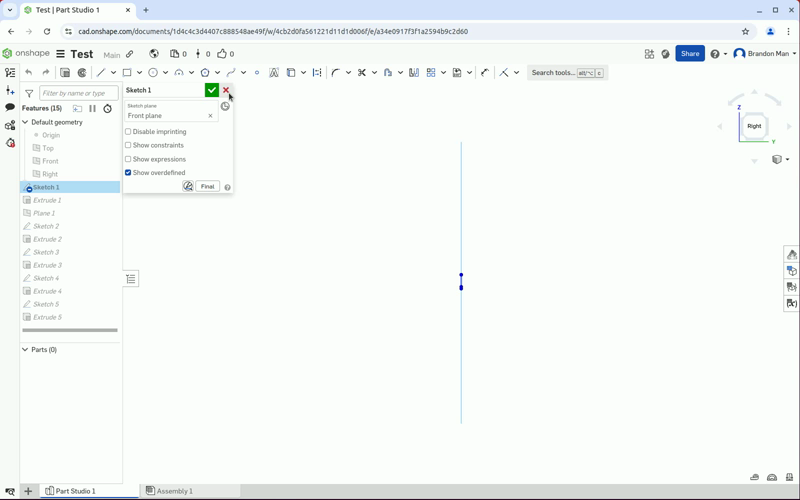
click(229, 92)
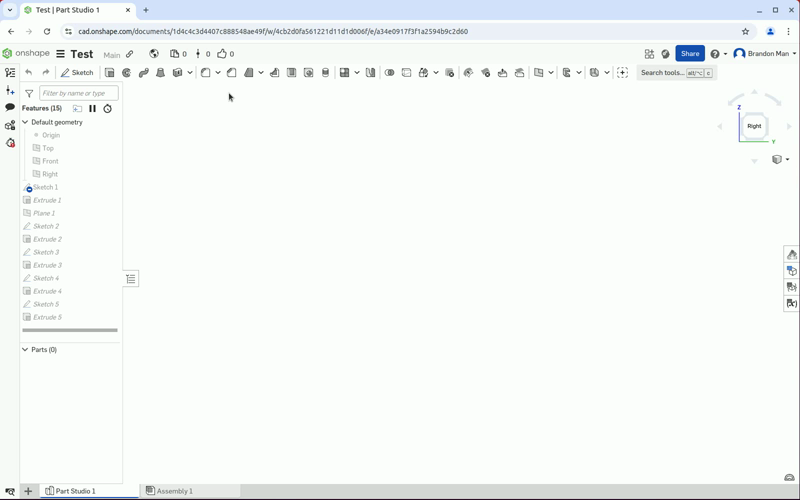
key(shift+s)
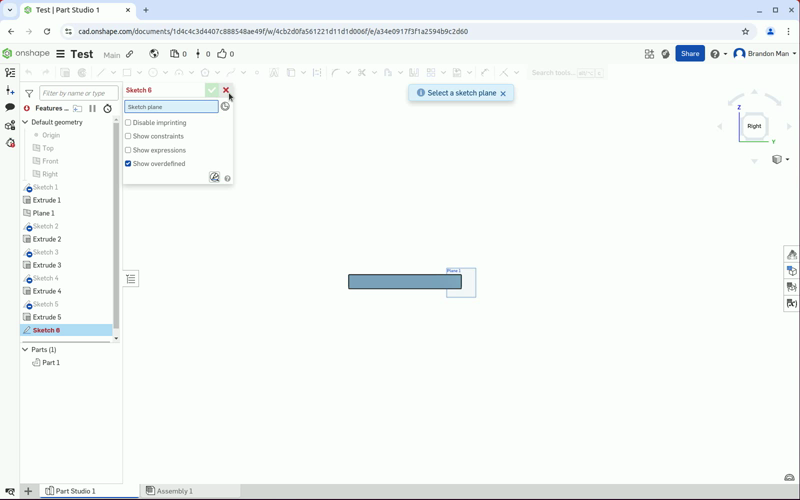
mouse_move(69, 215)
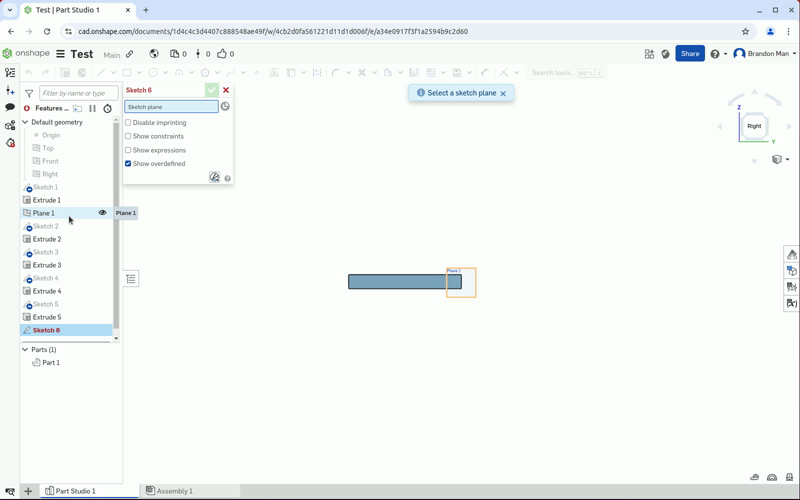
click(69, 215)
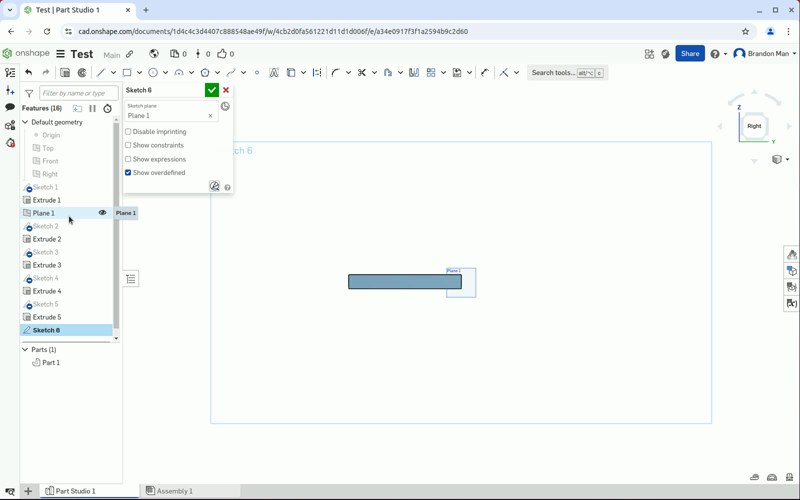
mouse_move(73, 352)
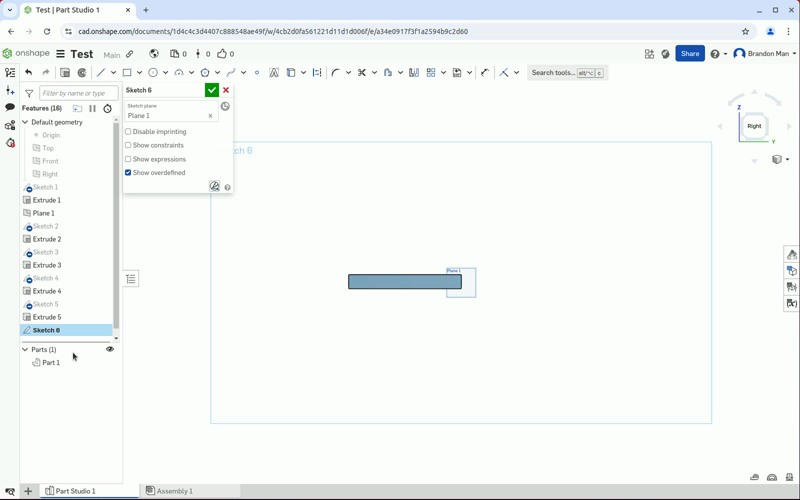
key(y)
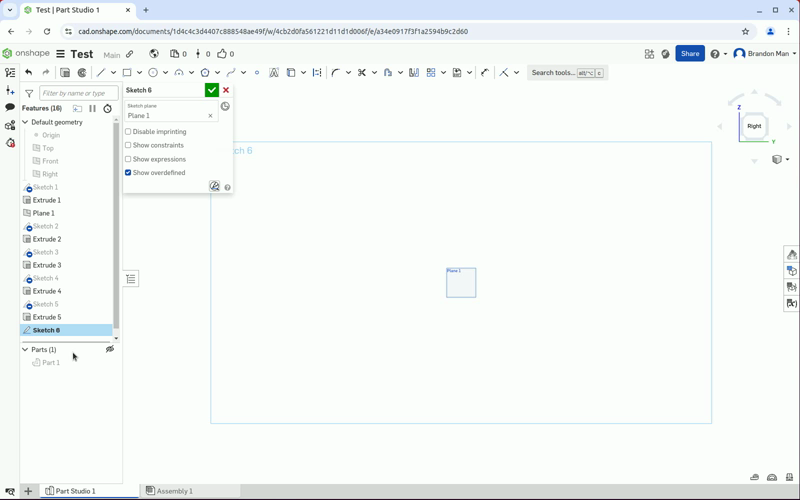
key(c)
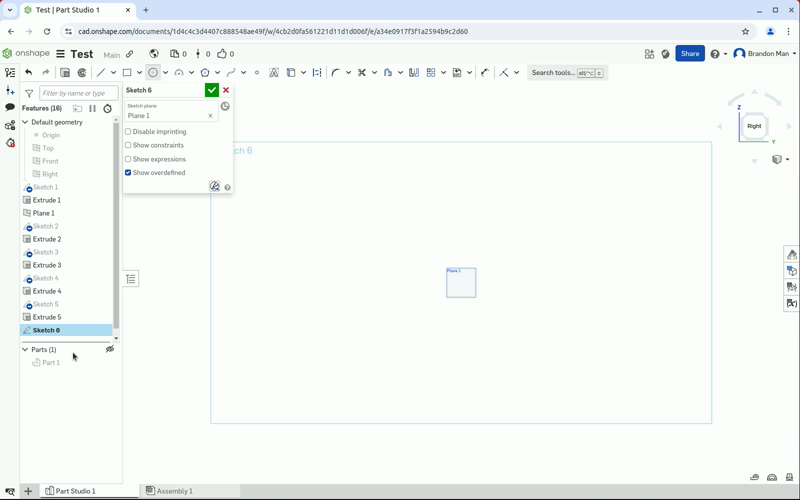
key_down(shift)
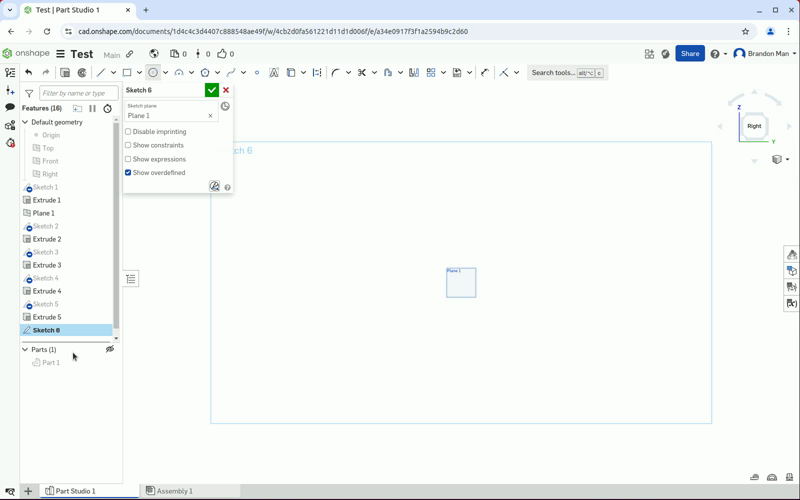
mouse_move(455, 282)
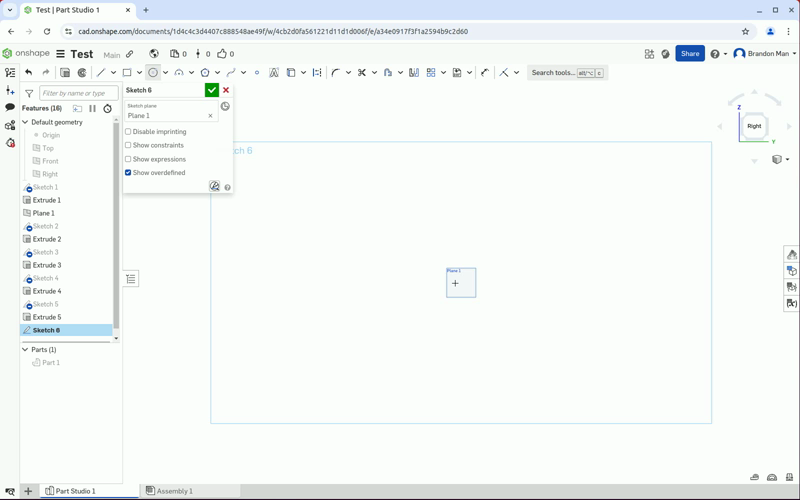
click(455, 282)
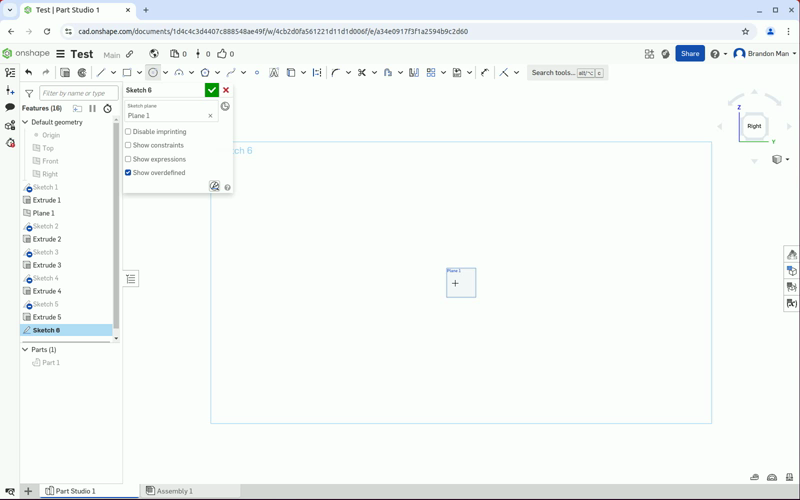
key_up(shift)
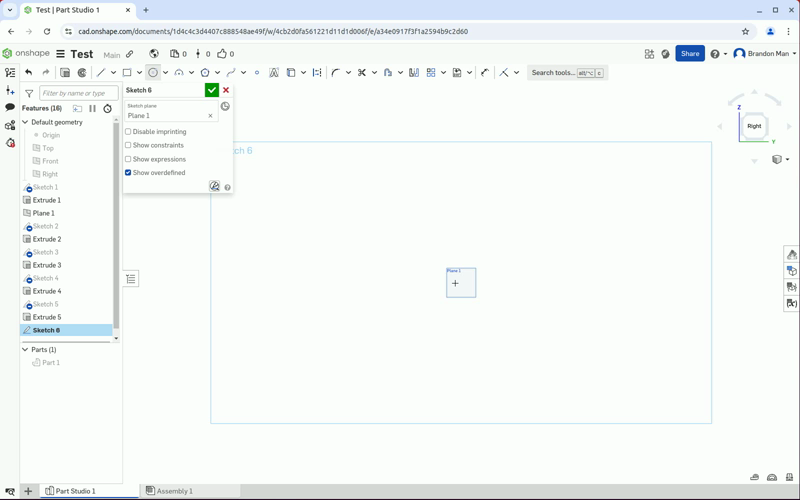
mouse_move(458, 282)
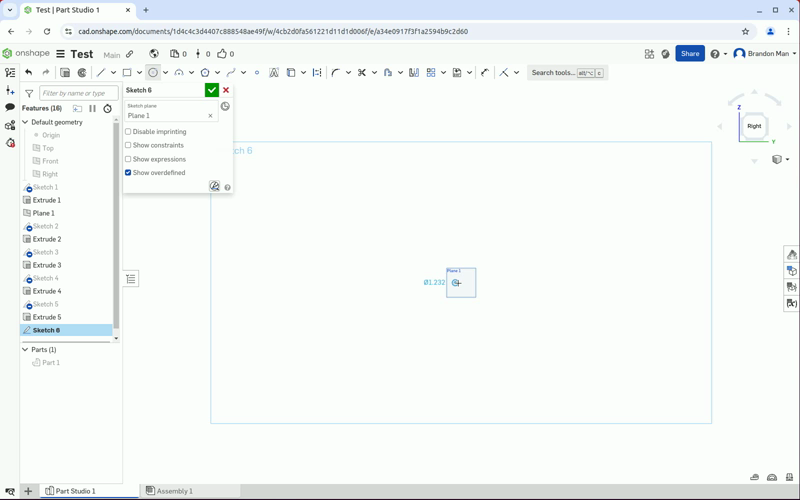
click(458, 282)
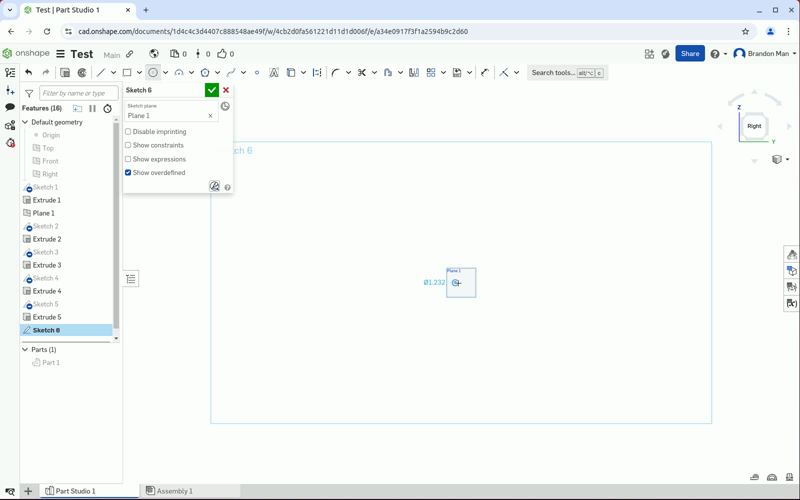
key(esc)
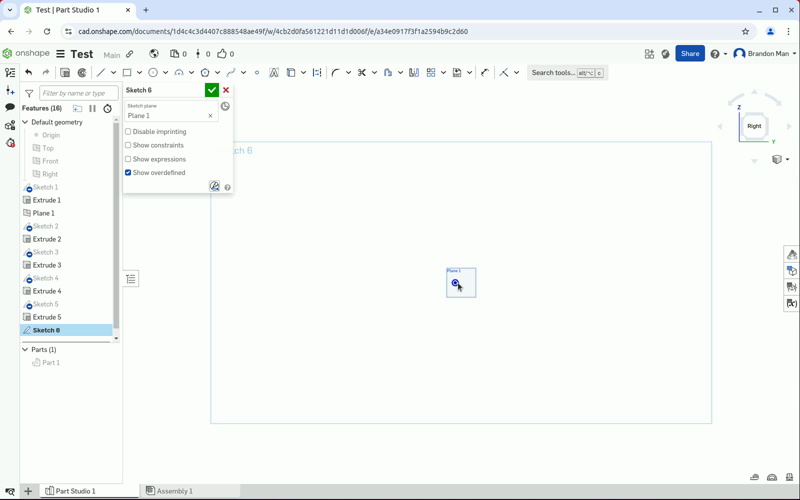
mouse_move(457, 285)
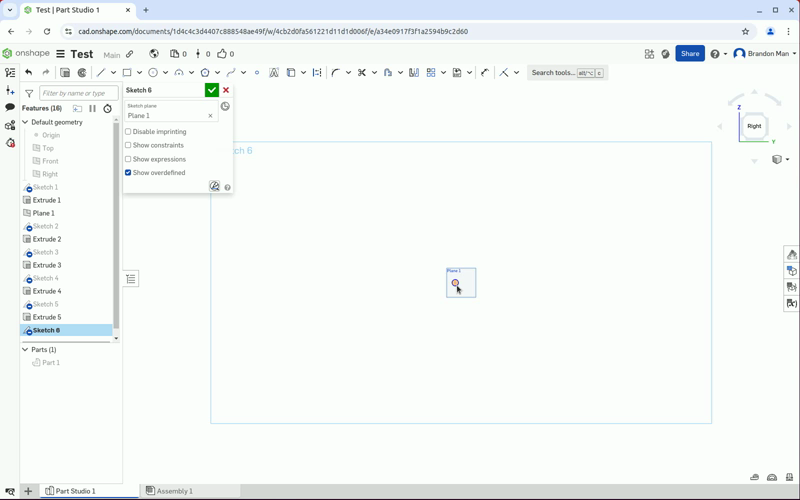
scroll(6)
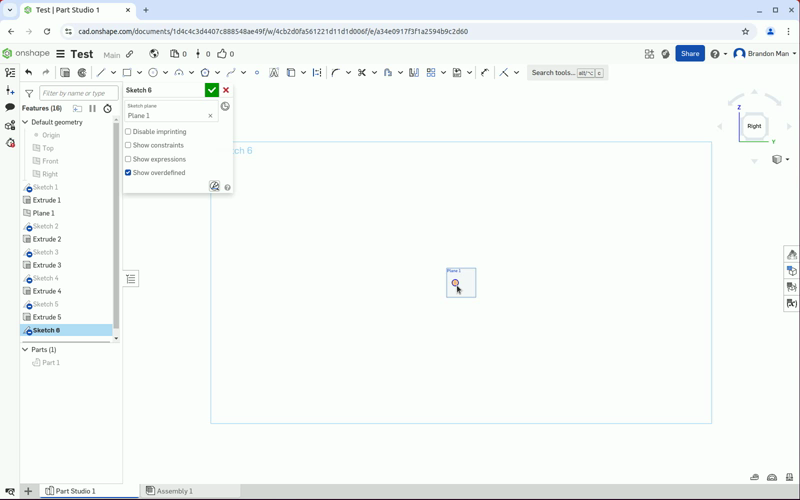
scroll(6)
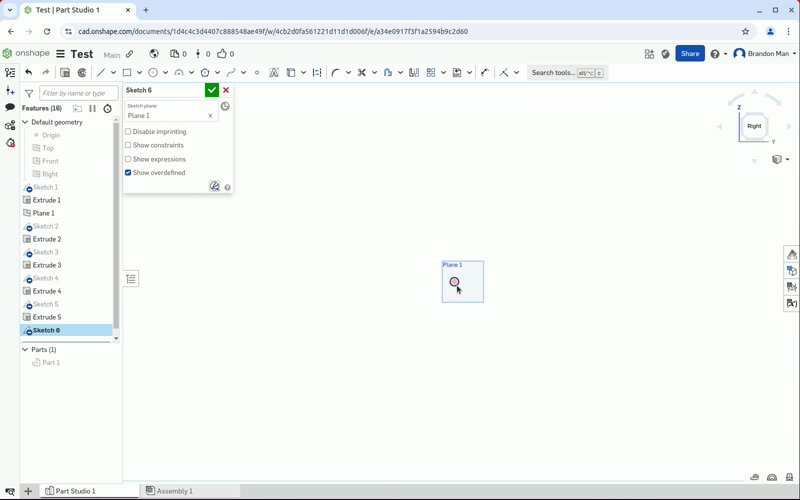
scroll(6)
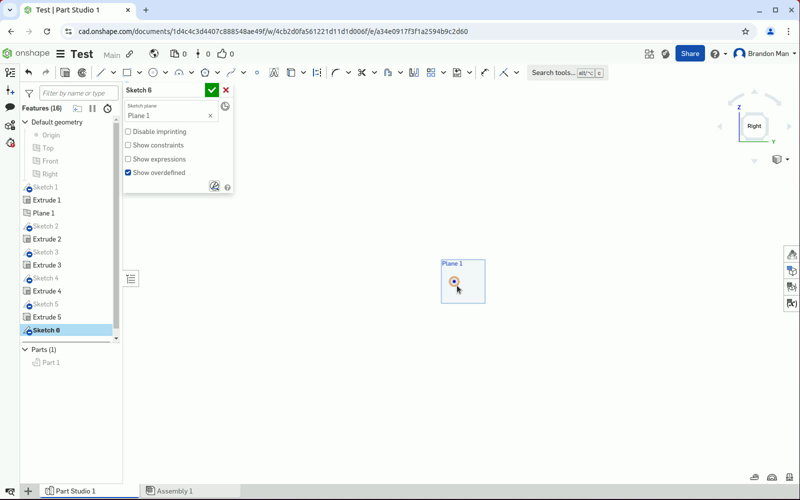
scroll(6)
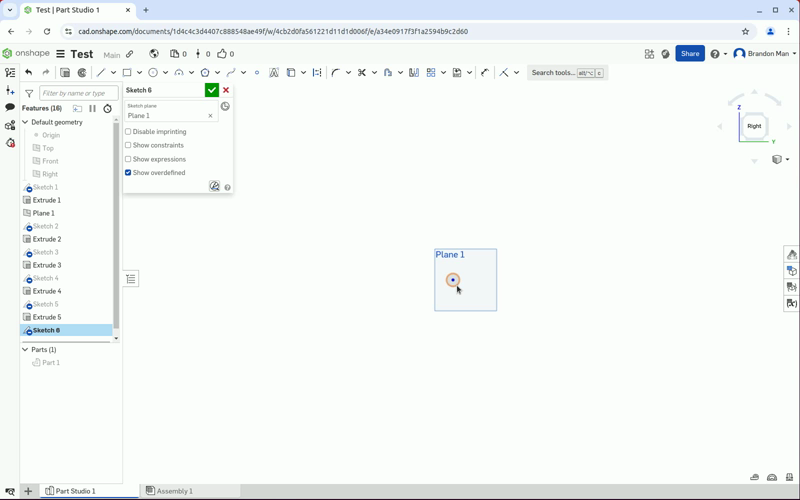
scroll(6)
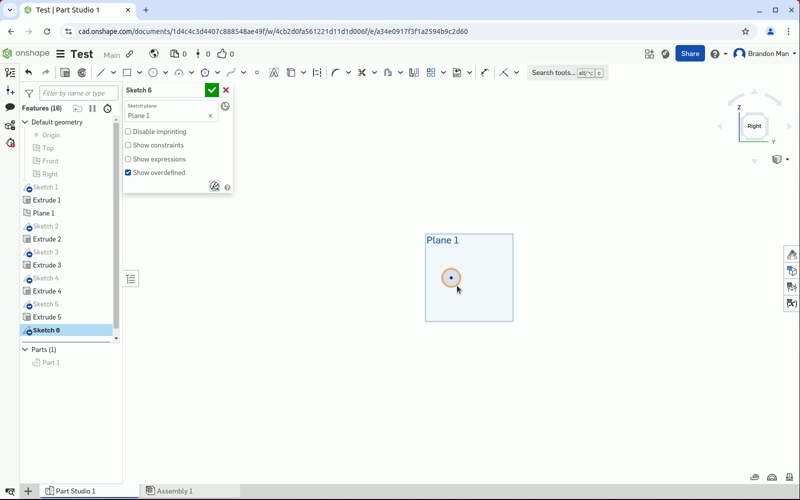
scroll(6)
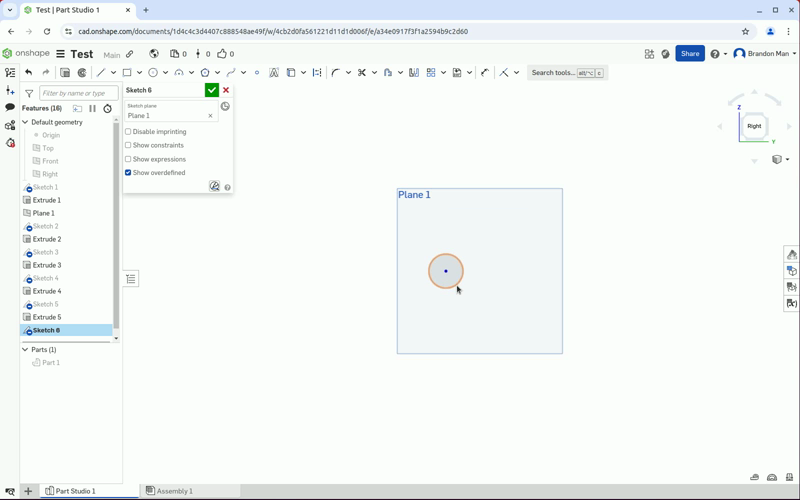
scroll(6)
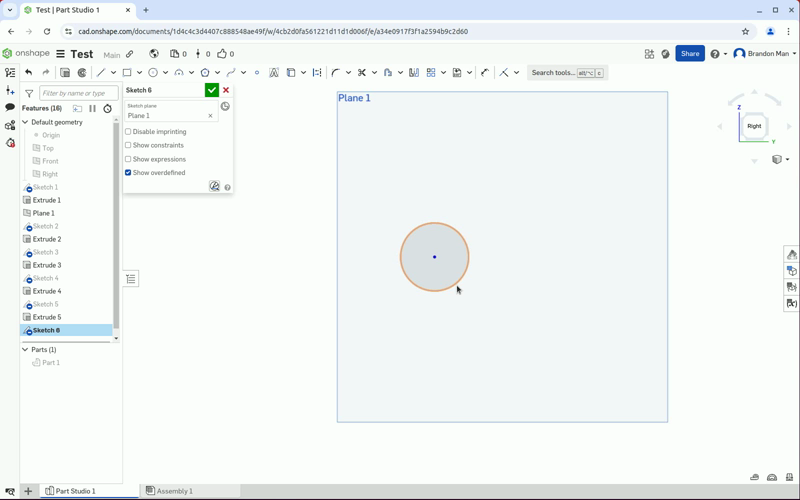
click(457, 285)
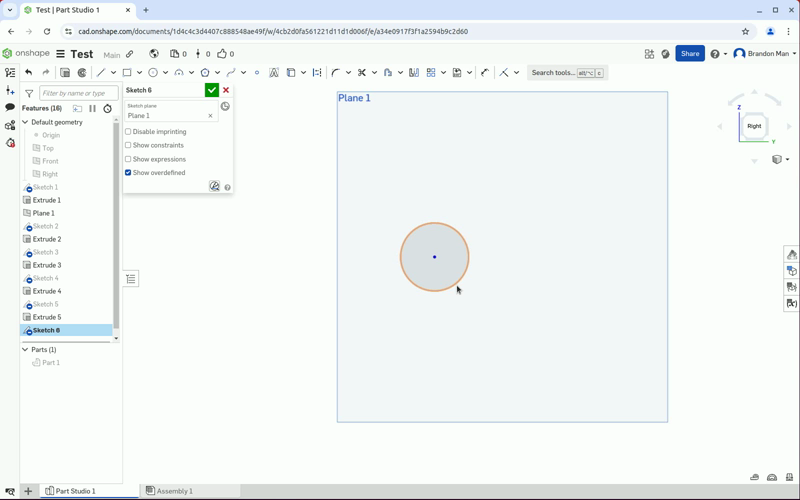
scroll(-6)
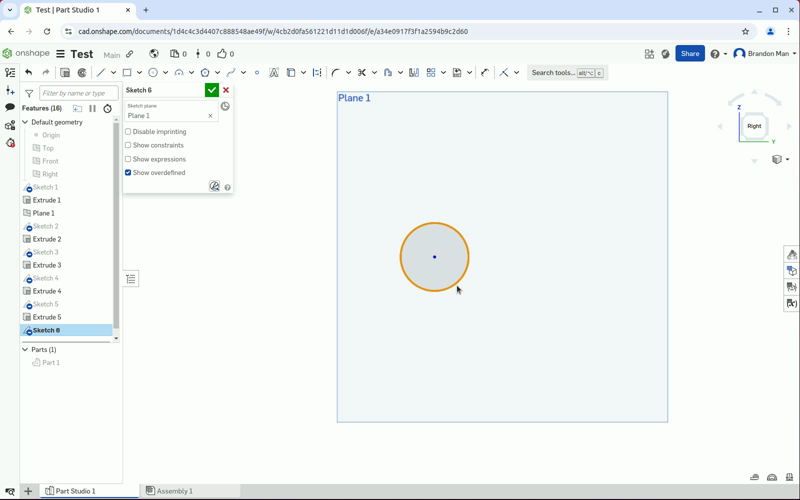
scroll(-6)
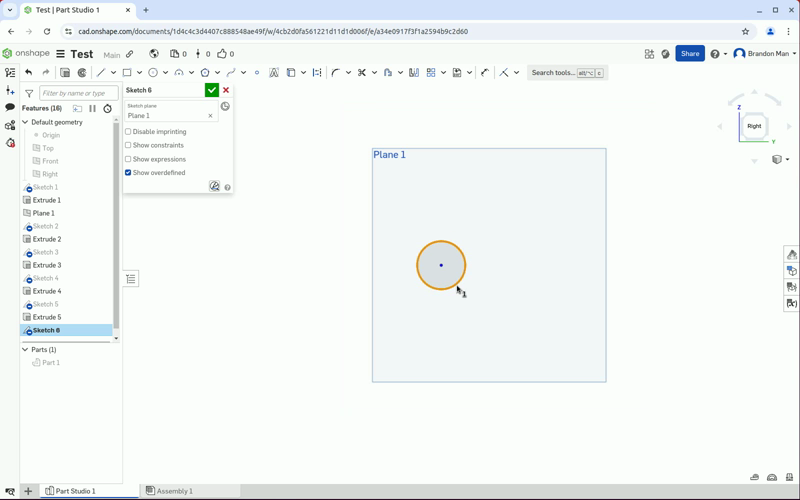
scroll(-6)
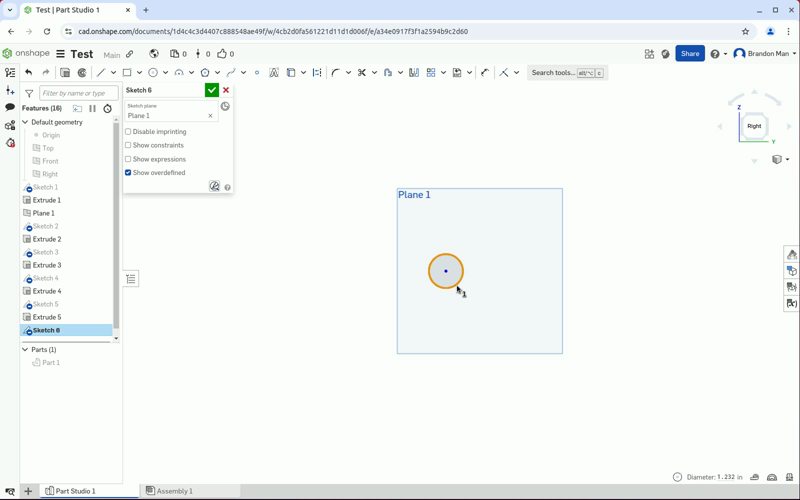
scroll(-6)
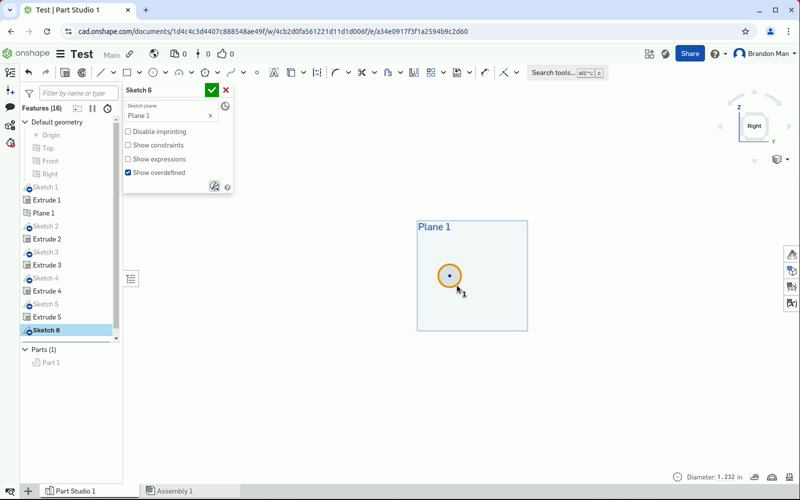
scroll(-6)
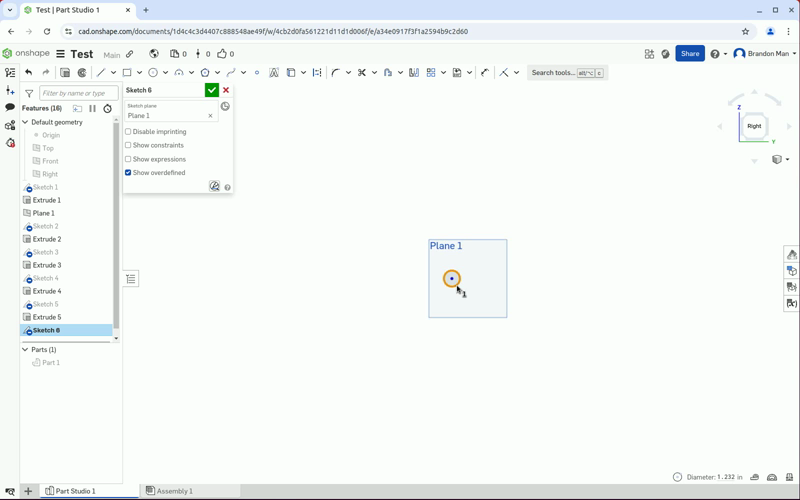
scroll(-6)
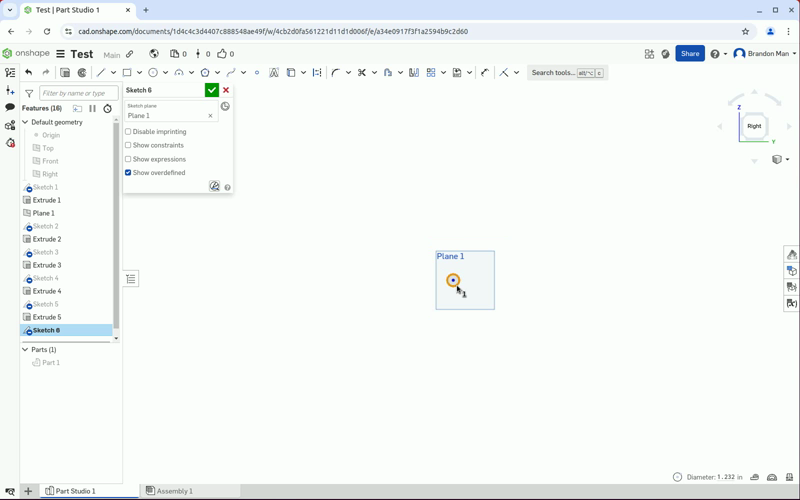
scroll(-6)
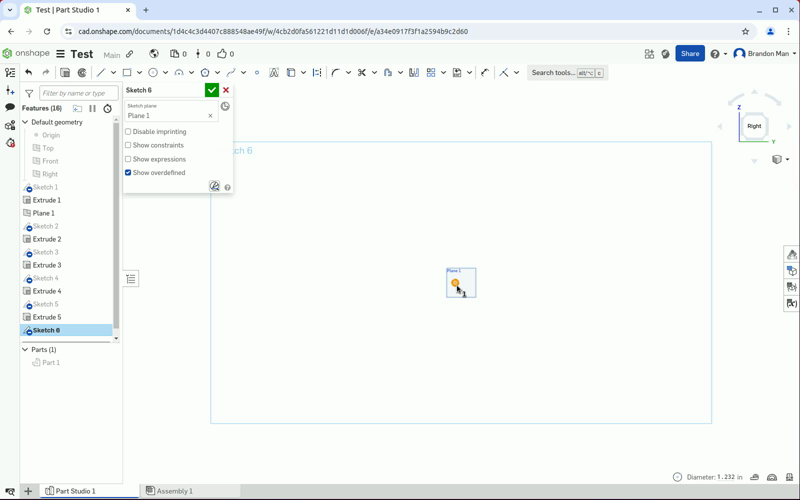
mouse_move(73, 352)
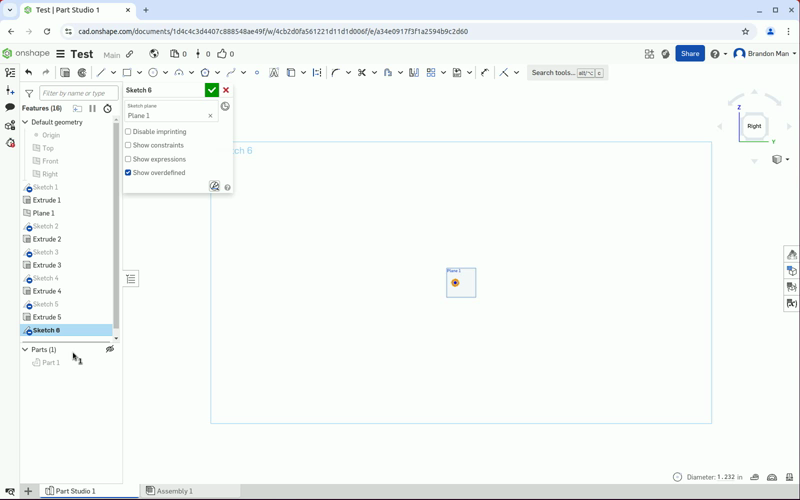
key(shift+y)
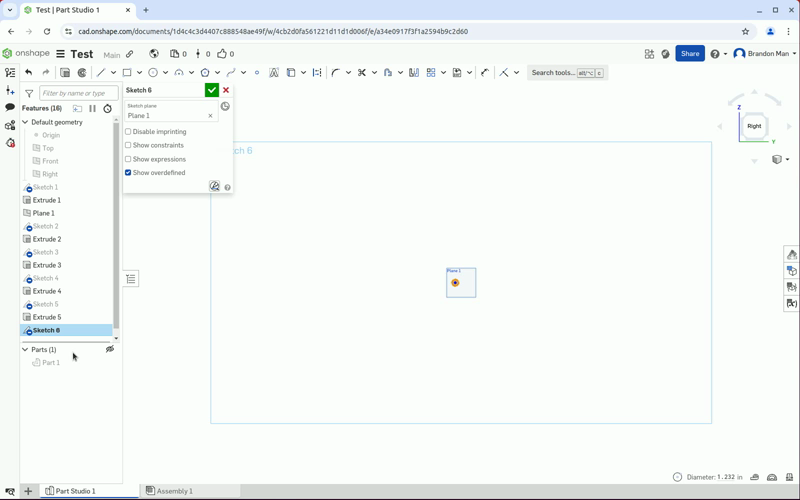
key(shift+e)
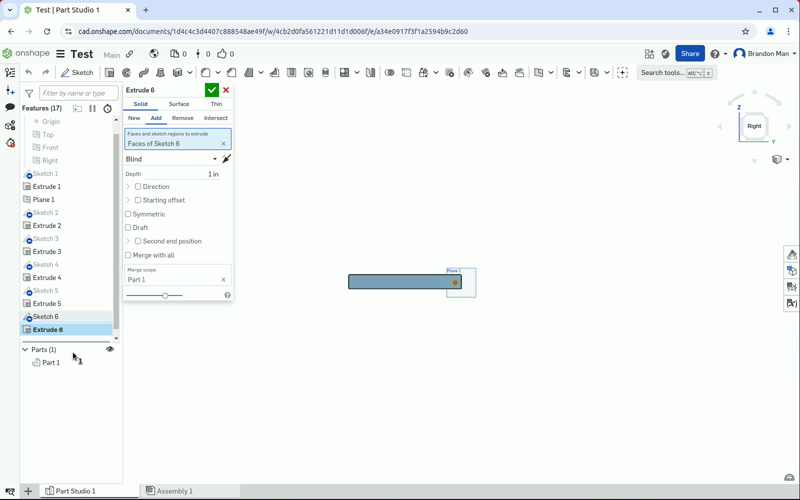
mouse_move(143, 106)
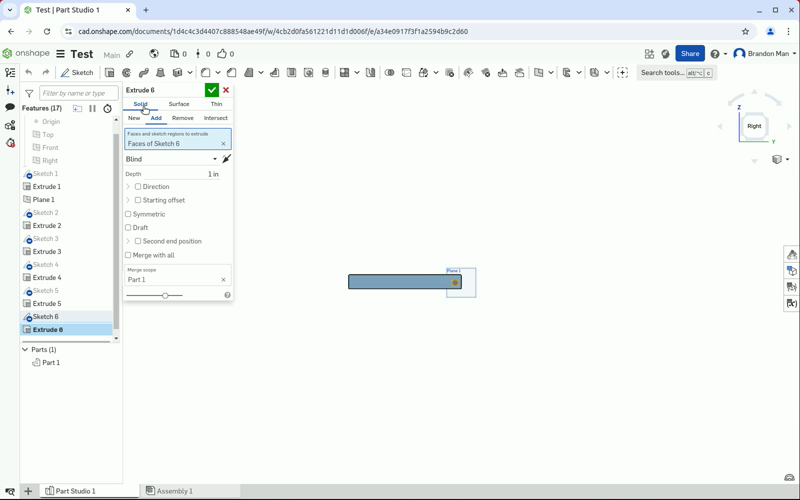
click(143, 106)
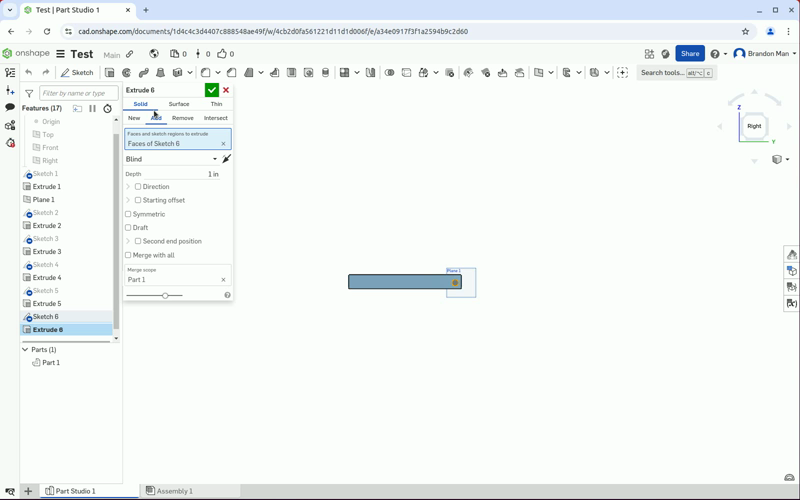
mouse_move(186, 120)
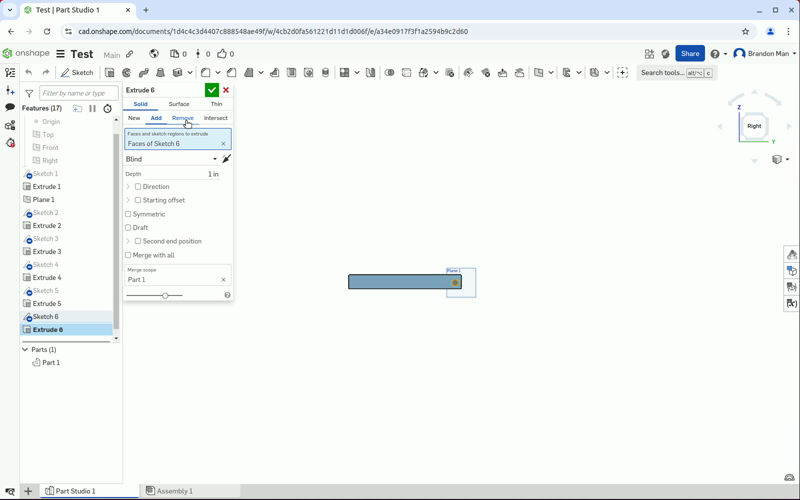
click(186, 120)
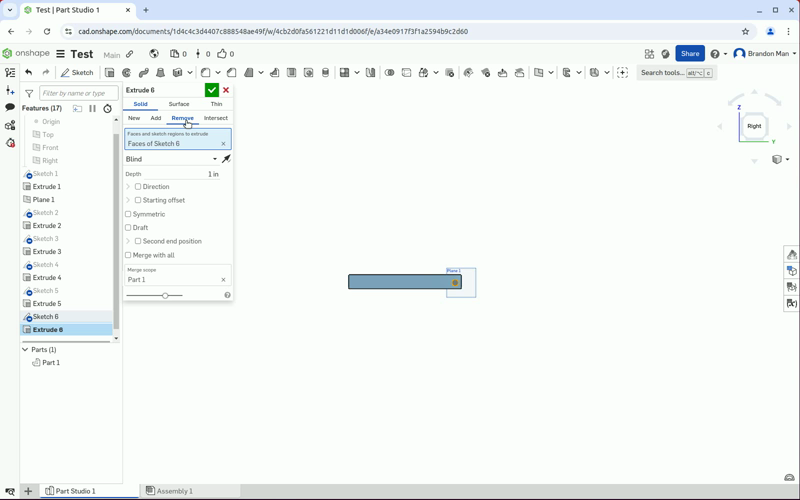
key(tab, 4)
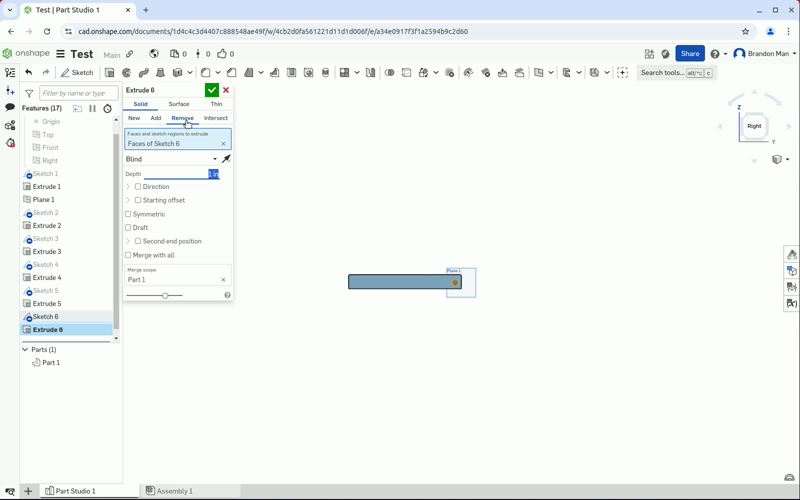
text(2.648)
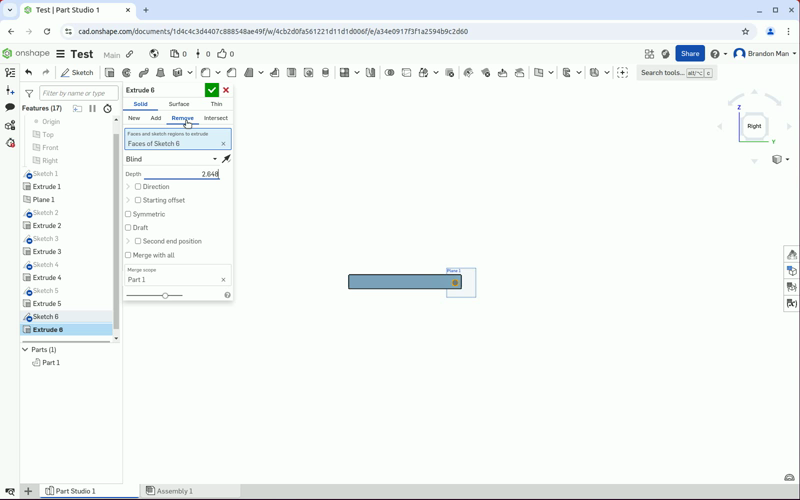
key(tab, 6)
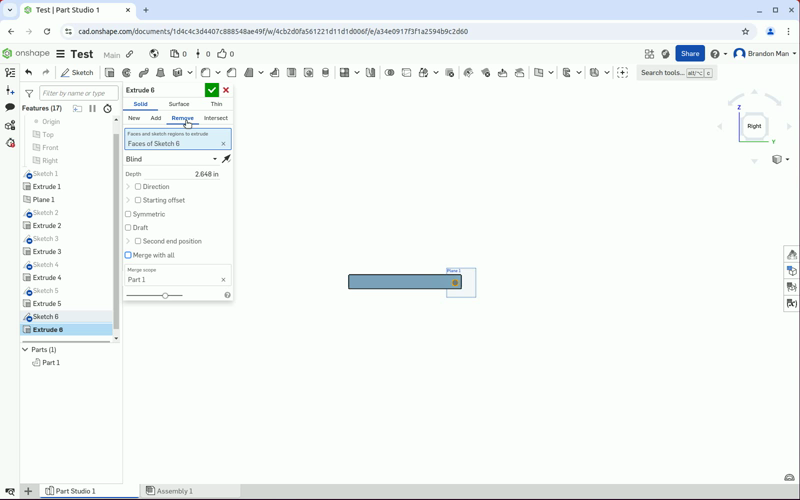
key(space)
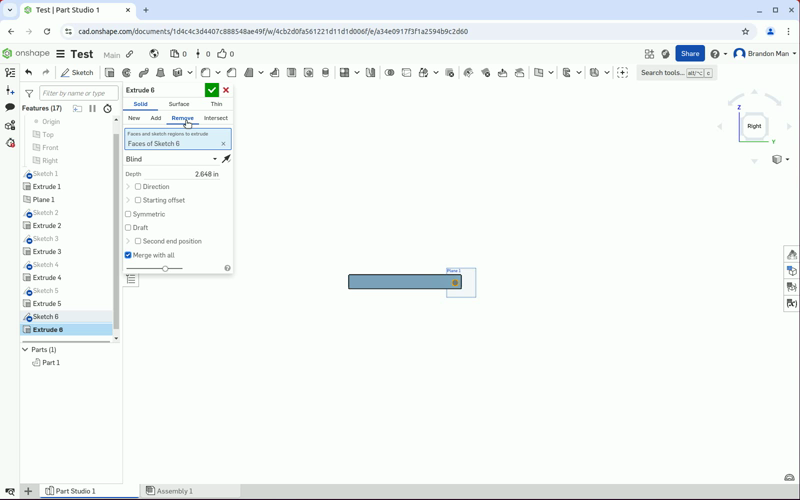
key(enter)
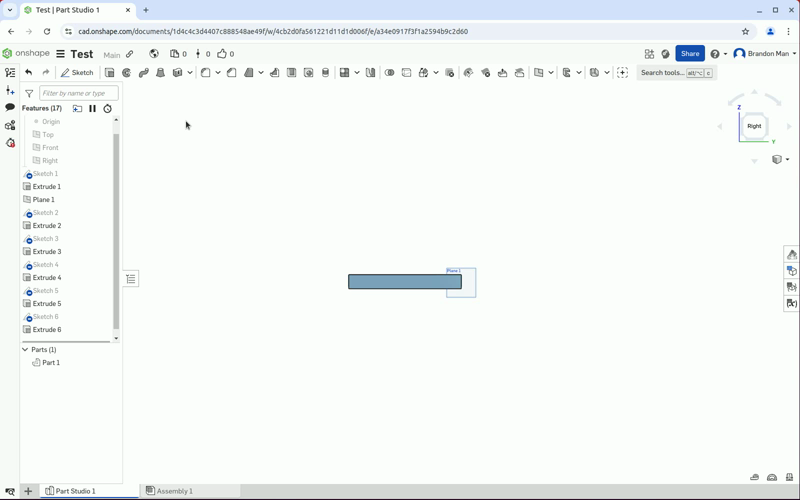
key(shift+h)
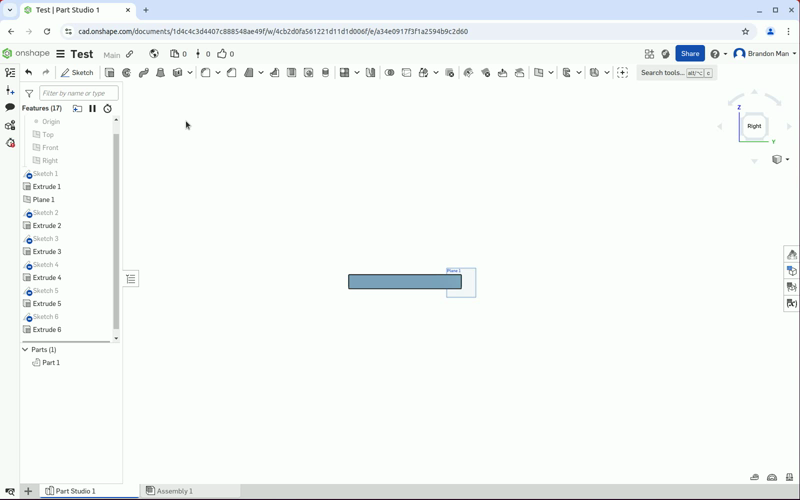
key(shift+h)
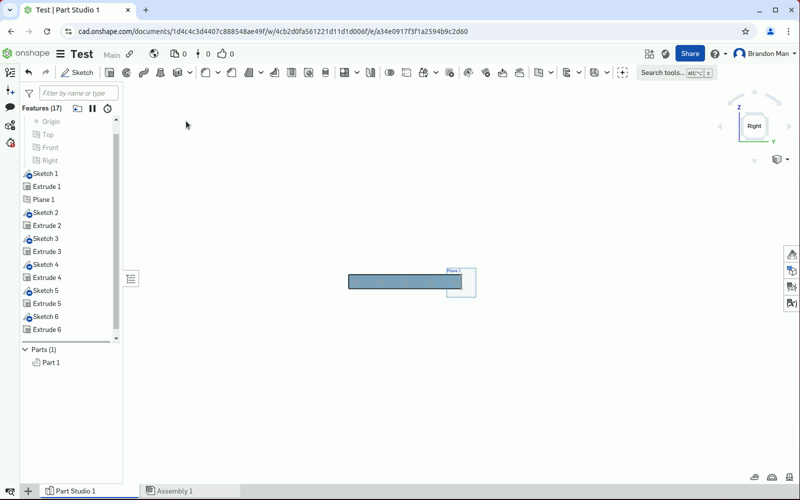
key(shift+7)
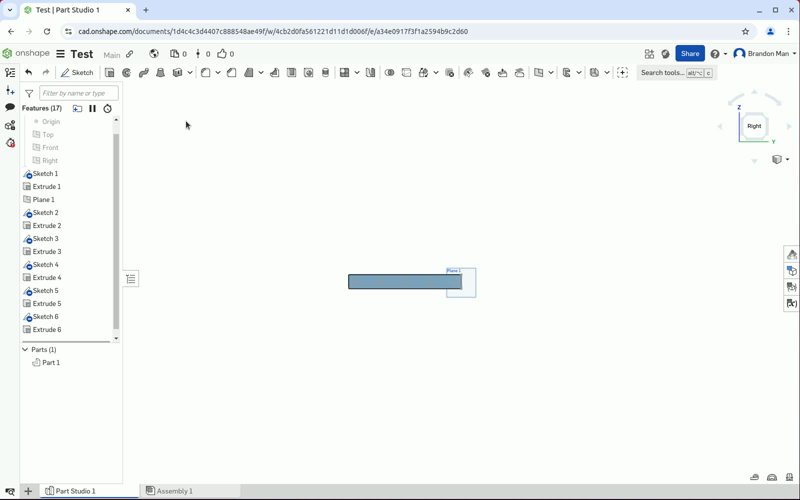
key(right, 2)
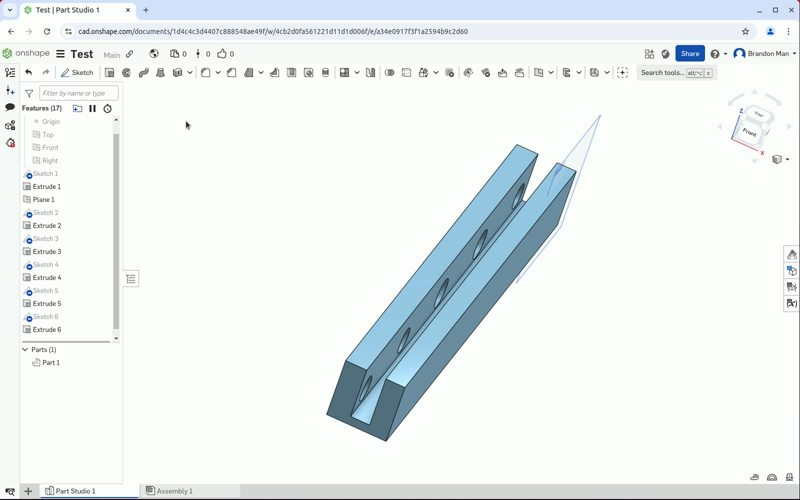
key(down, 2)
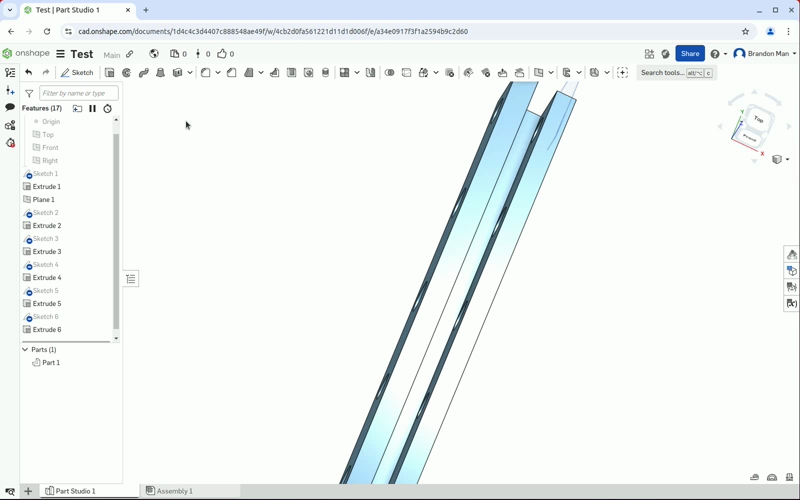
key(up, 2)
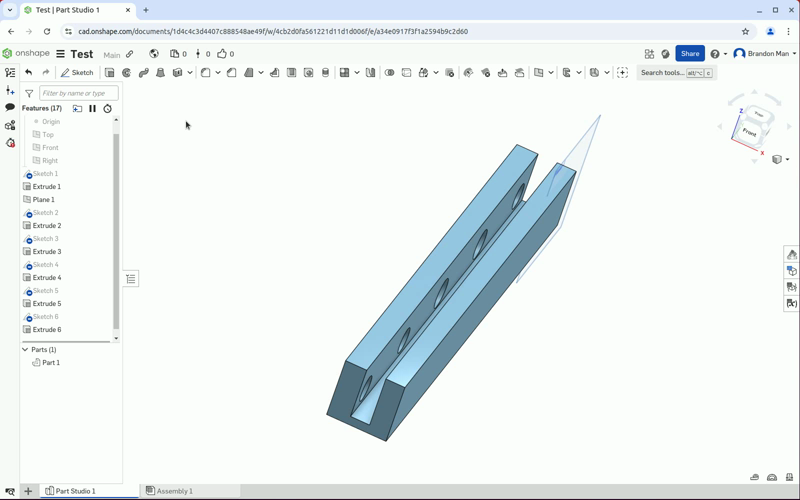
key(left, 2)
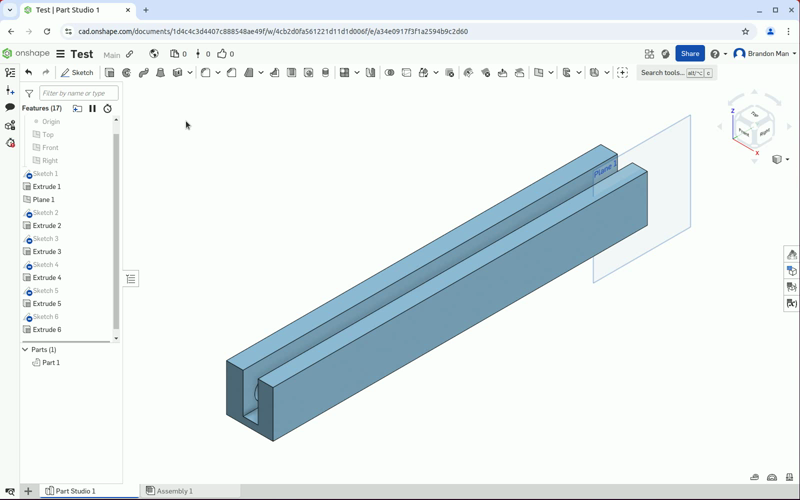
mouse_move(69, 176)
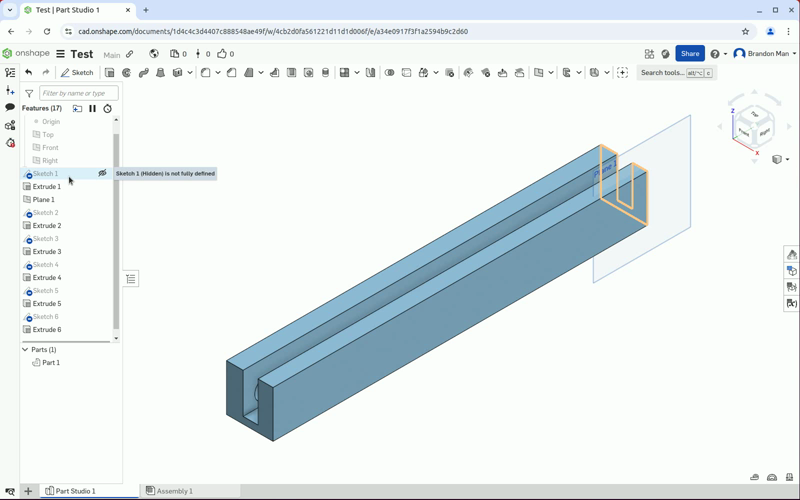
click(69, 176)